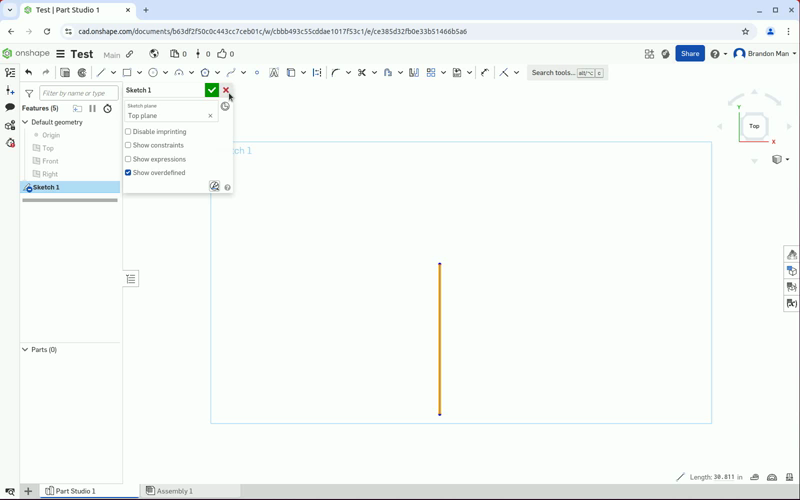
key(shift+h)
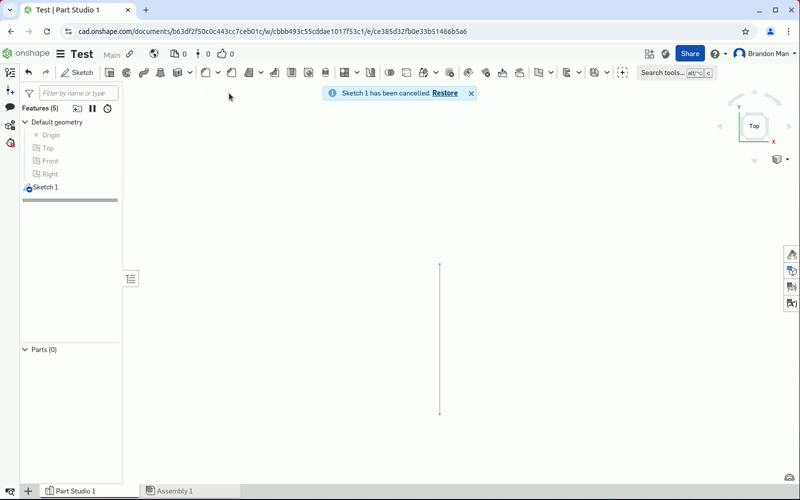
key(shift+s)
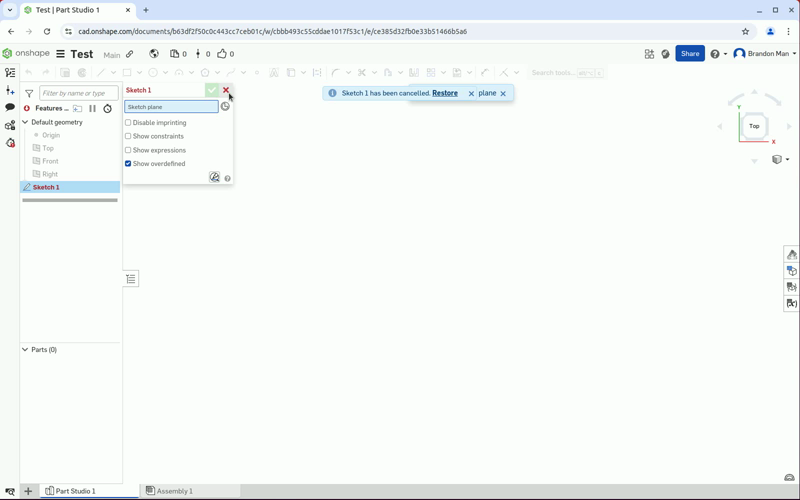
mouse_move(73, 150)
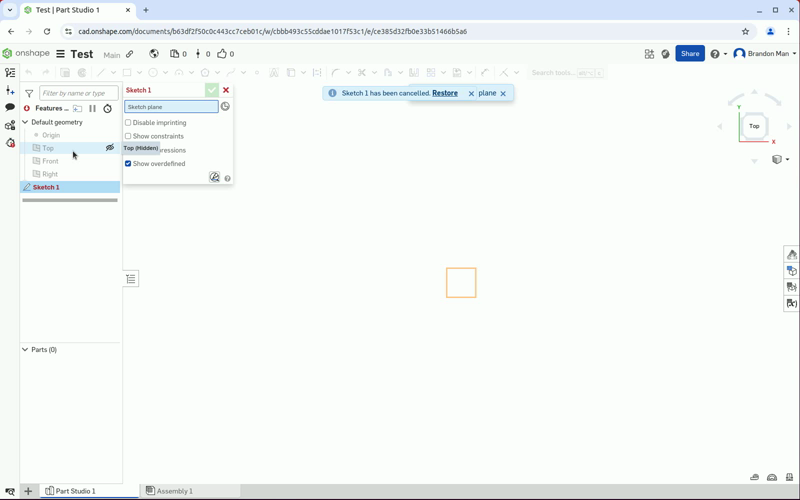
click(73, 150)
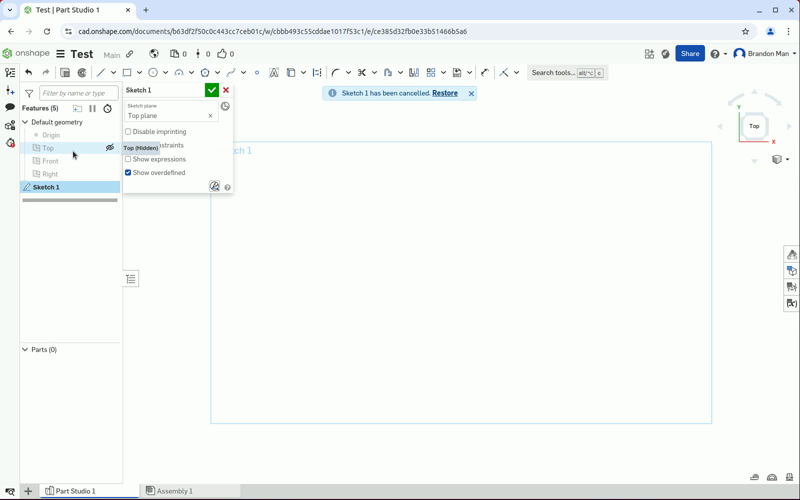
mouse_move(73, 352)
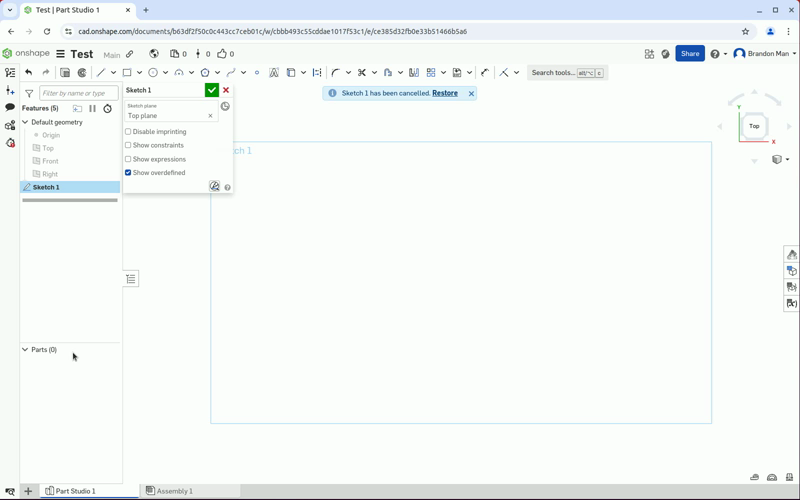
key(y)
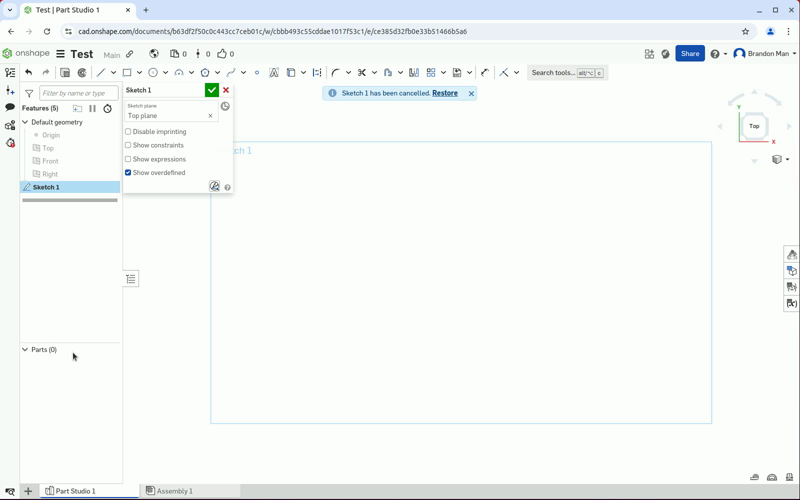
key(l)
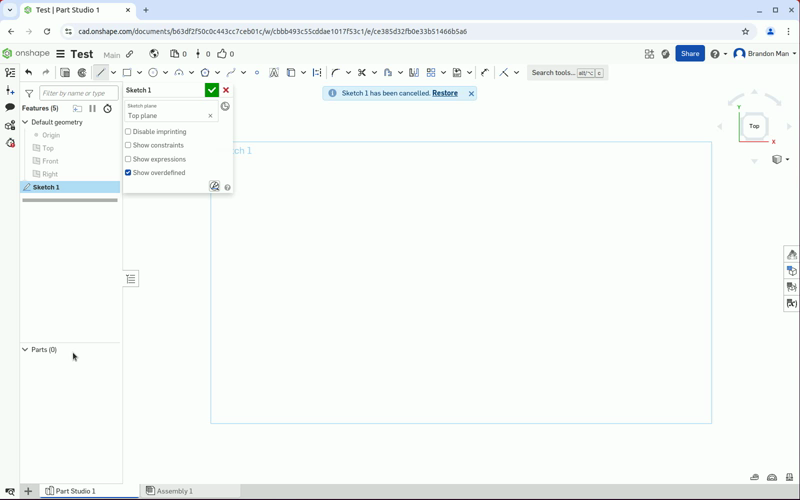
key_down(shift)
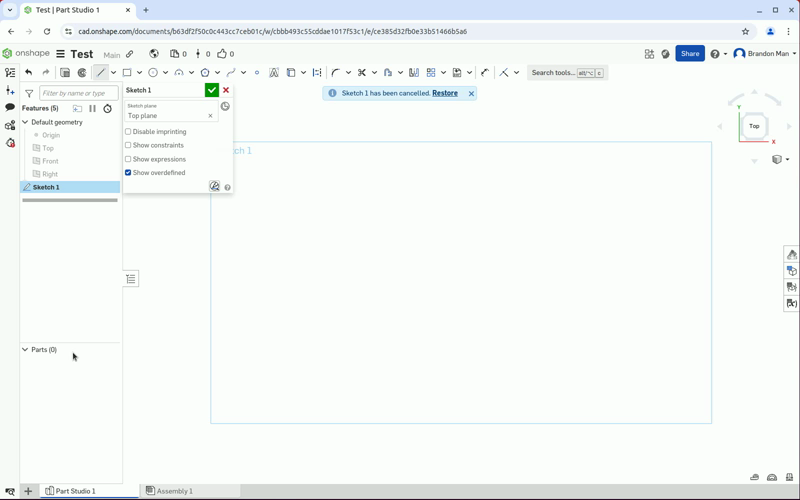
mouse_move(348, 318)
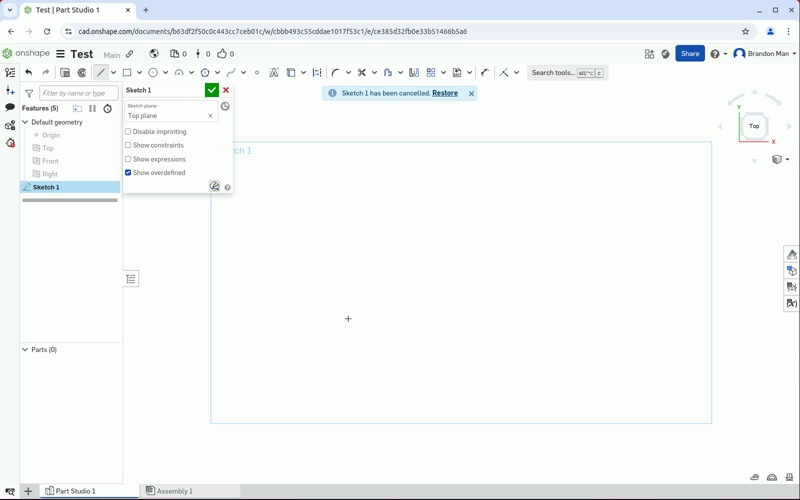
click(348, 318)
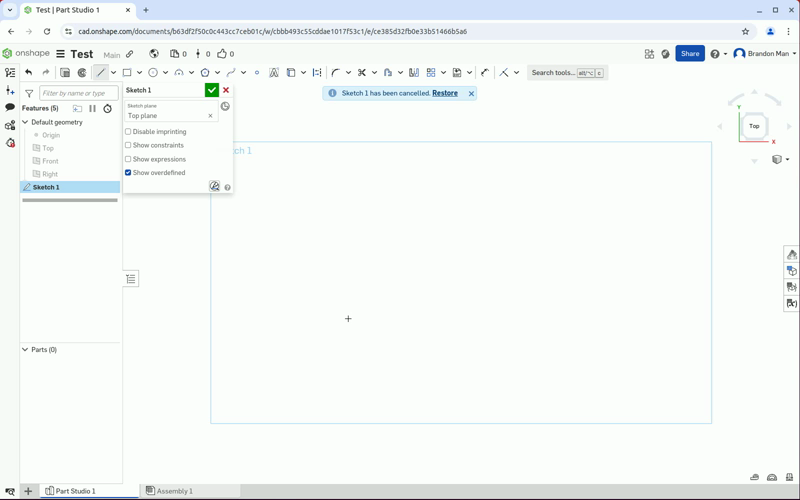
key_up(shift)
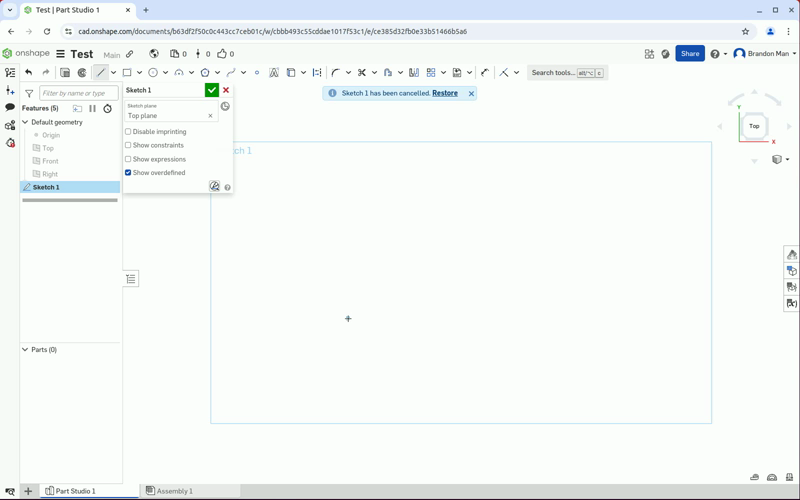
key_down(shift)
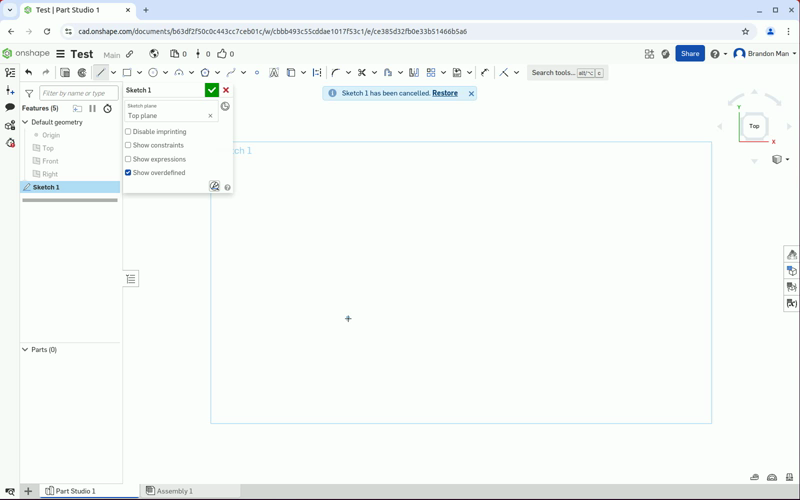
mouse_move(572, 318)
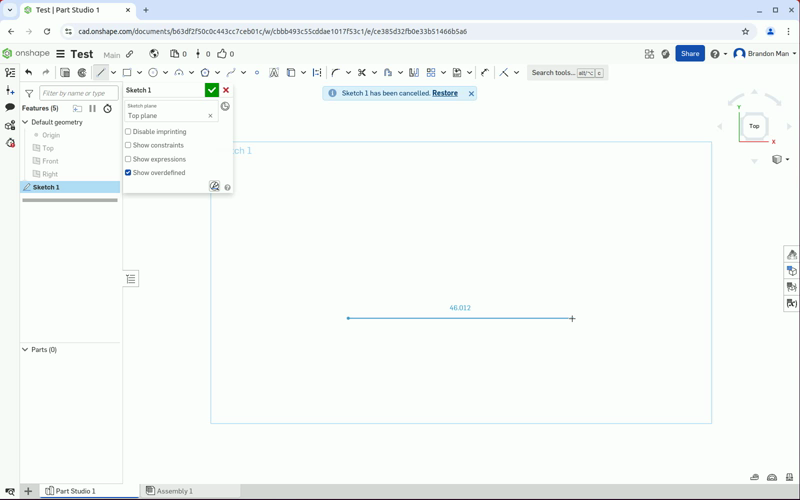
click(572, 318)
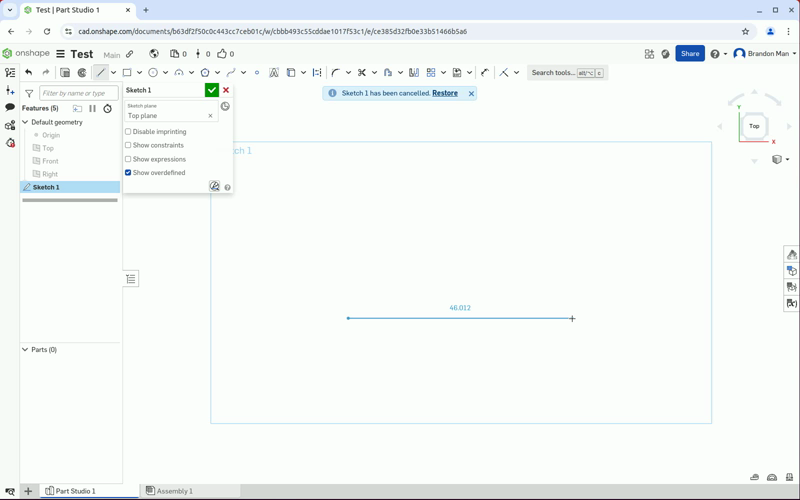
key_up(shift)
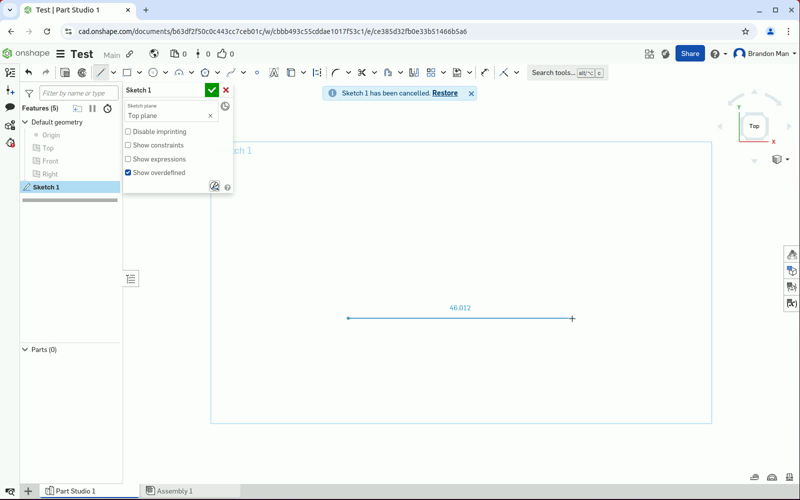
key_down(shift)
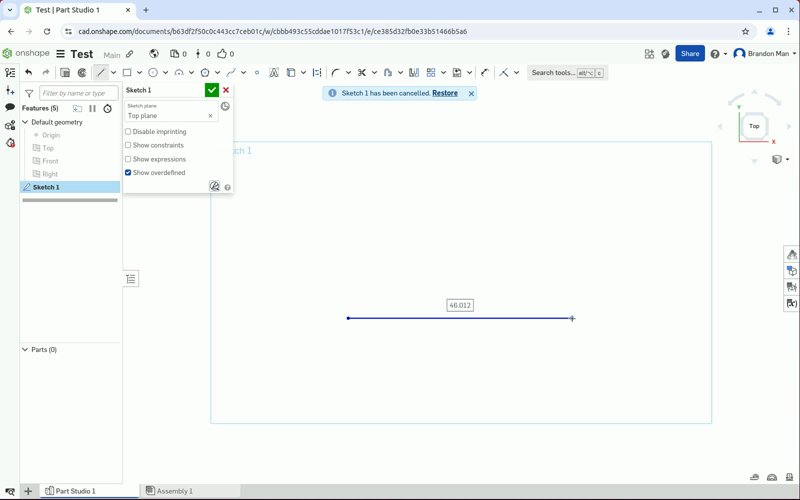
mouse_move(572, 247)
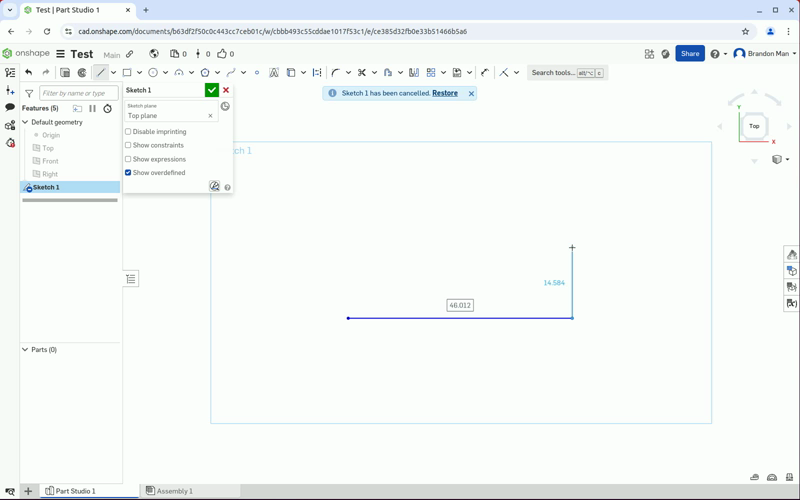
click(572, 247)
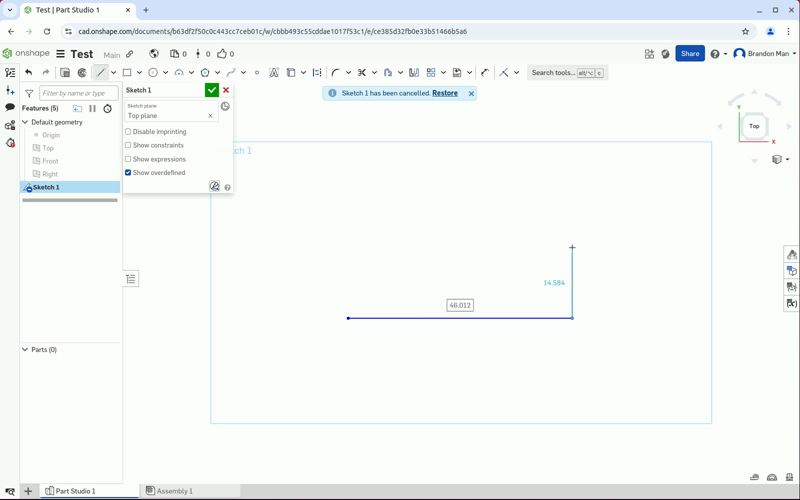
key_up(shift)
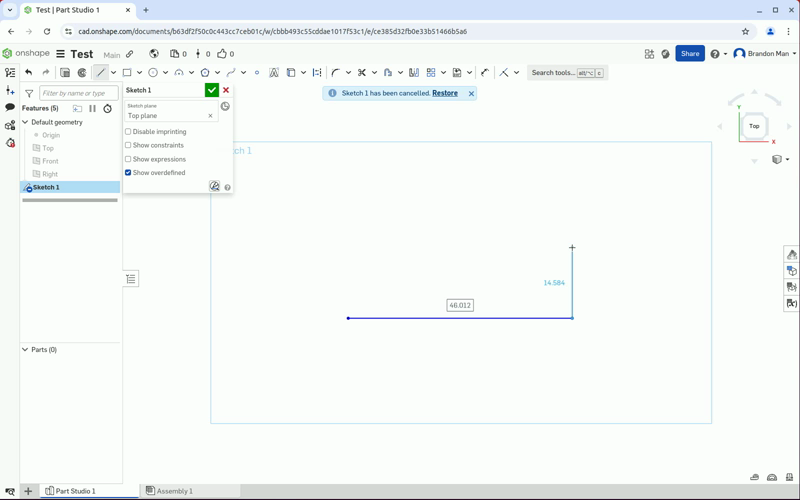
key_down(shift)
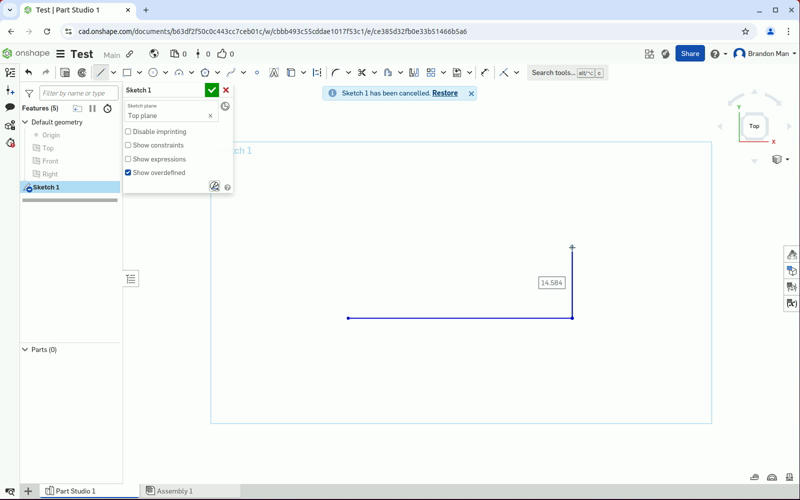
mouse_move(348, 247)
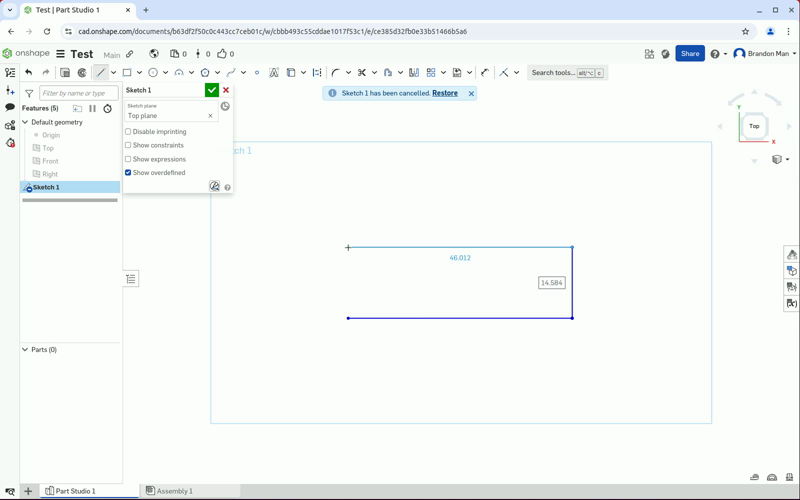
click(348, 247)
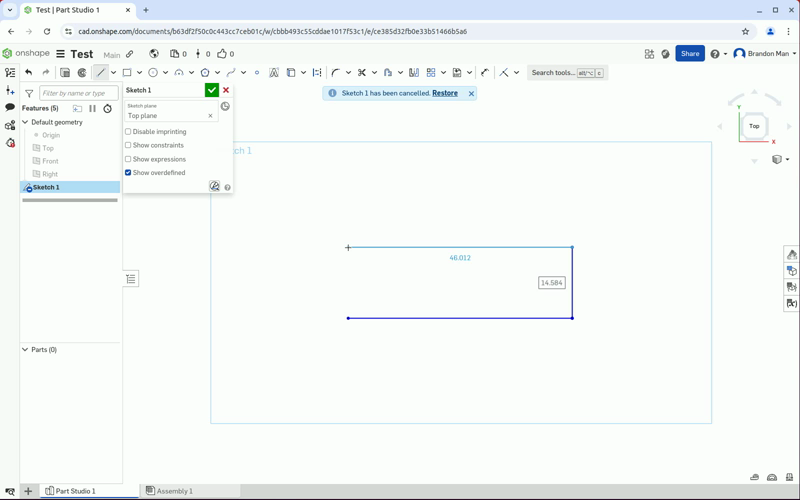
key_up(shift)
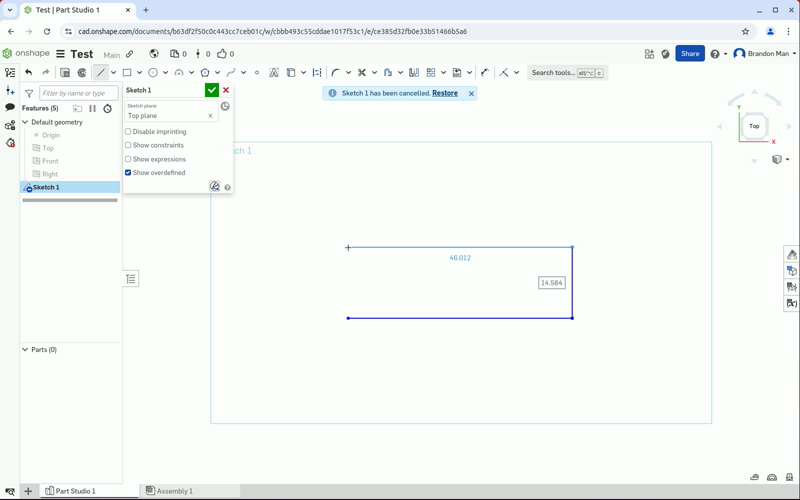
key_down(shift)
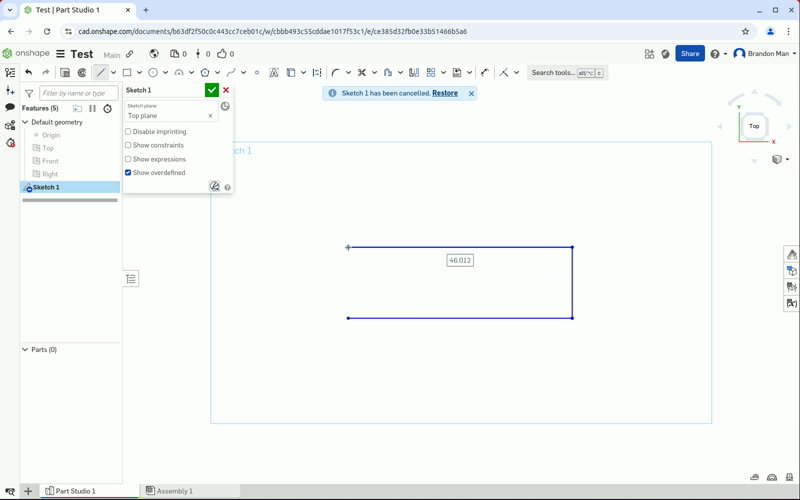
mouse_move(348, 318)
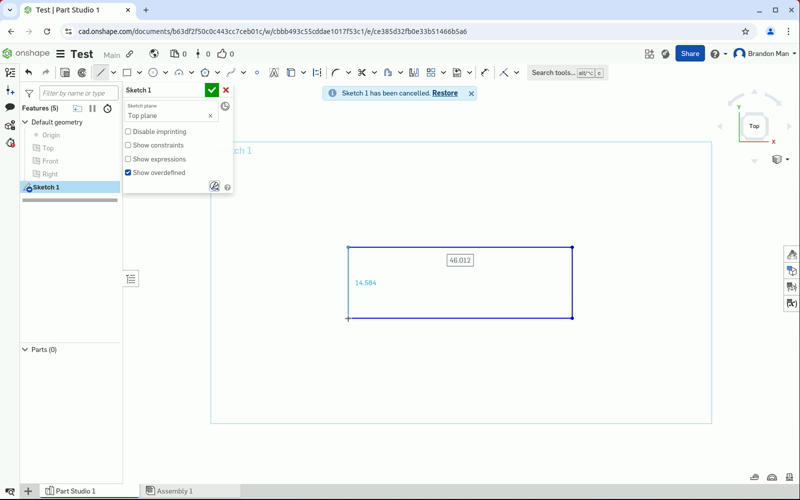
key_up(shift)
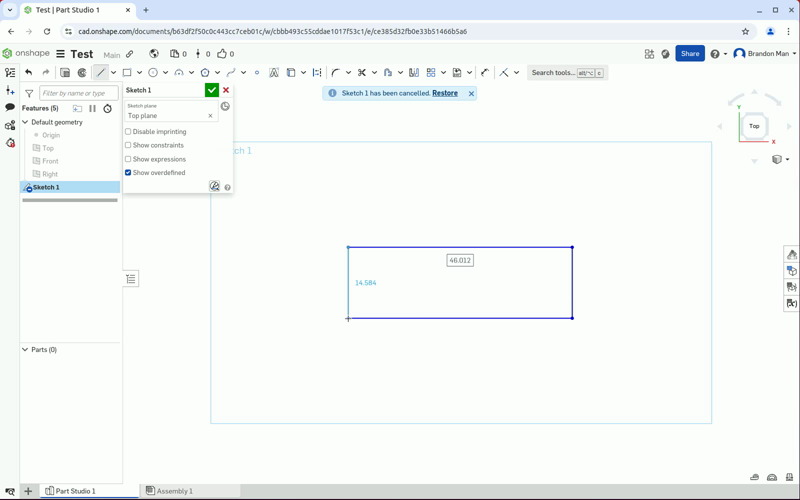
click(348, 318)
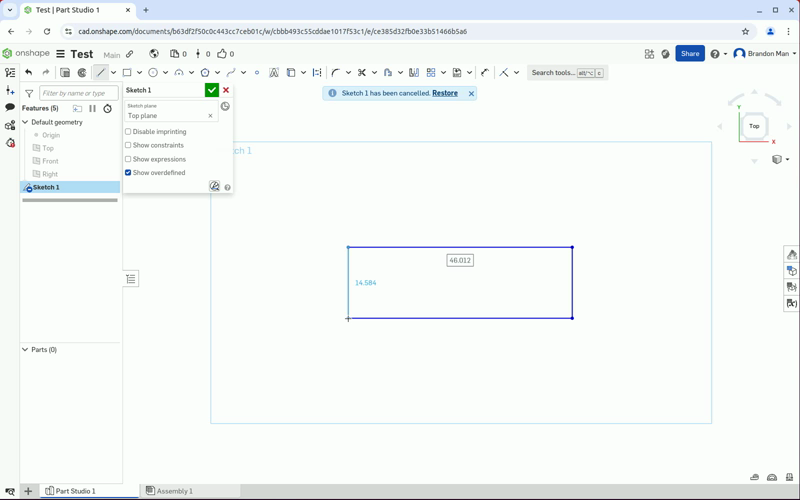
key(esc)
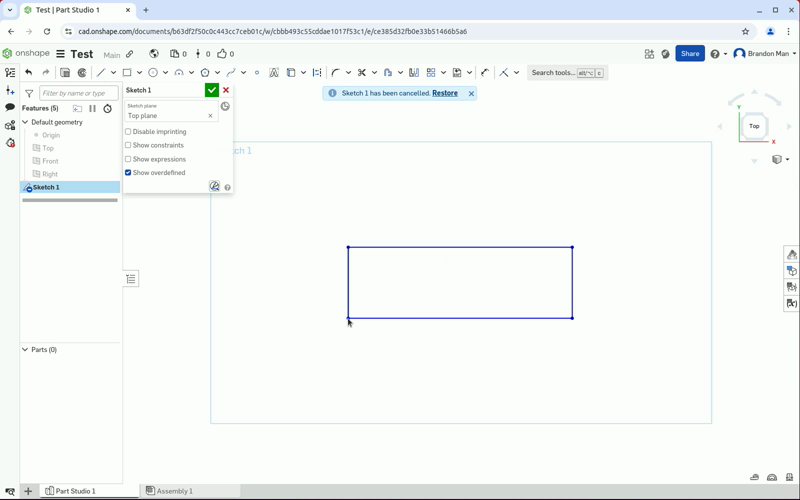
mouse_move(530, 294)
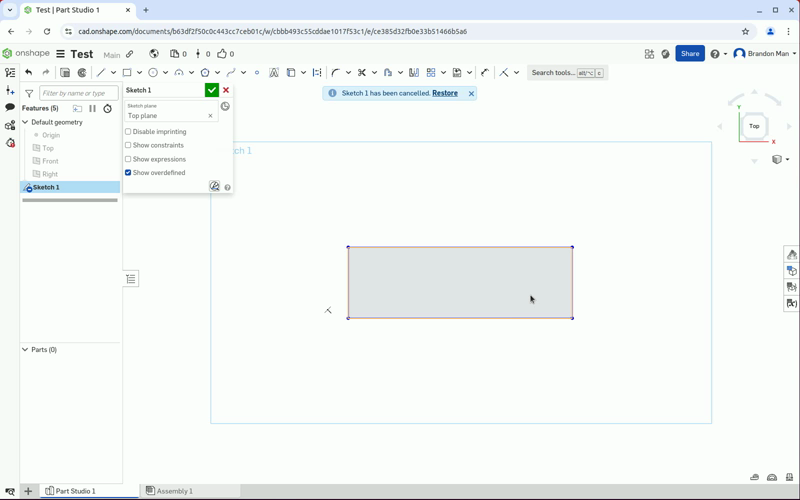
click(530, 294)
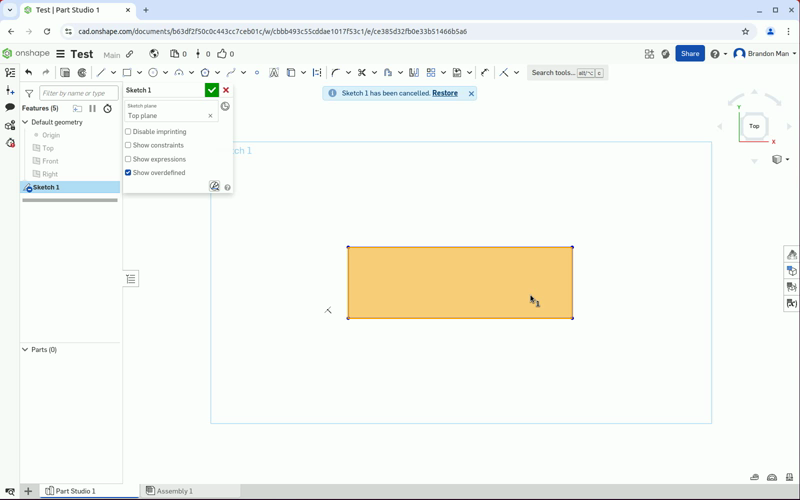
mouse_move(73, 352)
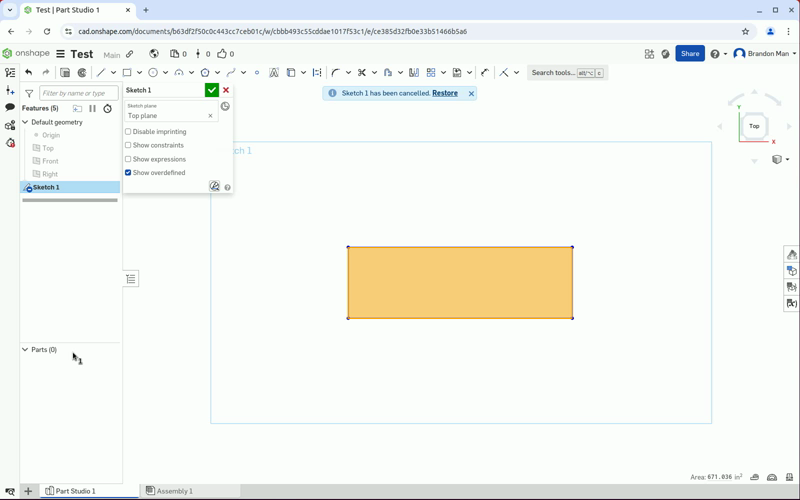
key(shift+y)
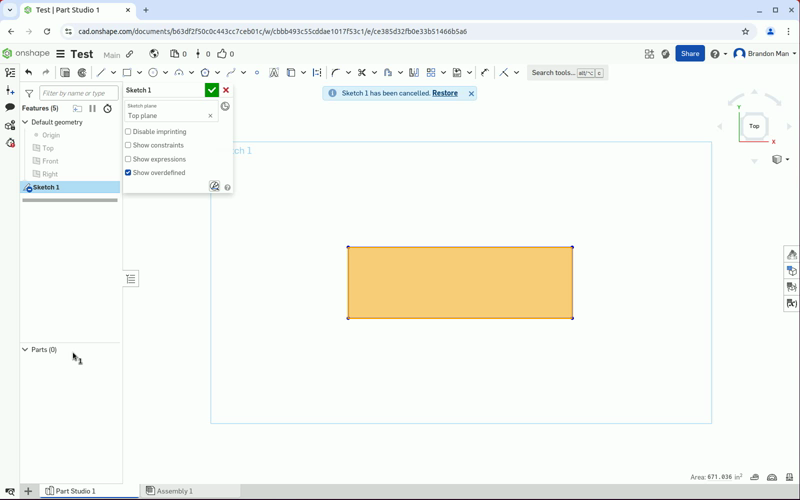
key(shift+e)
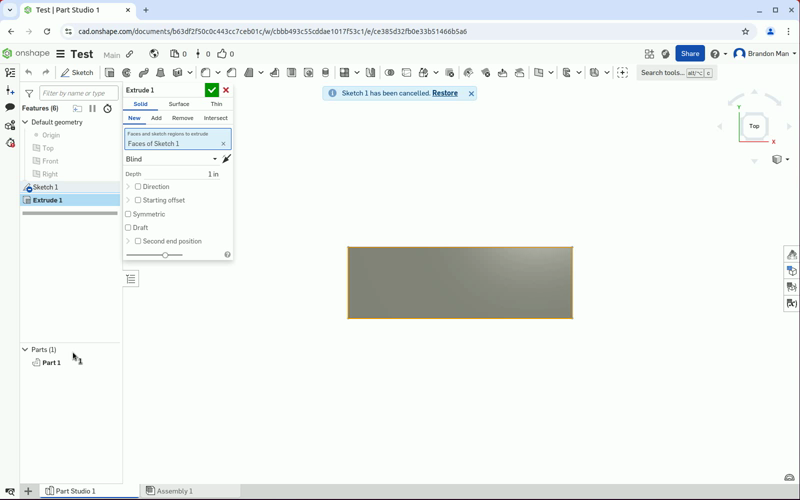
mouse_move(143, 106)
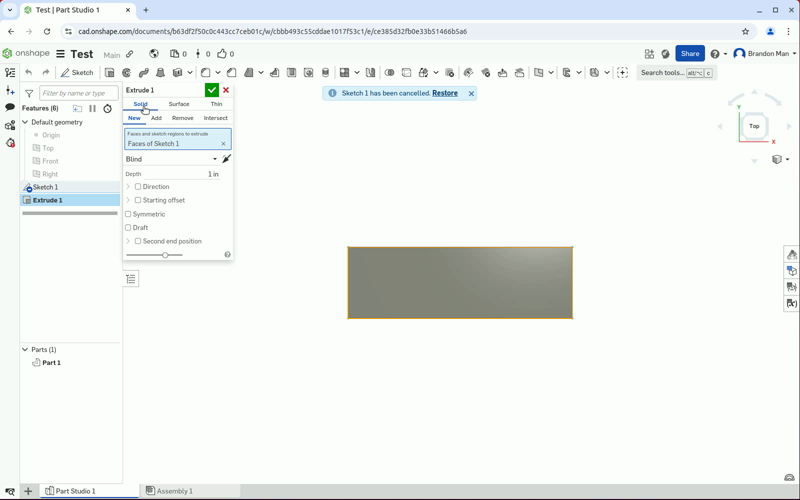
click(143, 106)
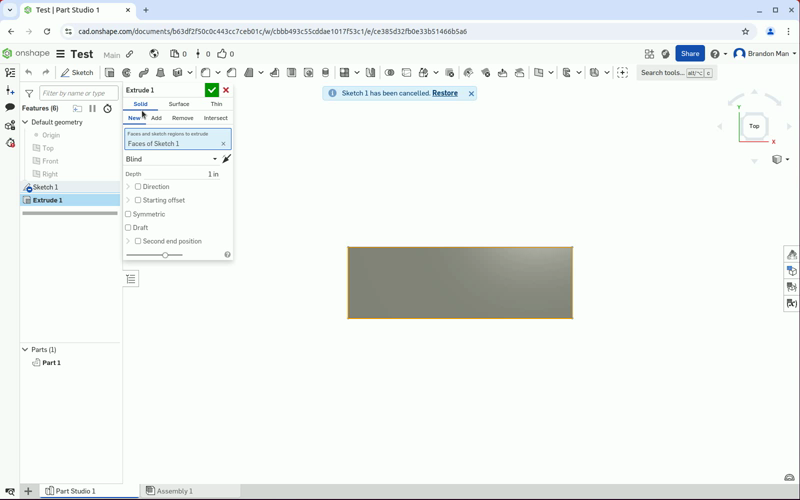
mouse_move(137, 120)
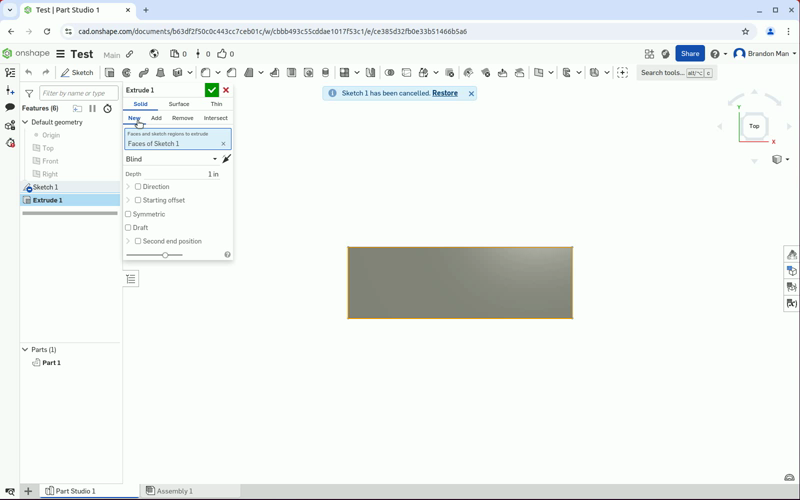
click(137, 120)
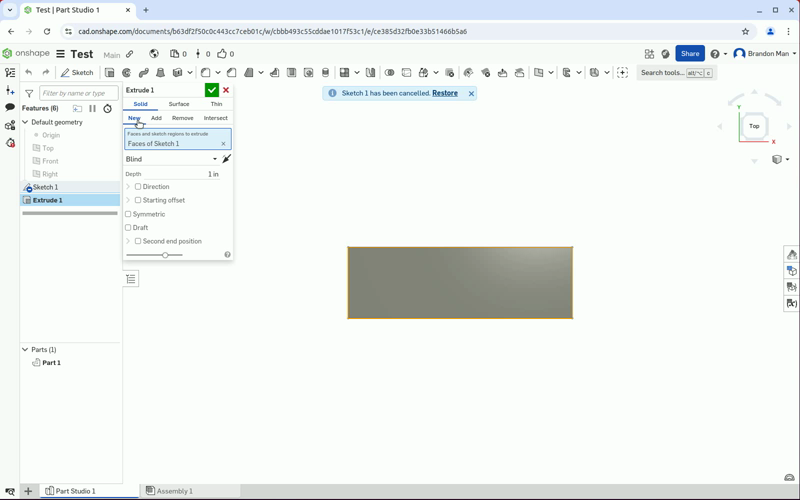
key(tab, 4)
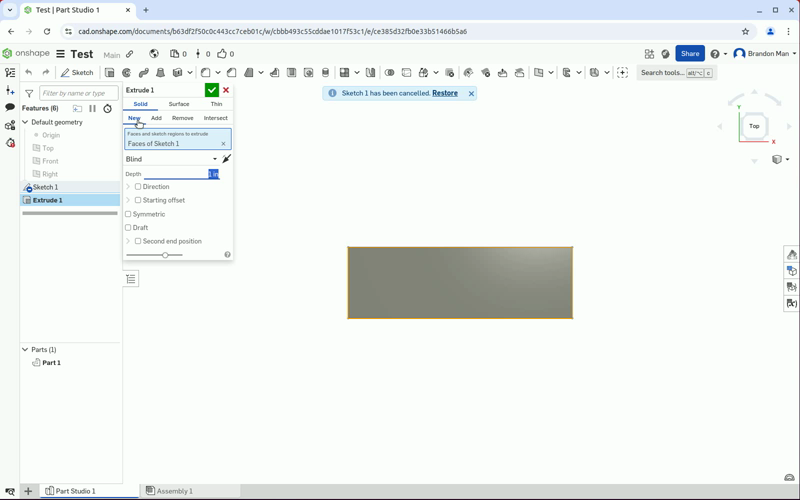
text(3.129)
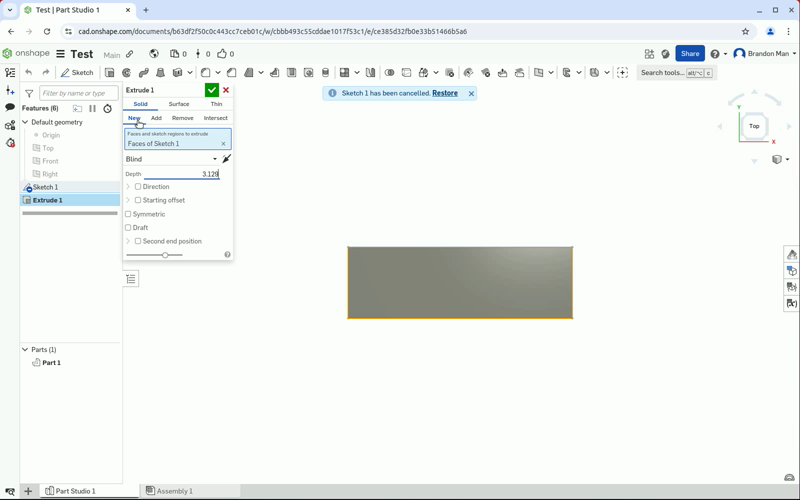
key(enter)
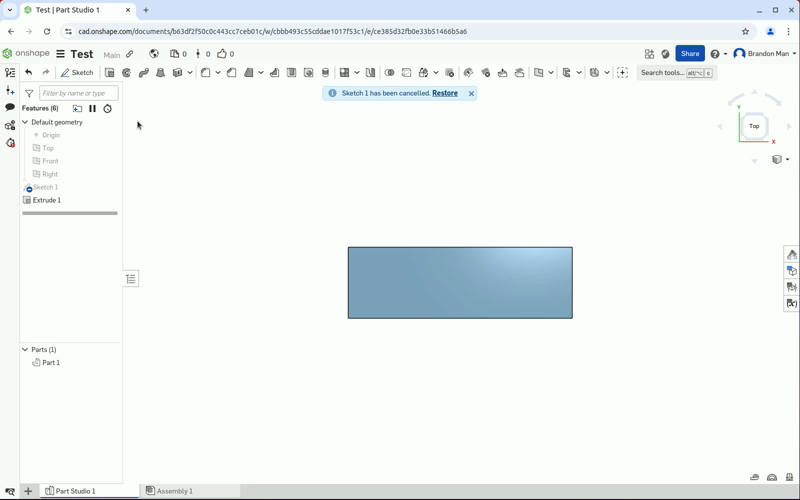
key(shift+h)
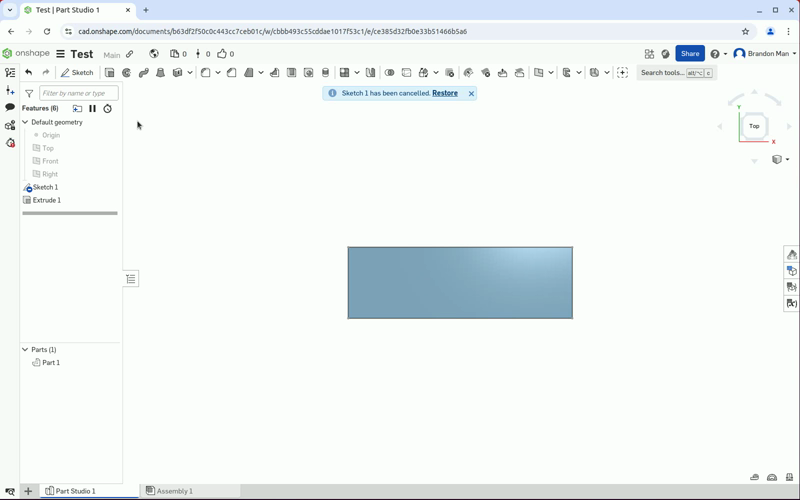
key(shift+h)
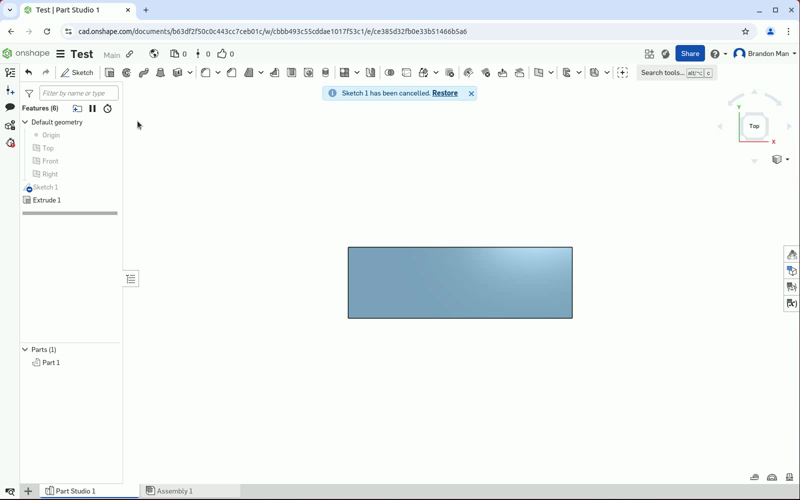
mouse_move(73, 189)
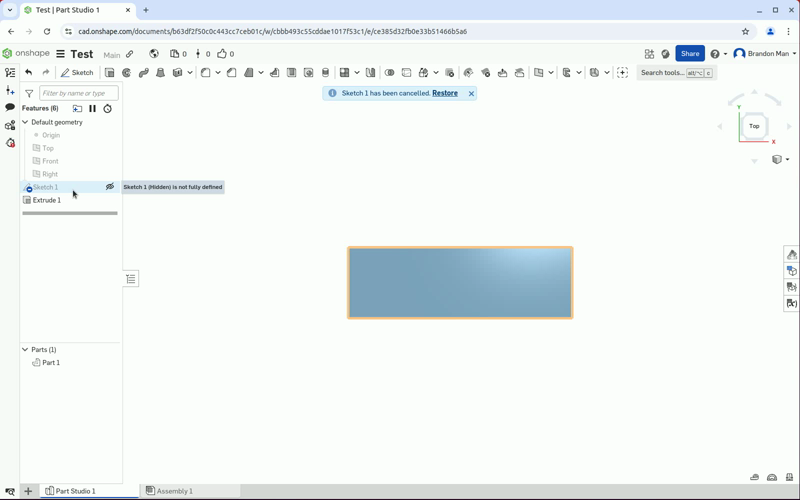
click(73, 189)
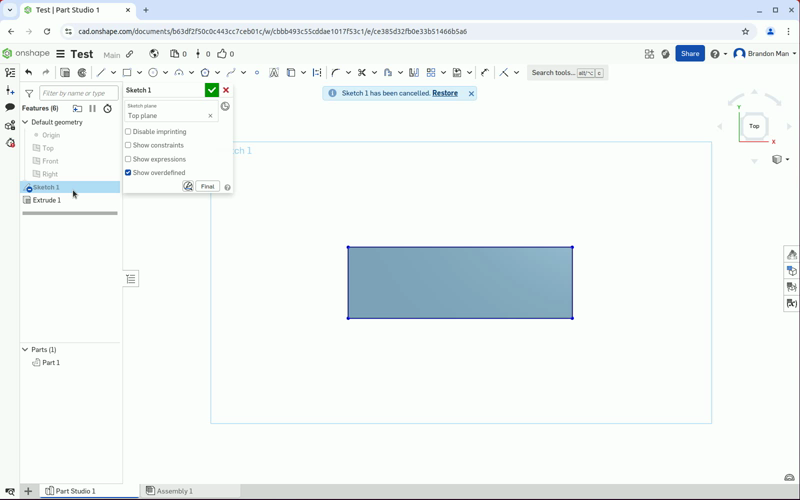
mouse_move(229, 92)
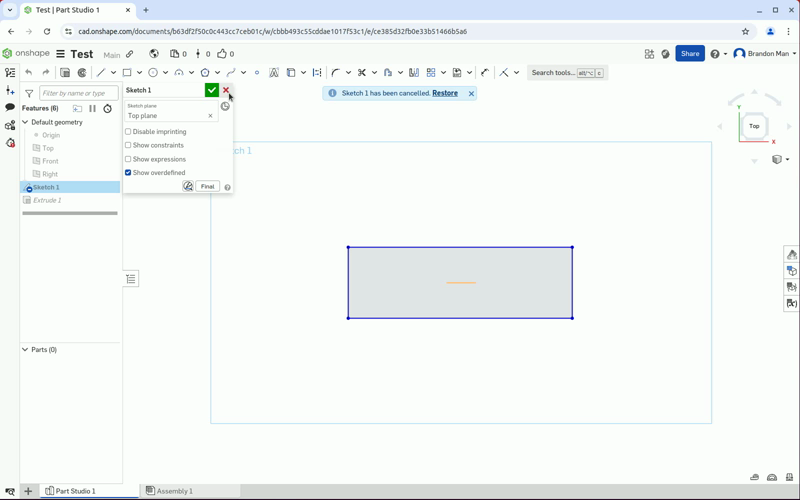
click(229, 92)
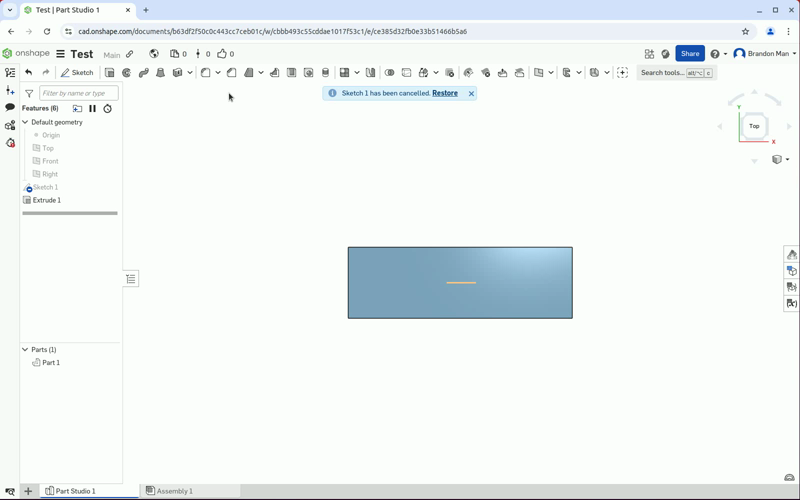
mouse_move(73, 352)
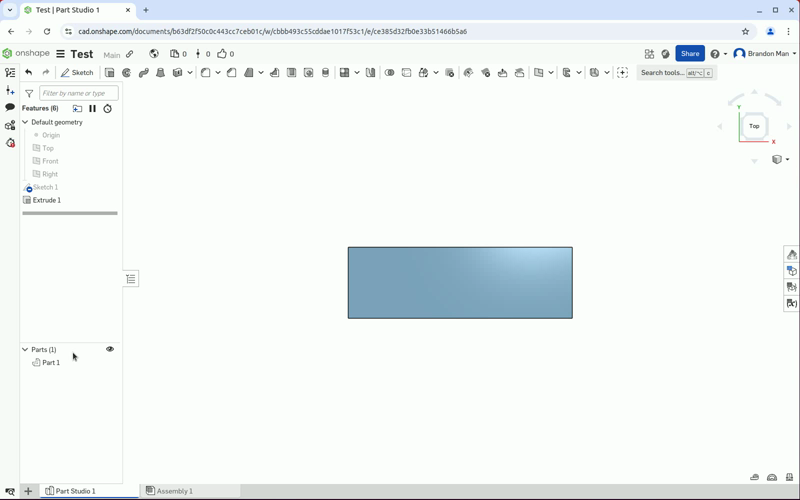
key(y)
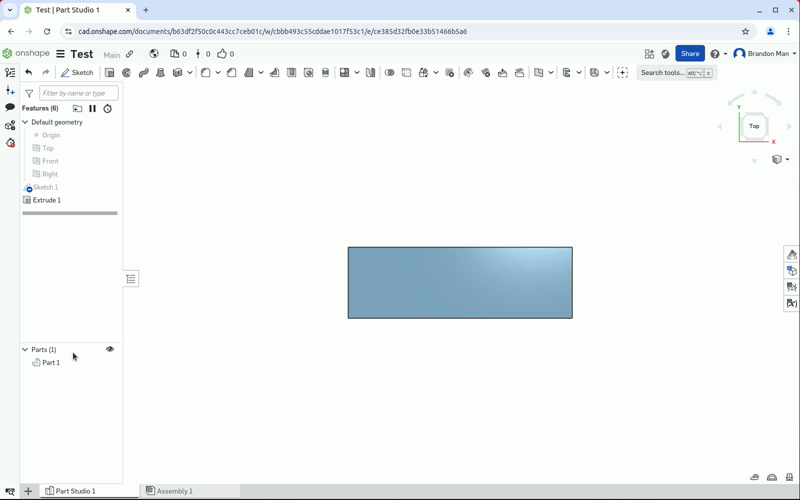
key(shift+p)
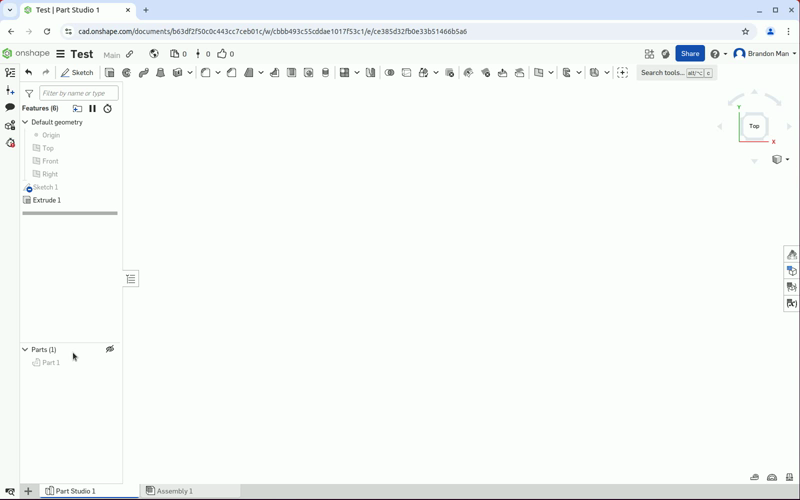
key(space)
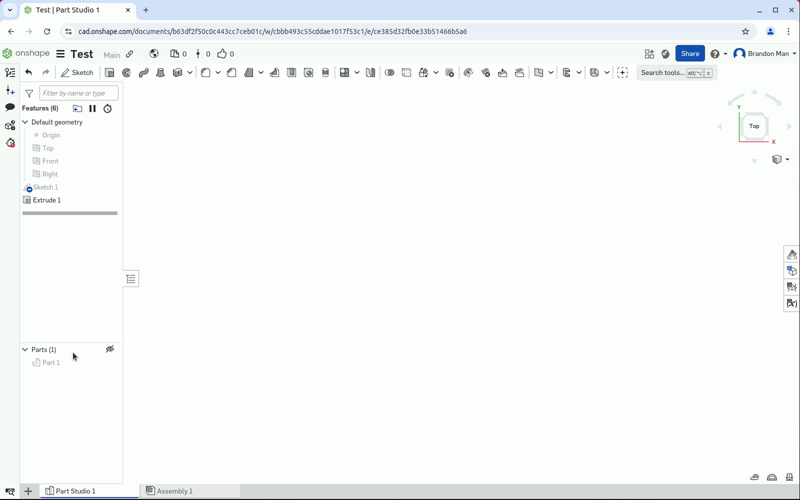
key_down(shift)
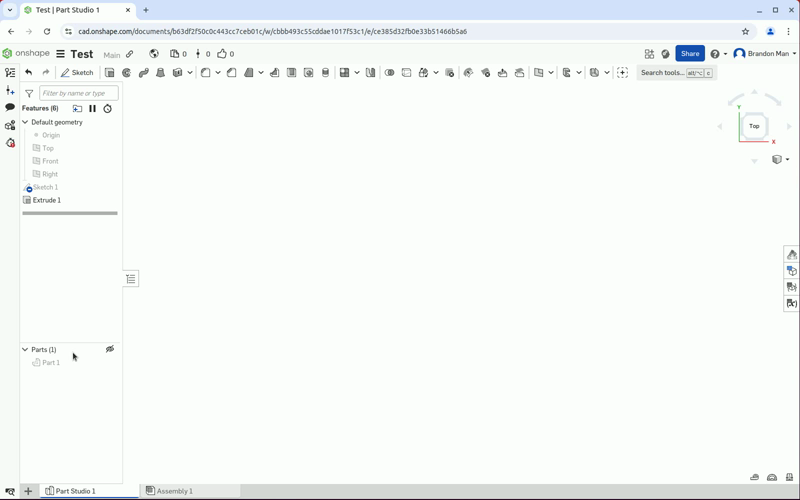
key(up)
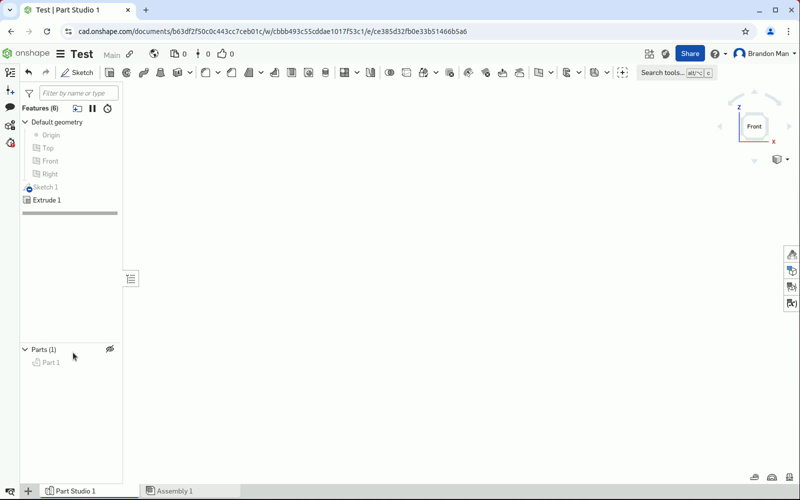
key_up(shift)
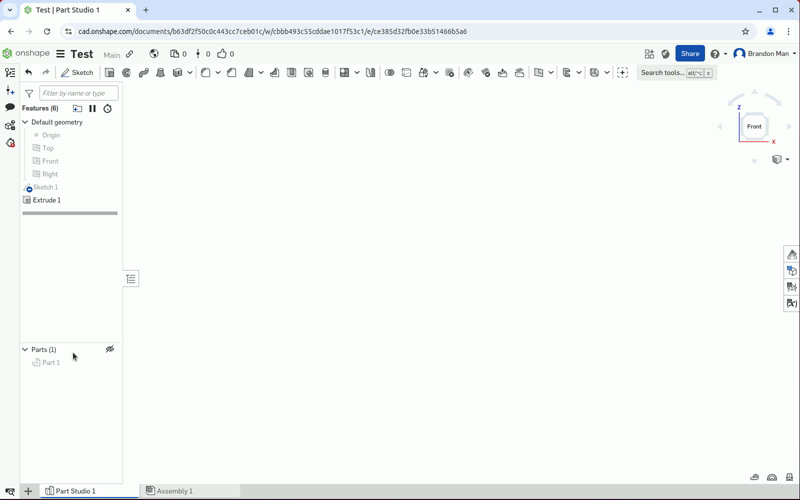
key(space)
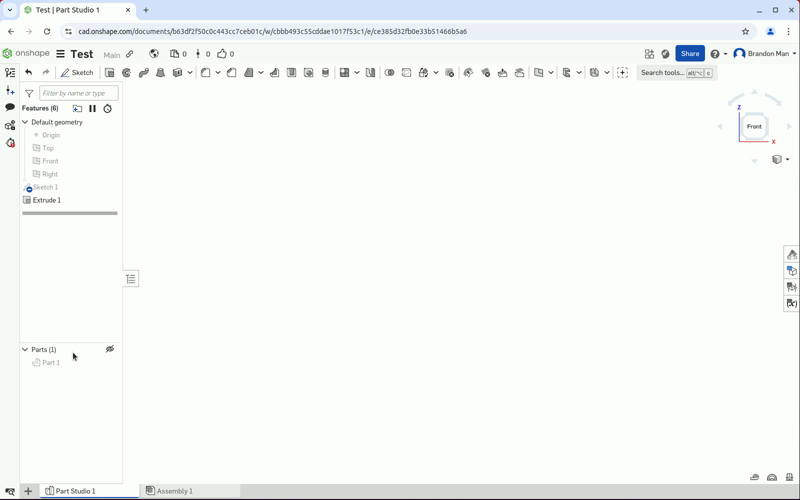
key_down(shift)
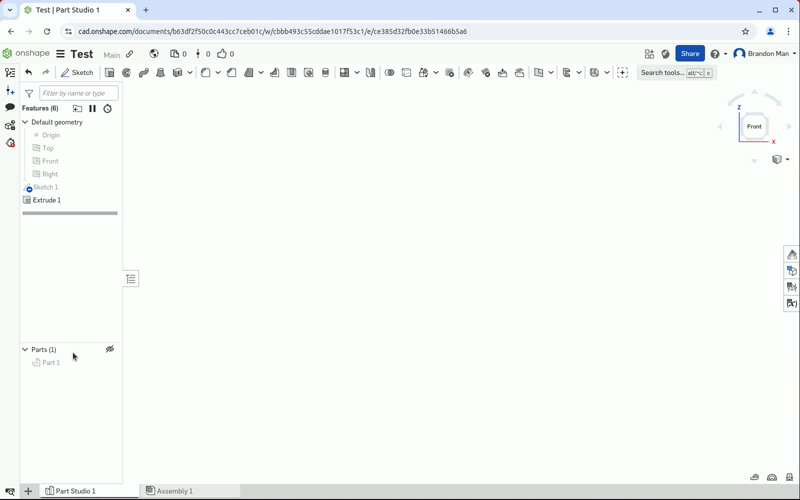
key(left)
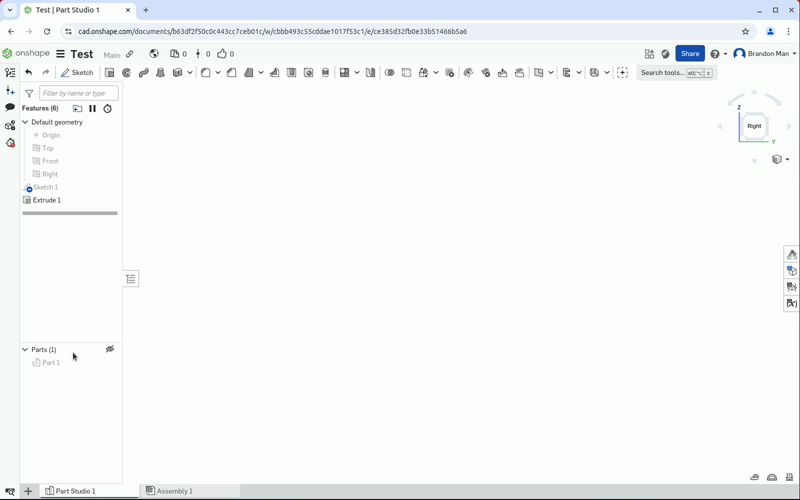
key_up(shift)
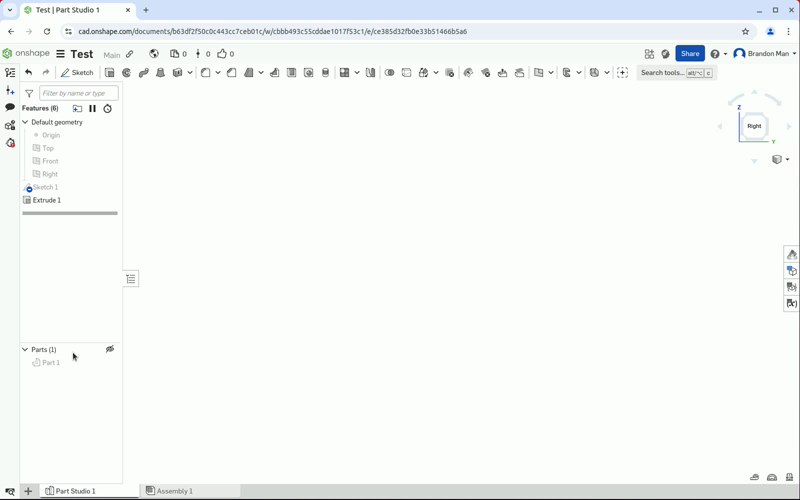
mouse_move(73, 352)
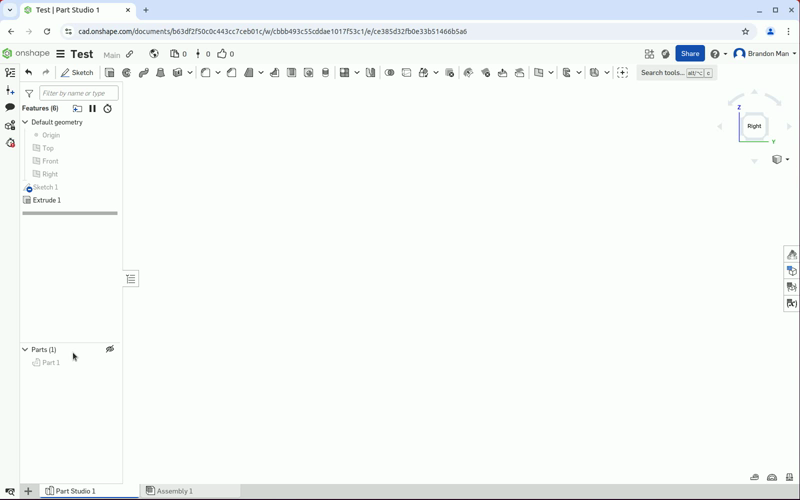
key(shift+y)
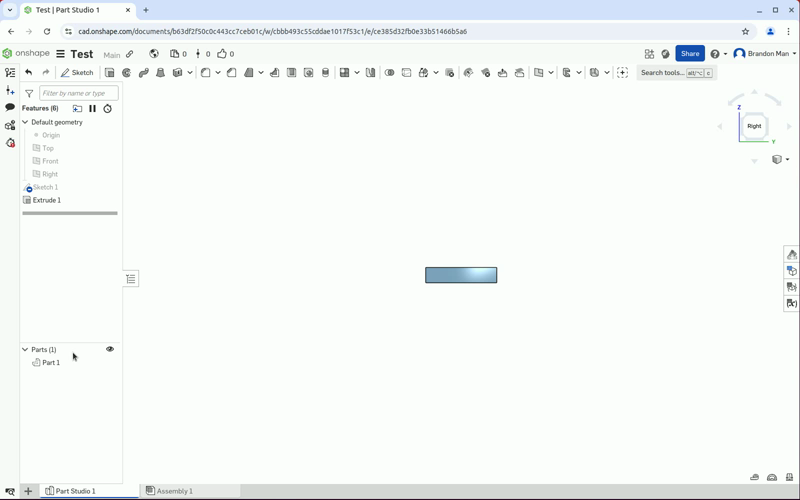
mouse_move(541, 75)
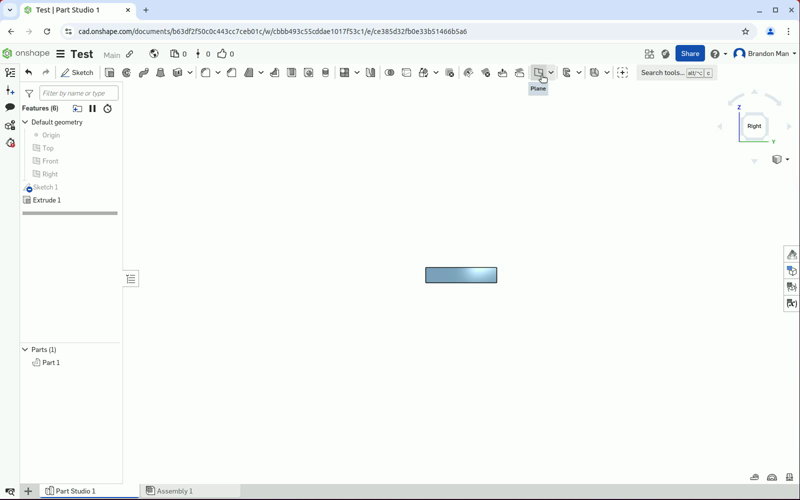
click(541, 75)
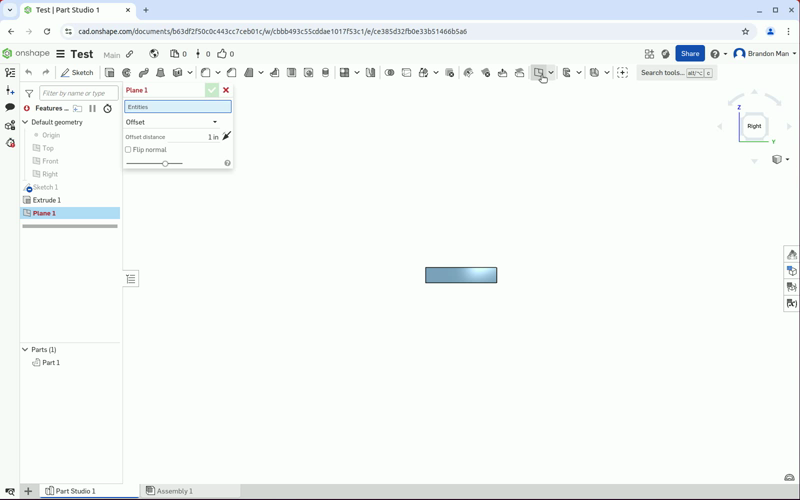
mouse_move(73, 176)
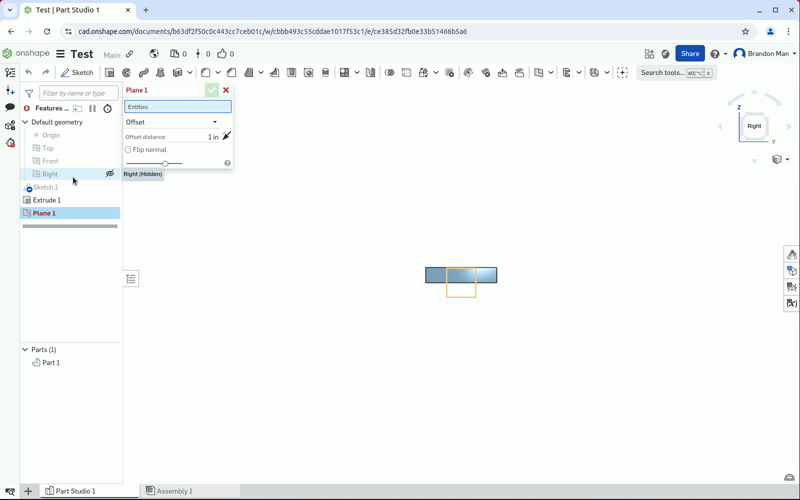
click(73, 176)
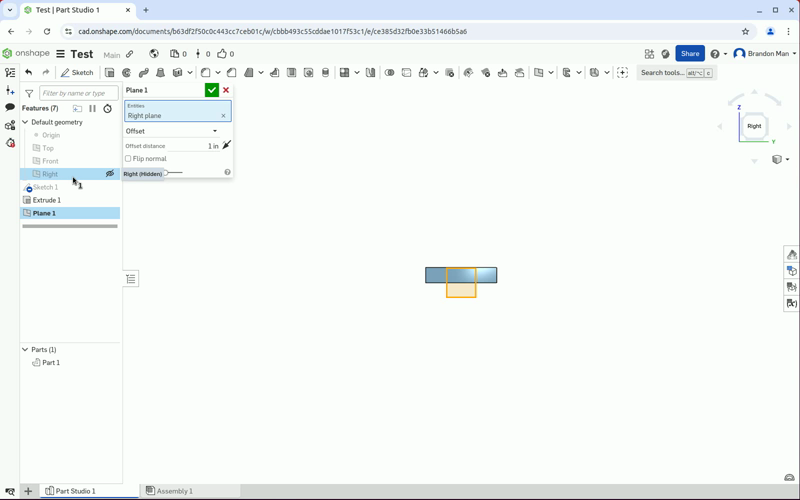
key(tab, 2)
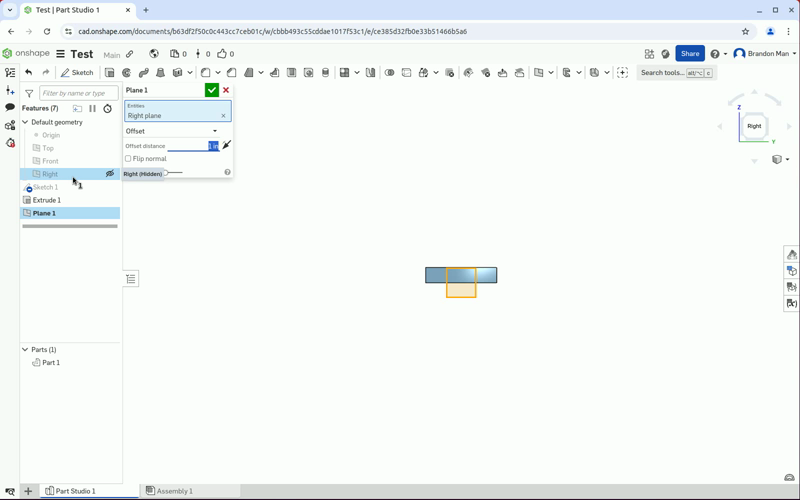
text(23.108)
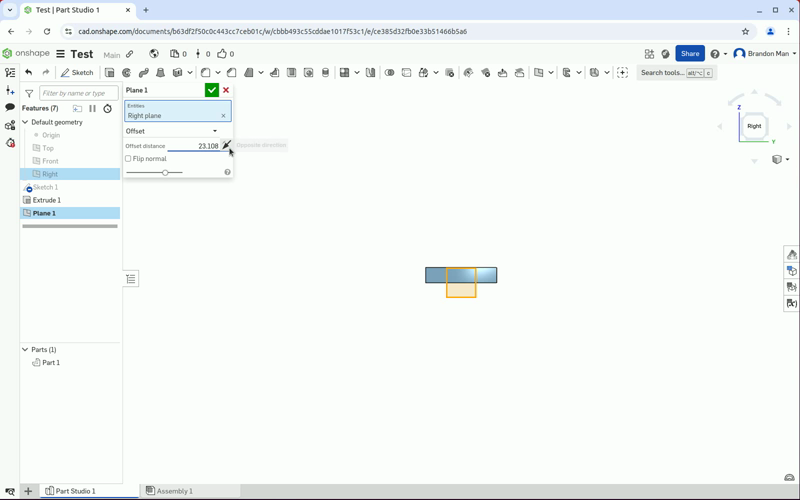
mouse_move(229, 147)
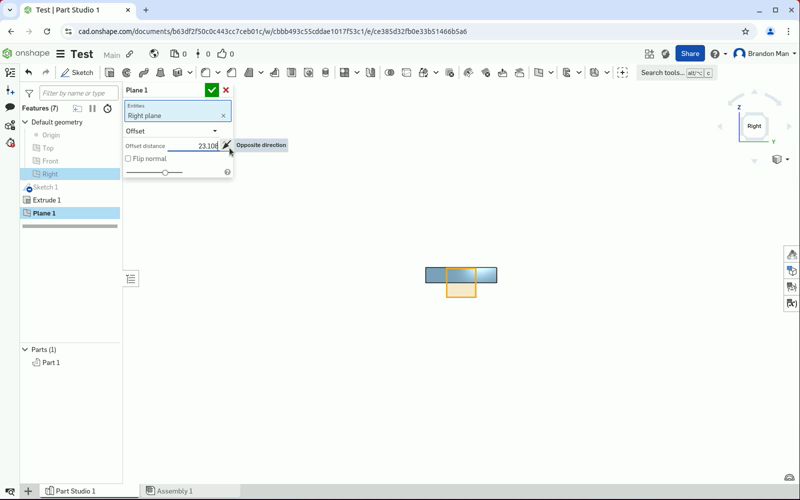
click(229, 147)
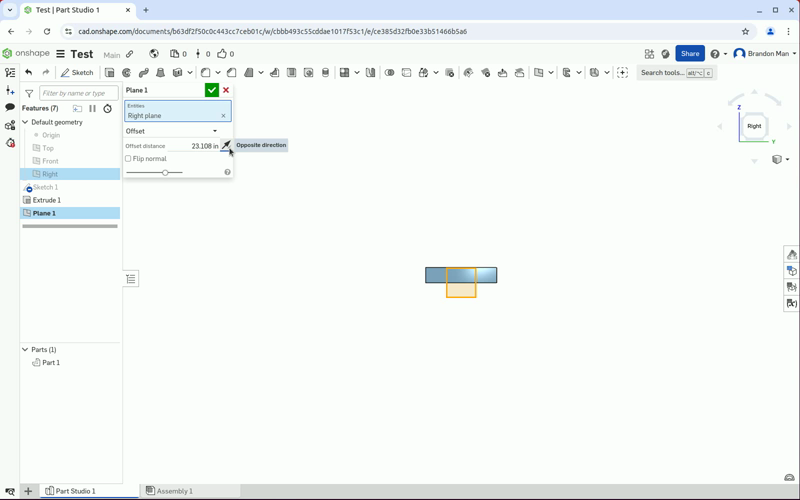
key(enter, 2)
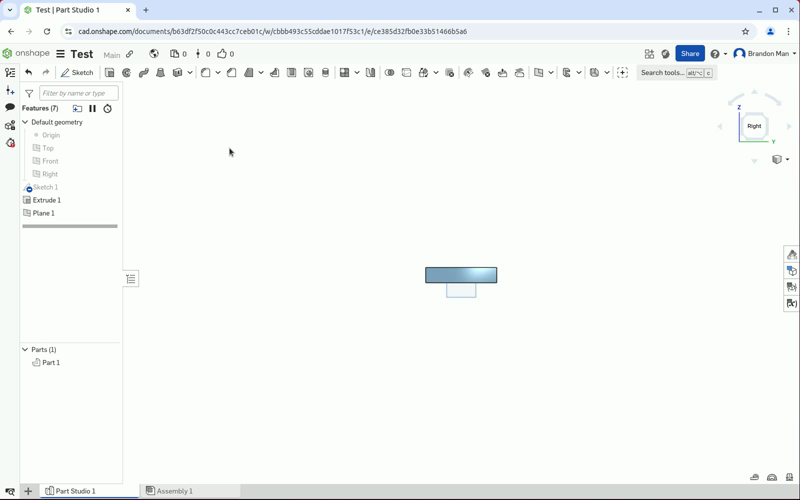
key(shift+s)
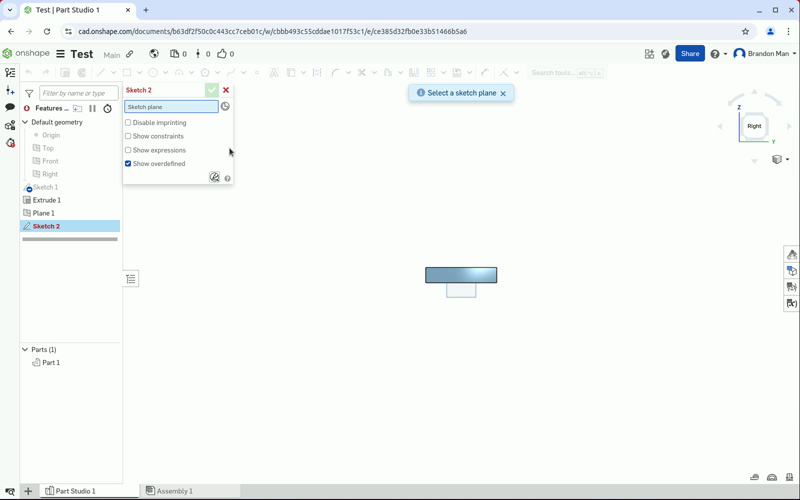
mouse_move(73, 215)
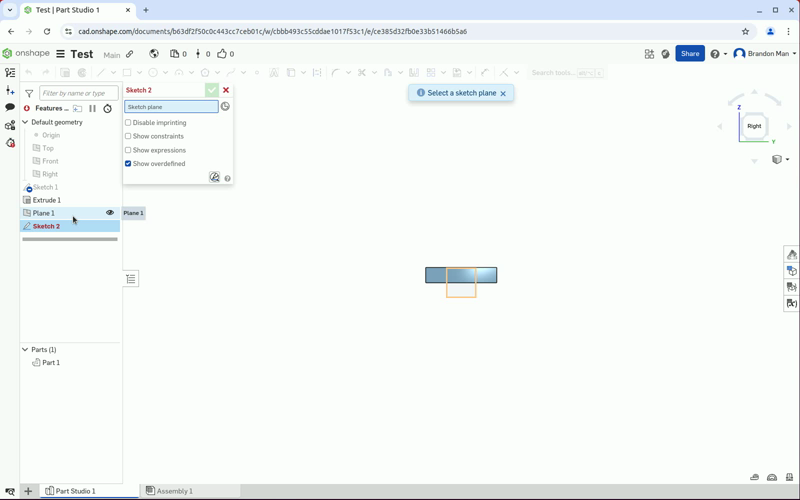
click(73, 215)
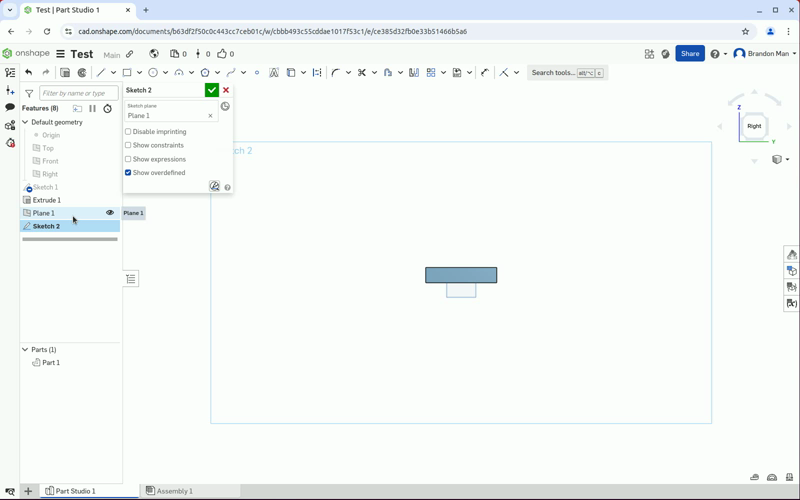
mouse_move(73, 352)
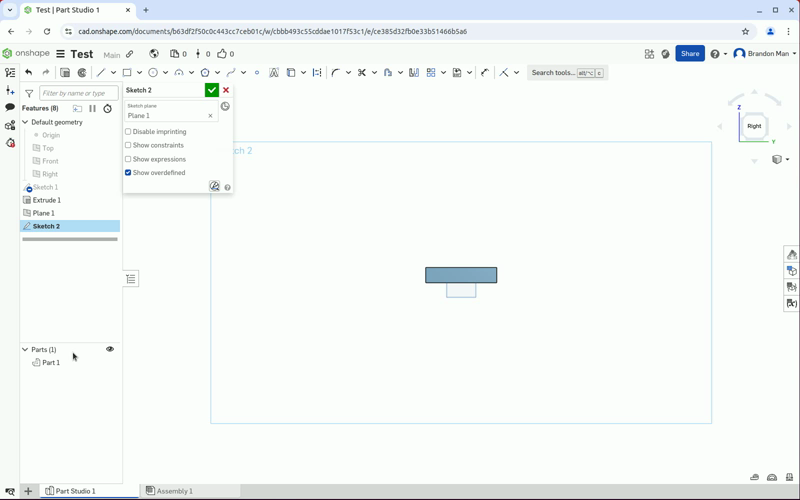
key(y)
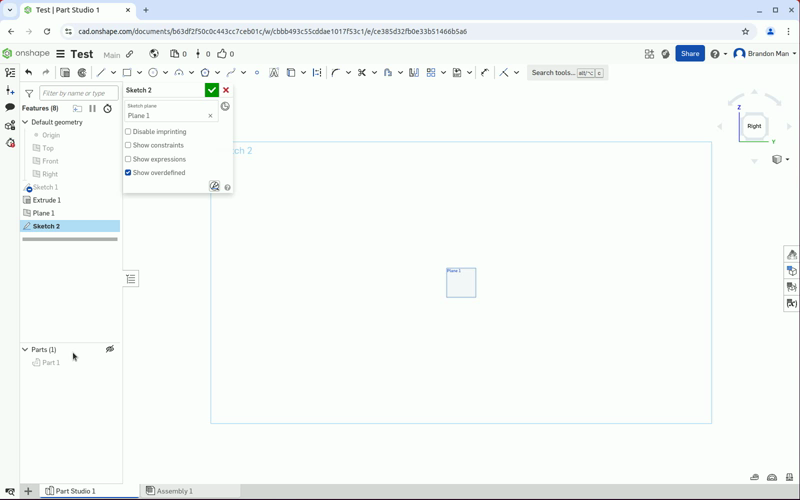
key(l)
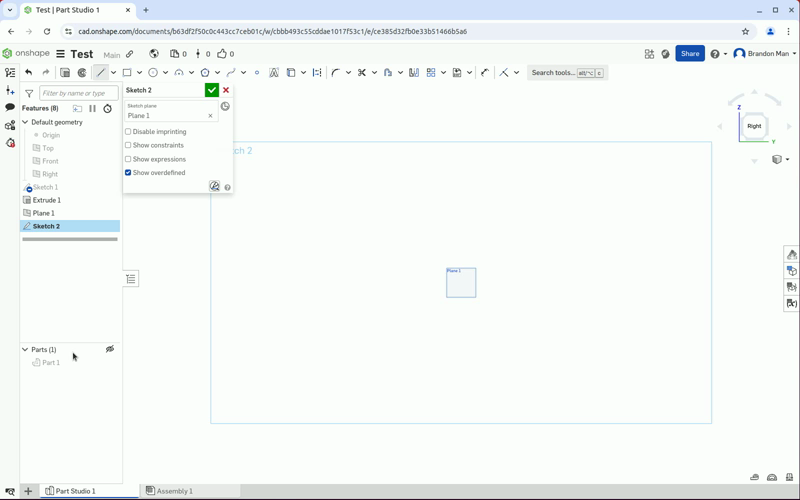
key_down(shift)
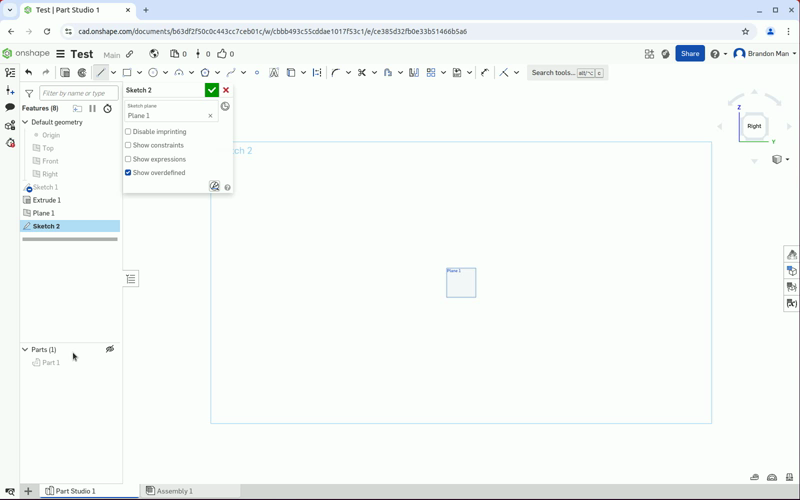
mouse_move(427, 281)
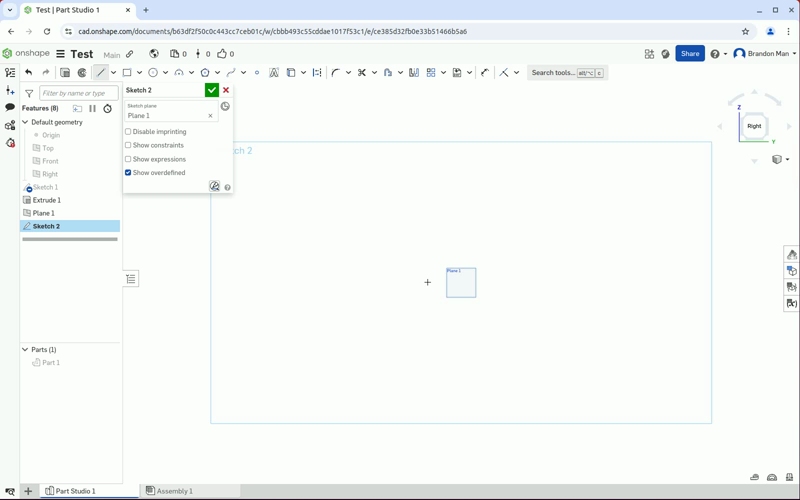
click(427, 281)
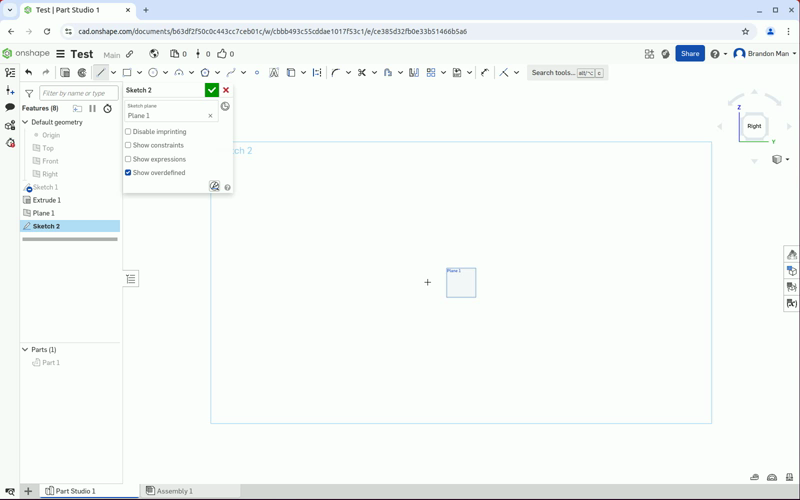
key_up(shift)
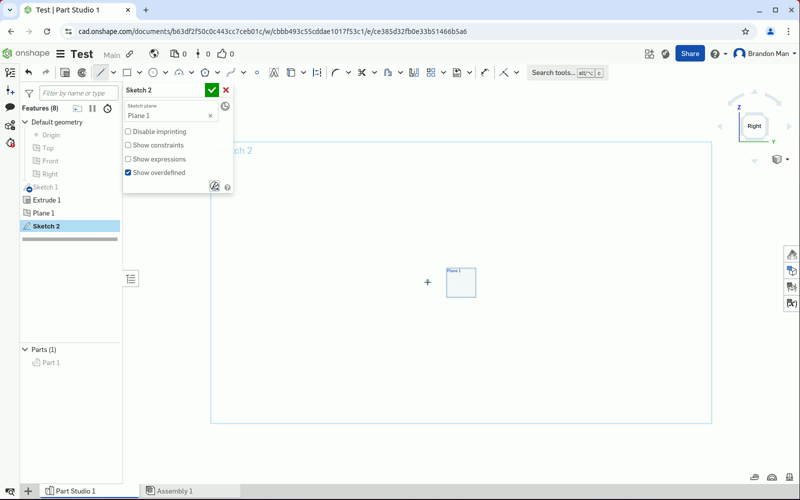
key_down(shift)
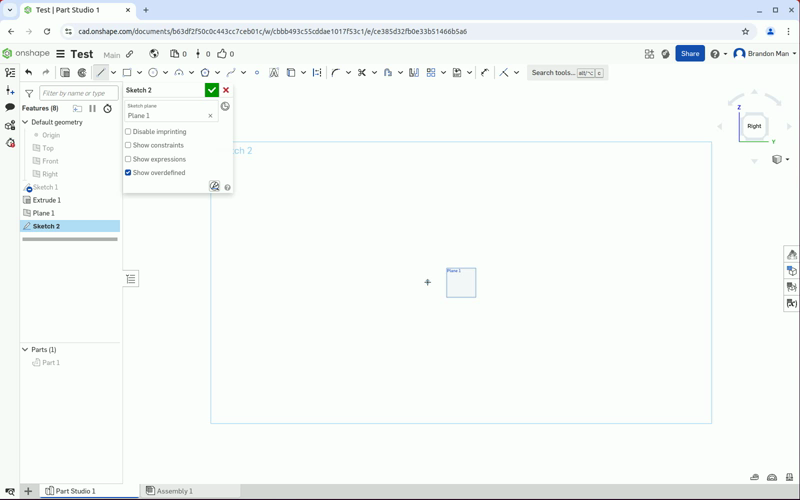
mouse_move(494, 281)
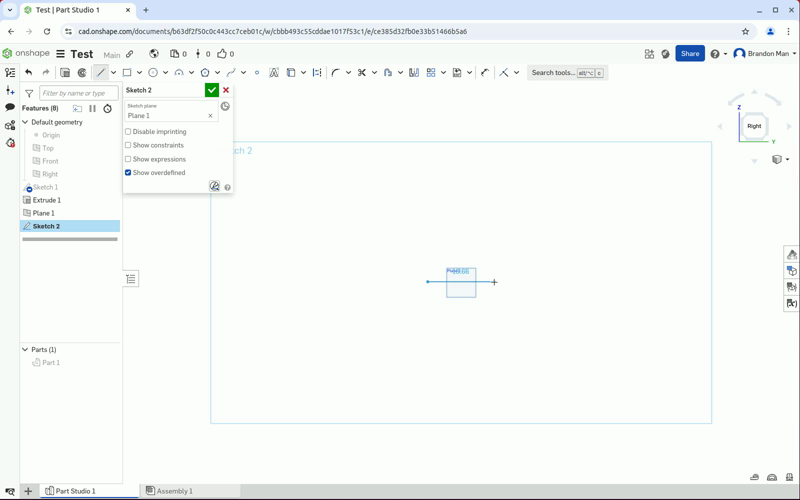
click(494, 281)
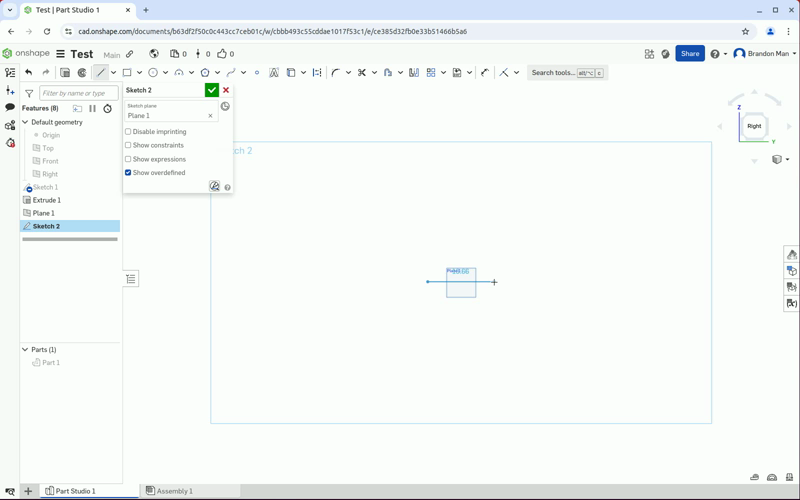
key_up(shift)
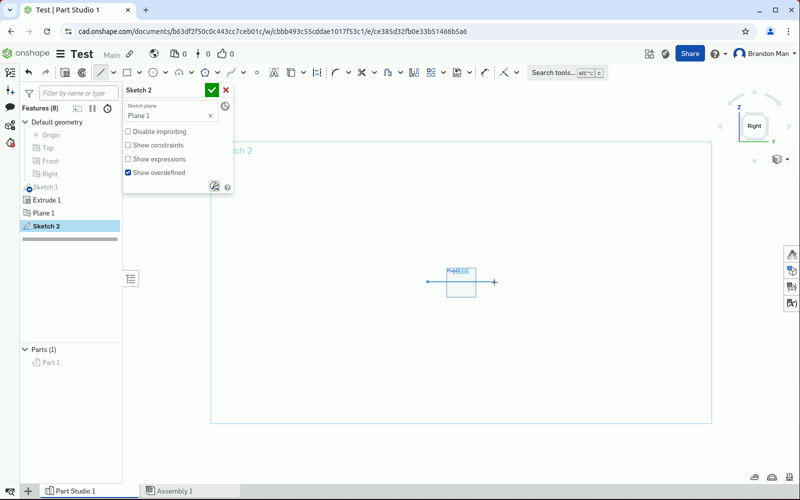
key_down(shift)
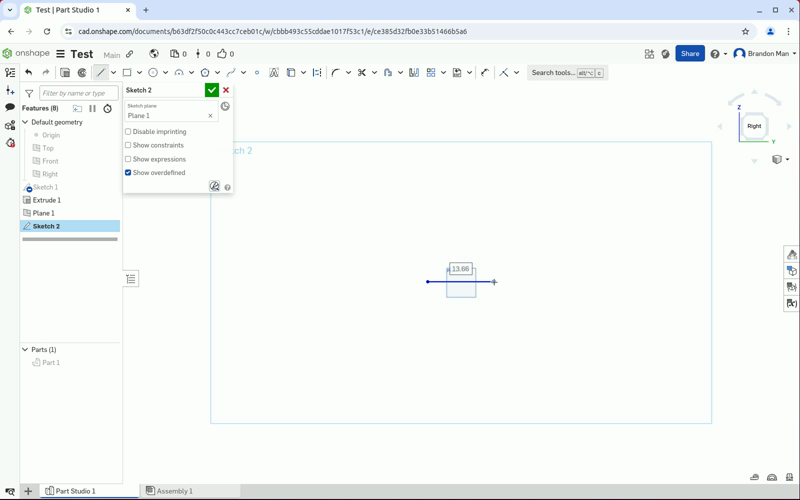
mouse_move(524, 281)
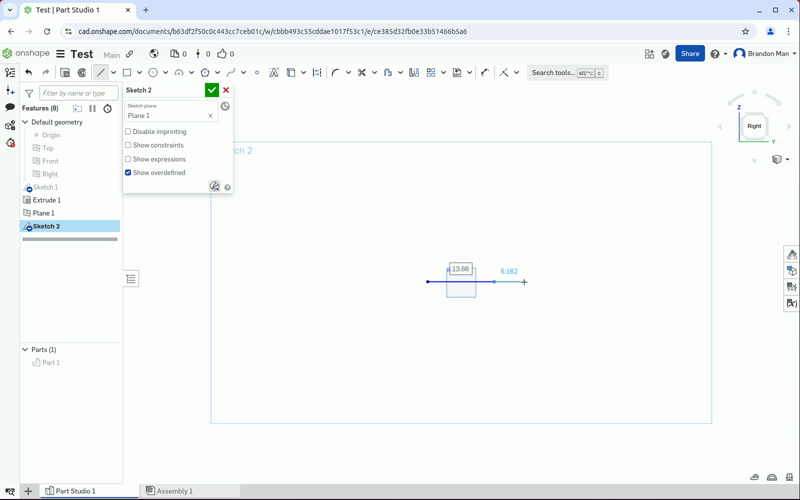
mouse_move(494, 270)
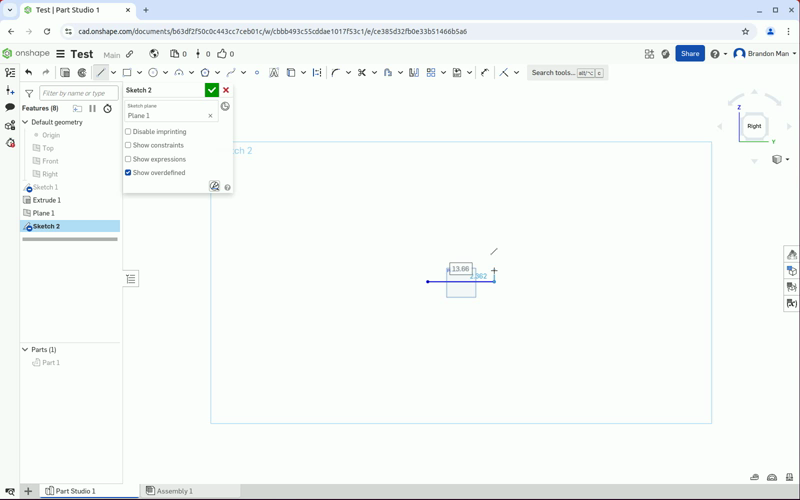
click(494, 270)
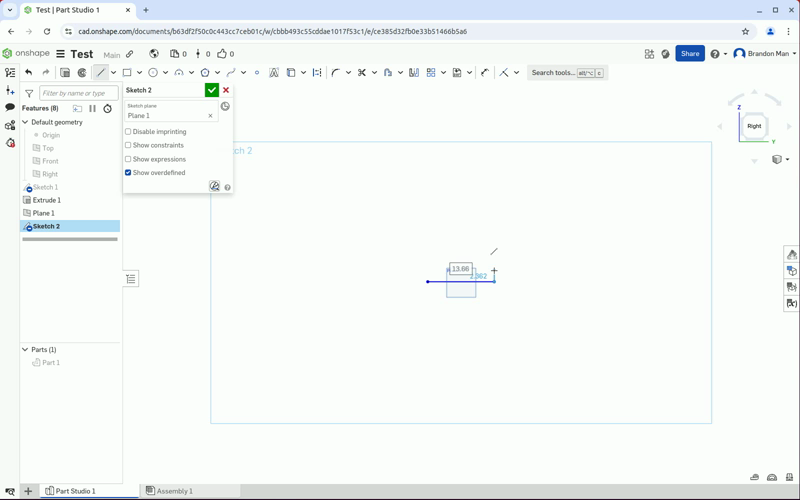
key_up(shift)
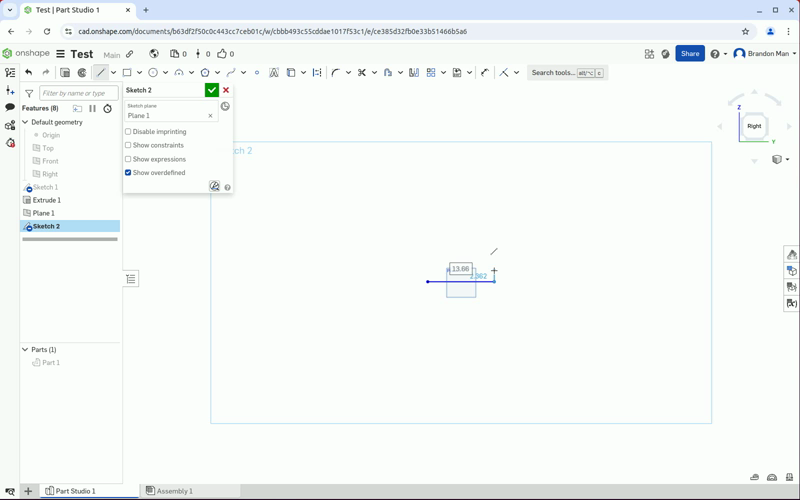
key_down(shift)
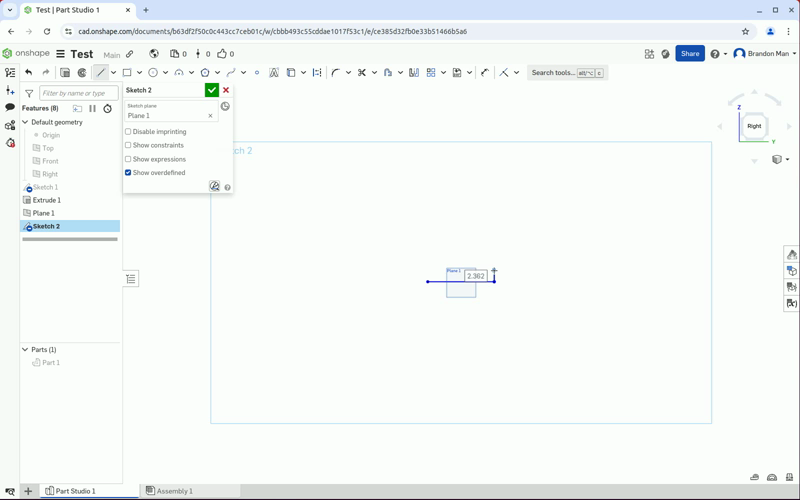
mouse_move(427, 270)
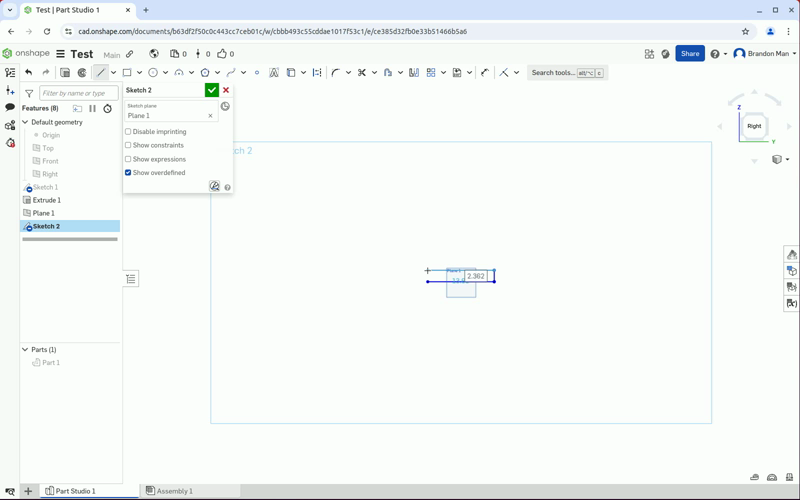
click(427, 270)
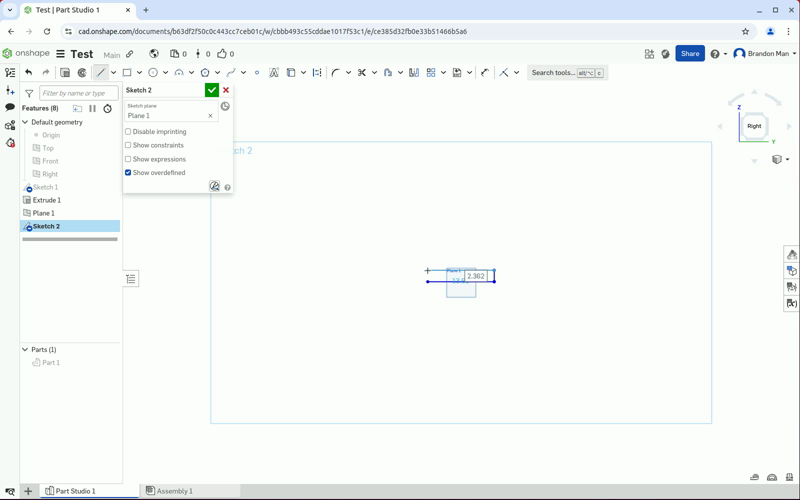
key_up(shift)
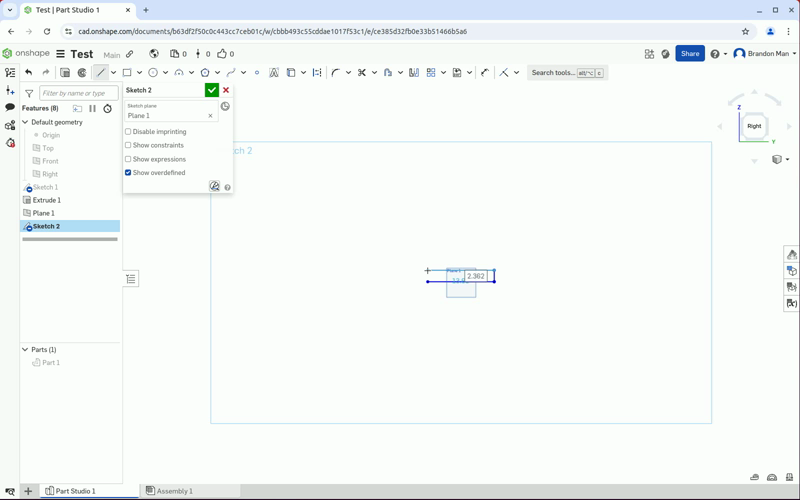
mouse_move(457, 270)
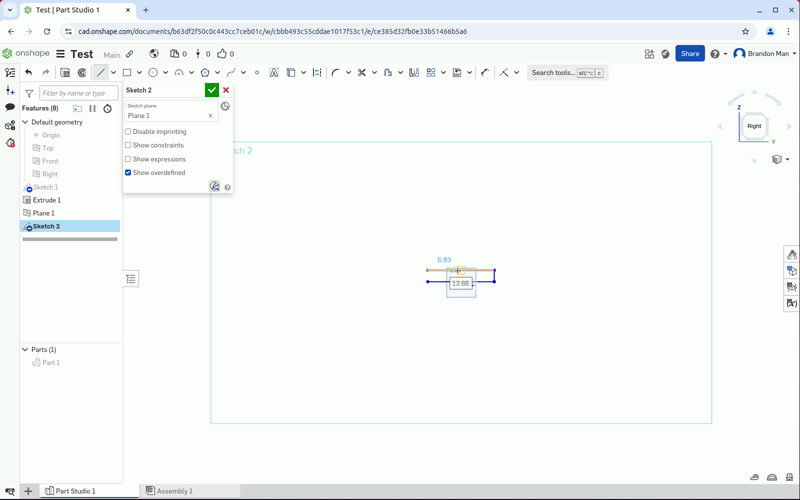
key_down(shift)
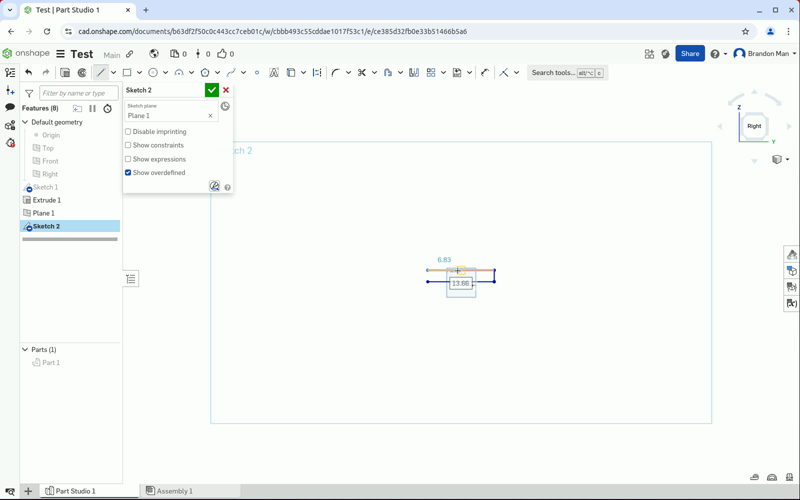
mouse_move(427, 281)
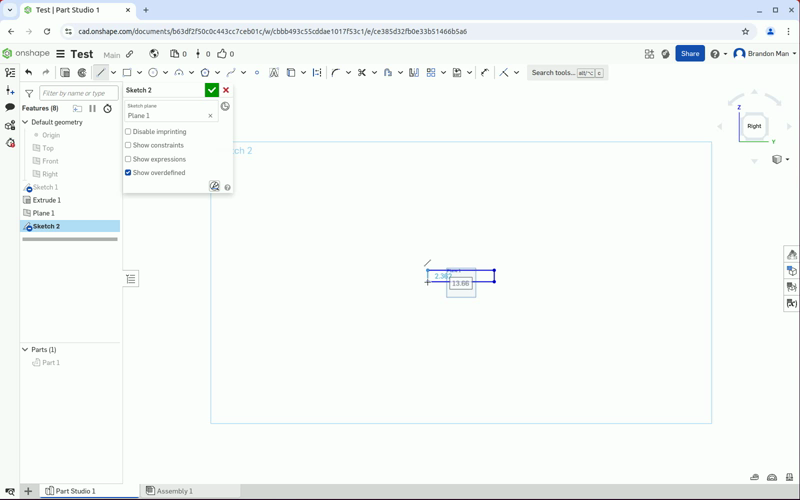
key_up(shift)
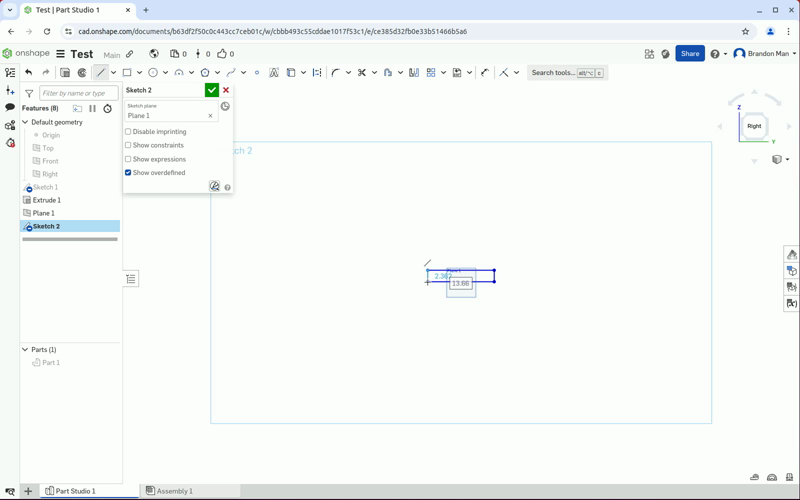
click(427, 281)
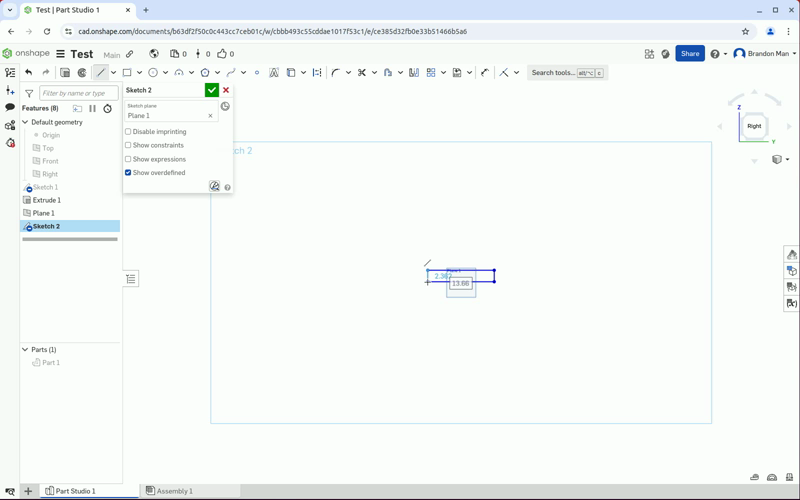
key(esc)
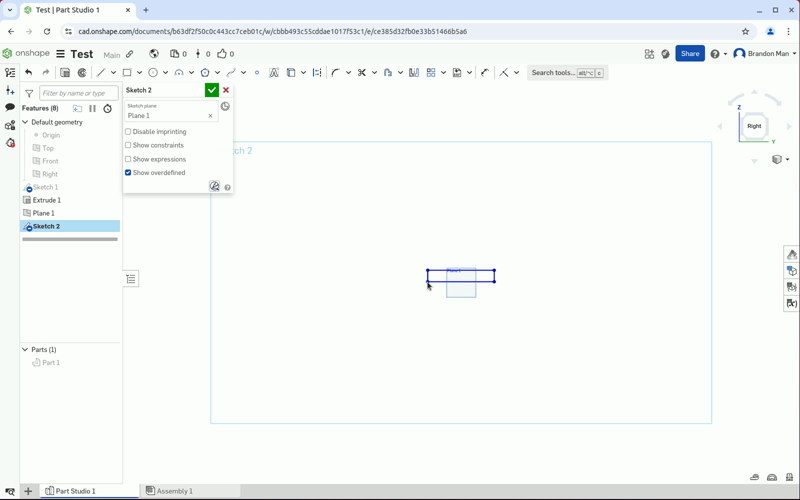
mouse_move(436, 279)
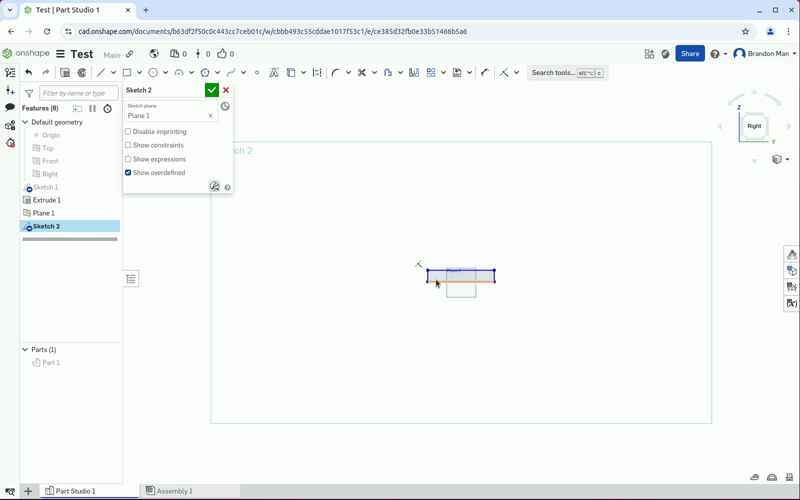
scroll(6)
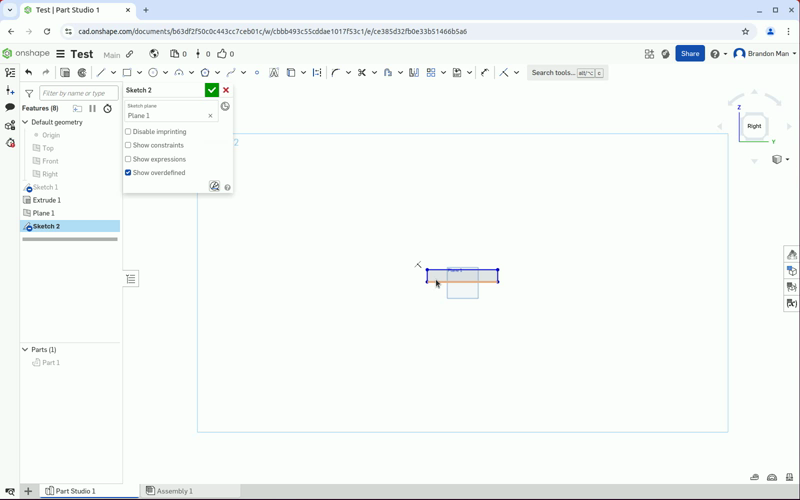
scroll(6)
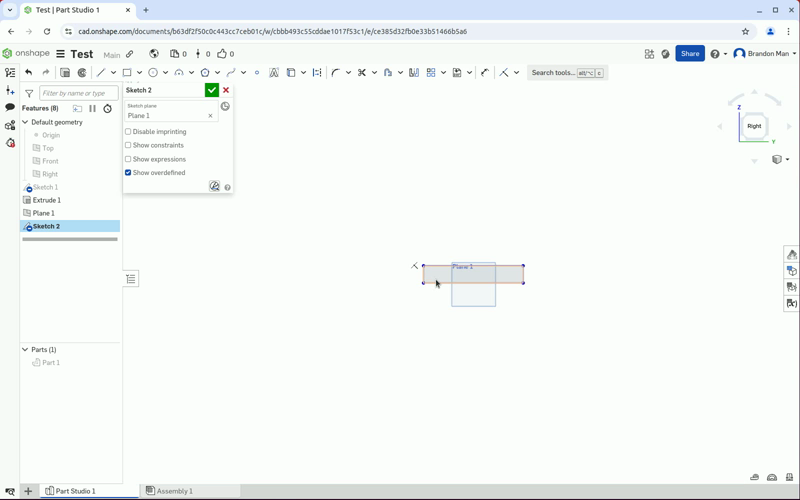
scroll(6)
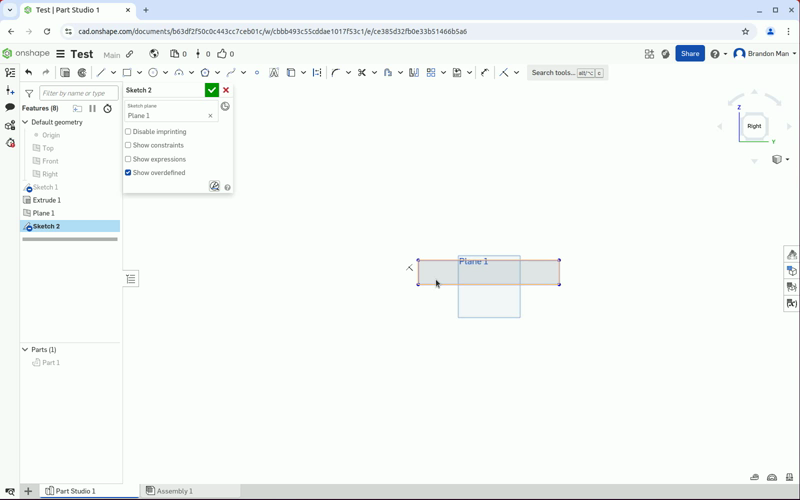
scroll(6)
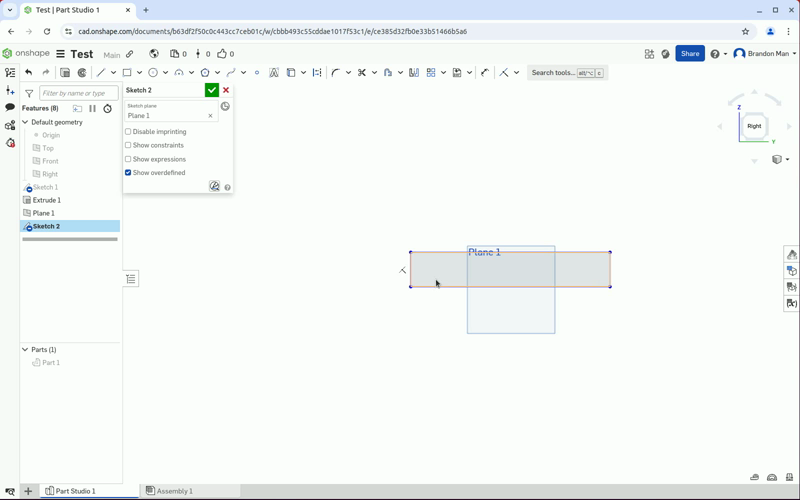
scroll(6)
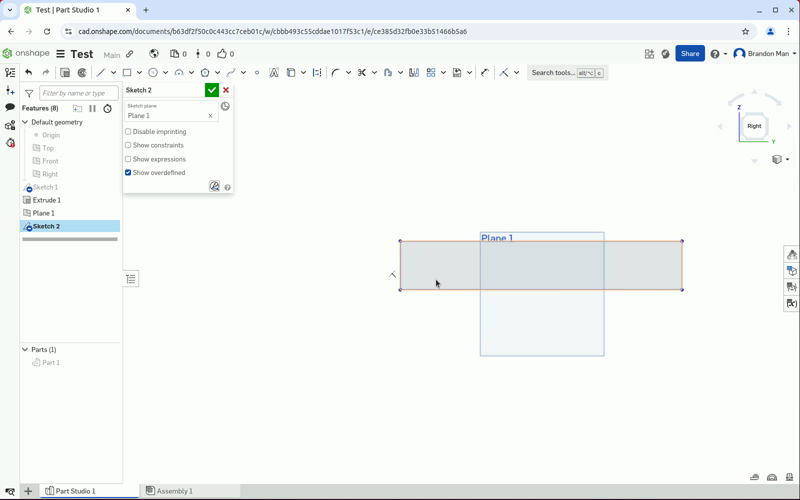
scroll(6)
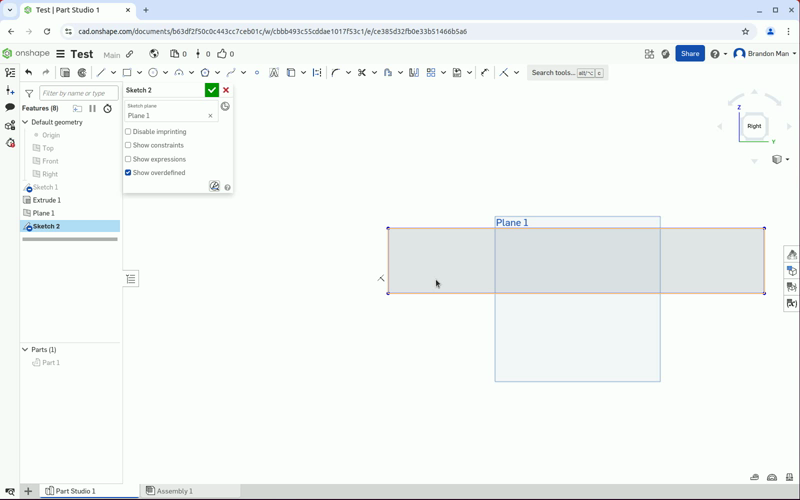
scroll(6)
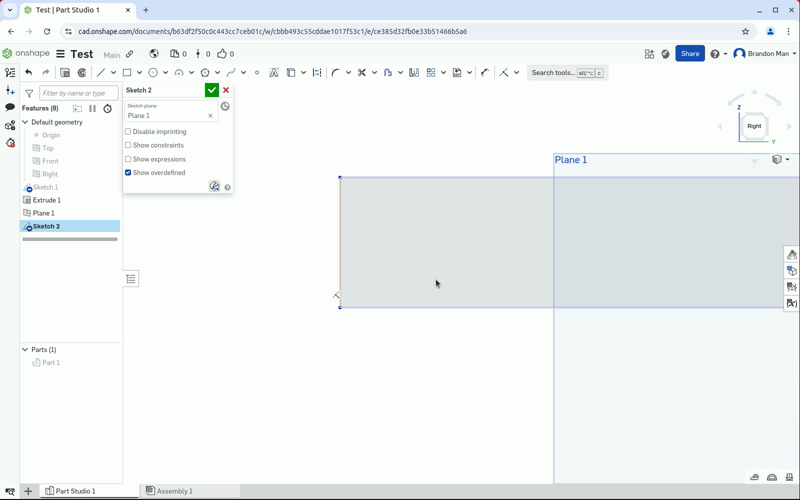
click(436, 279)
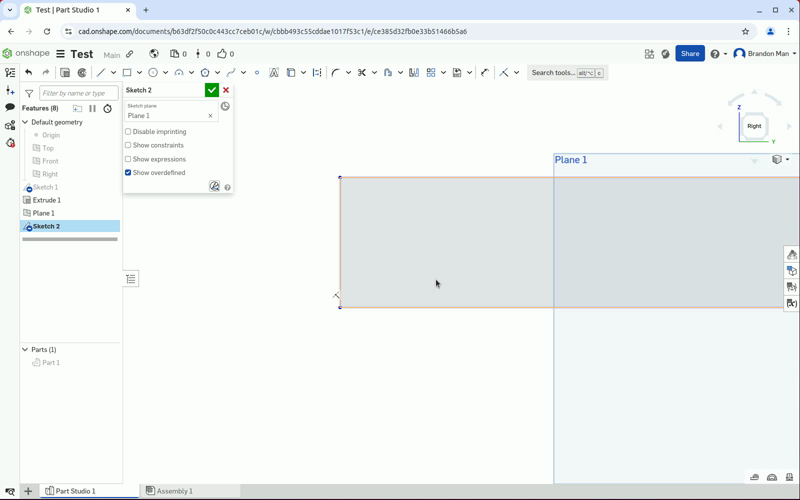
scroll(-6)
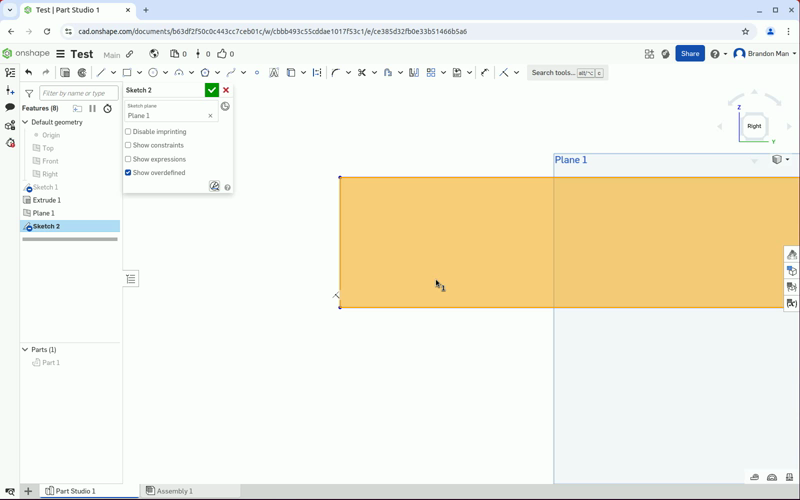
scroll(-6)
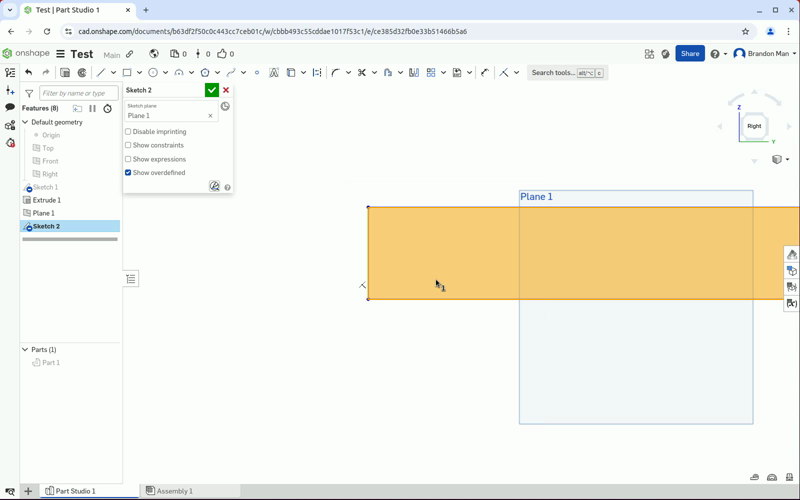
scroll(-6)
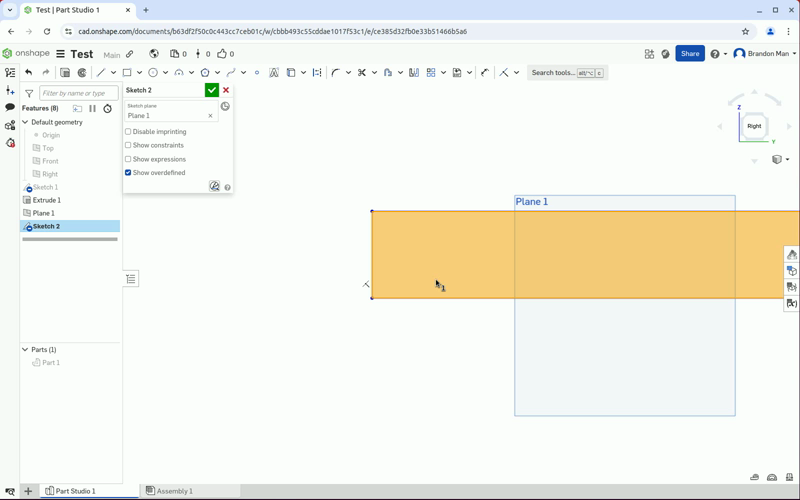
scroll(-6)
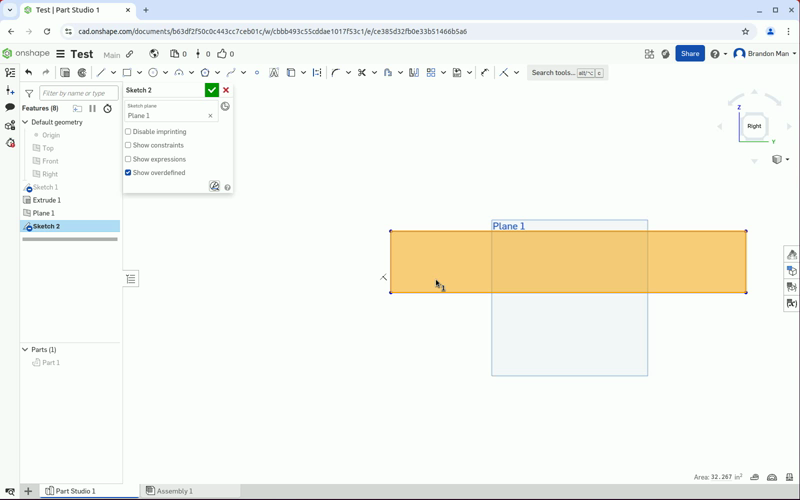
scroll(-6)
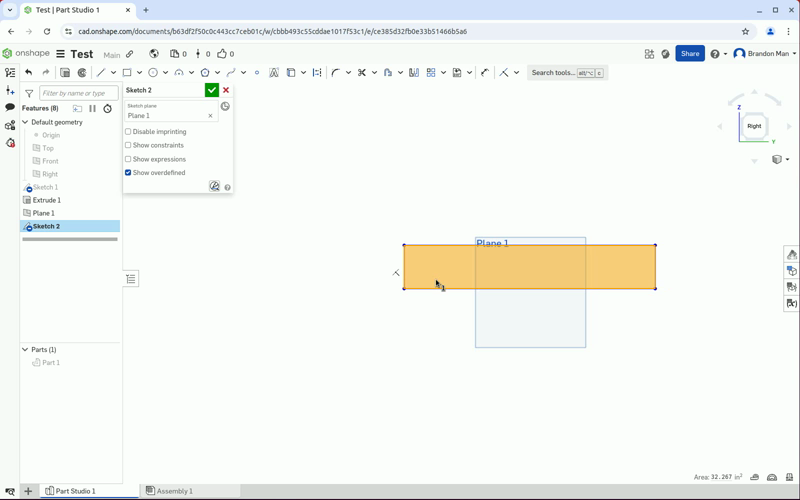
scroll(-6)
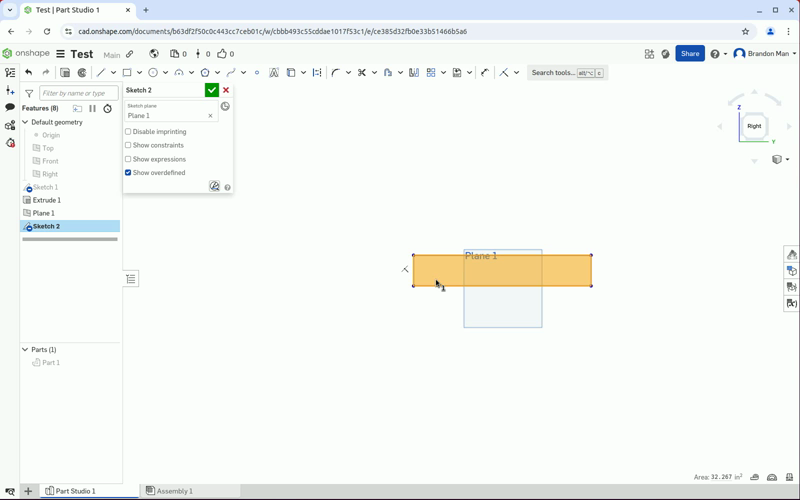
scroll(-6)
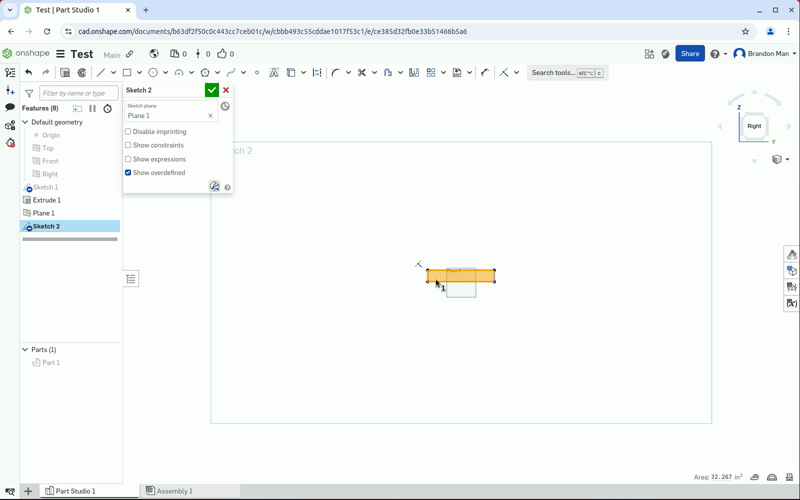
mouse_move(73, 352)
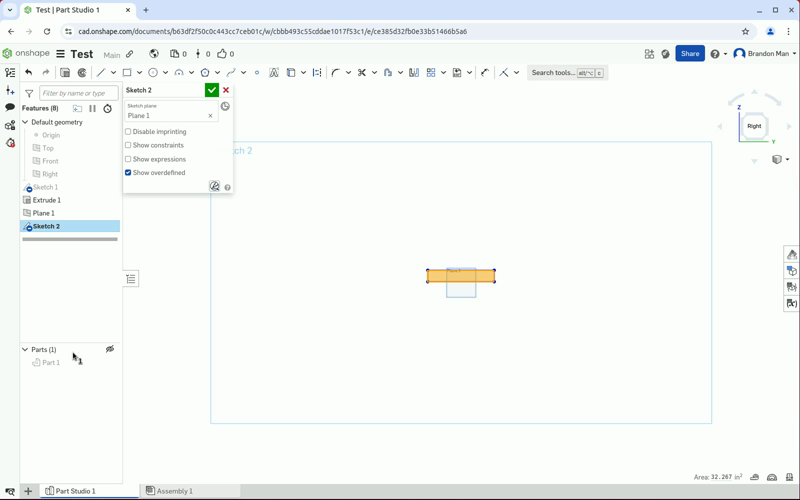
key(shift+y)
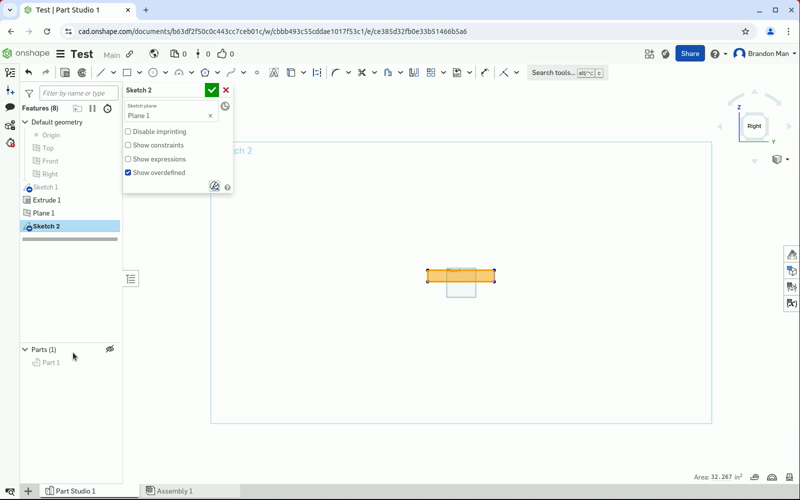
key(shift+e)
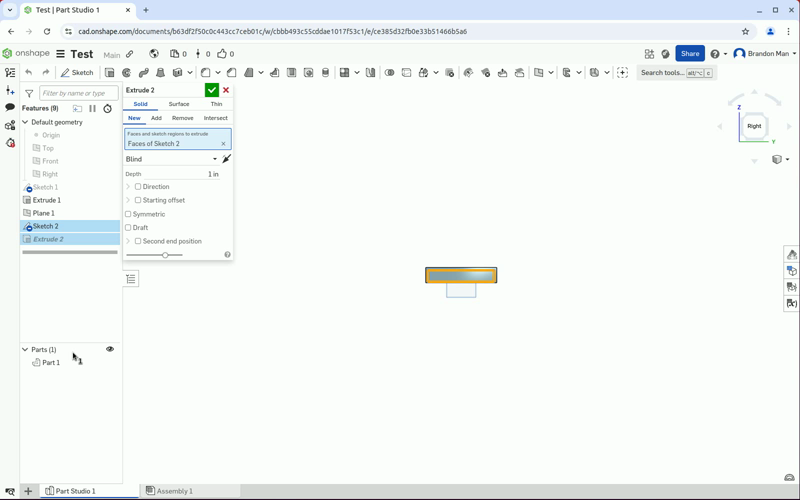
mouse_move(143, 106)
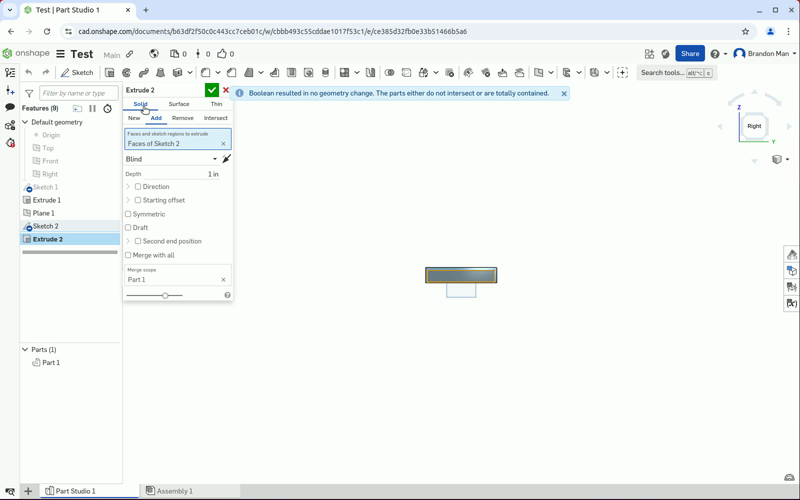
click(143, 106)
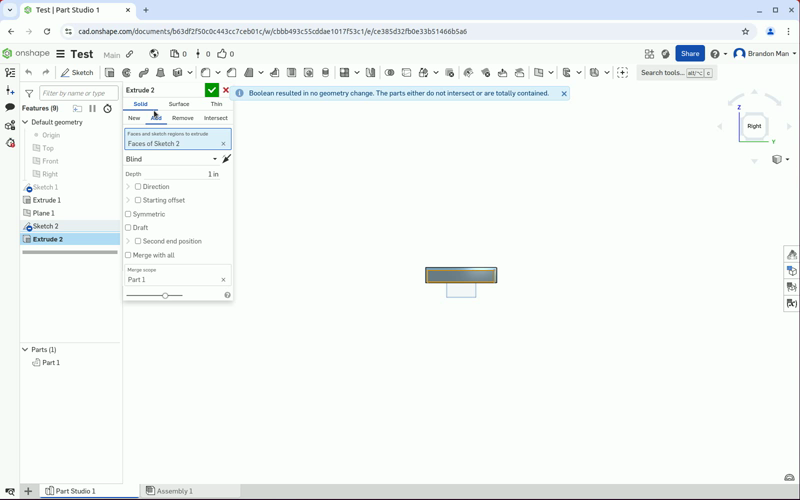
mouse_move(186, 120)
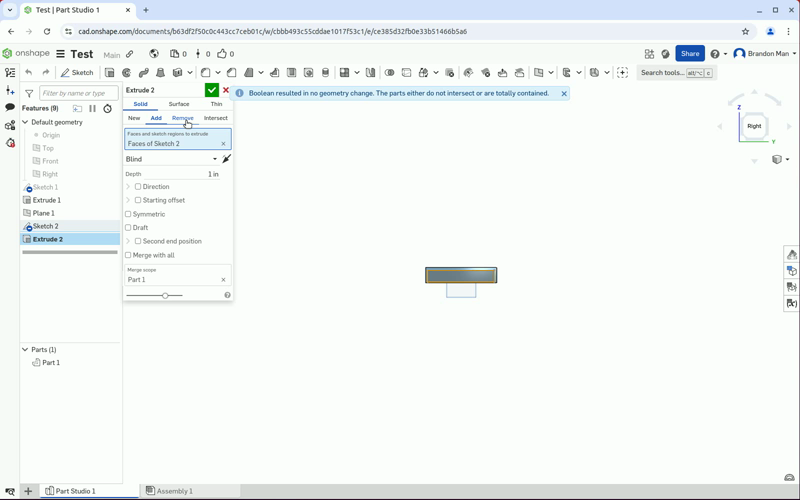
click(186, 120)
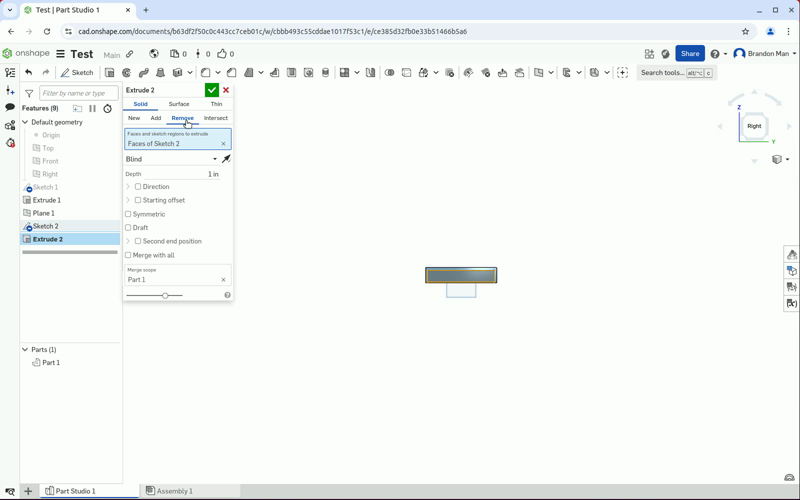
key(tab, 4)
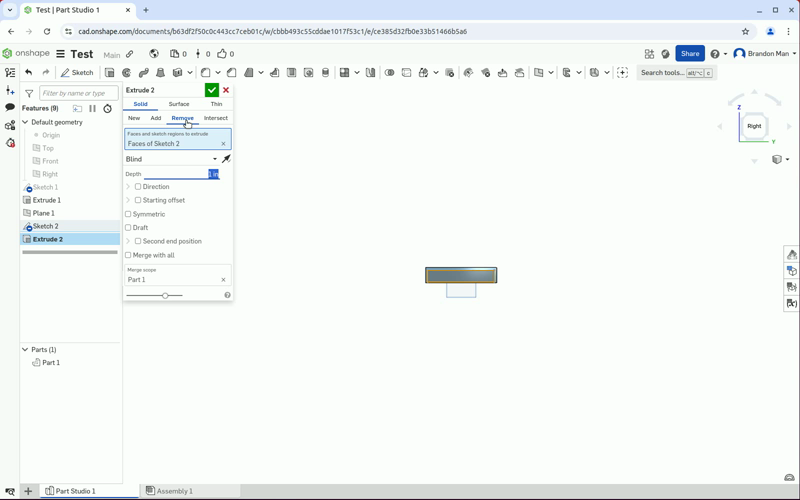
text(30.811)
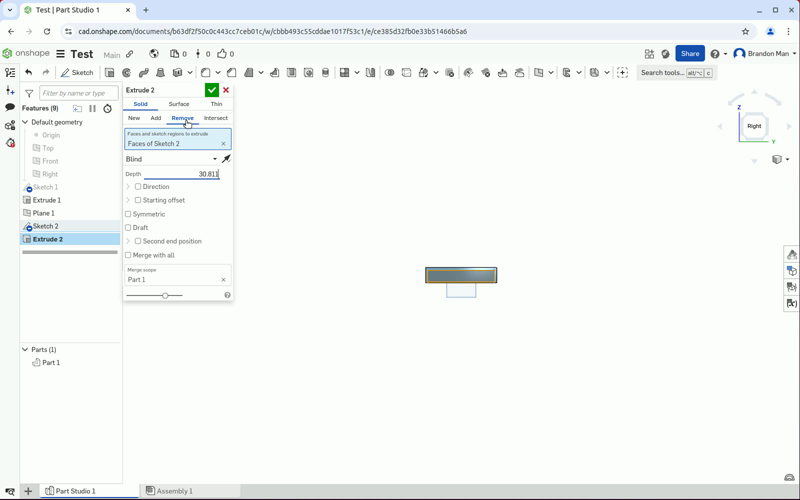
key(tab, 6)
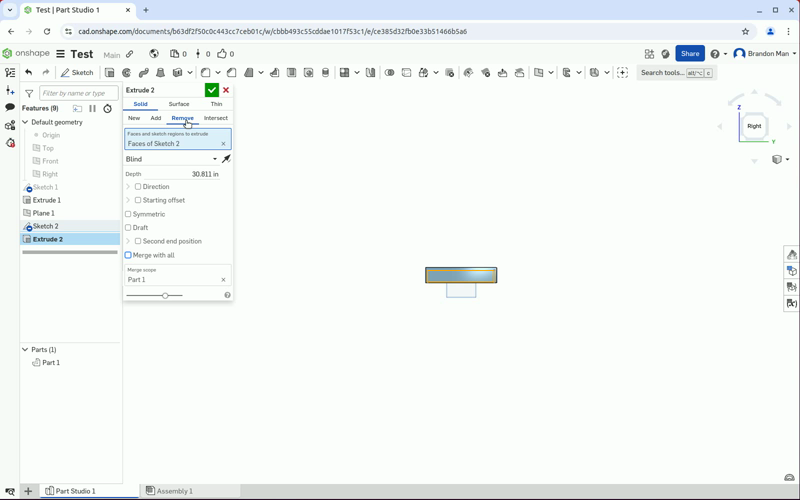
key(space)
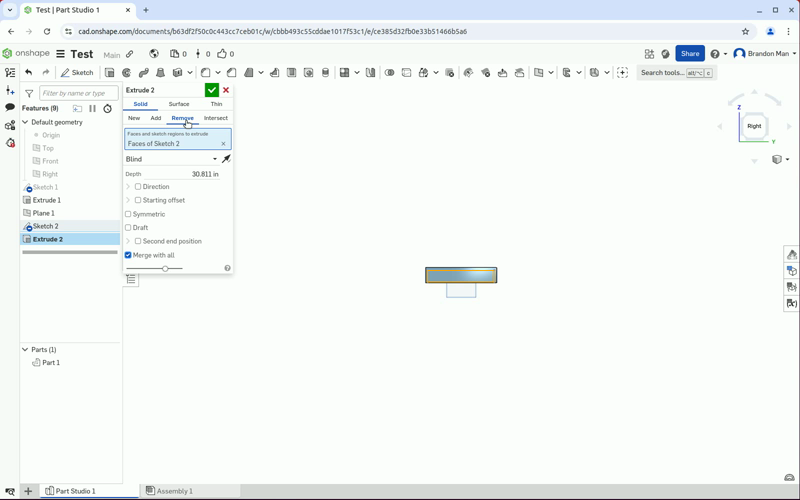
key(enter)
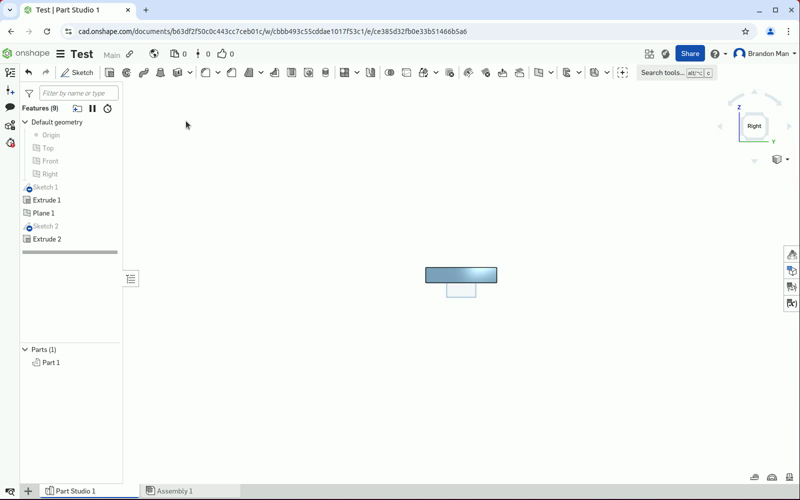
key(shift+h)
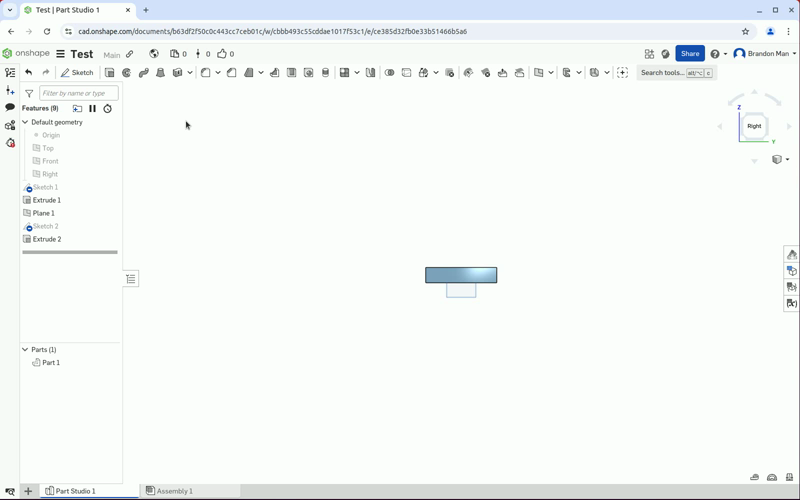
key(shift+h)
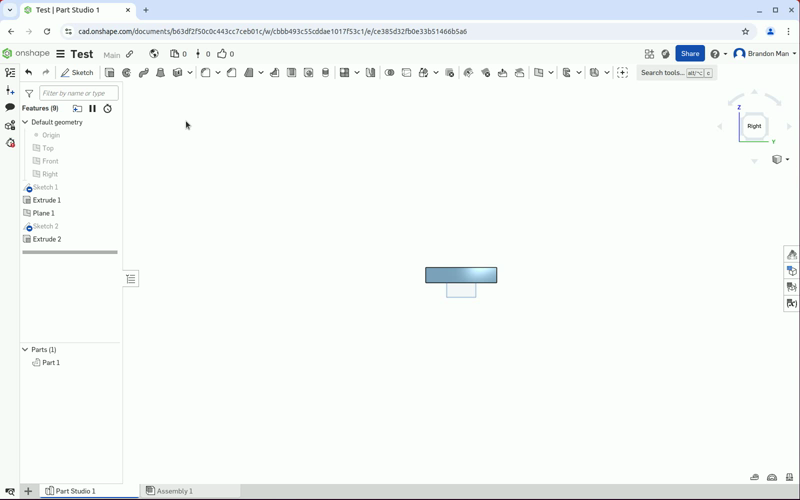
mouse_move(73, 189)
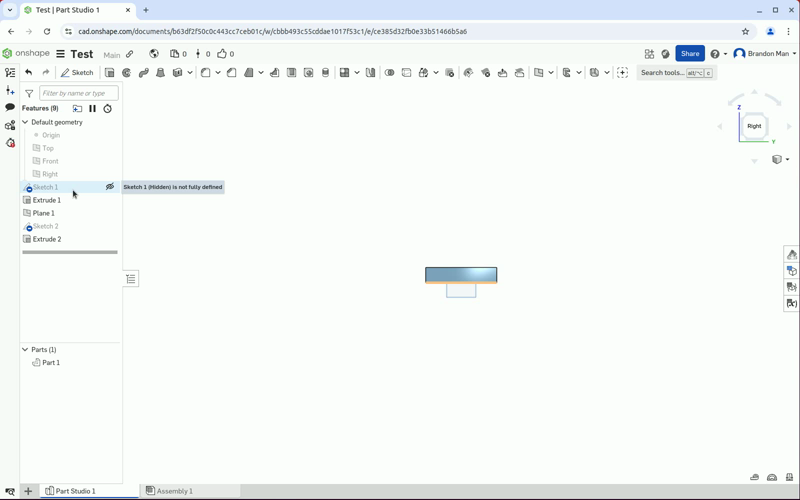
click(73, 189)
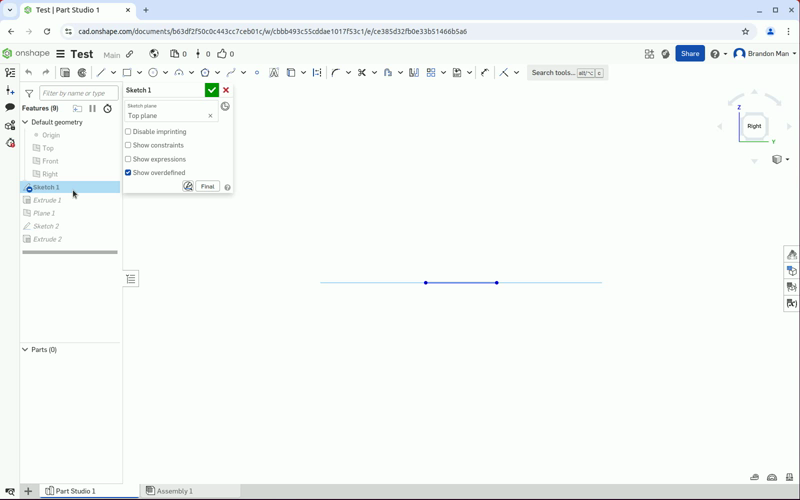
mouse_move(229, 92)
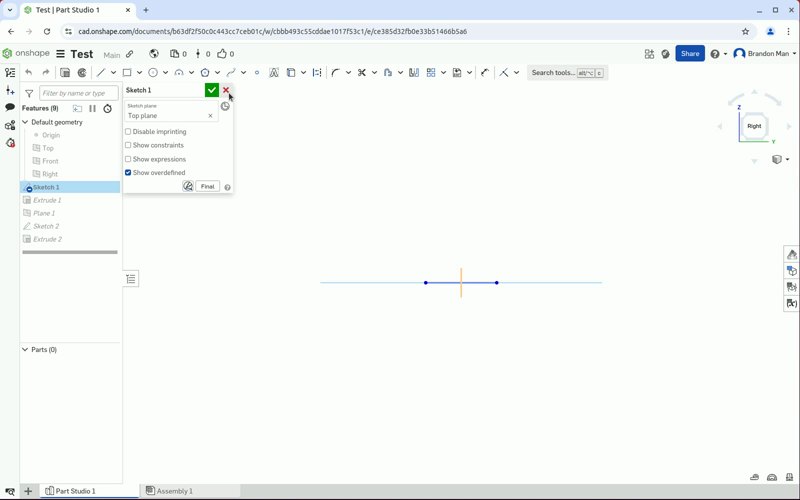
click(229, 92)
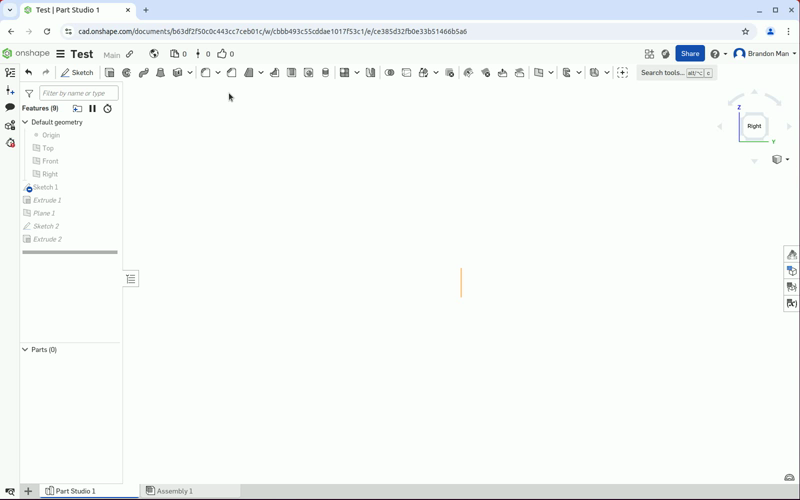
mouse_move(73, 352)
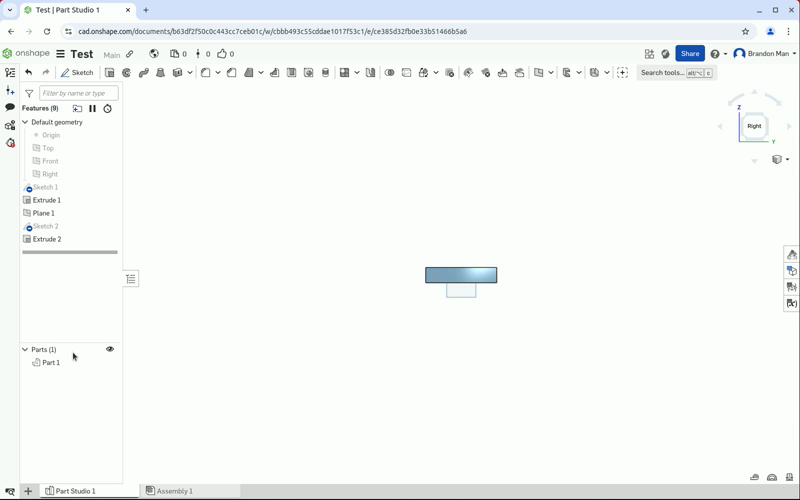
key(y)
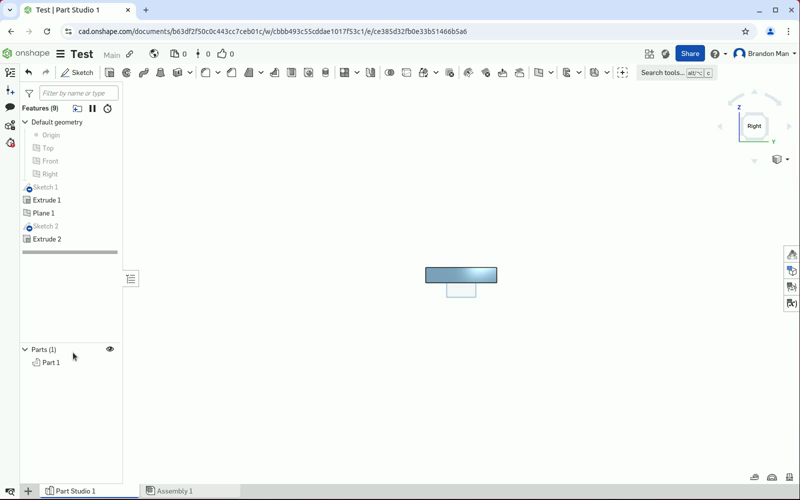
key(shift+p)
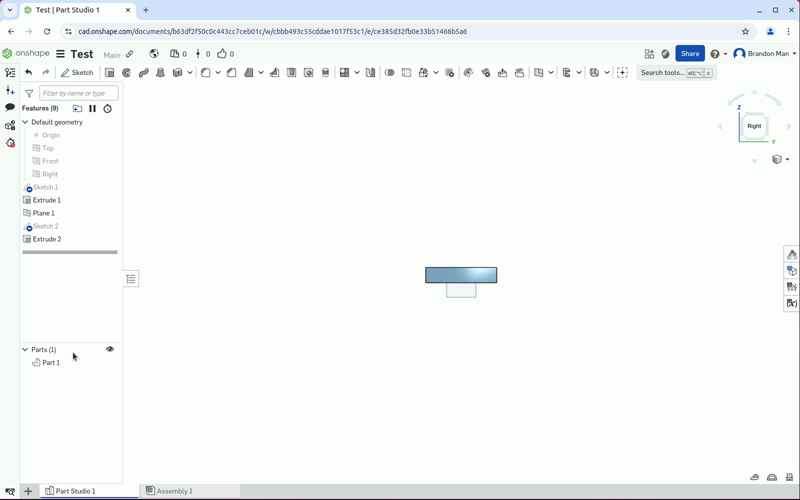
key(space)
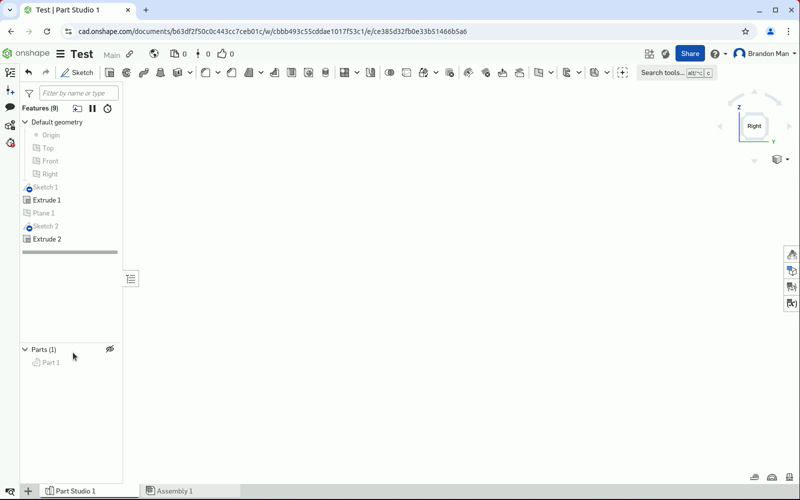
key_down(shift)
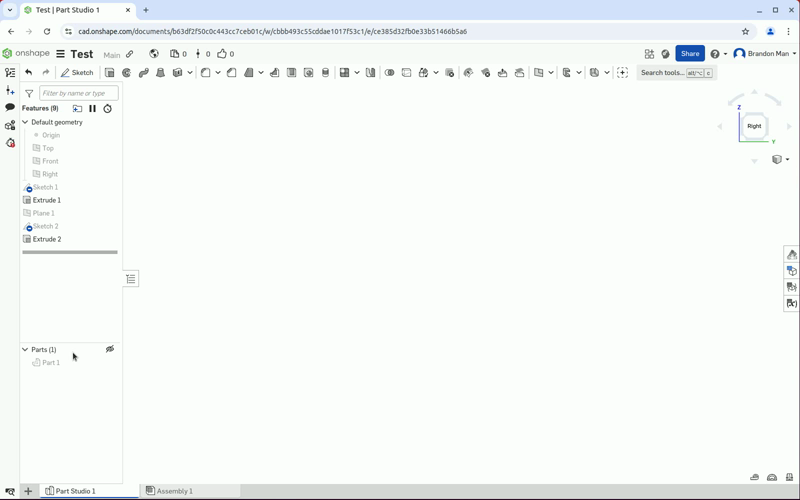
key(right)
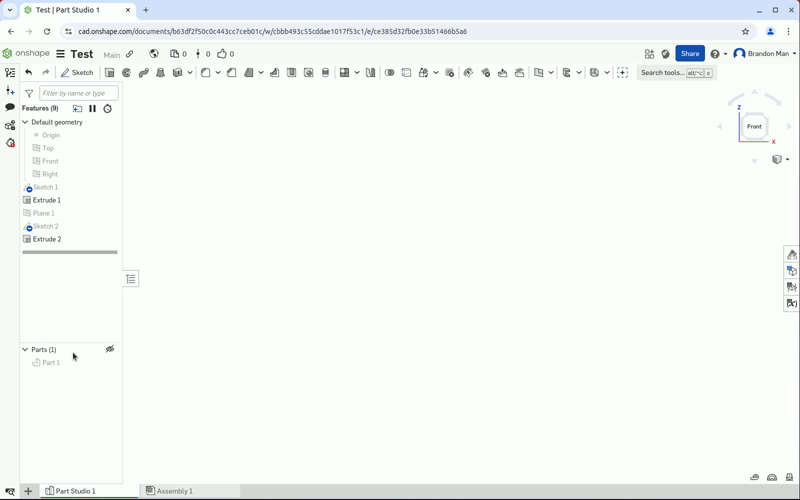
key_up(shift)
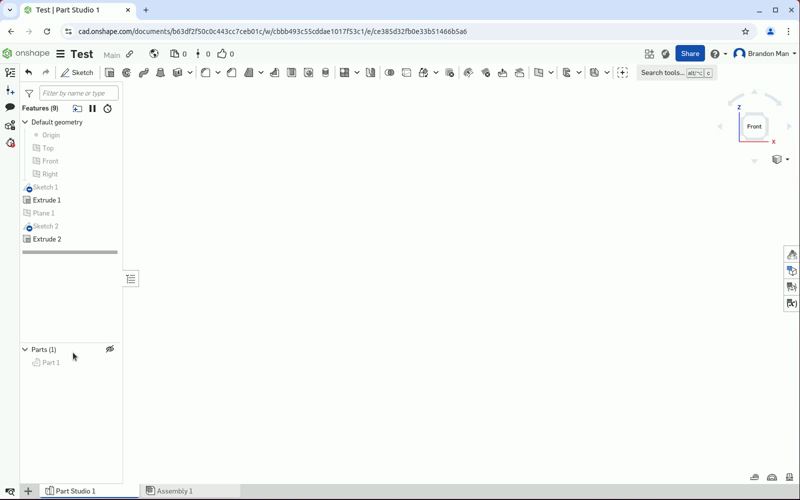
mouse_move(73, 352)
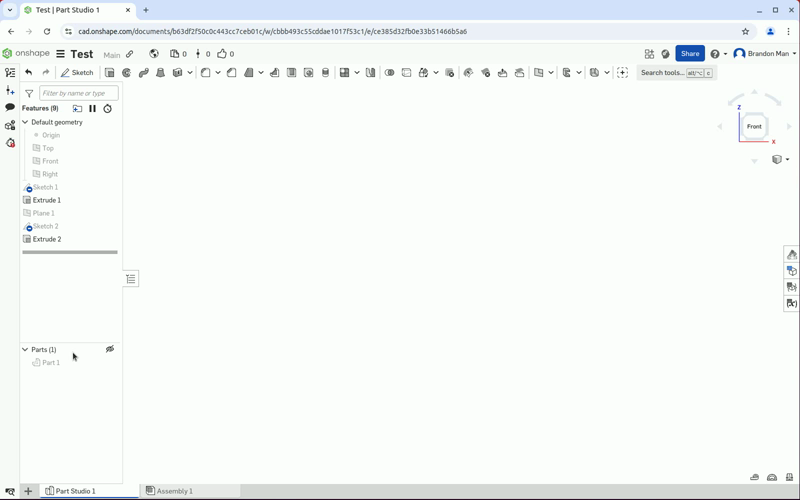
key(shift+y)
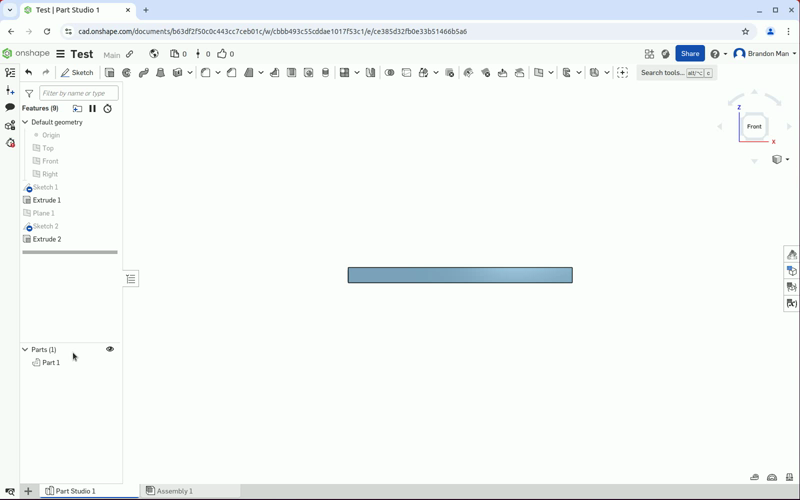
mouse_move(541, 75)
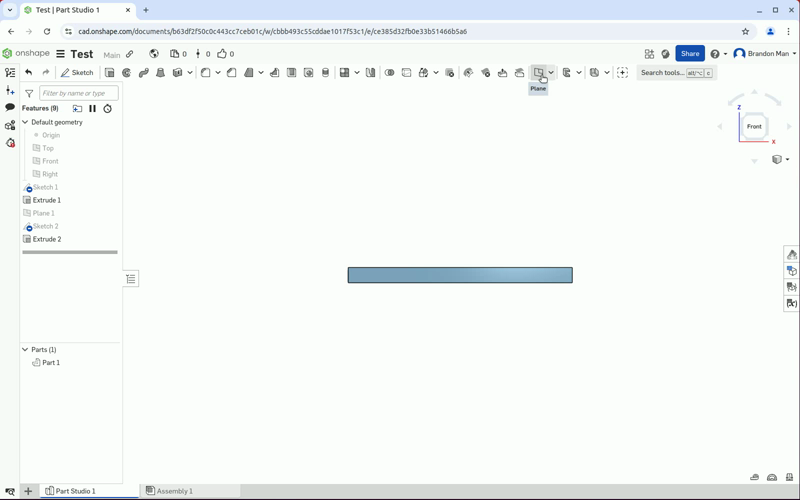
click(541, 75)
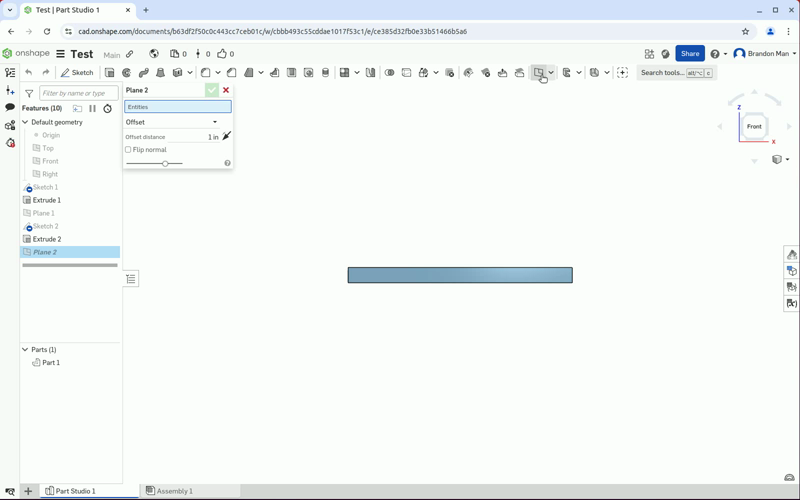
mouse_move(73, 163)
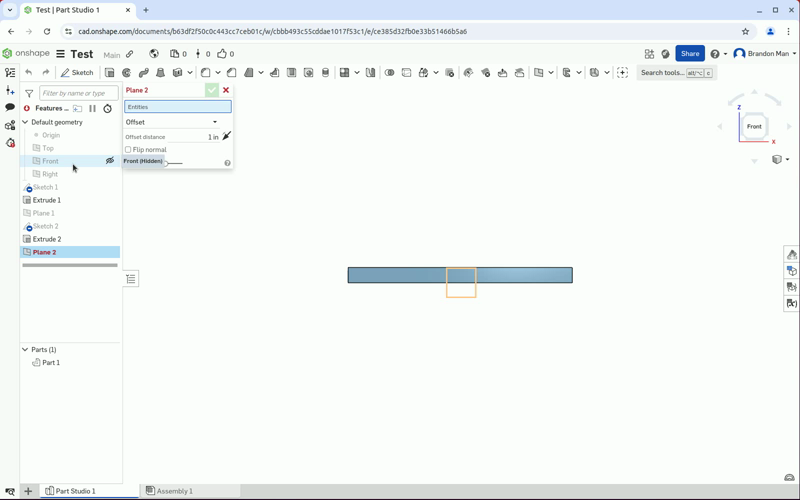
click(73, 163)
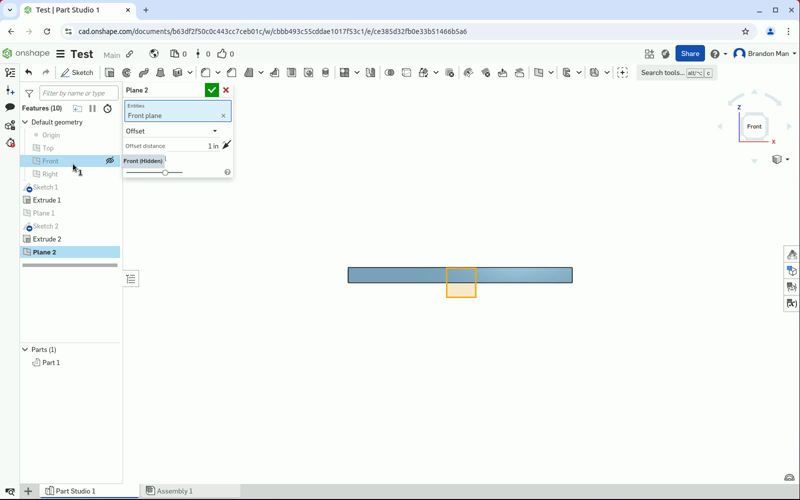
key(tab, 2)
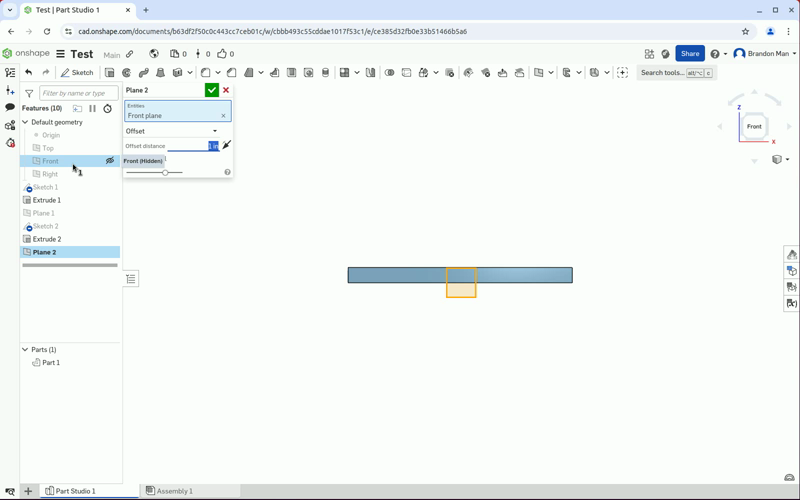
text(7.21)
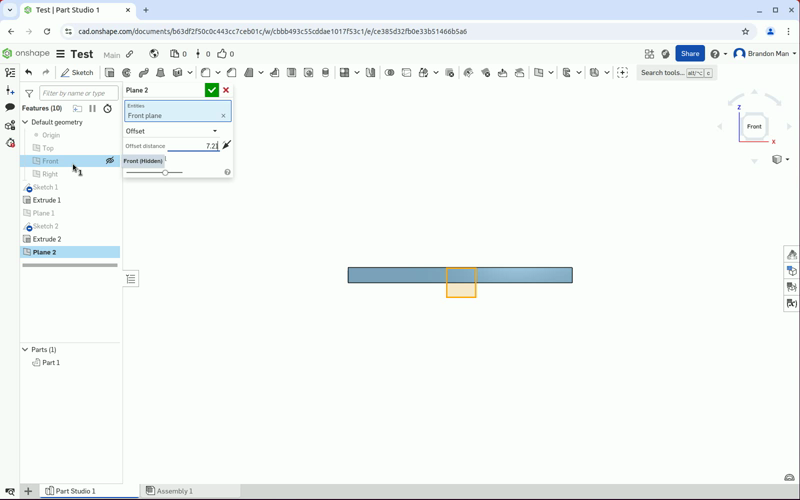
key(enter, 2)
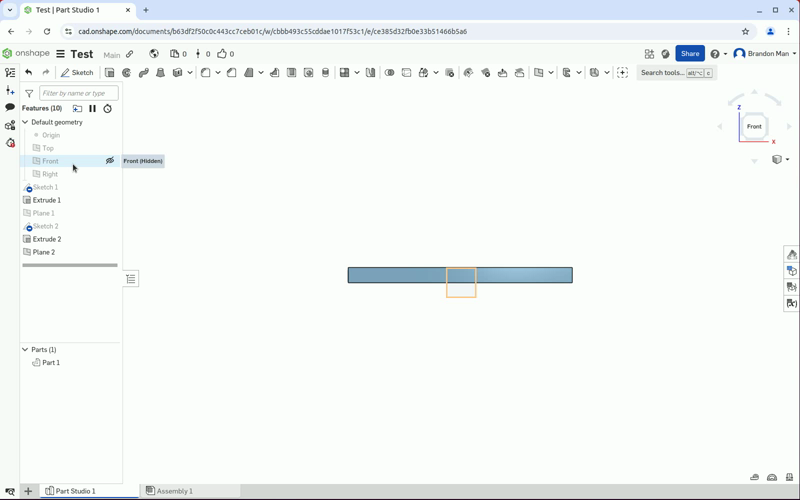
key(shift+s)
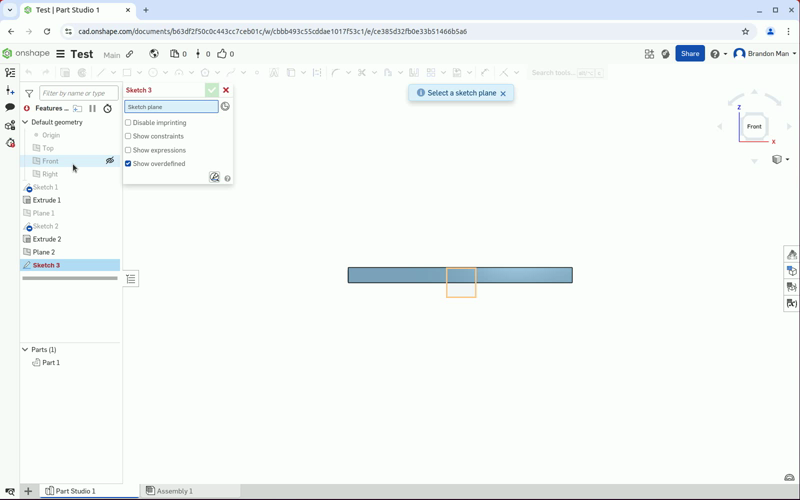
mouse_move(73, 254)
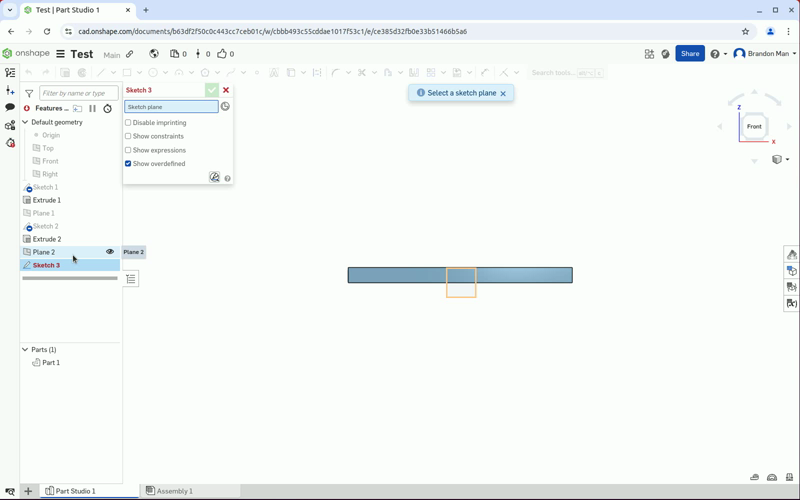
click(73, 254)
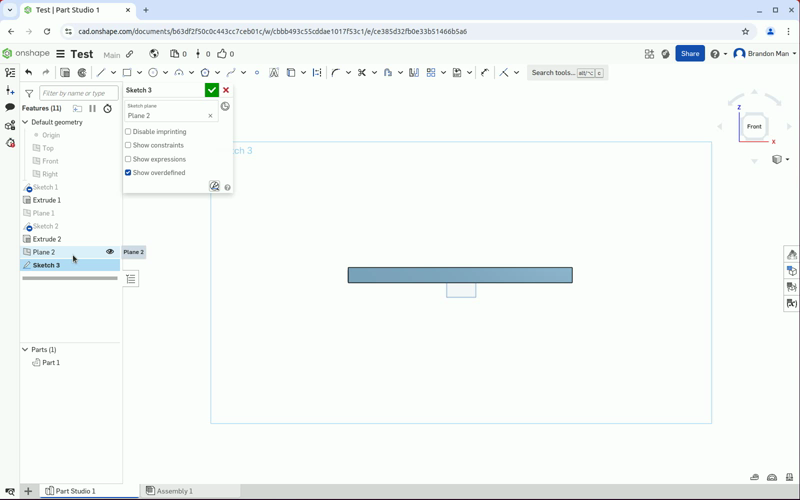
mouse_move(73, 352)
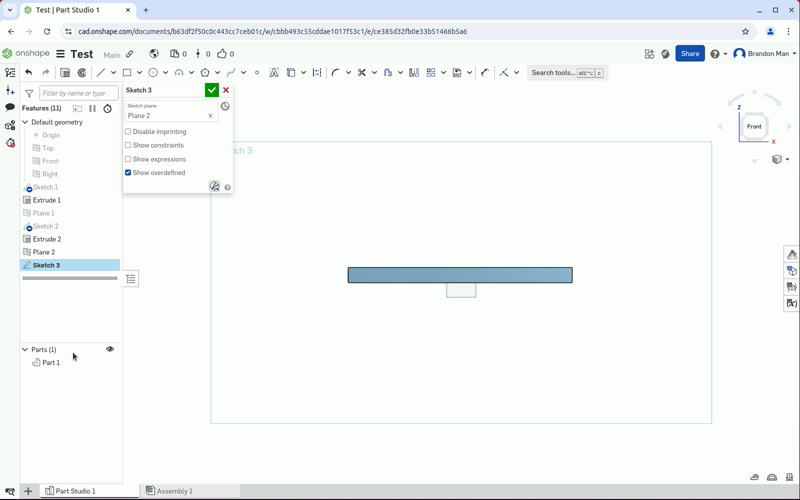
key(y)
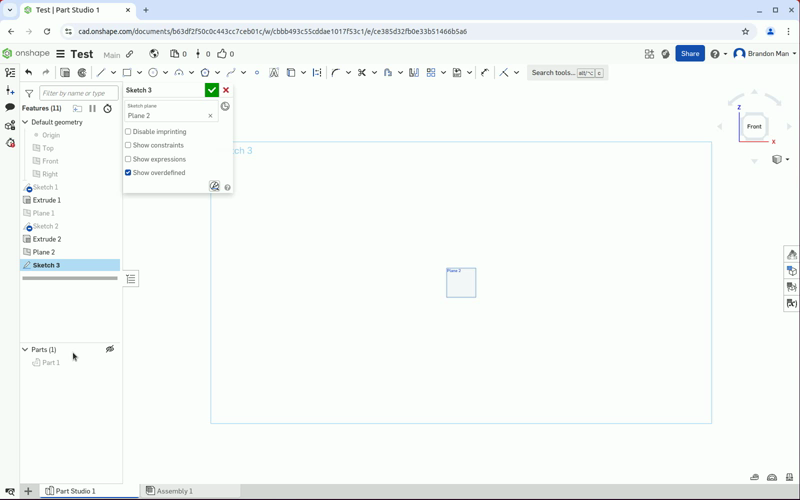
key(l)
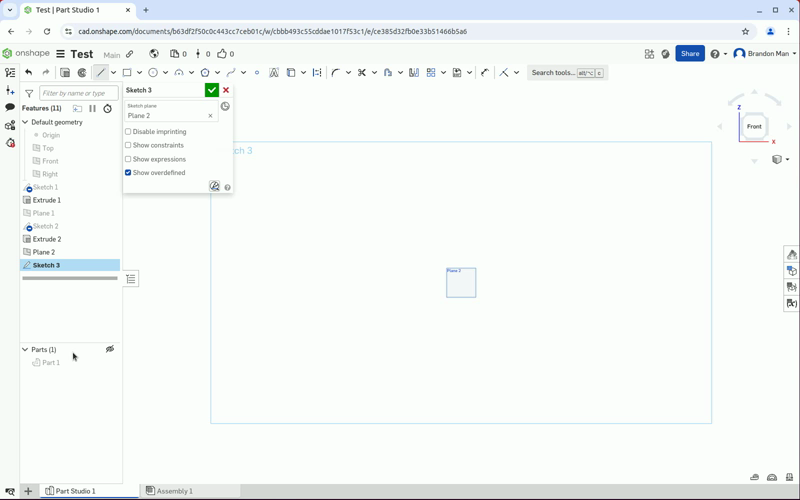
key_down(shift)
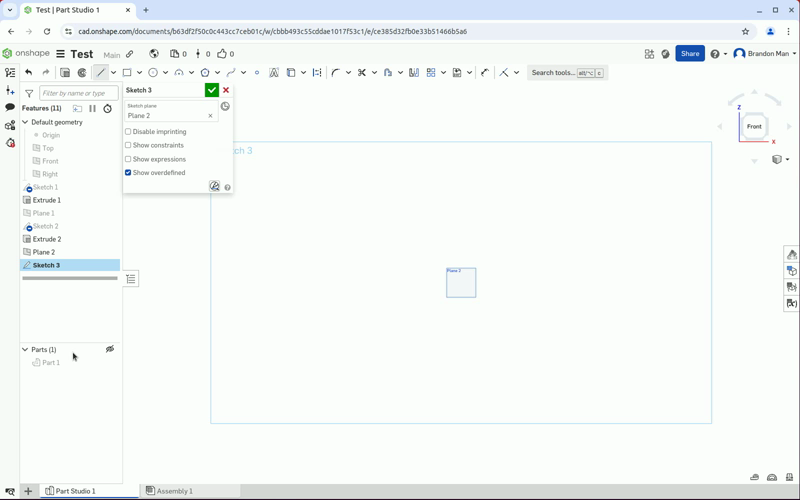
mouse_move(551, 282)
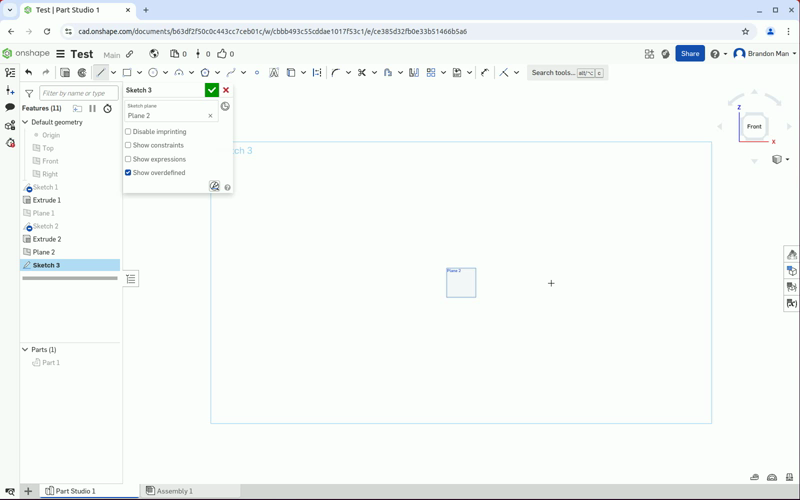
click(551, 282)
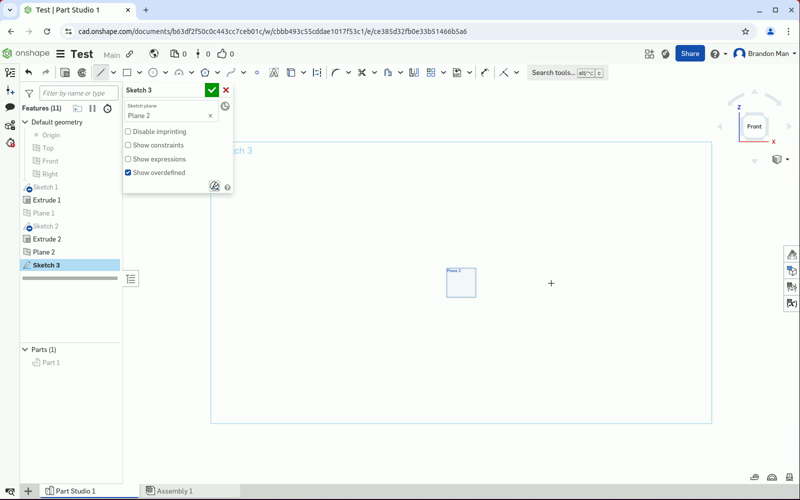
key_up(shift)
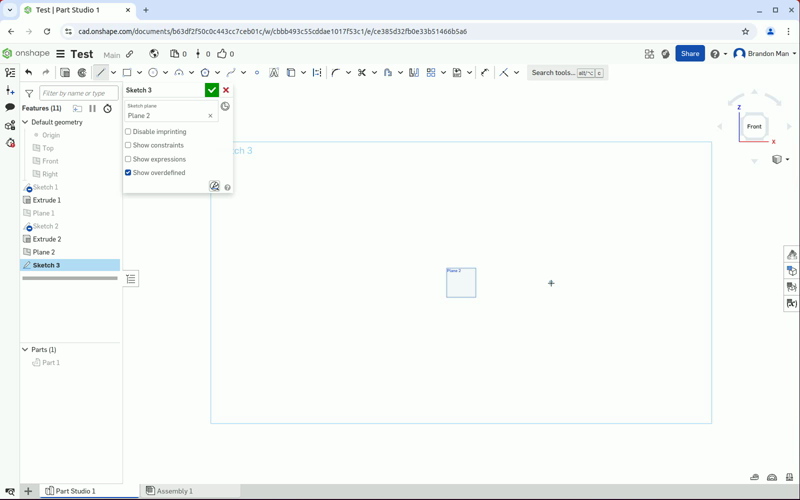
key_down(shift)
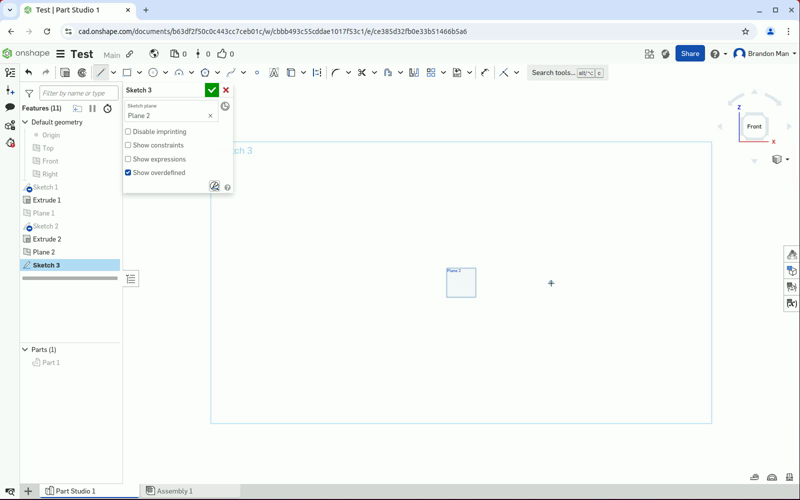
mouse_move(581, 282)
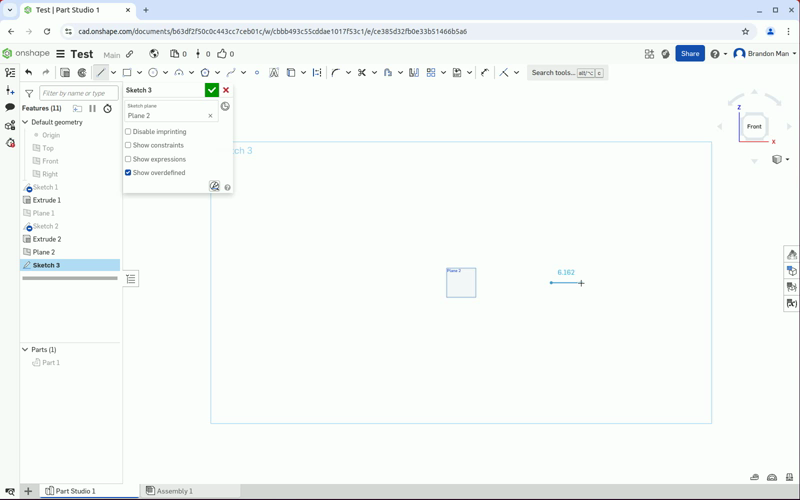
mouse_move(574, 282)
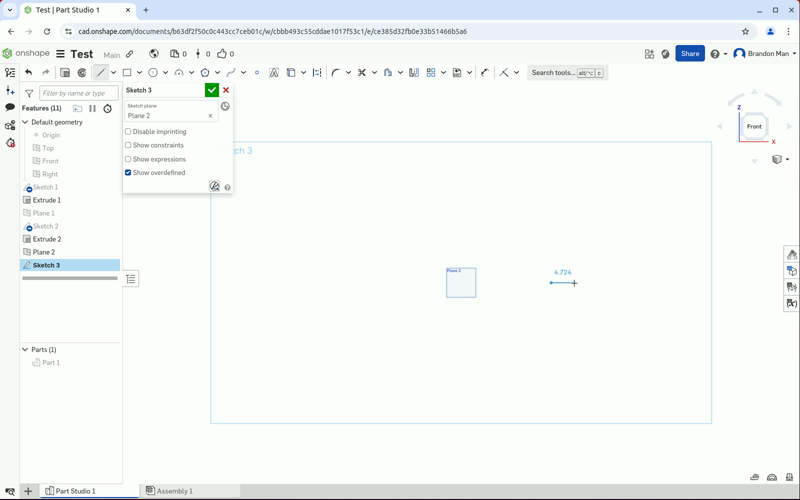
click(574, 282)
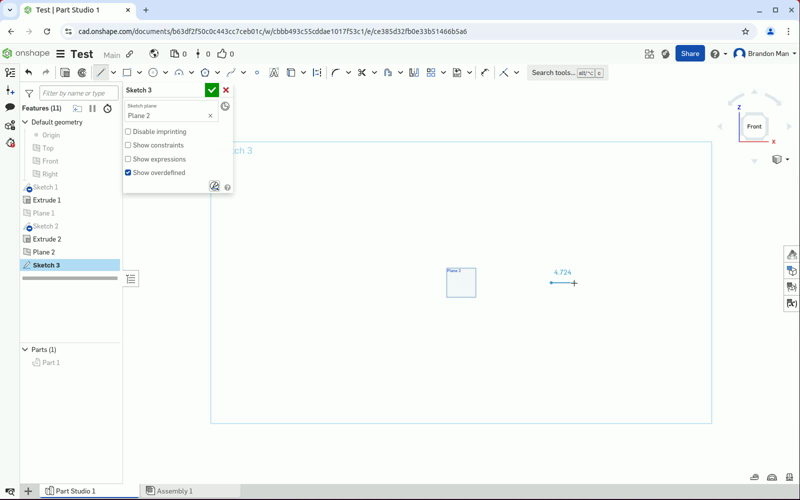
key_up(shift)
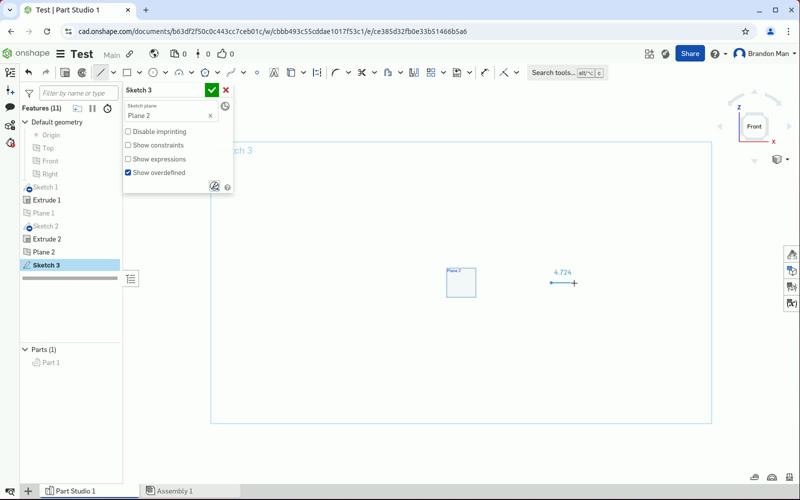
key_down(shift)
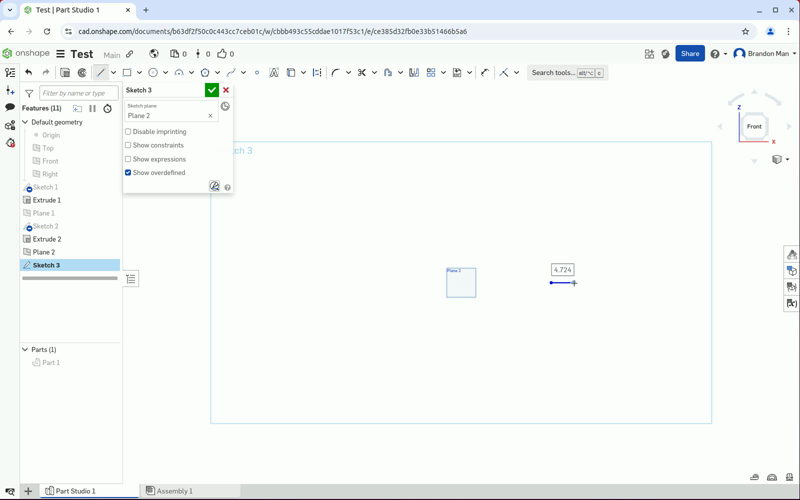
mouse_move(589, 282)
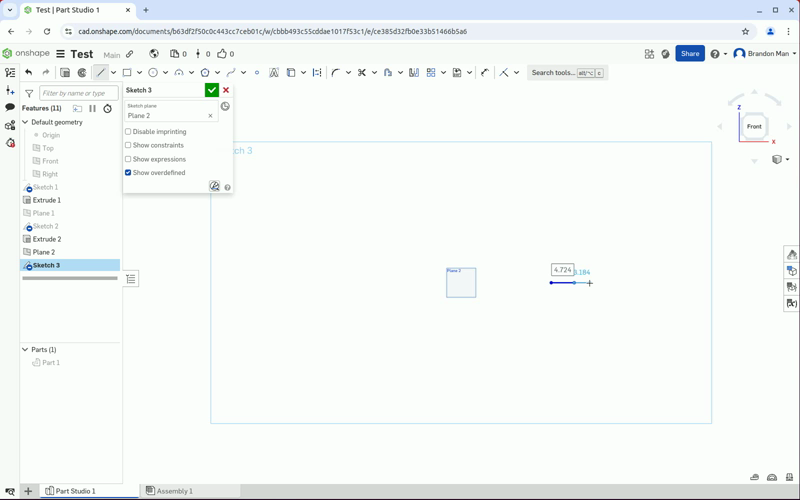
mouse_move(574, 272)
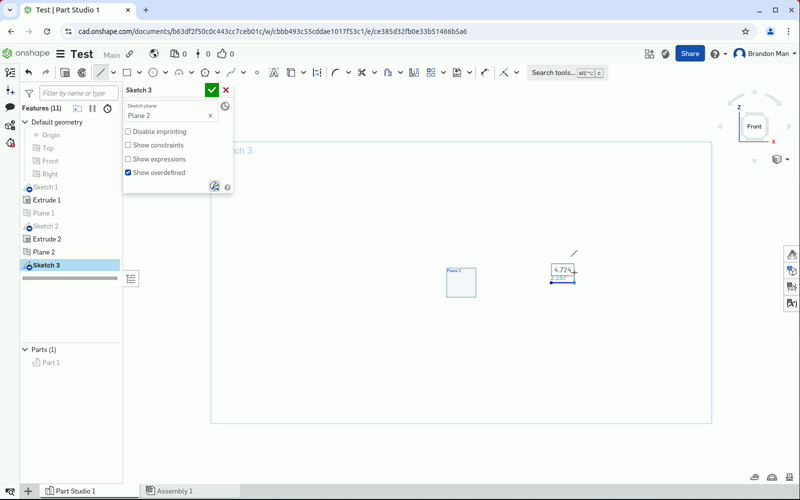
click(574, 272)
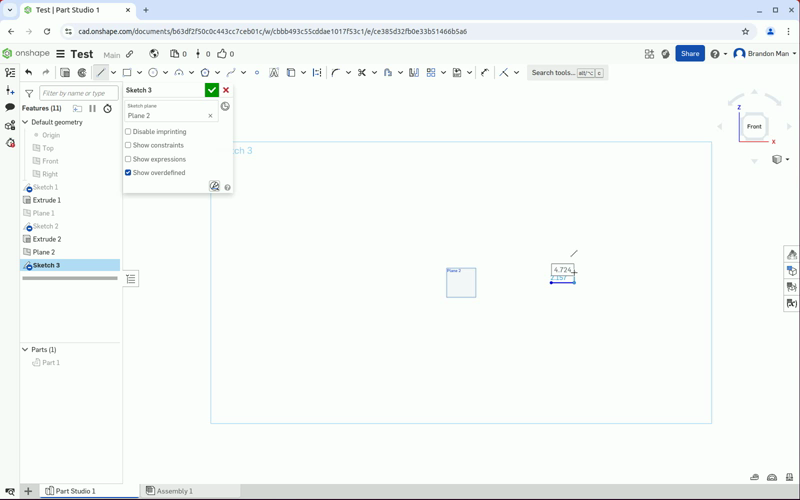
key_up(shift)
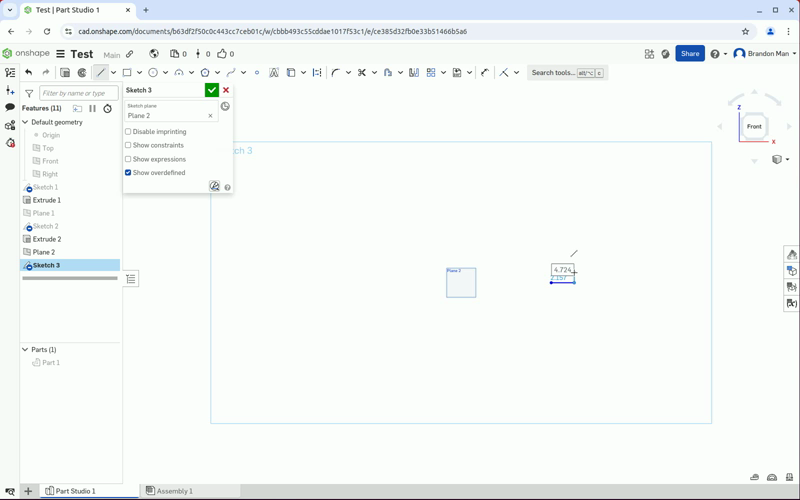
key_down(shift)
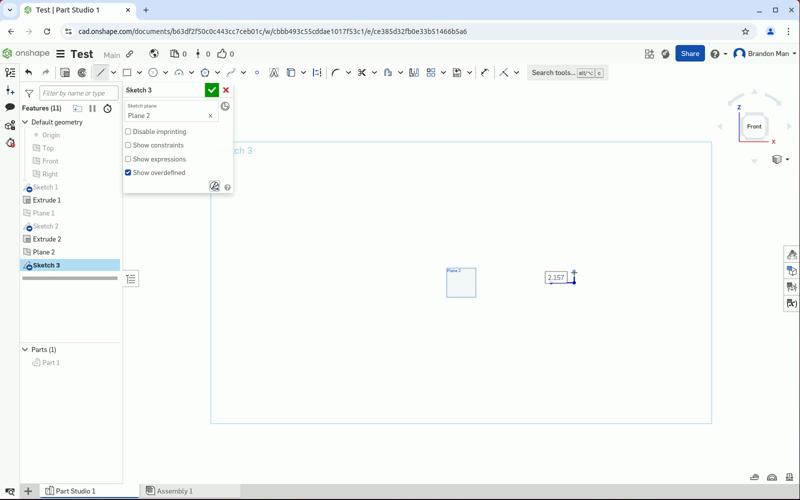
mouse_move(589, 272)
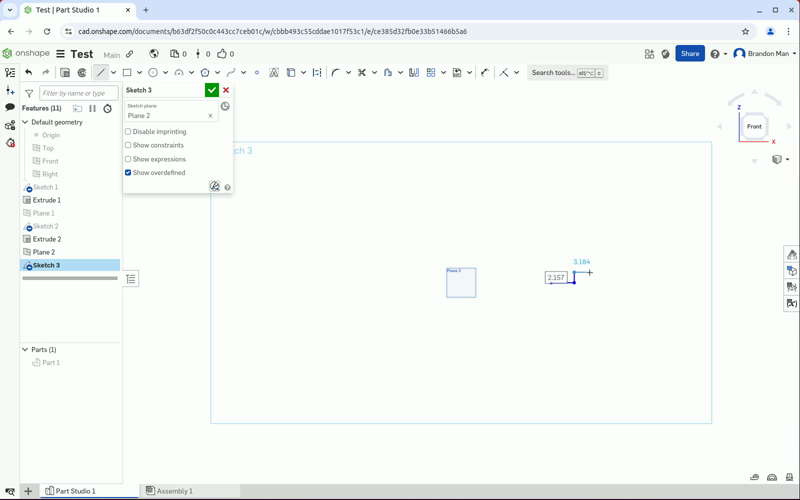
mouse_move(561, 272)
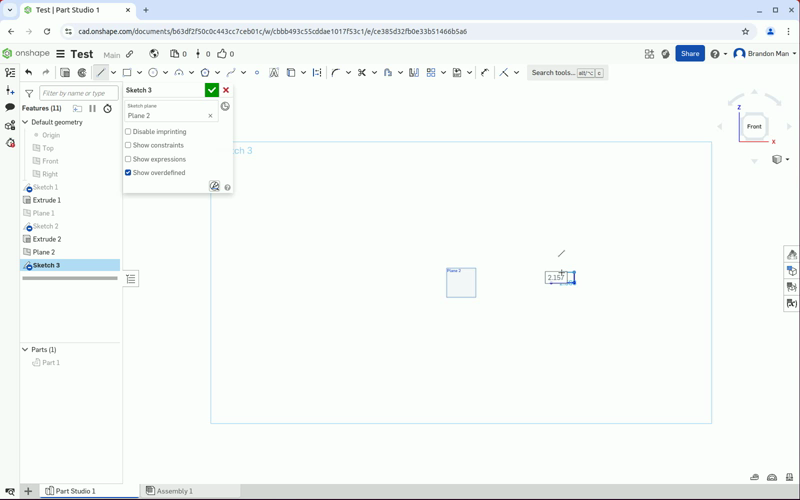
click(561, 272)
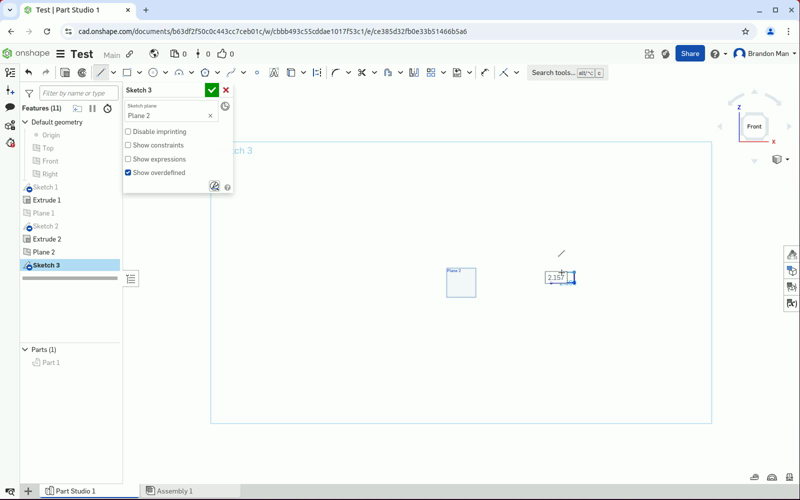
key_up(shift)
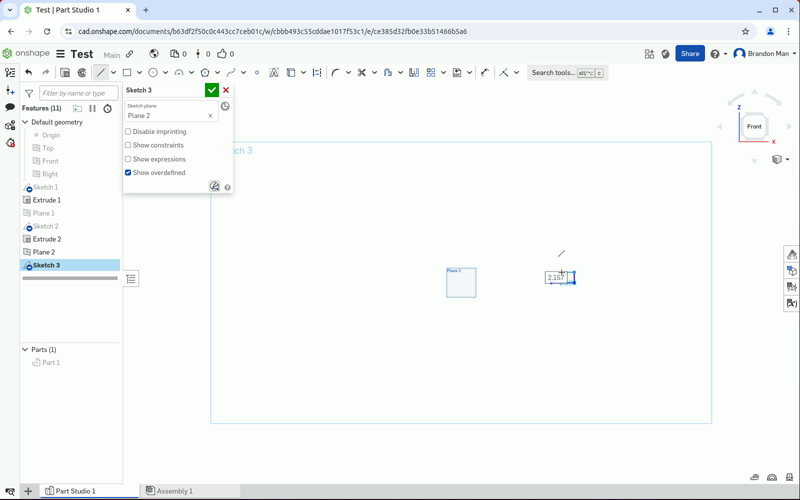
mouse_move(589, 272)
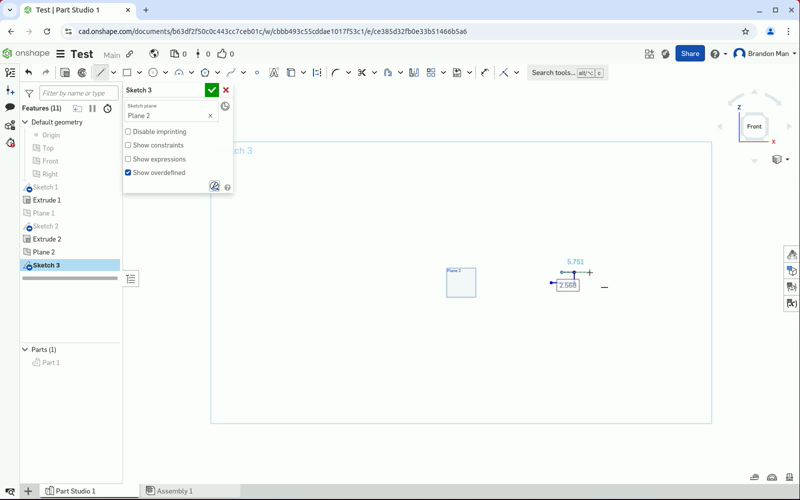
key_down(shift)
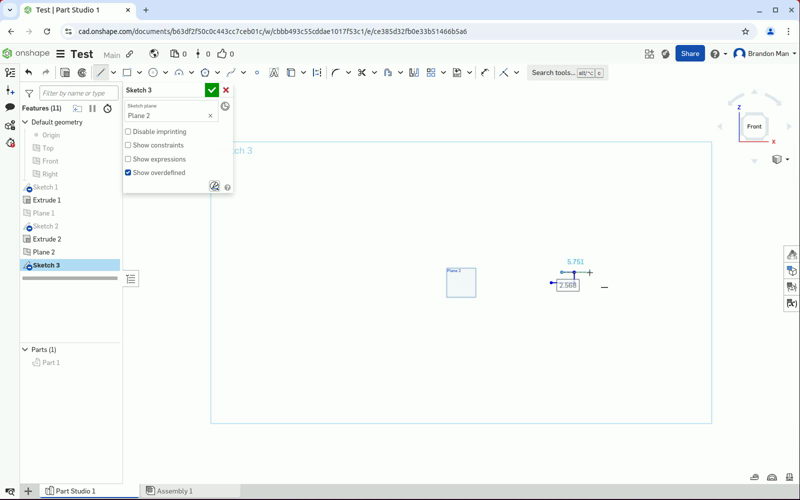
mouse_move(551, 282)
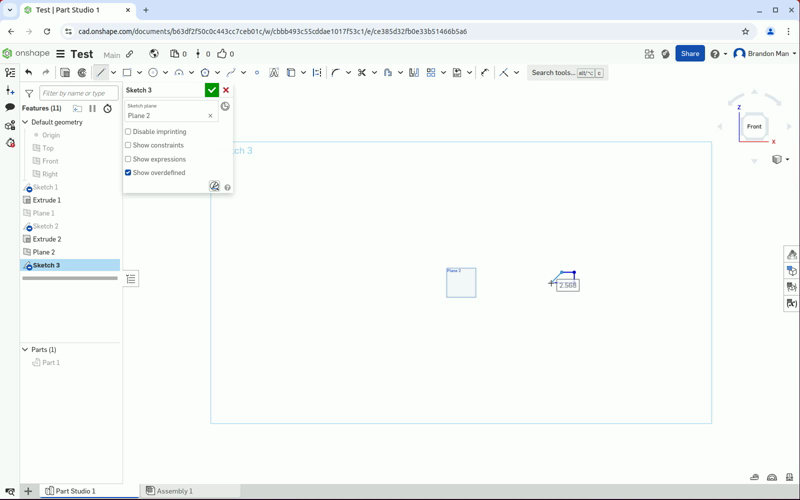
key_up(shift)
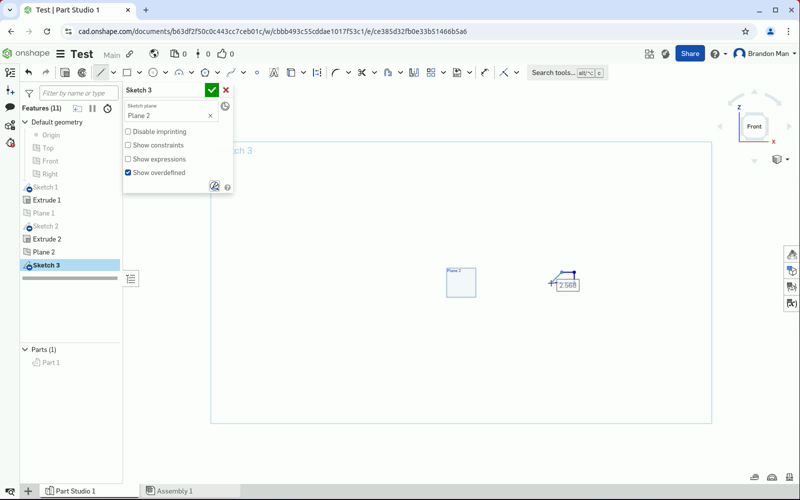
click(551, 282)
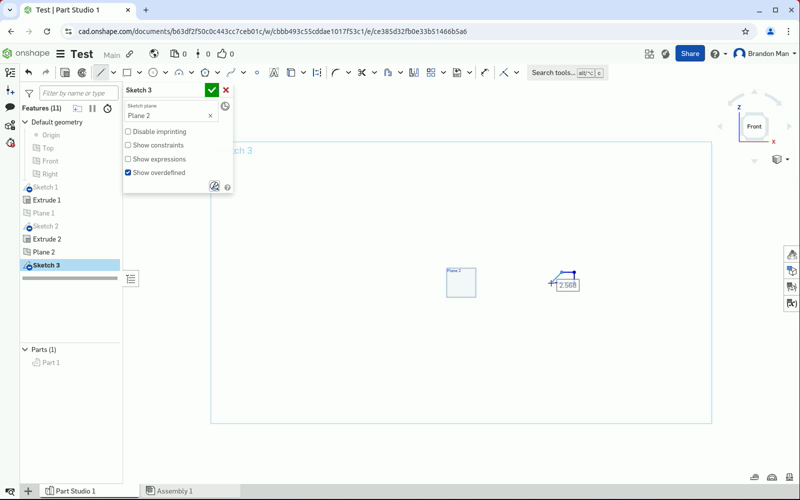
key(esc)
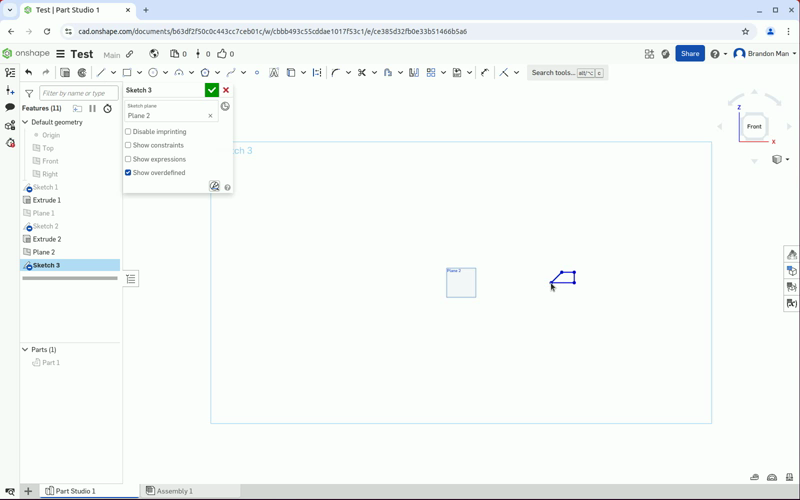
mouse_move(556, 277)
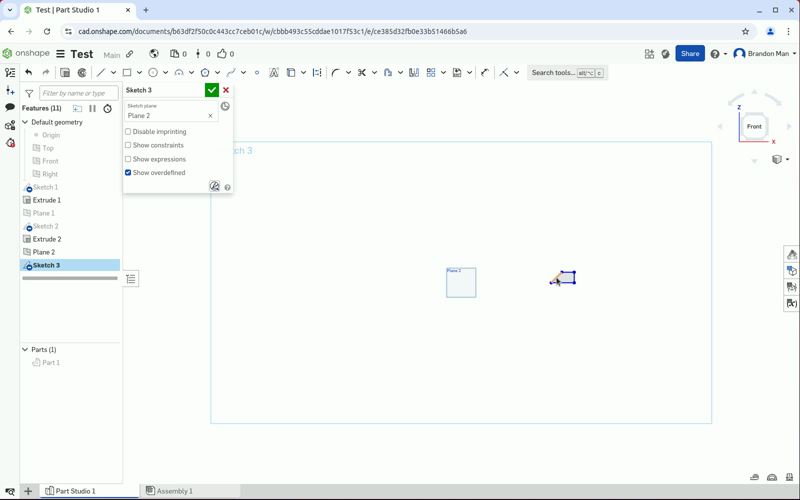
scroll(6)
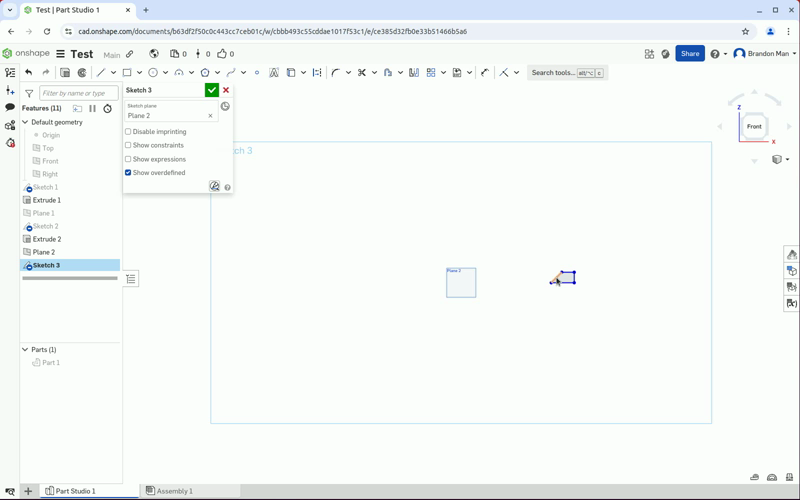
scroll(6)
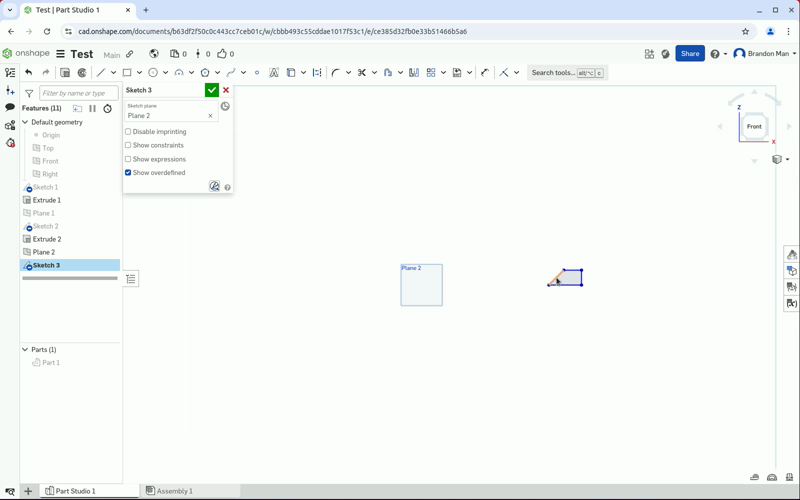
scroll(6)
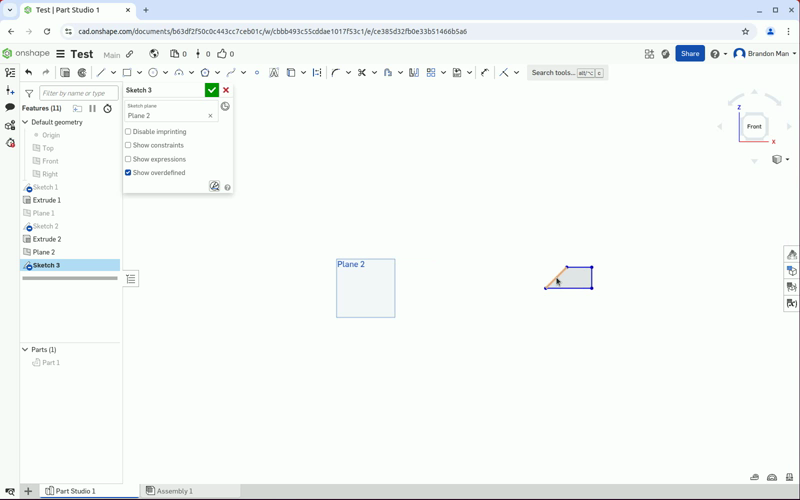
scroll(6)
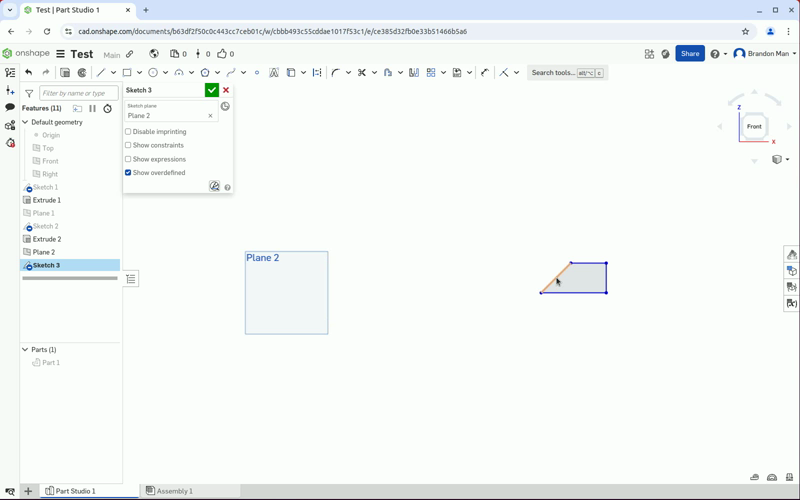
scroll(6)
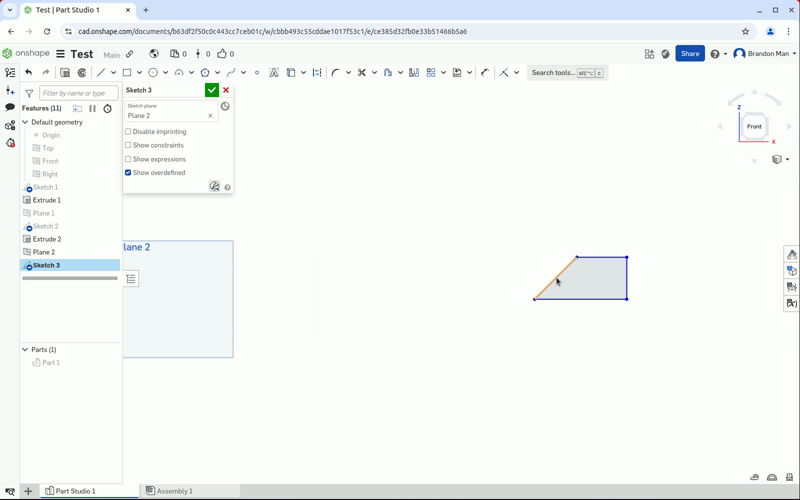
scroll(6)
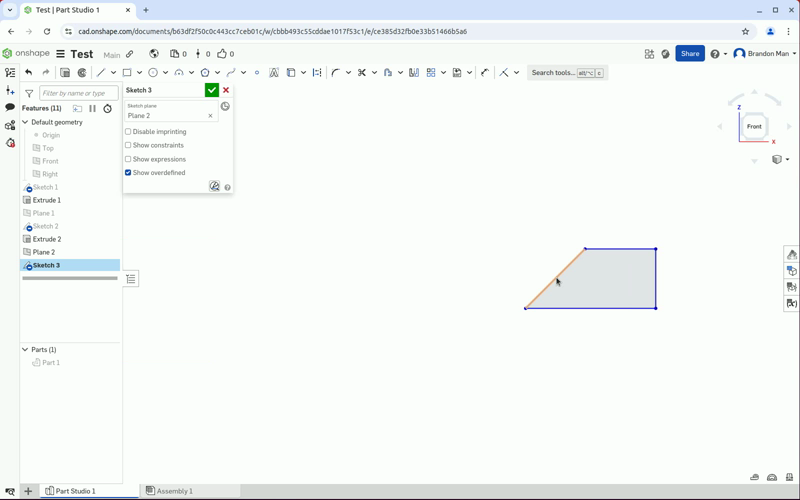
scroll(6)
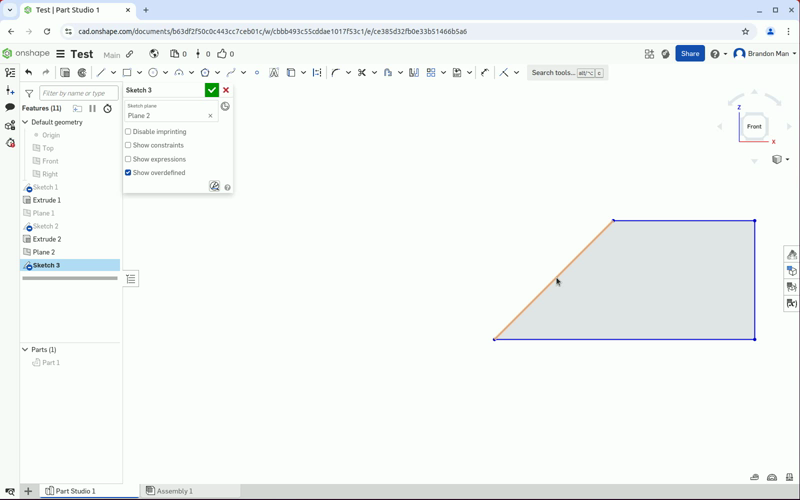
click(556, 277)
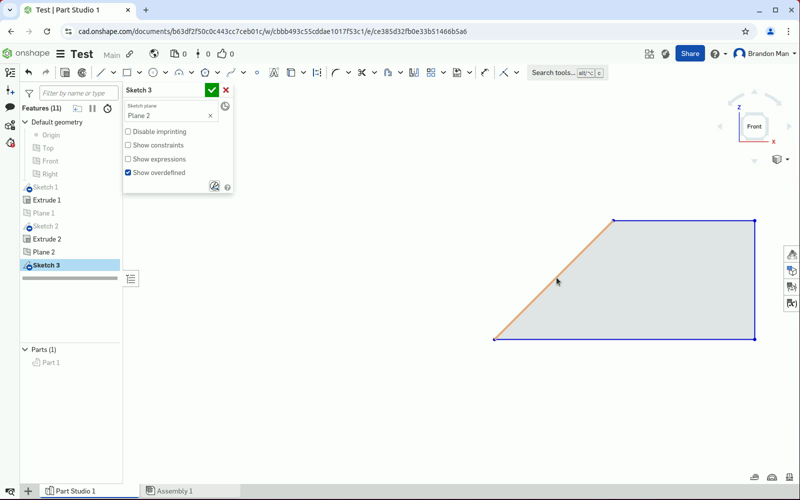
scroll(-6)
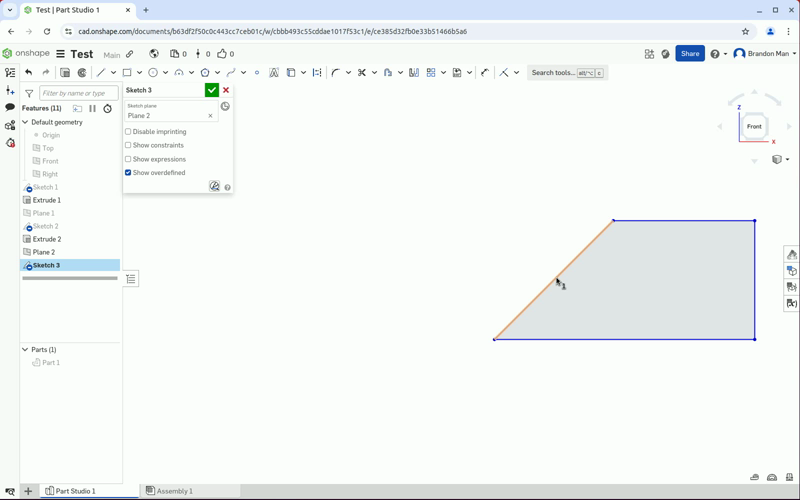
scroll(-6)
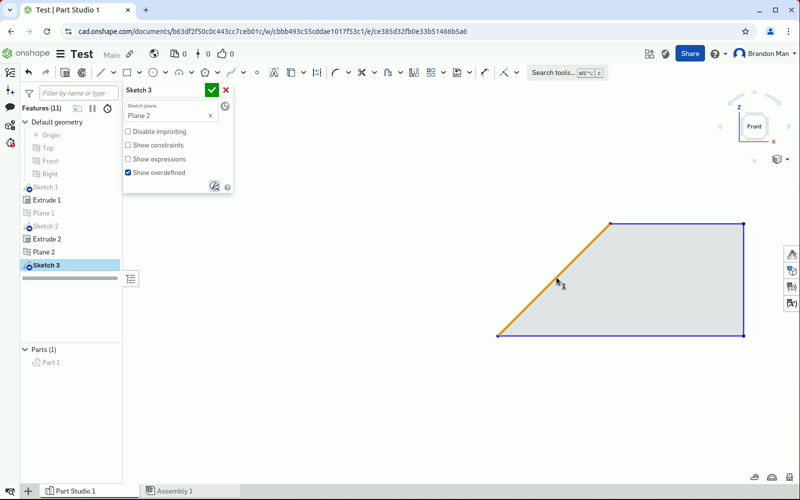
scroll(-6)
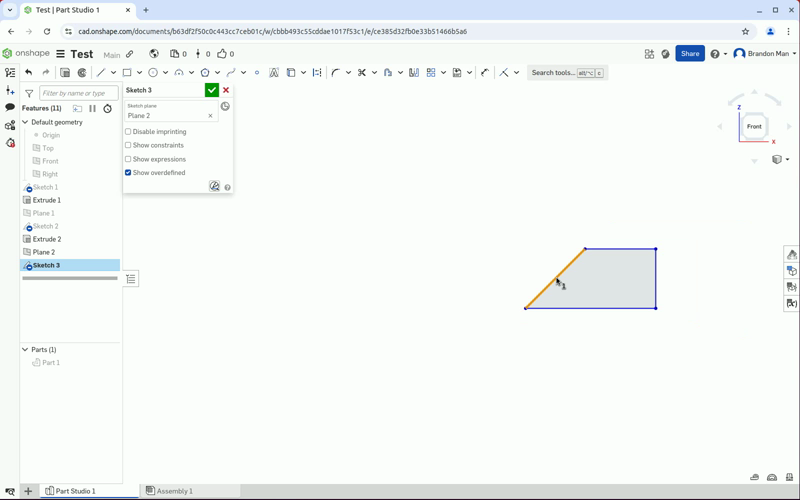
scroll(-6)
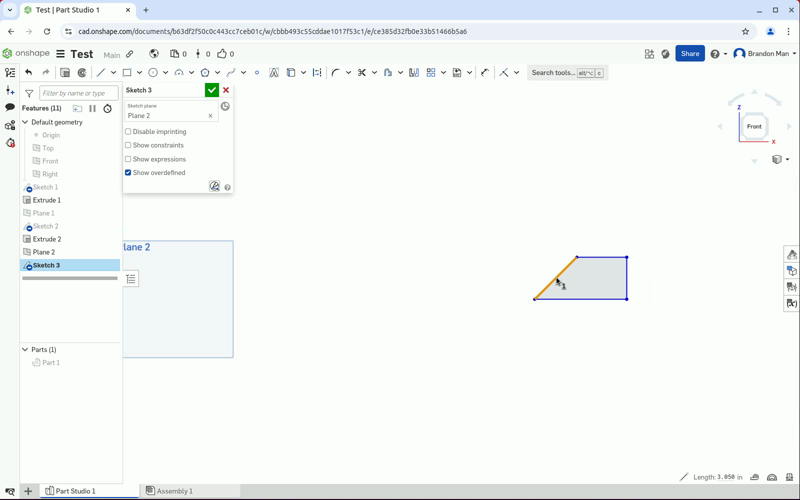
scroll(-6)
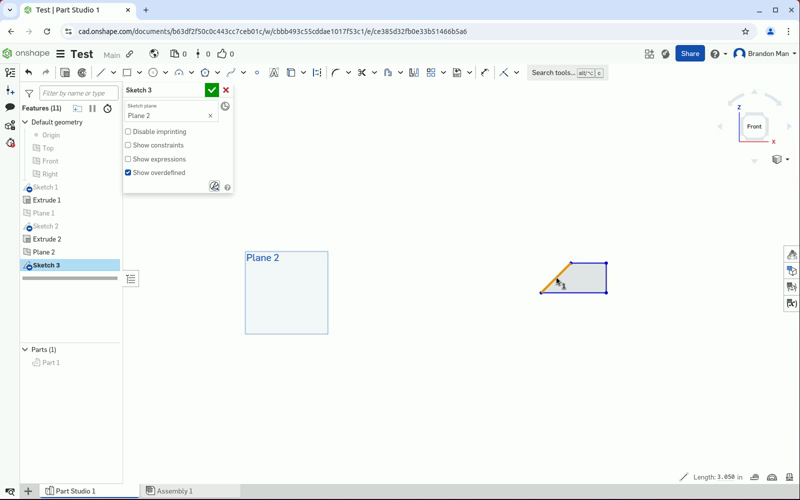
scroll(-6)
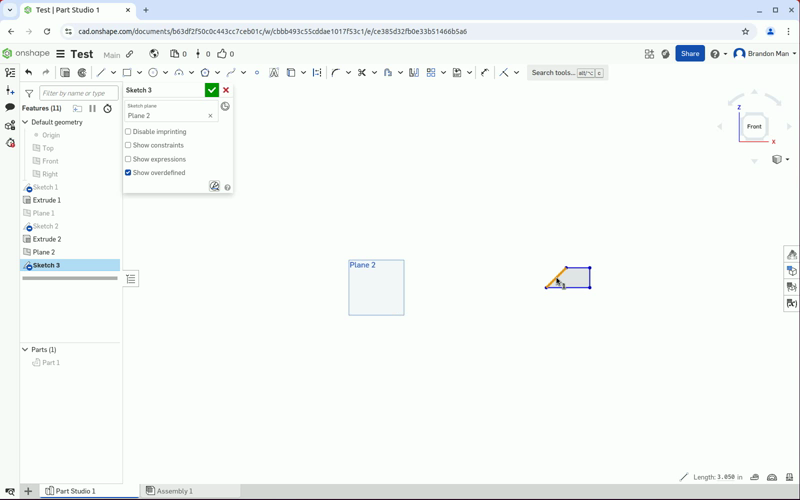
scroll(-6)
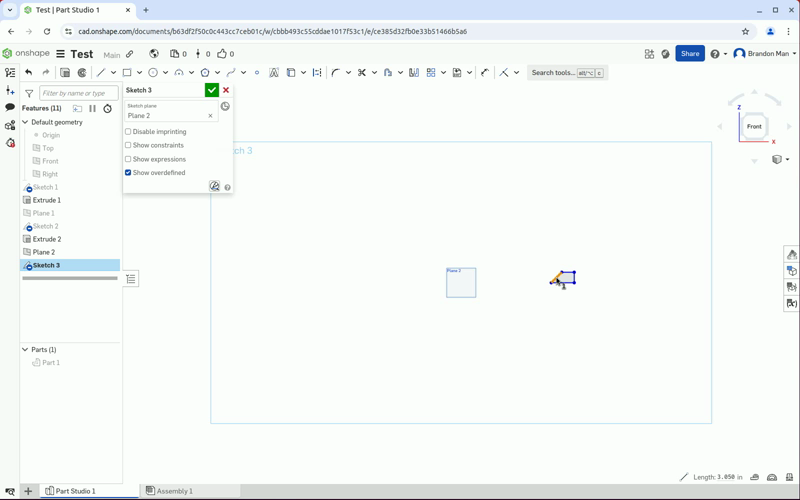
mouse_move(73, 352)
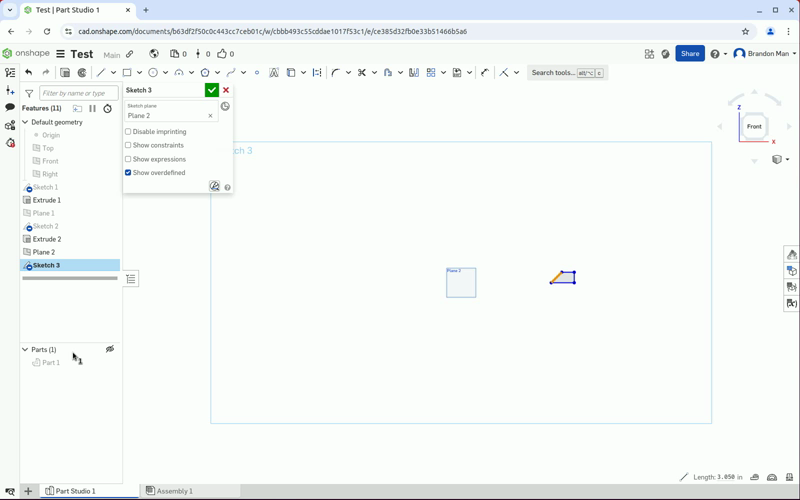
key(shift+y)
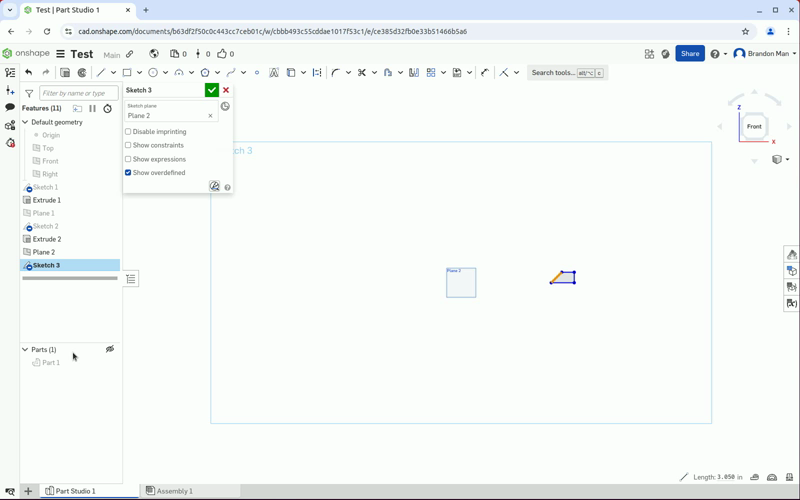
key(shift+e)
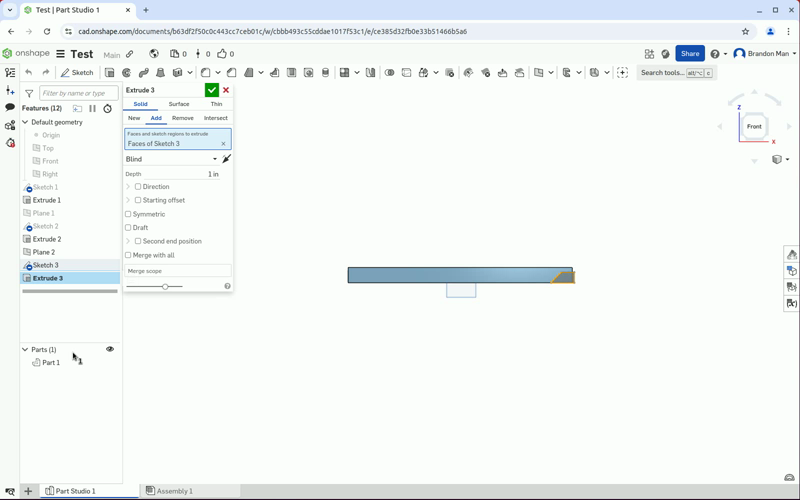
mouse_move(143, 106)
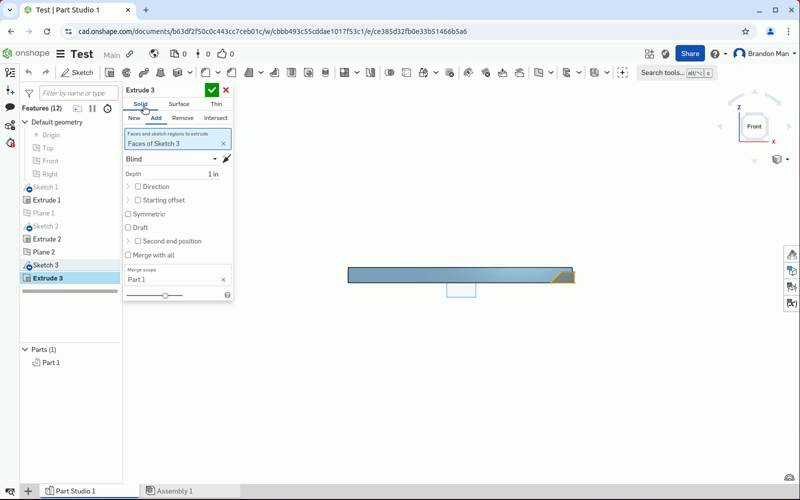
click(143, 106)
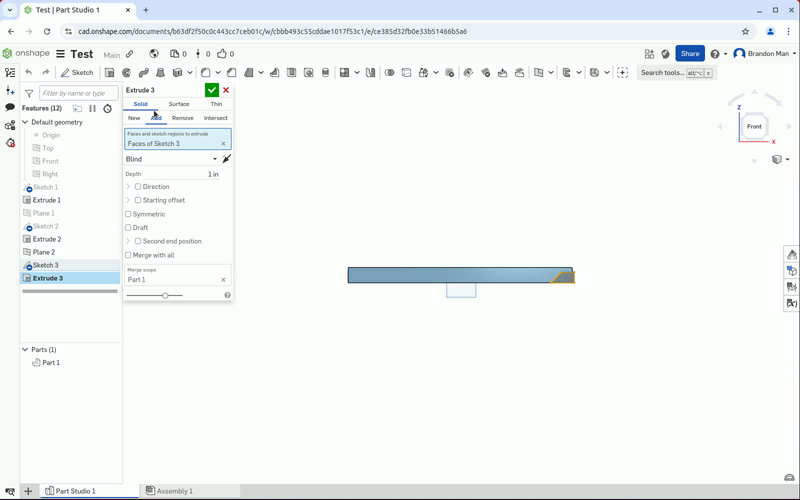
mouse_move(186, 120)
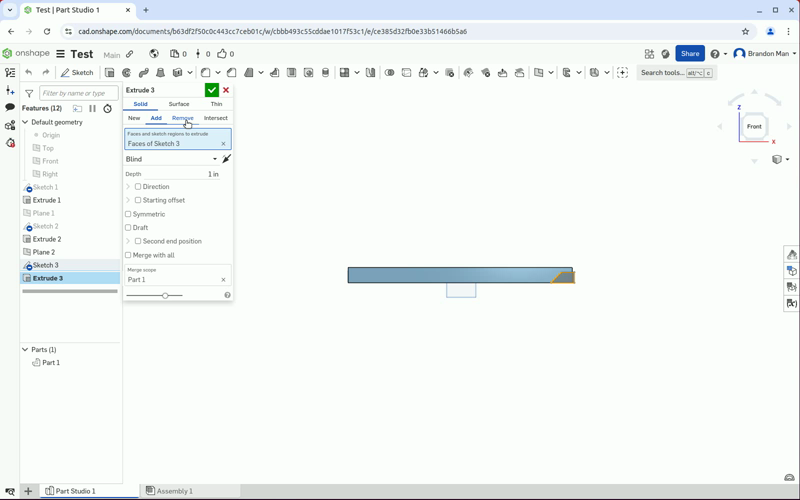
click(186, 120)
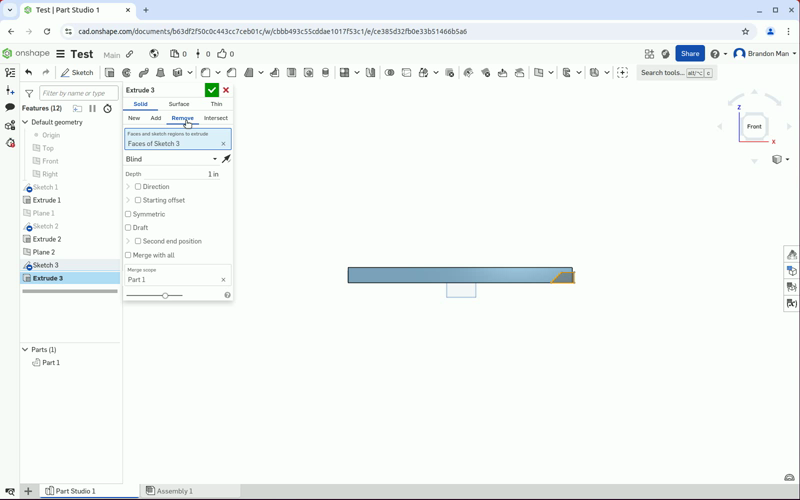
key(tab, 4)
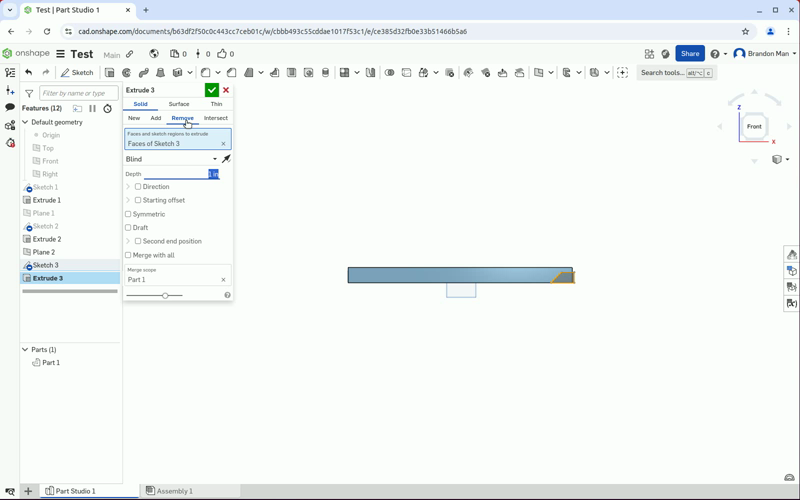
text(14.683)
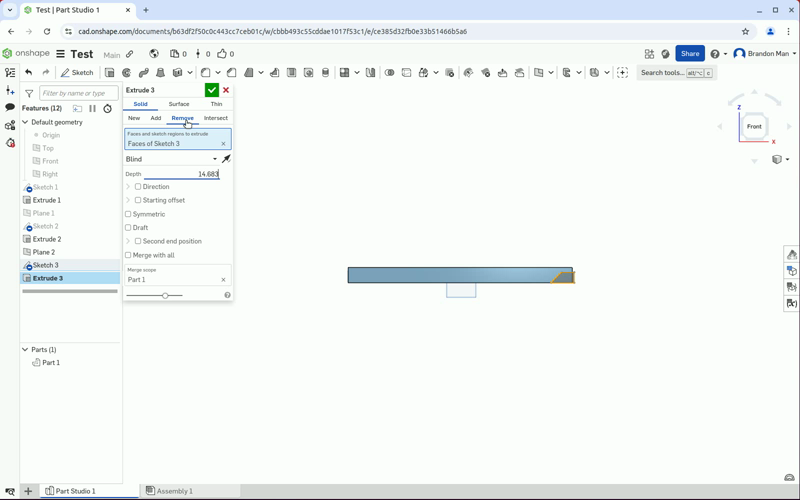
key(tab, 6)
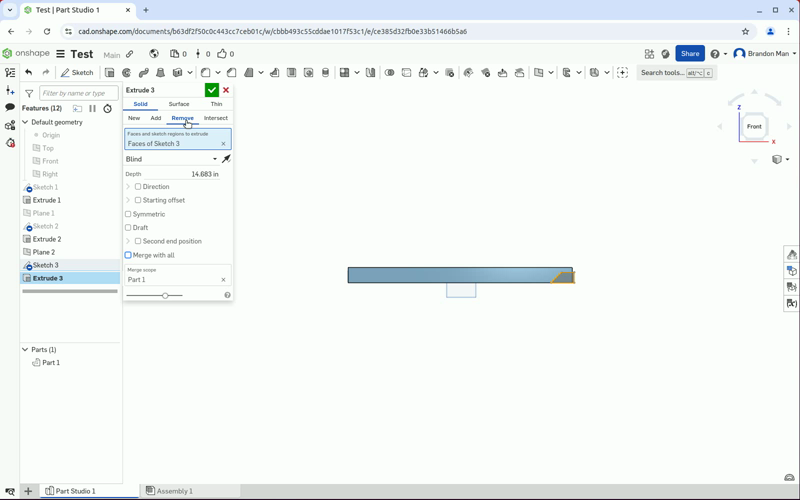
key(space)
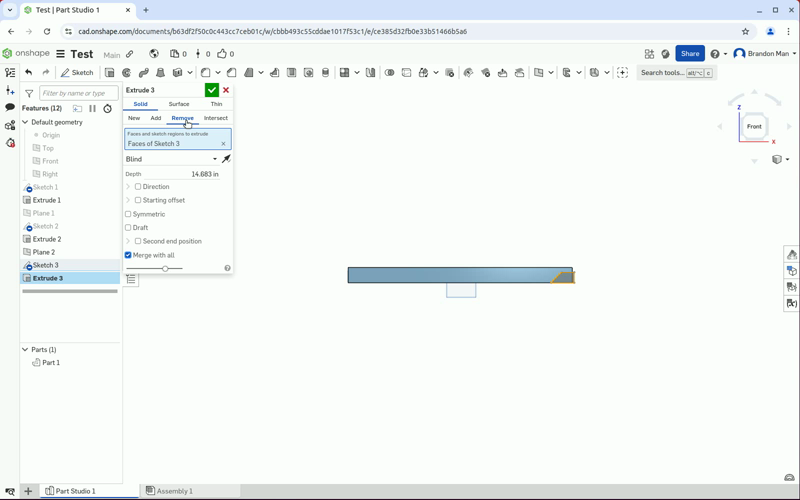
key(enter)
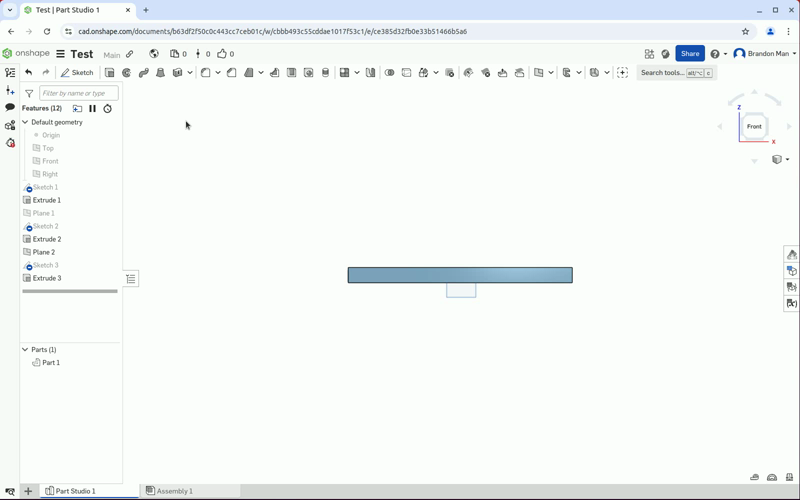
key(shift+h)
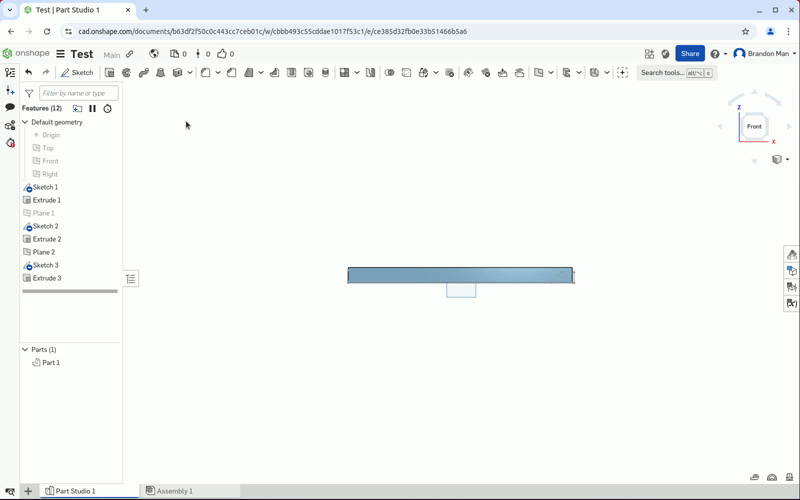
key(shift+h)
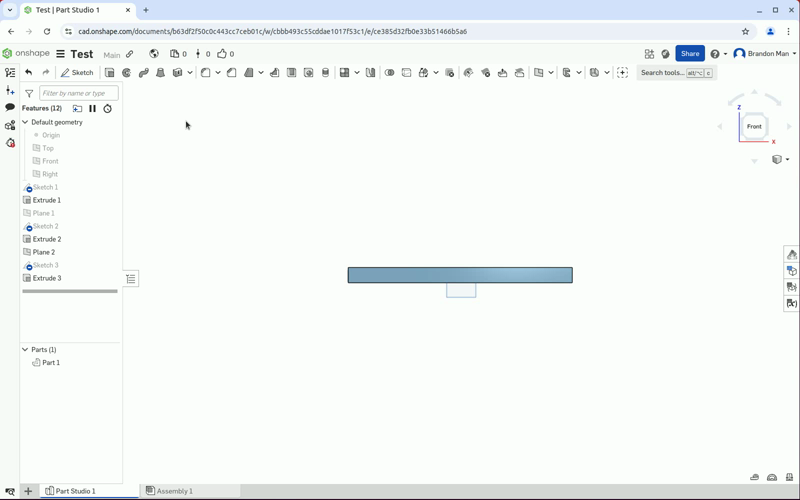
mouse_move(73, 189)
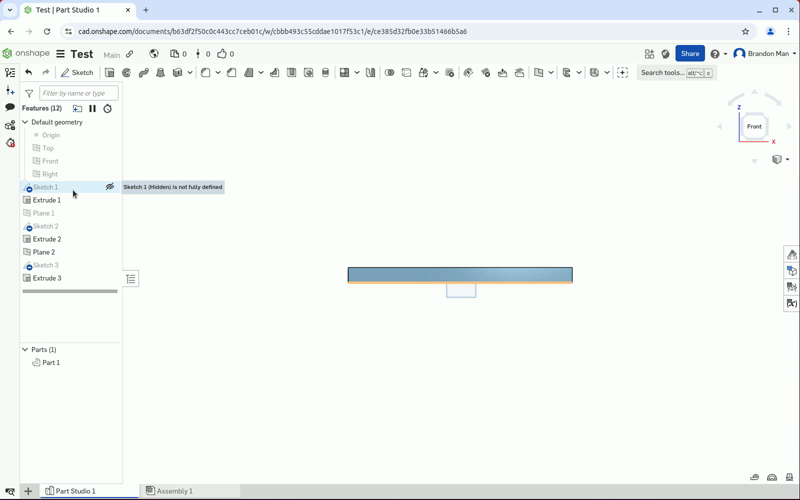
click(73, 189)
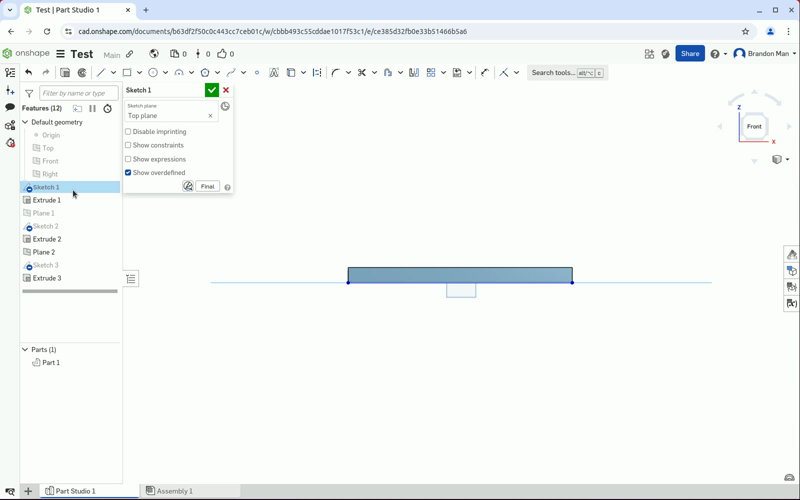
mouse_move(229, 92)
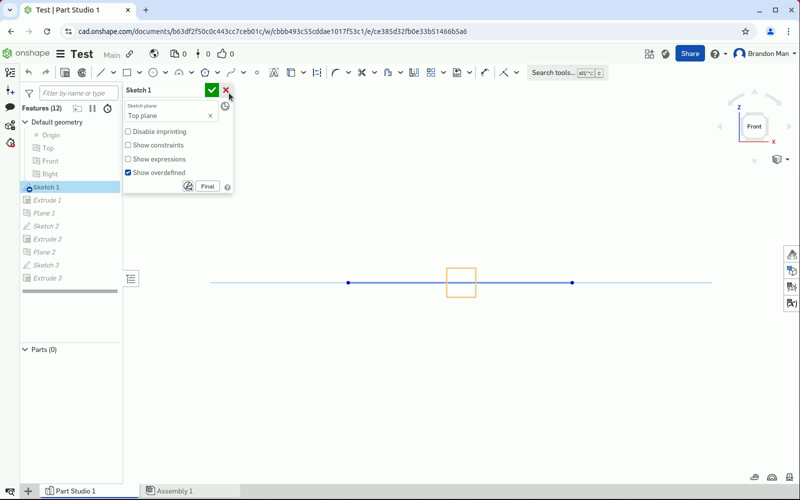
click(229, 92)
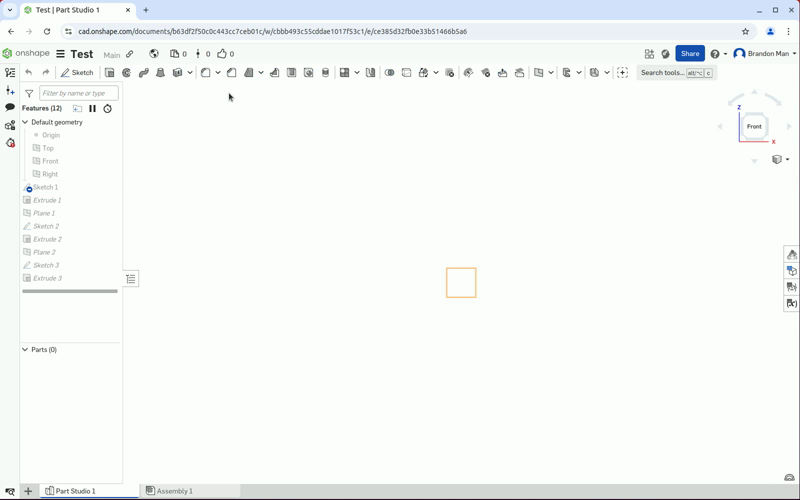
key(shift+s)
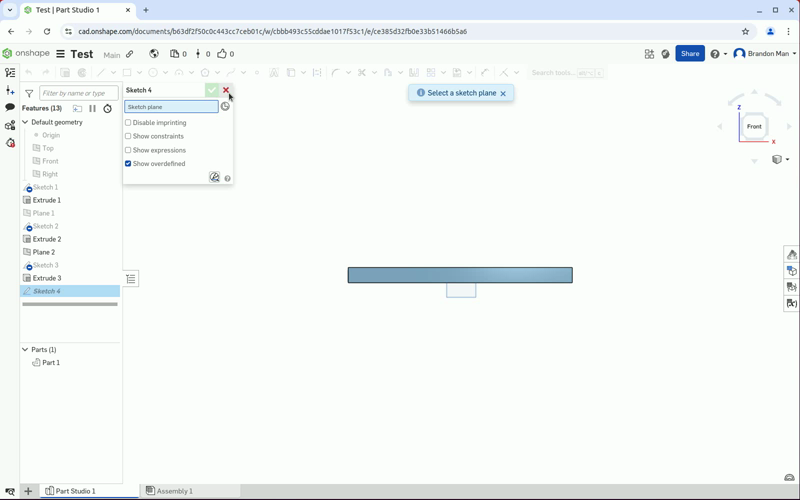
mouse_move(73, 254)
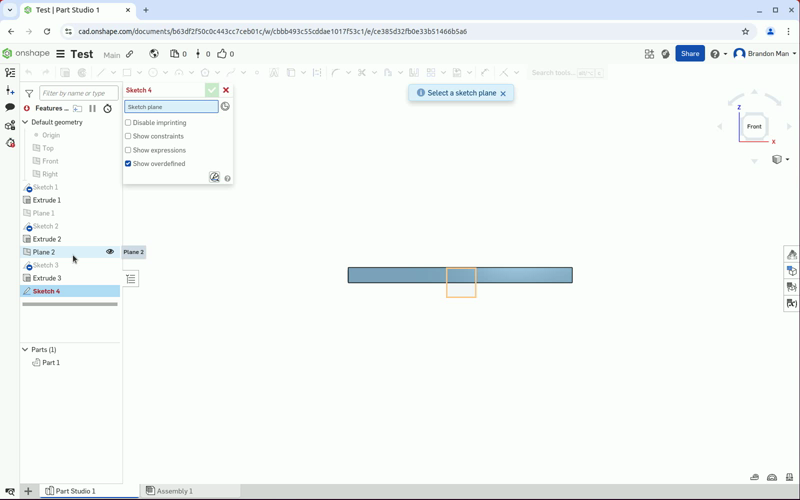
click(73, 254)
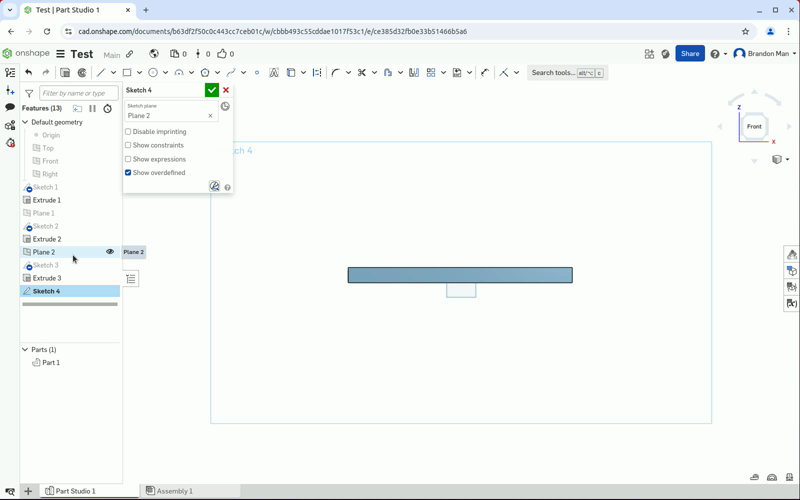
mouse_move(73, 352)
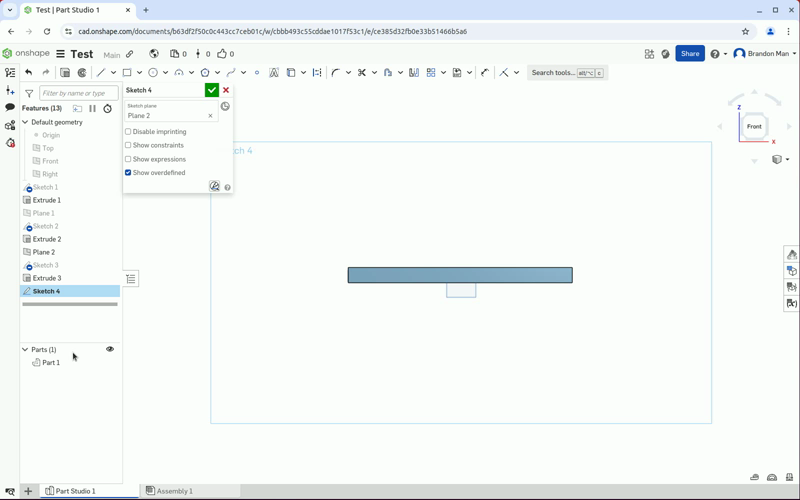
key(y)
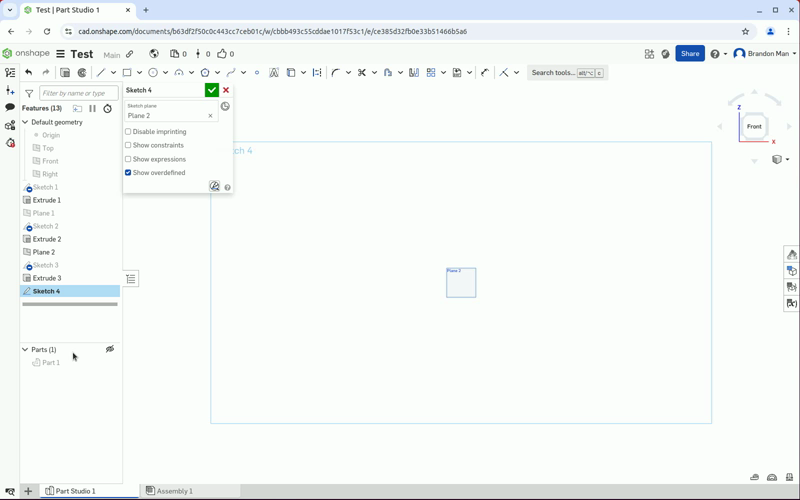
key(l)
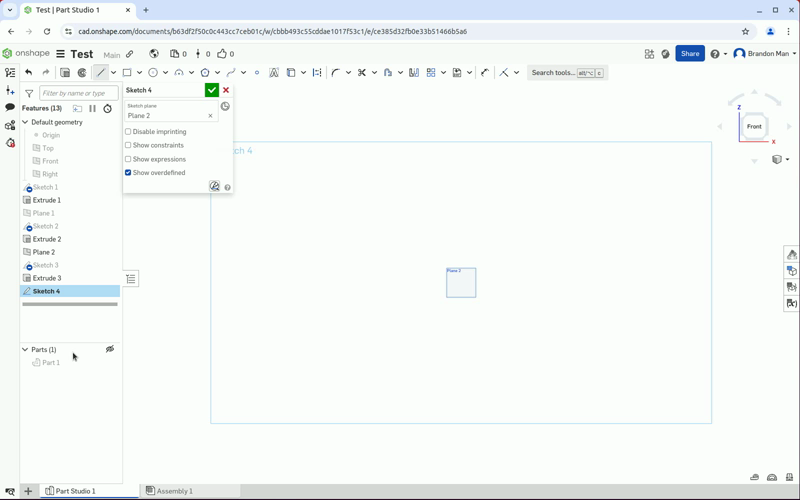
key_down(shift)
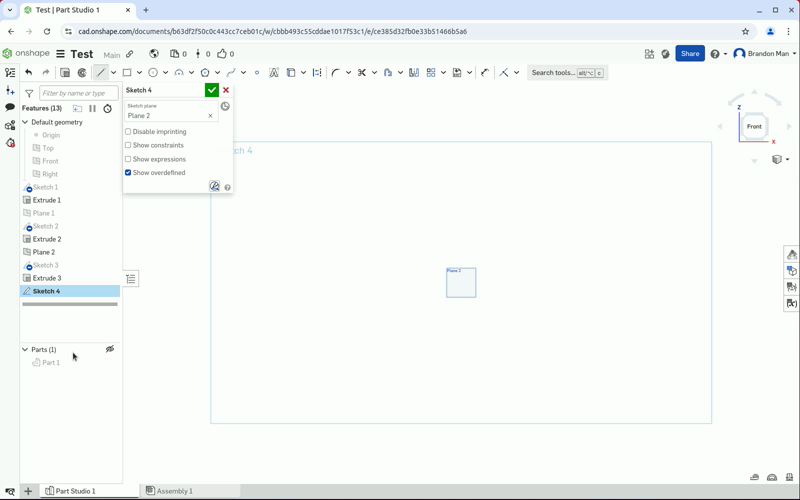
mouse_move(348, 282)
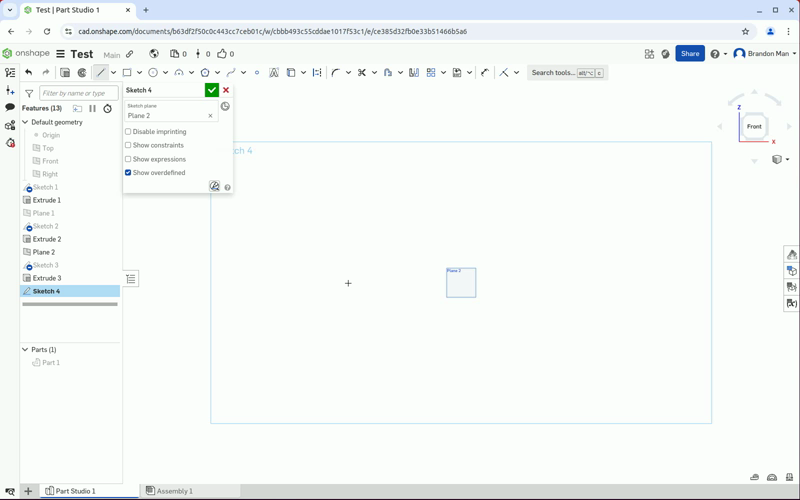
click(348, 282)
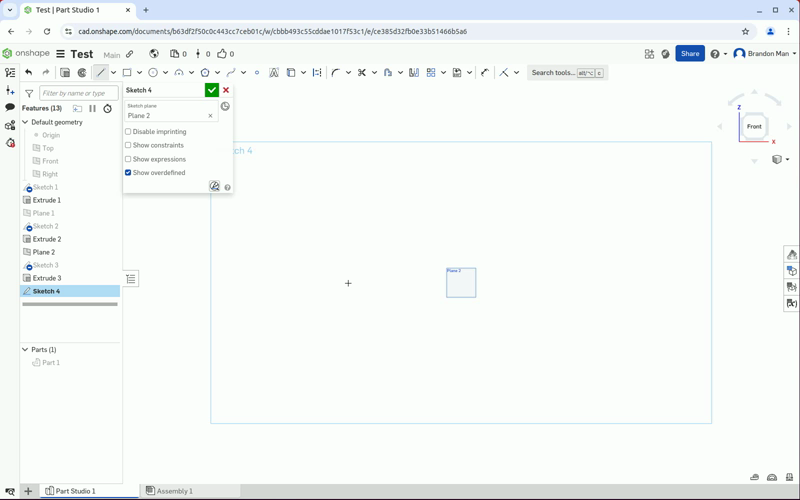
key_up(shift)
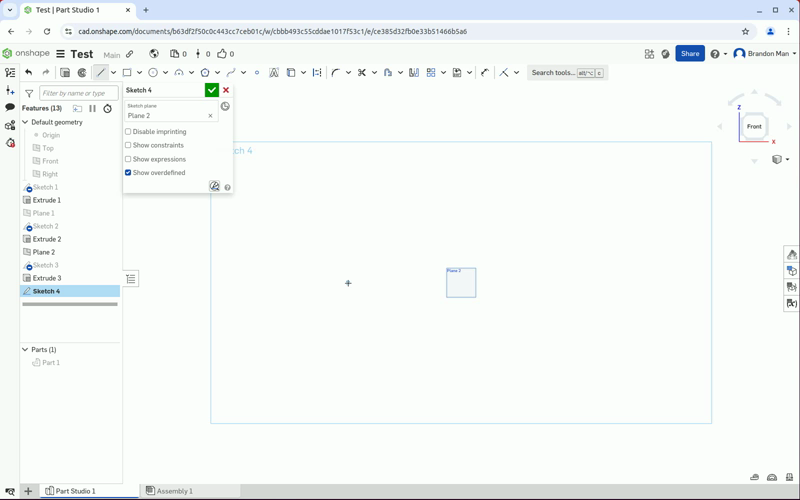
key_down(shift)
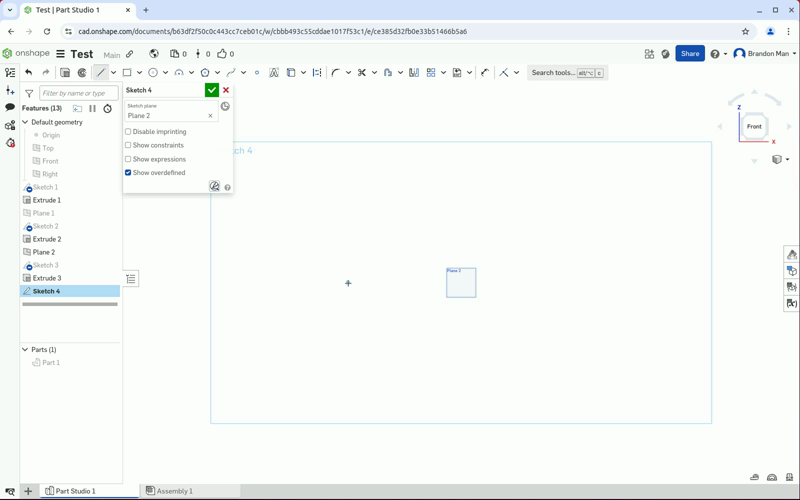
mouse_move(378, 282)
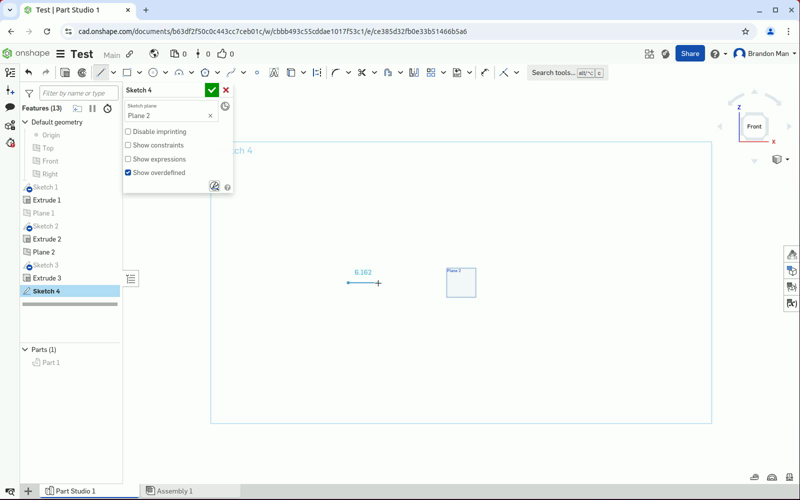
mouse_move(371, 282)
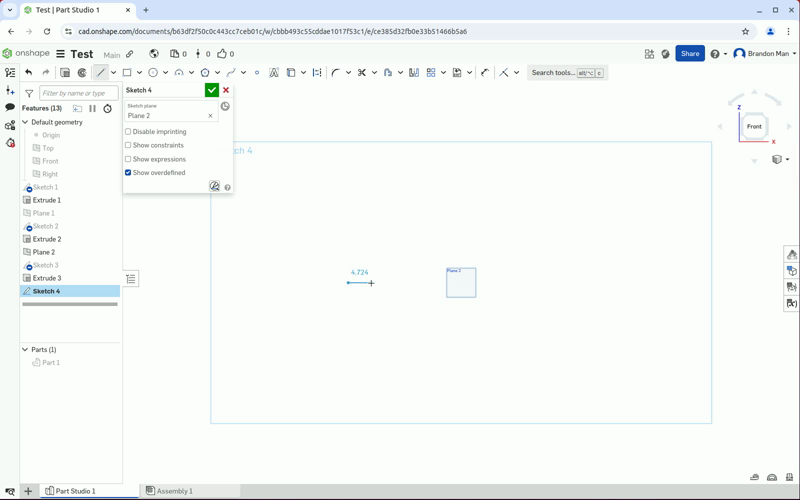
click(371, 282)
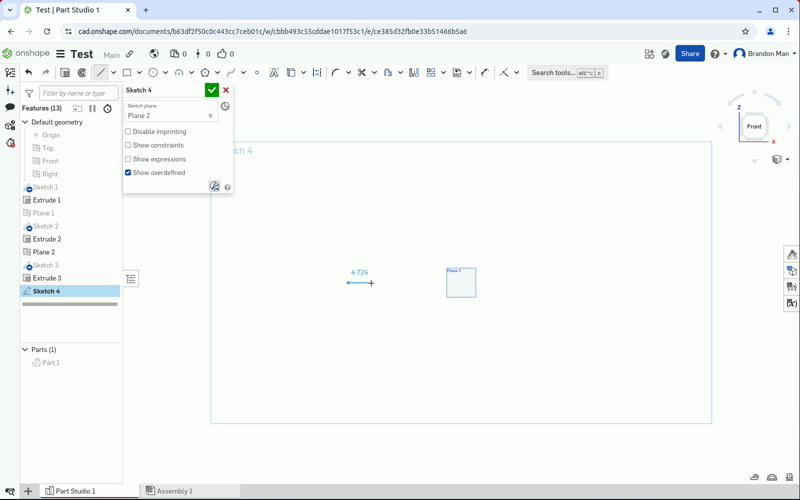
key_up(shift)
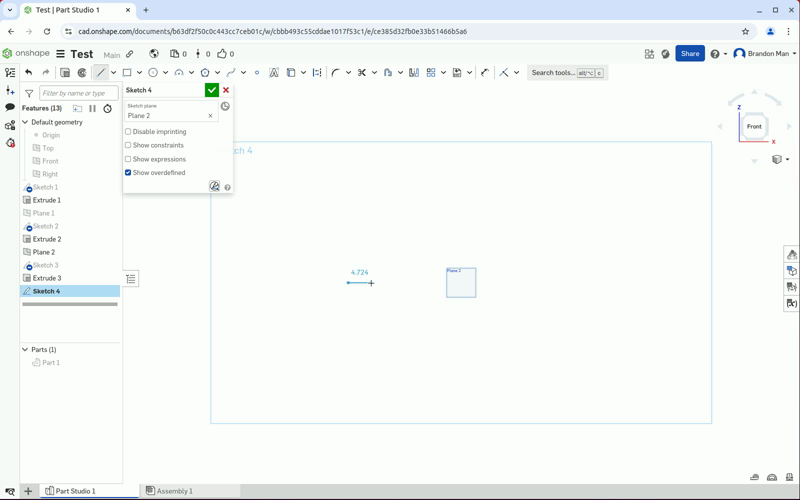
key_down(shift)
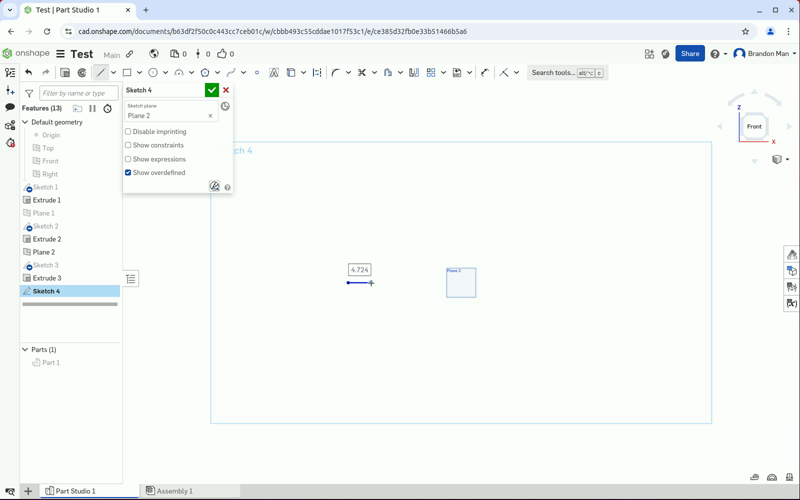
mouse_move(401, 282)
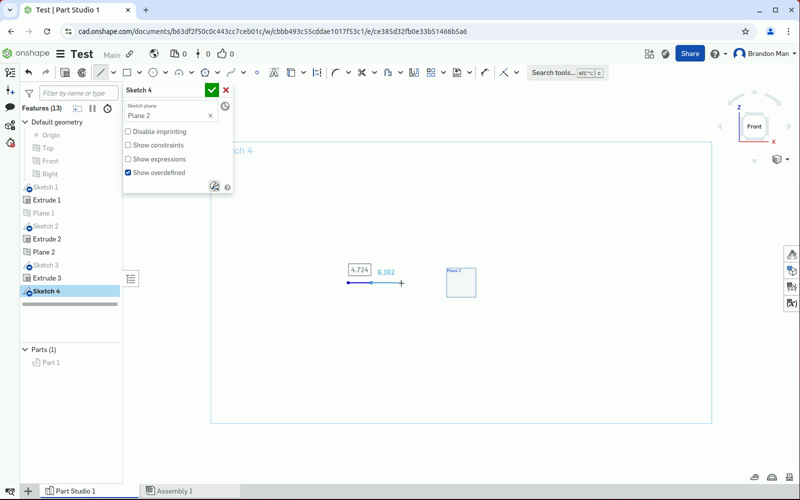
mouse_move(360, 272)
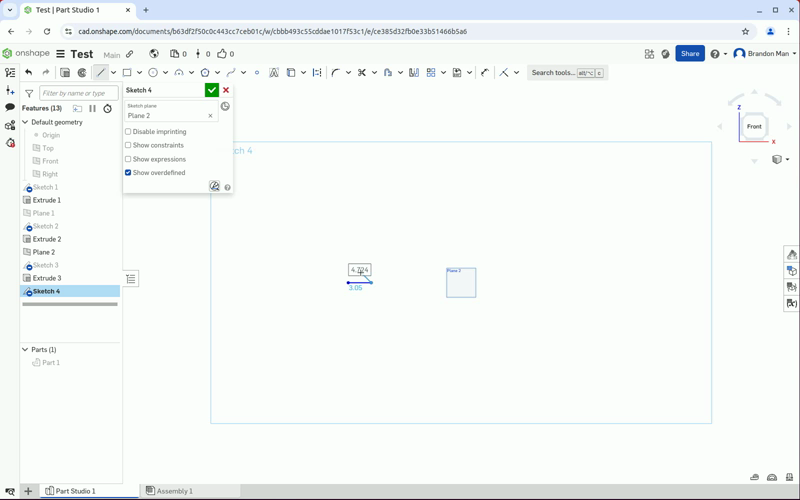
click(360, 272)
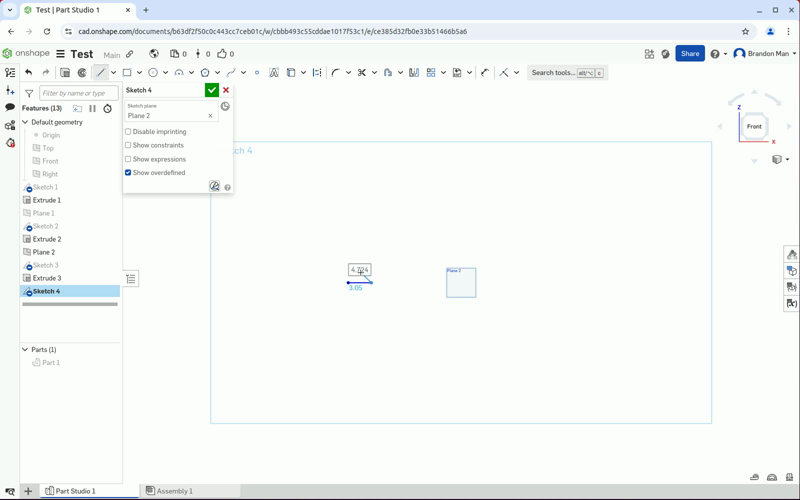
key_up(shift)
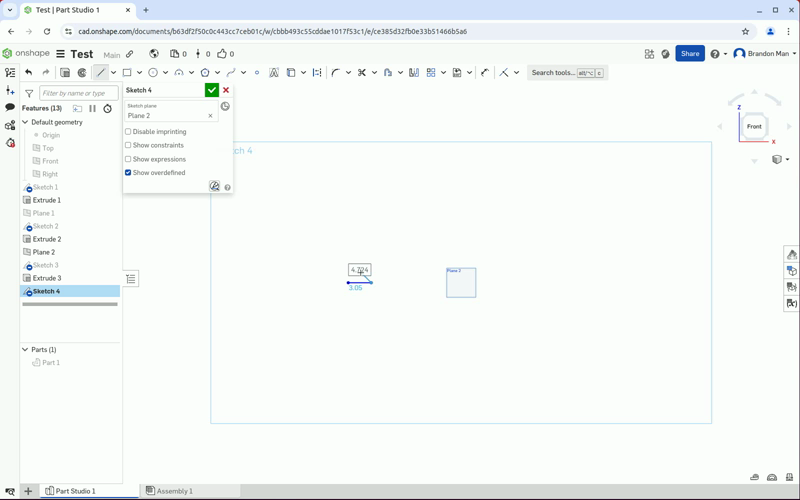
key_down(shift)
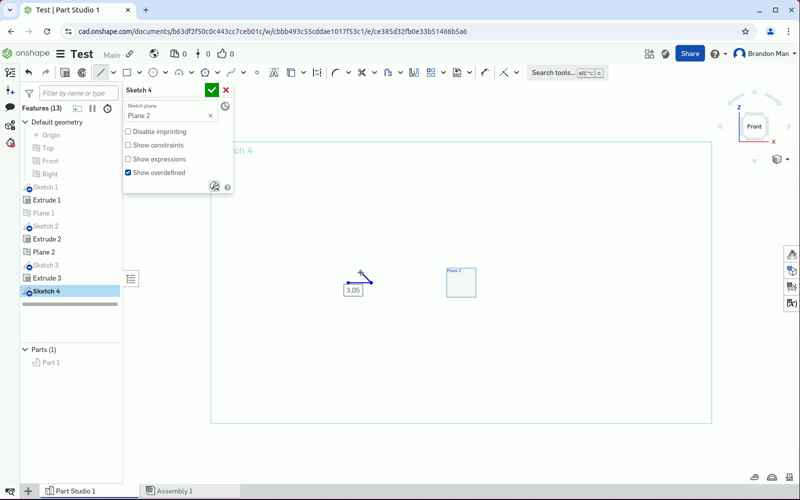
mouse_move(390, 272)
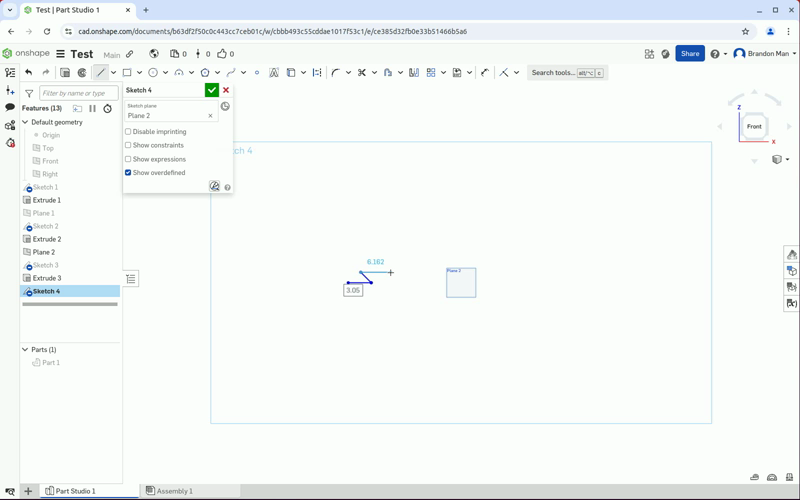
mouse_move(348, 272)
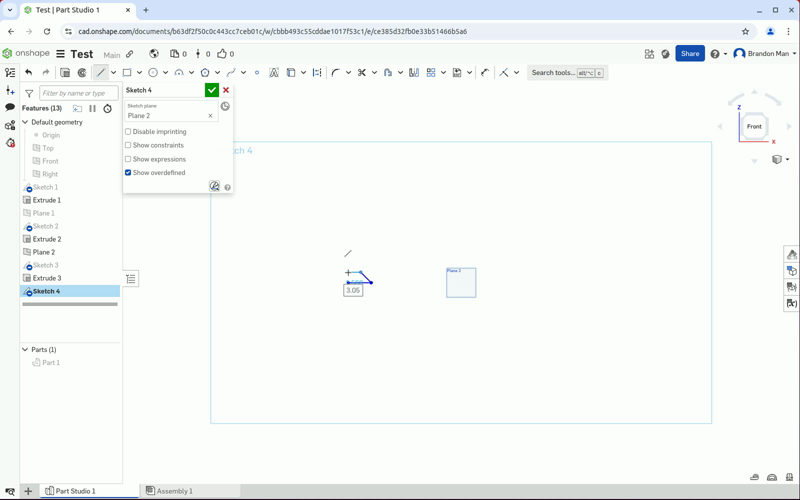
click(348, 272)
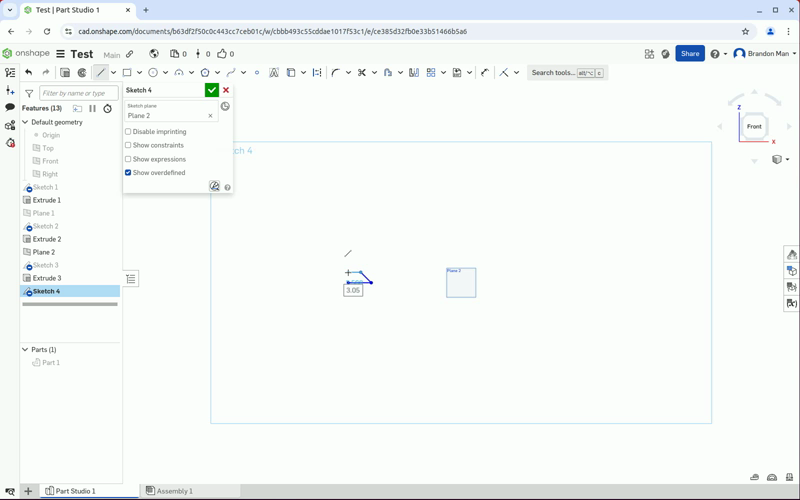
key_up(shift)
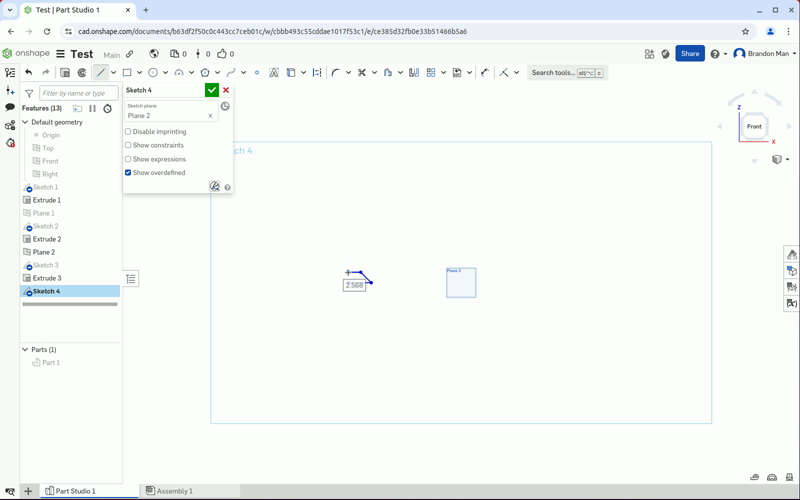
mouse_move(378, 272)
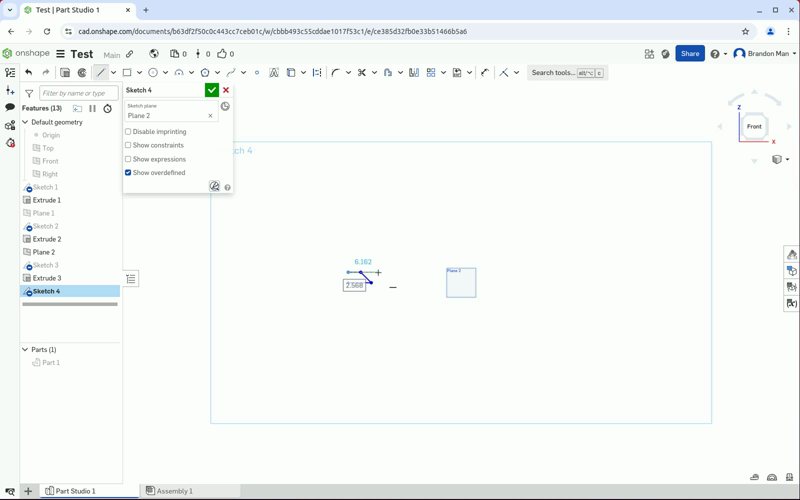
key_down(shift)
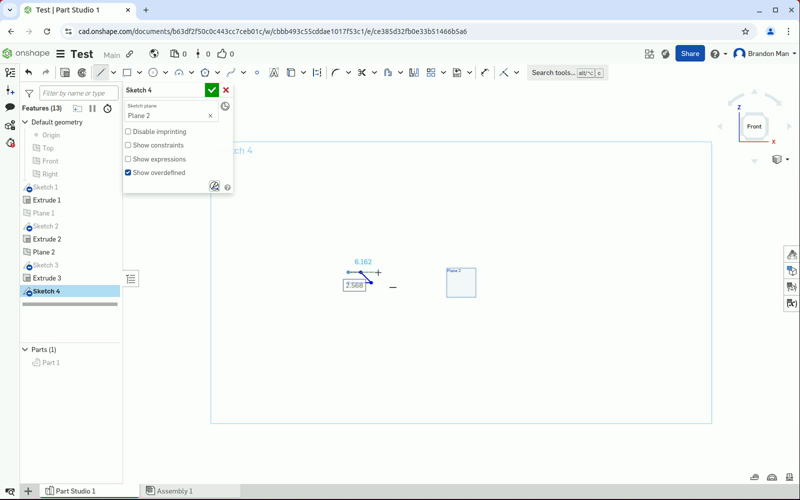
mouse_move(348, 282)
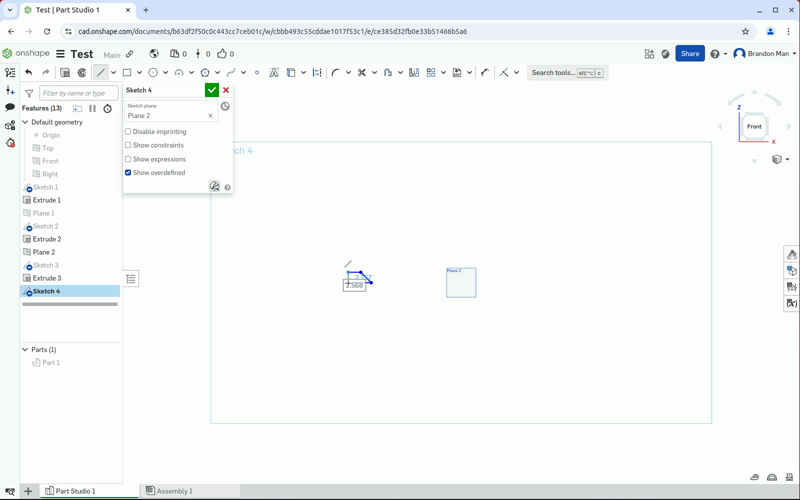
key_up(shift)
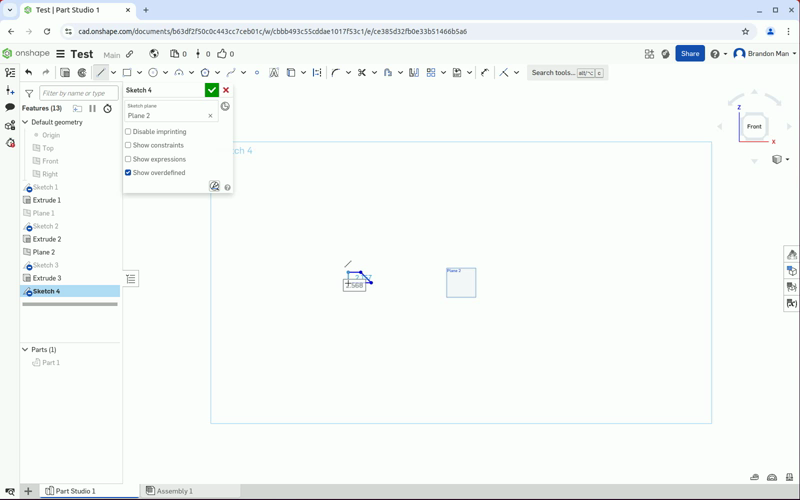
click(348, 282)
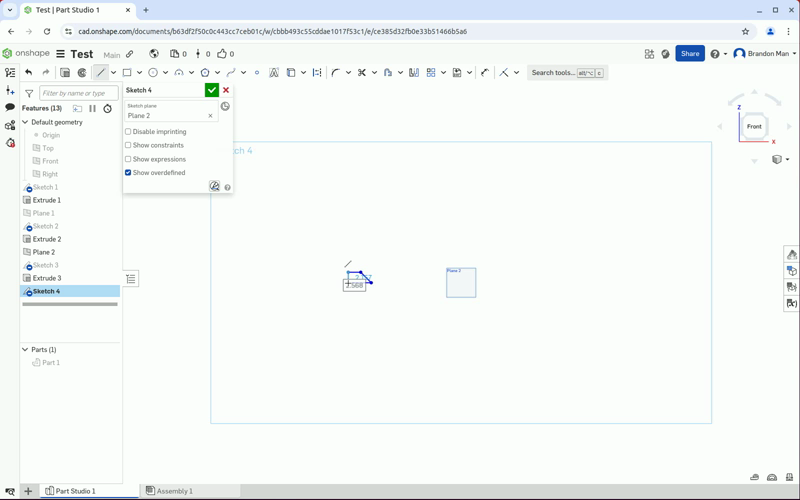
key(esc)
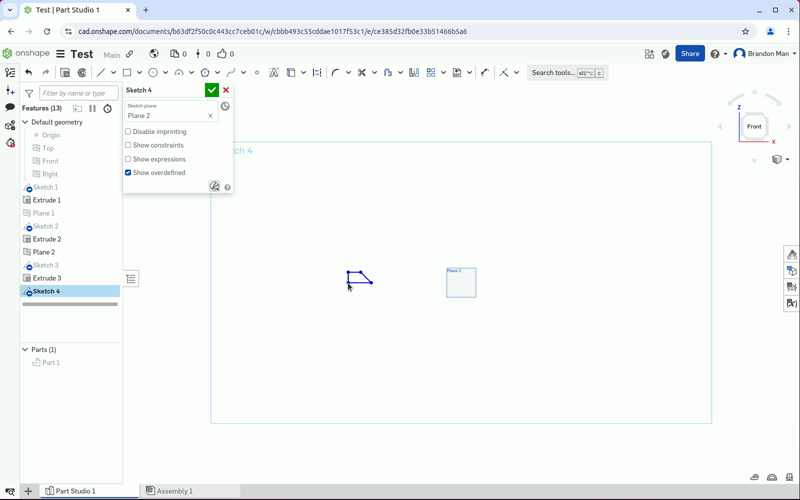
mouse_move(358, 273)
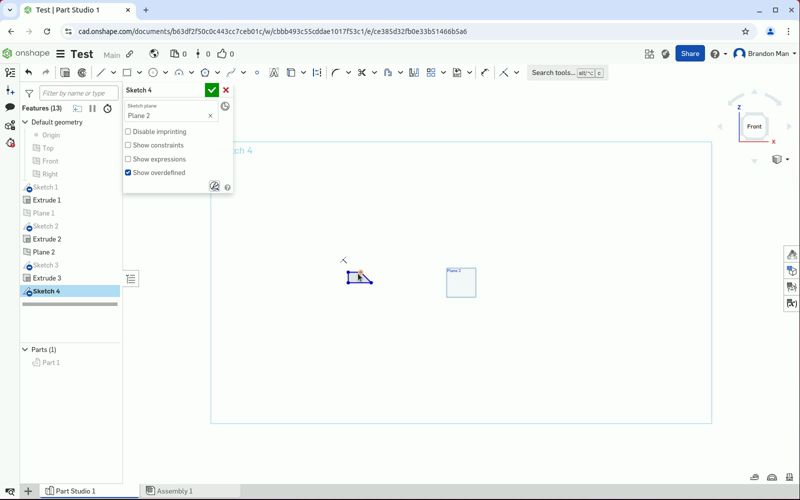
scroll(6)
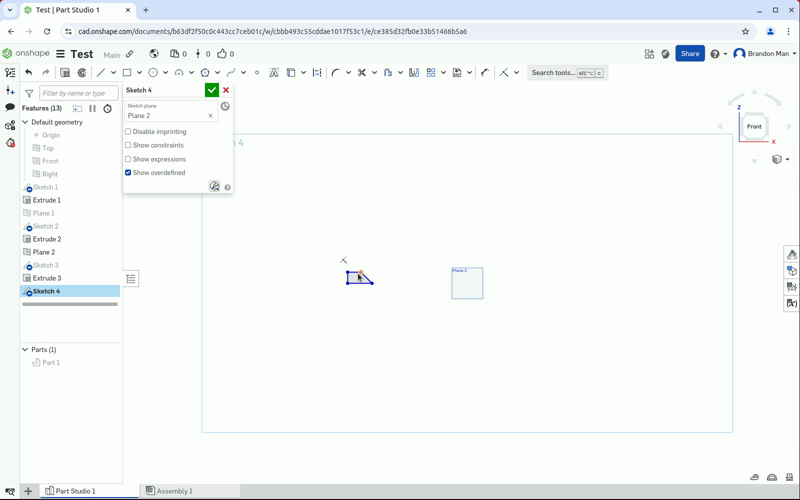
scroll(6)
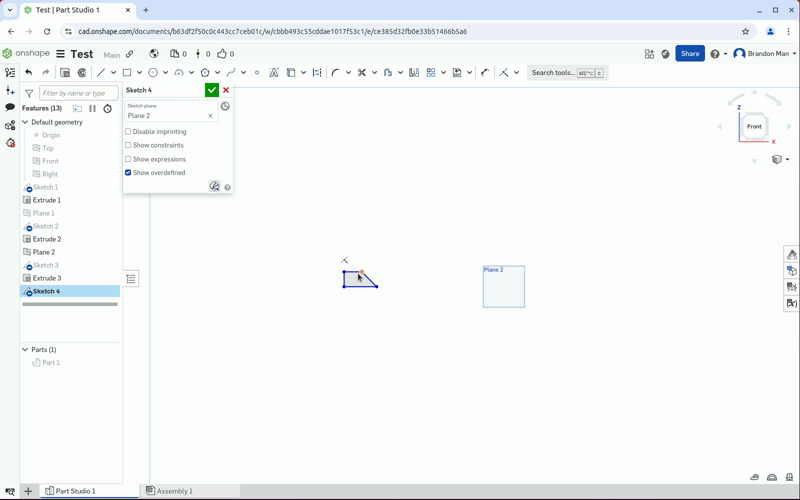
scroll(6)
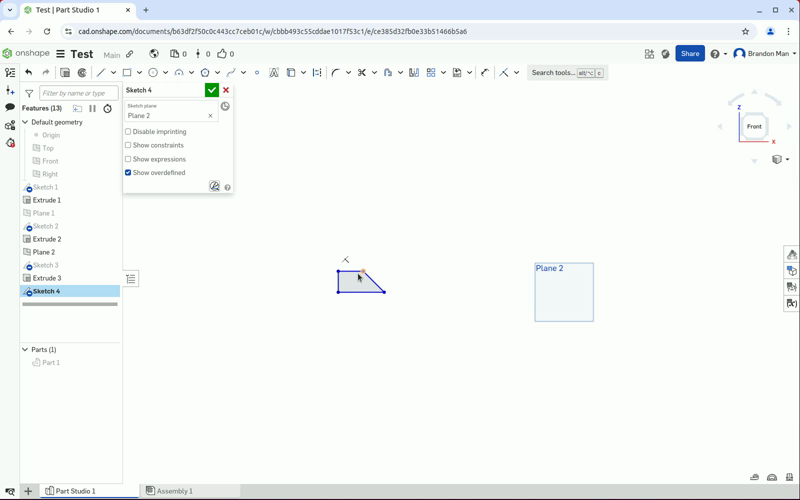
scroll(6)
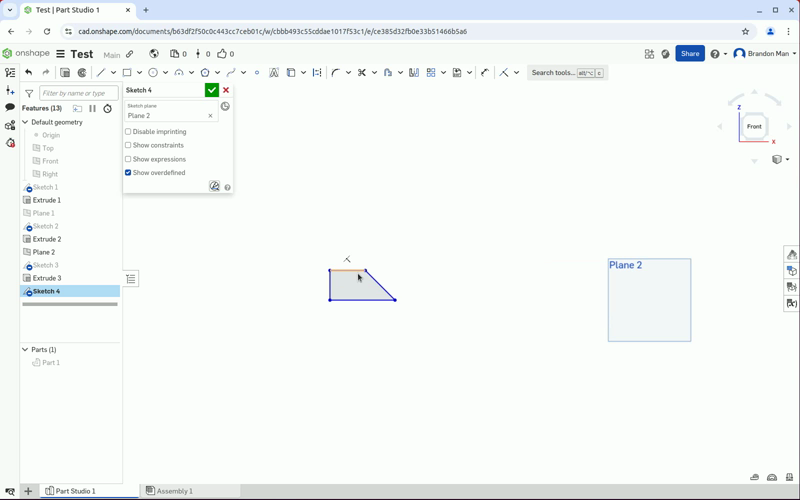
scroll(6)
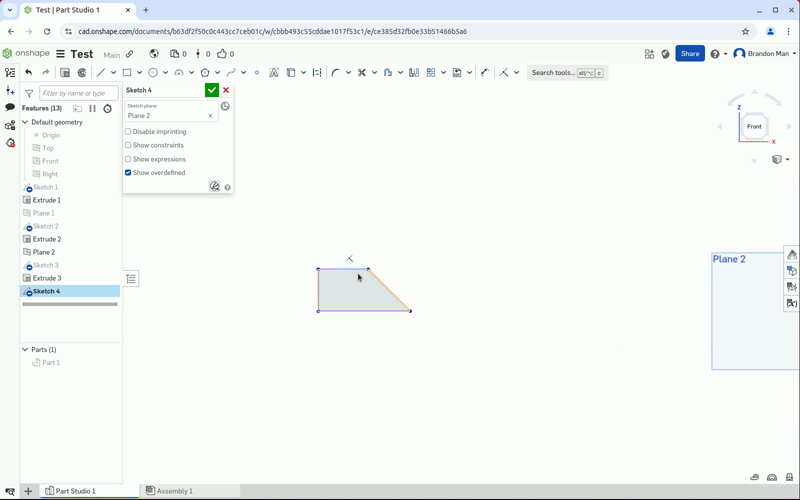
scroll(6)
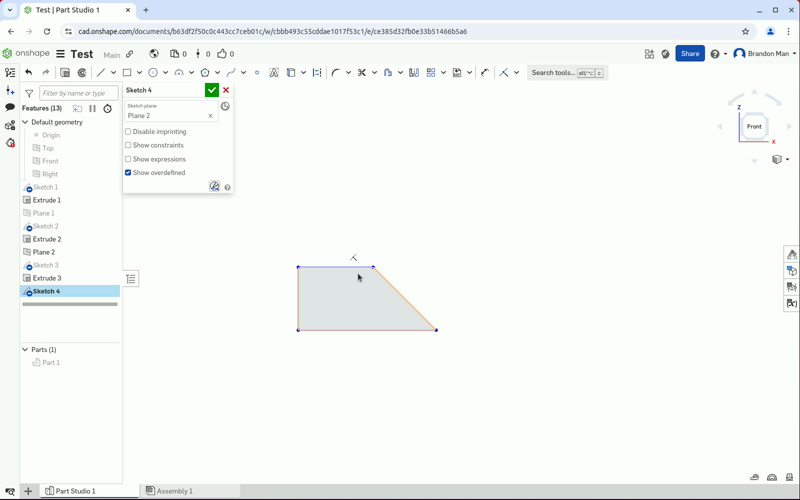
scroll(6)
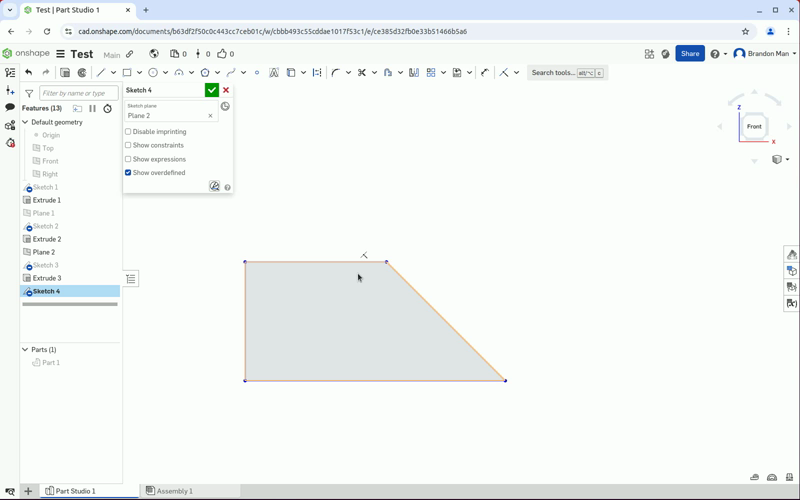
click(358, 273)
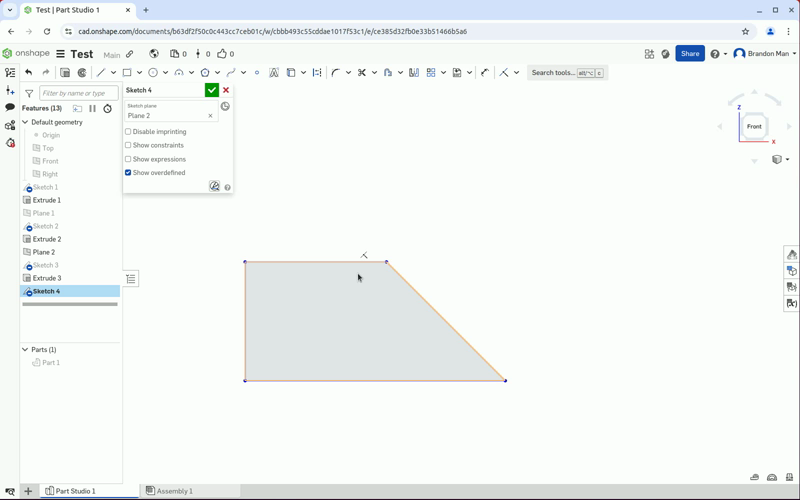
scroll(-6)
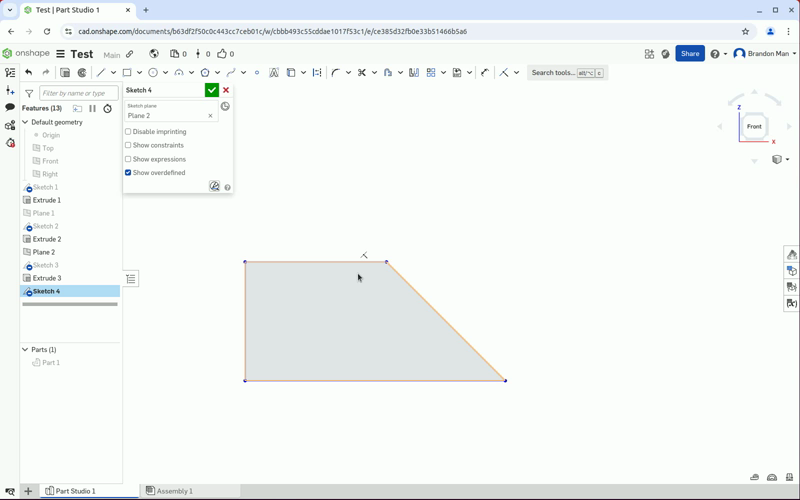
scroll(-6)
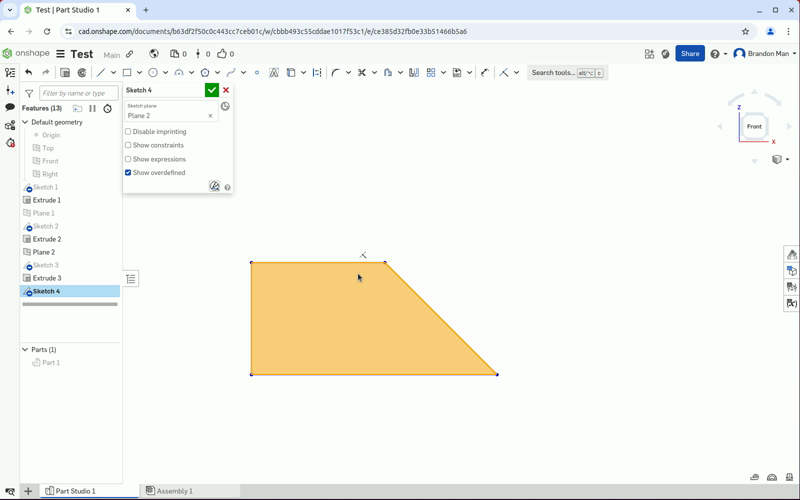
scroll(-6)
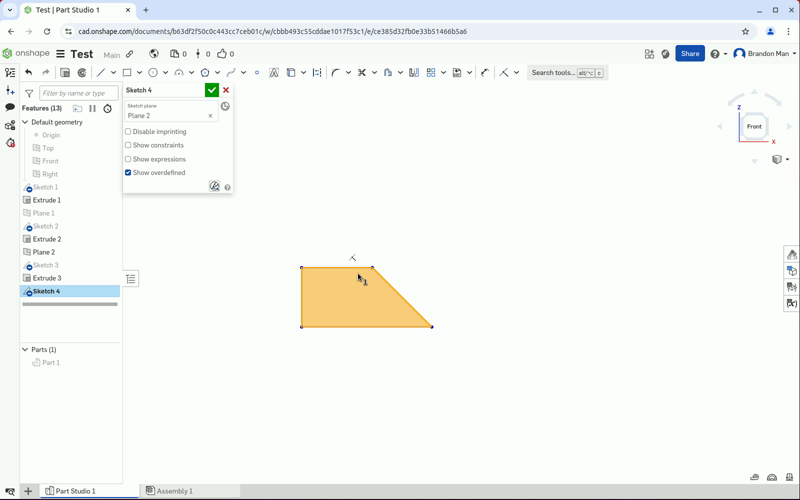
scroll(-6)
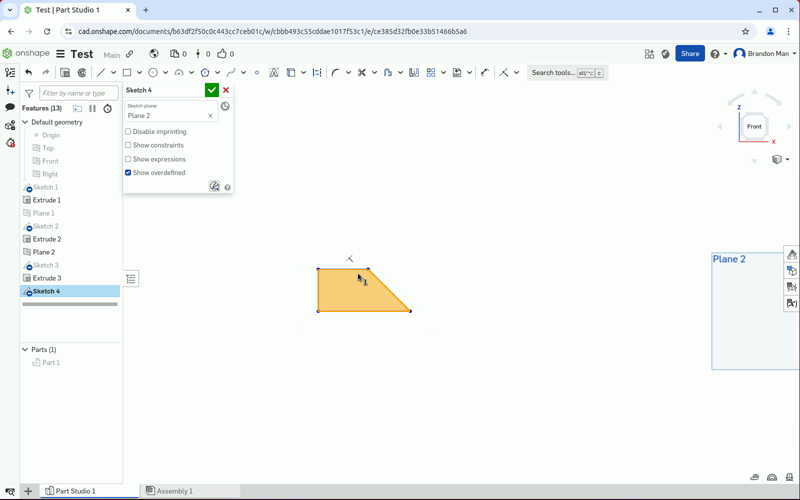
scroll(-6)
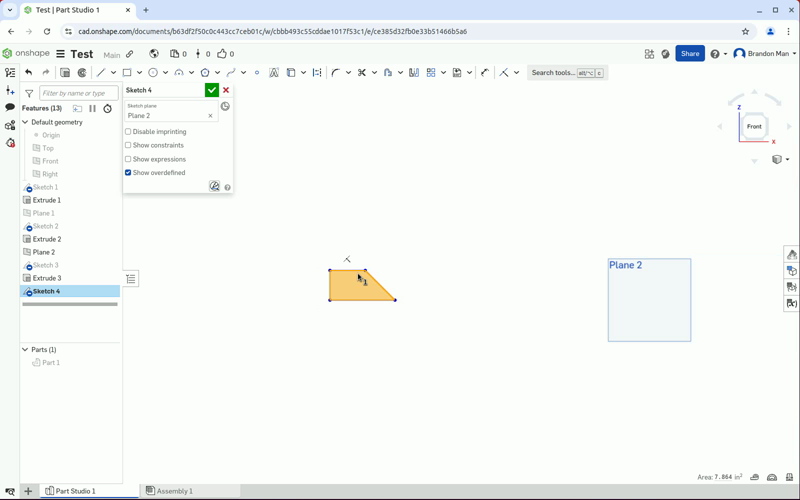
scroll(-6)
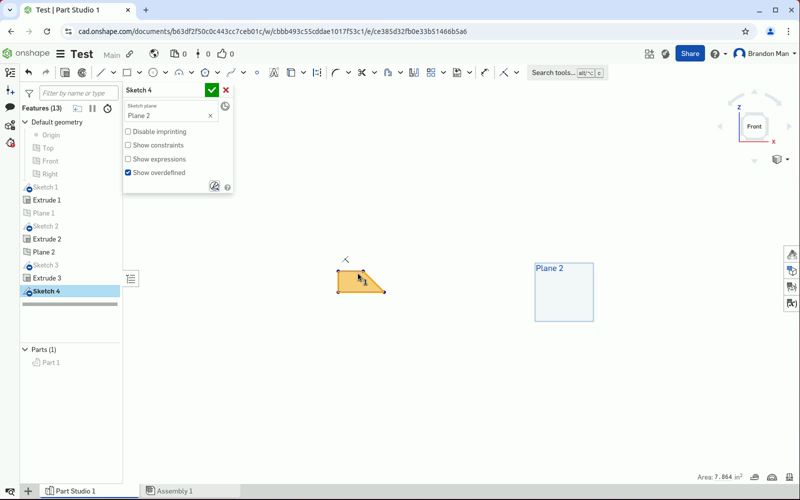
scroll(-6)
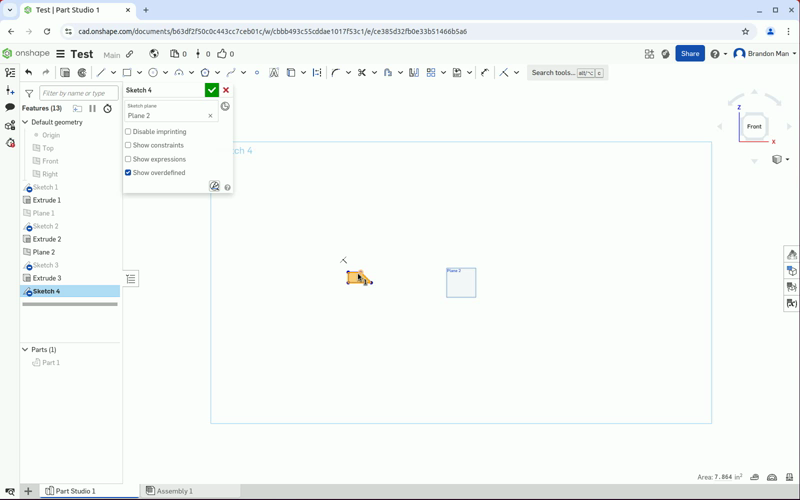
mouse_move(73, 352)
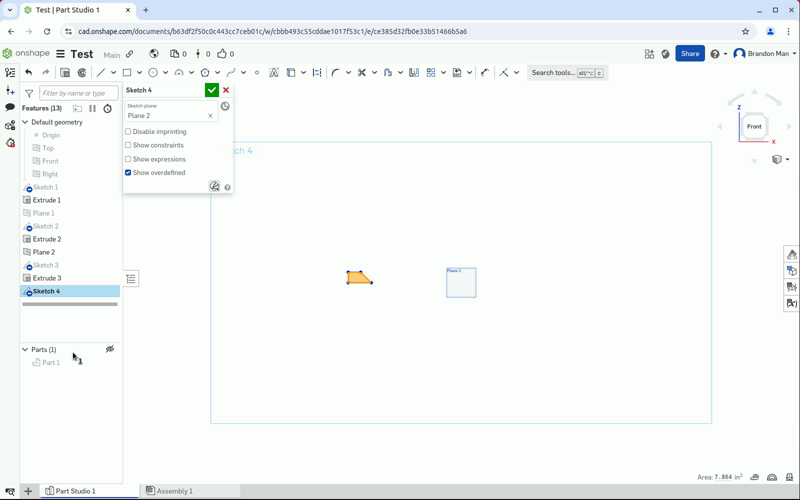
key(shift+y)
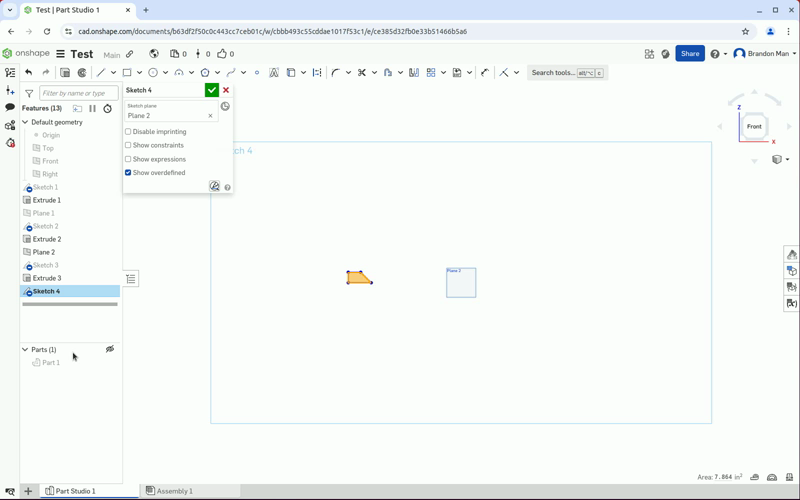
key(shift+e)
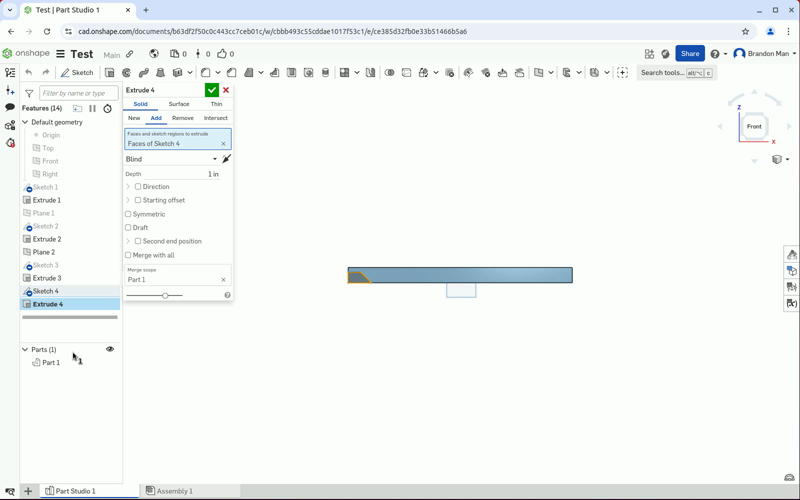
mouse_move(143, 106)
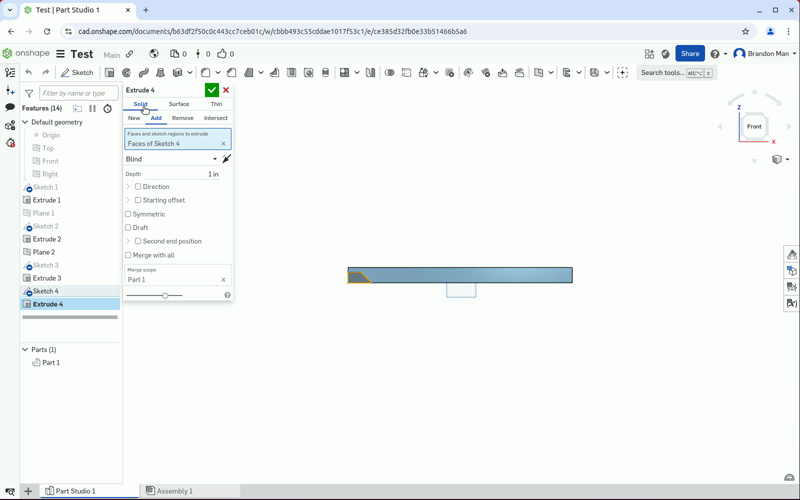
click(143, 106)
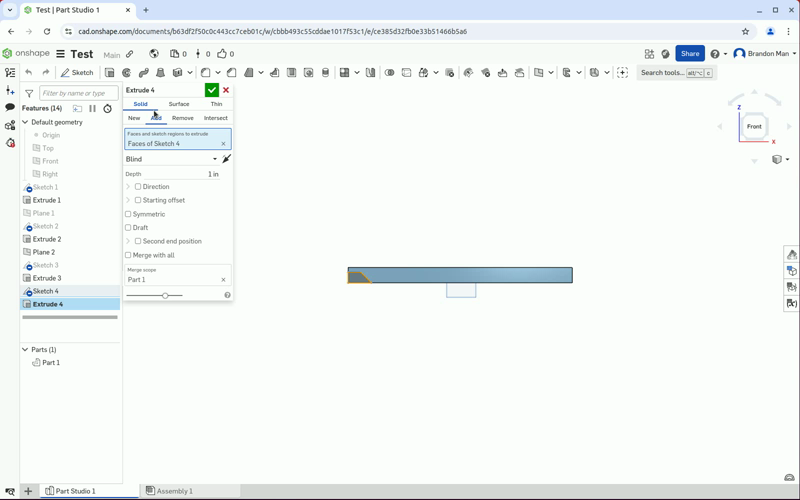
mouse_move(186, 120)
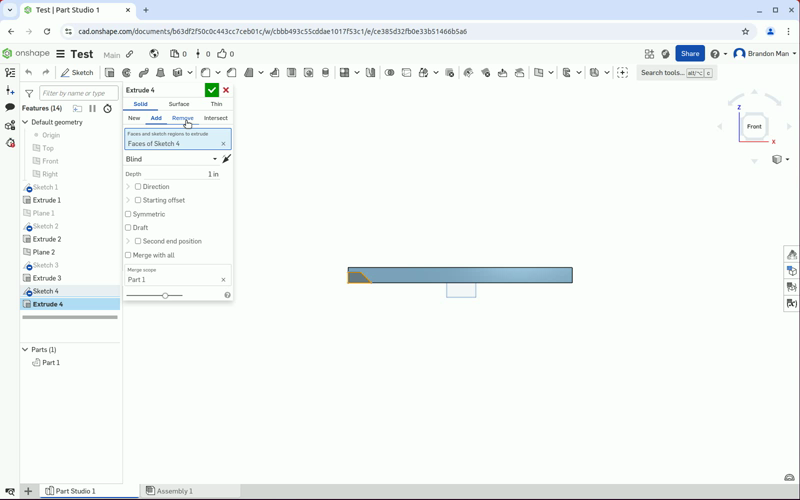
click(186, 120)
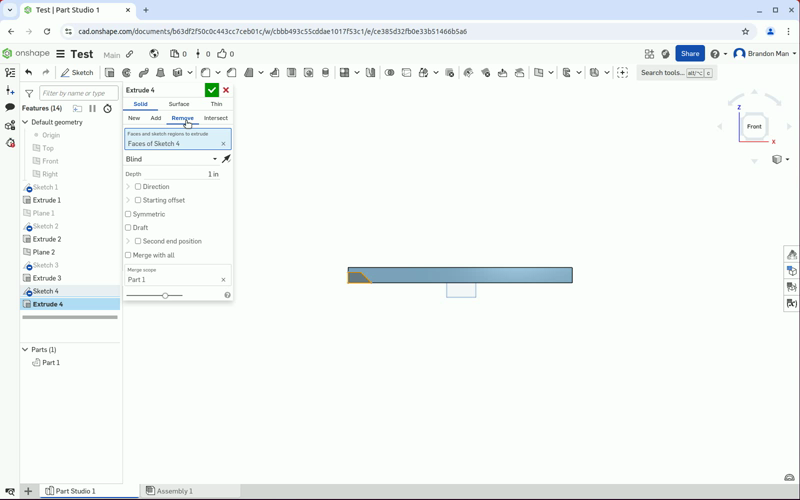
key(tab, 4)
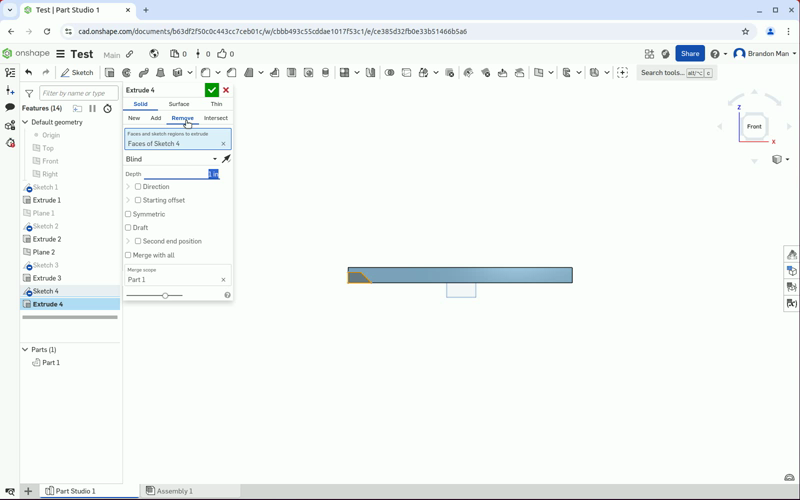
text(14.683)
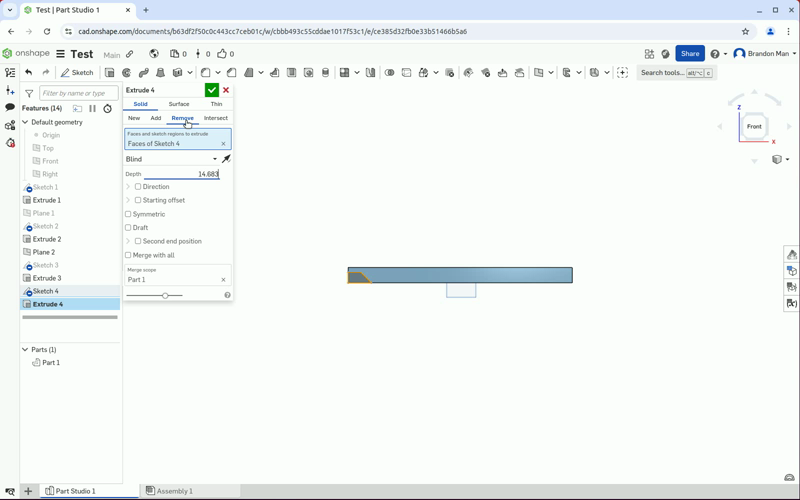
key(tab, 6)
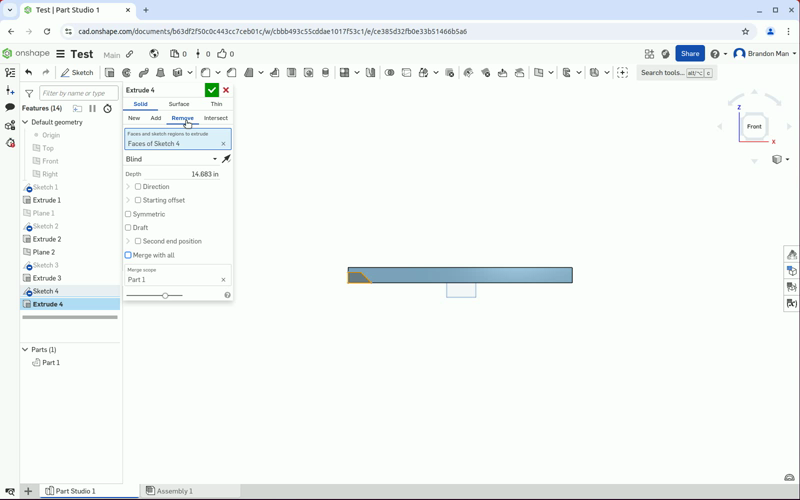
key(space)
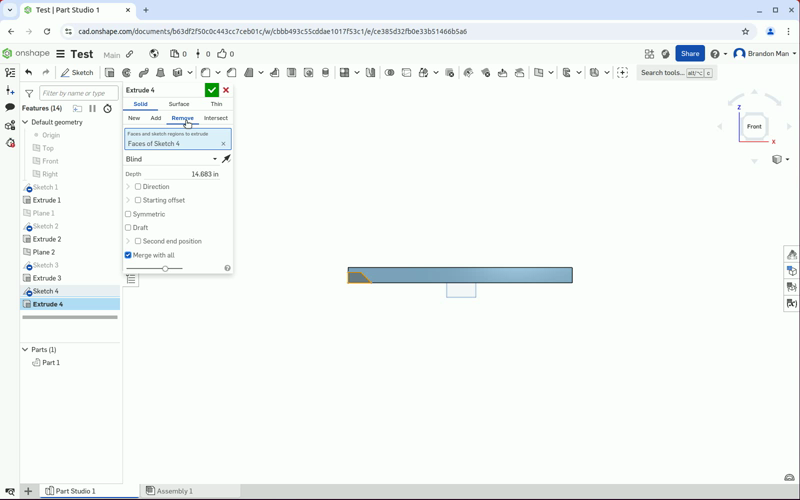
key(enter)
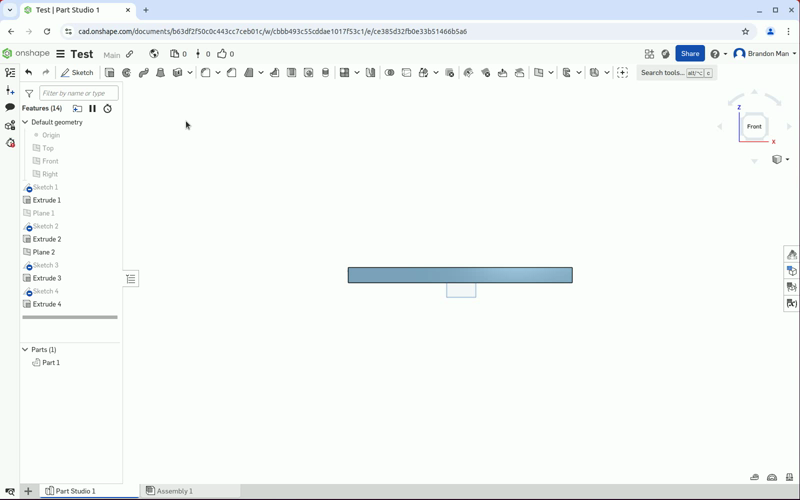
key(shift+h)
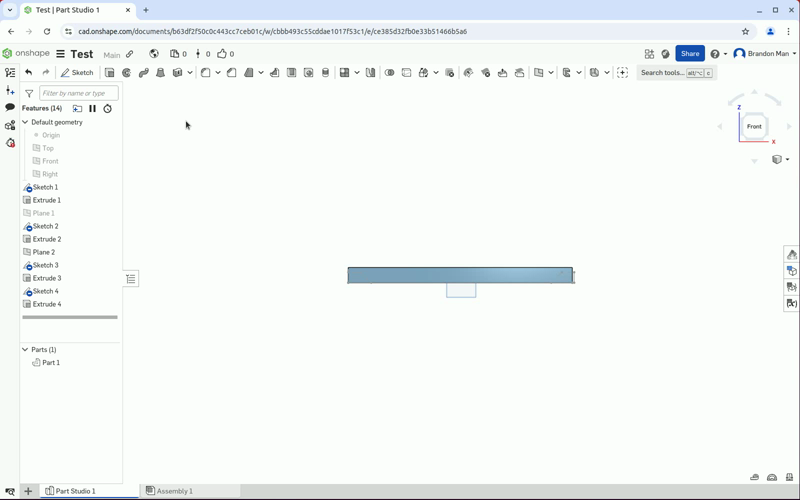
key(shift+h)
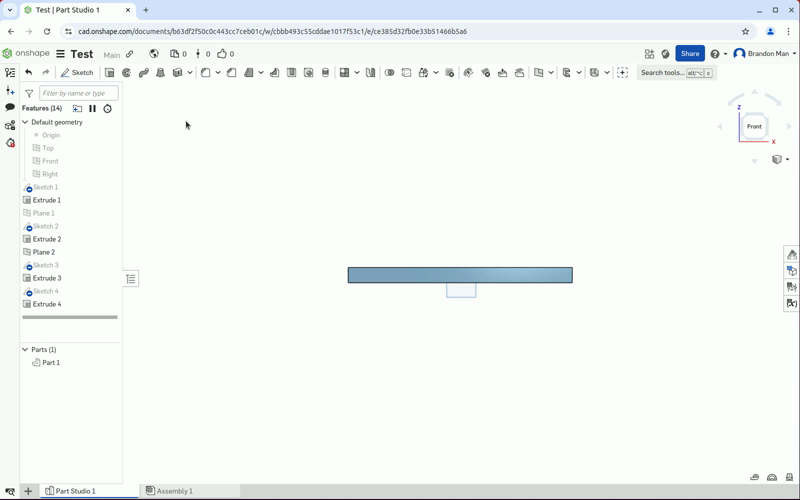
mouse_move(73, 189)
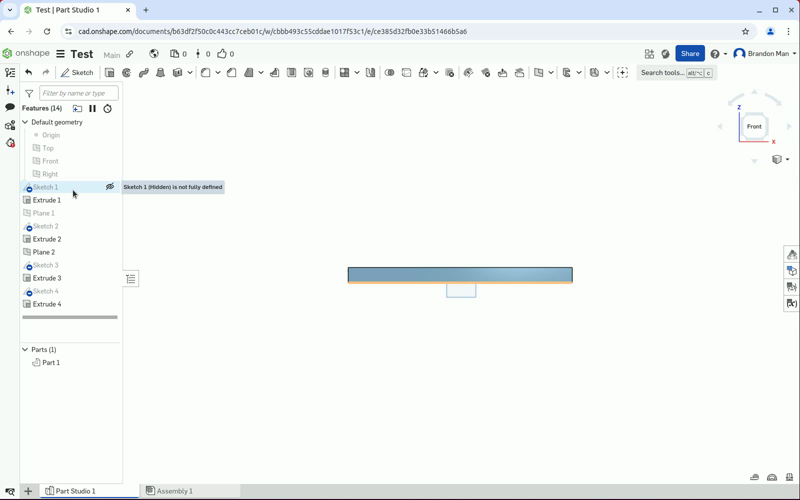
click(73, 189)
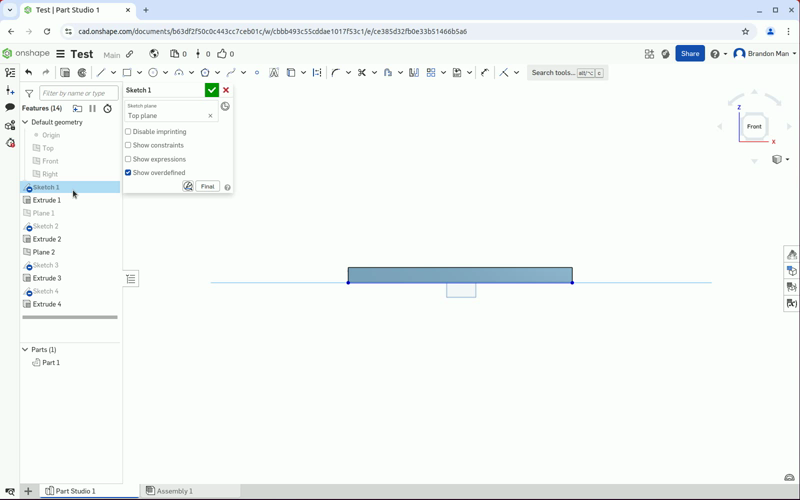
mouse_move(229, 92)
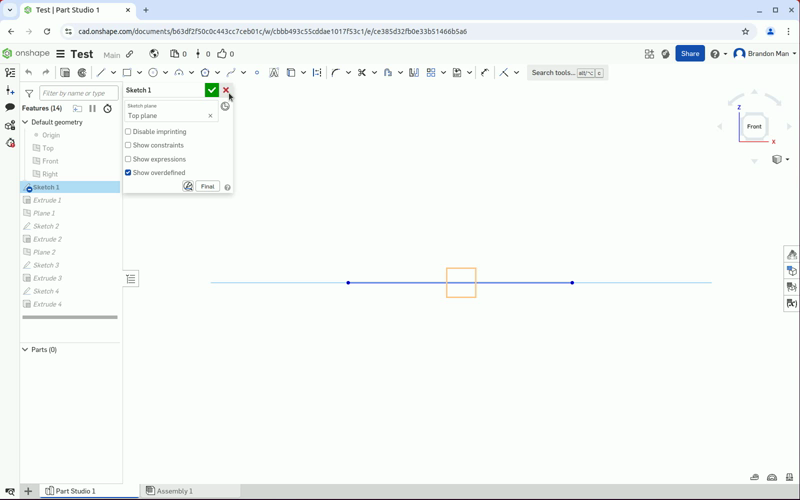
click(229, 92)
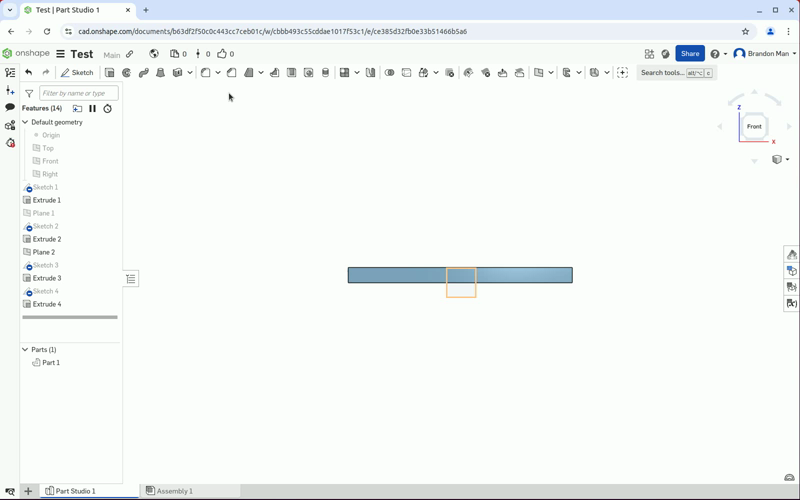
mouse_move(73, 352)
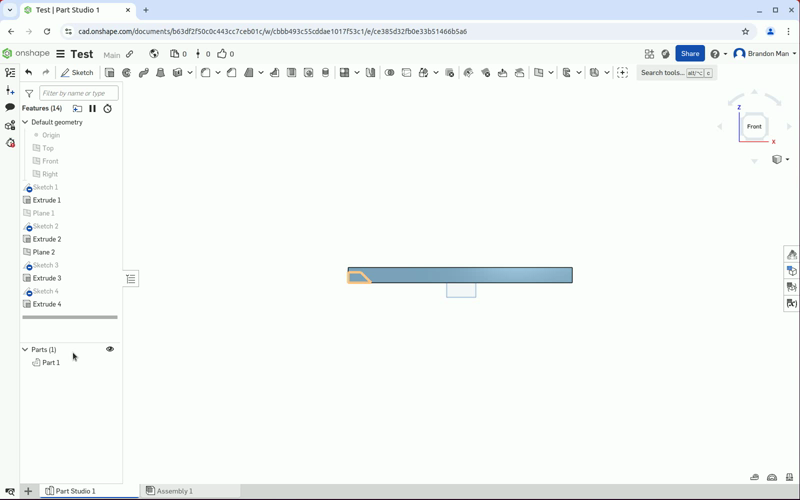
key(y)
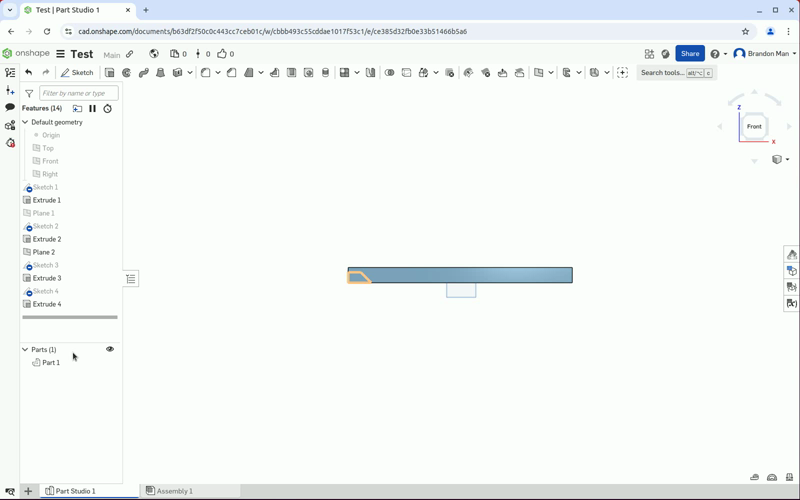
key(shift+p)
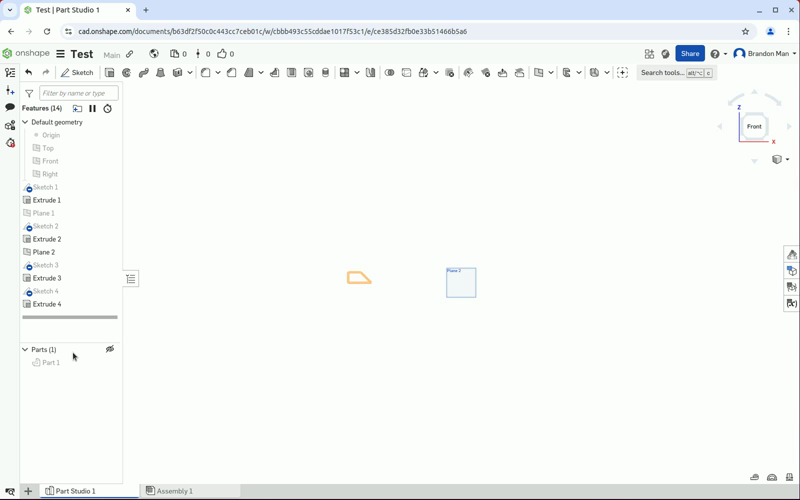
key(space)
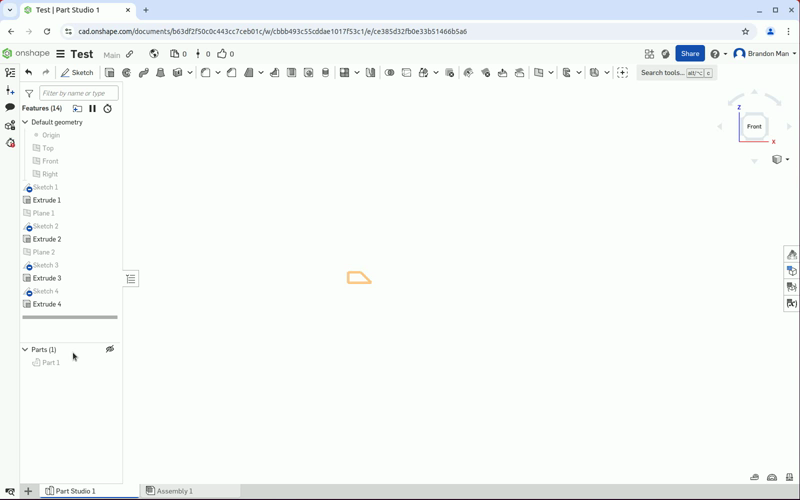
key_down(shift)
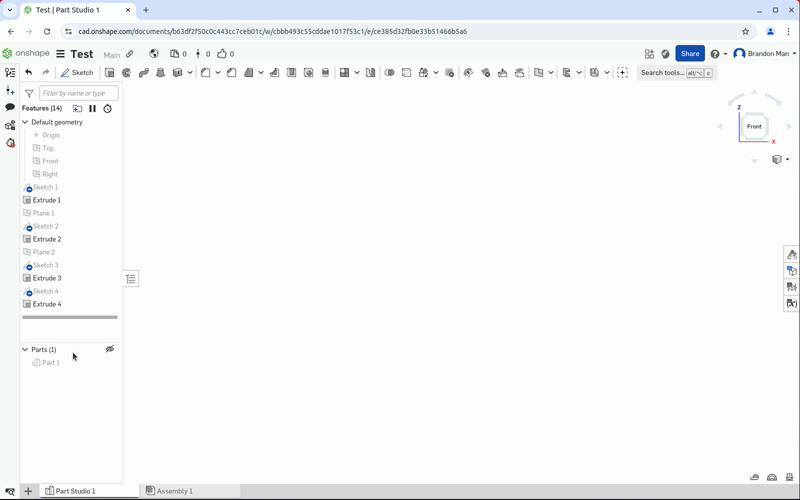
key(down)
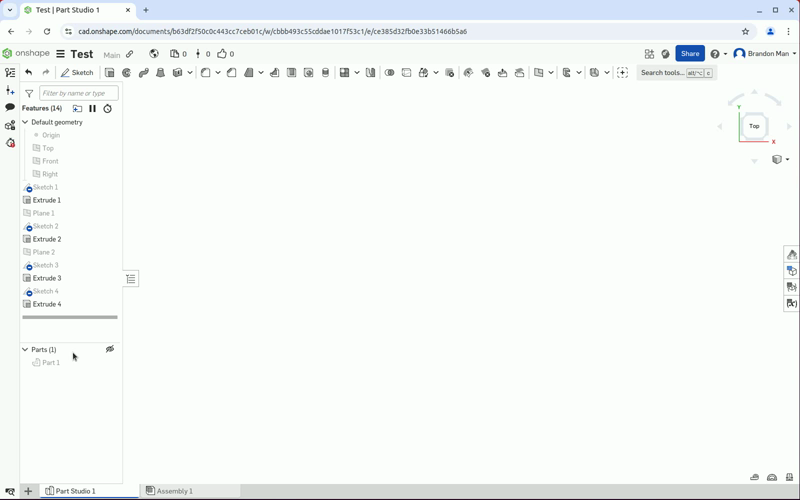
key_up(shift)
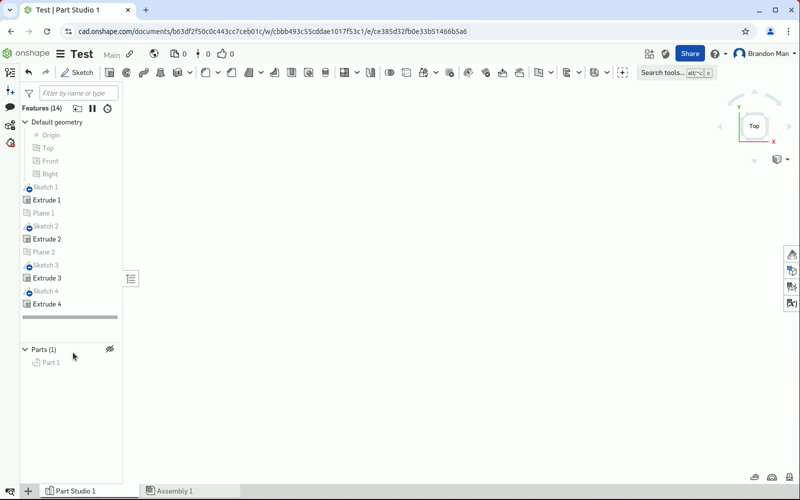
mouse_move(73, 352)
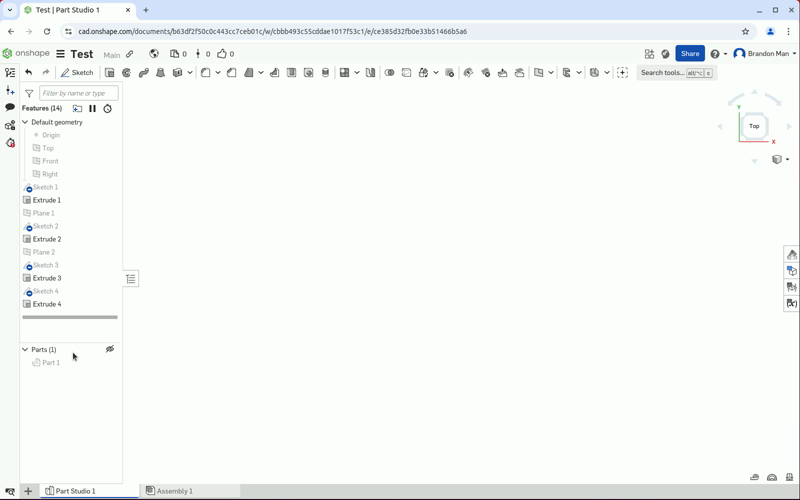
key(shift+y)
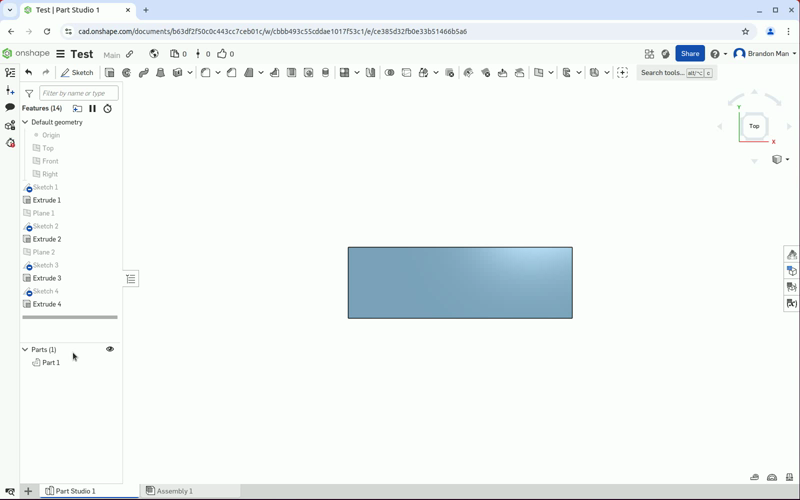
mouse_move(541, 75)
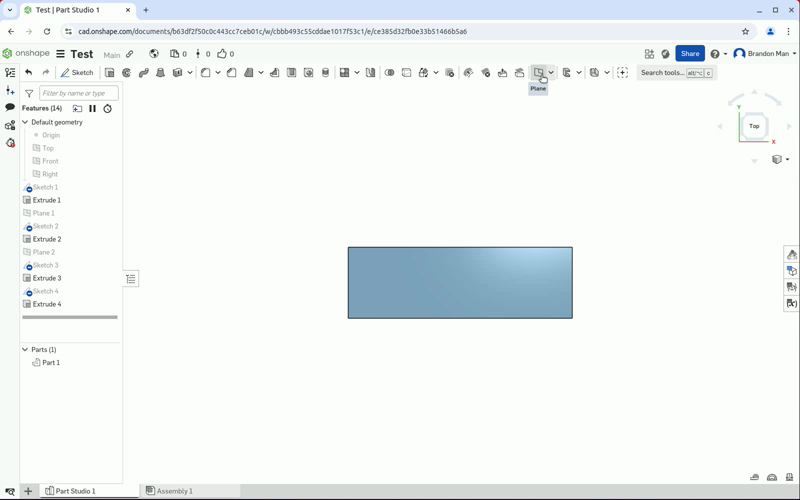
click(541, 75)
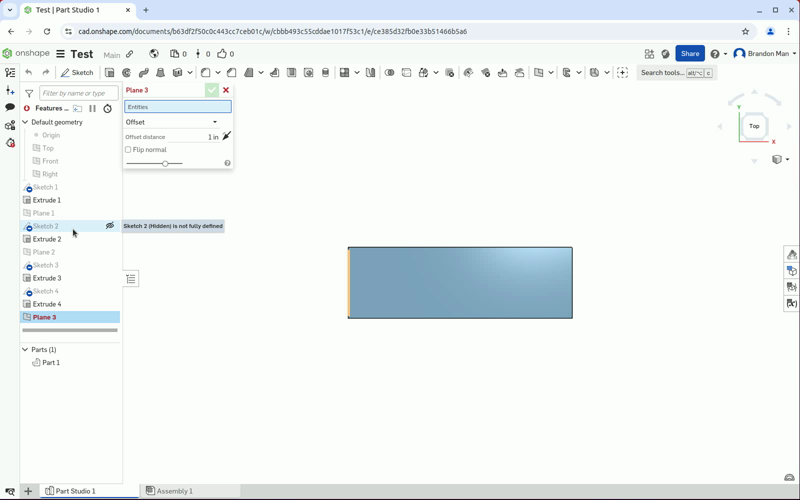
scroll(3)
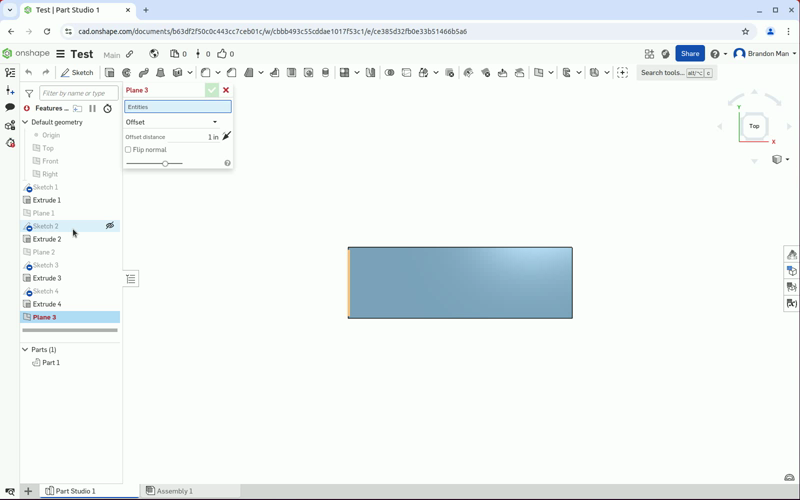
mouse_move(73, 150)
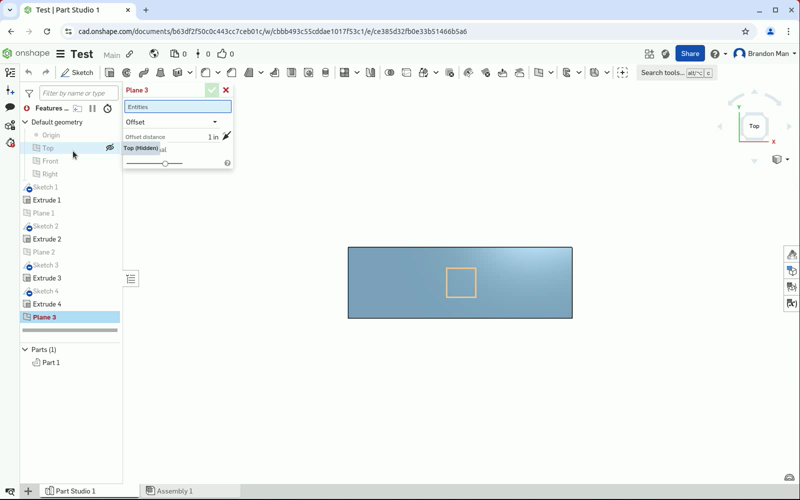
click(73, 150)
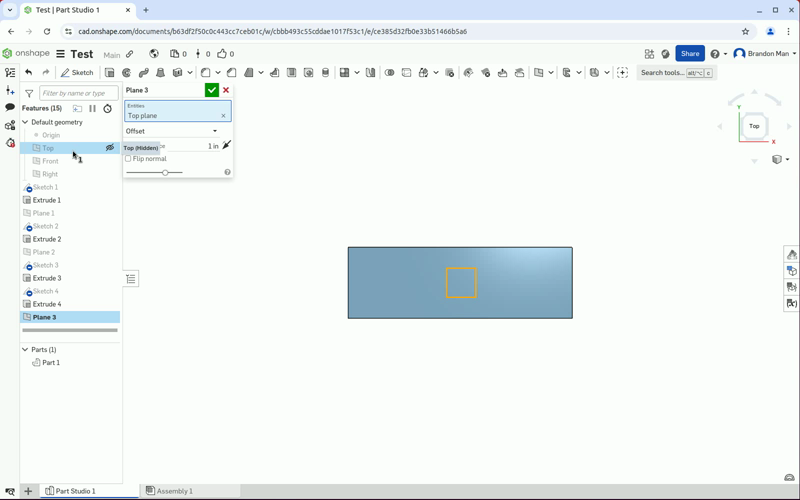
key(tab, 2)
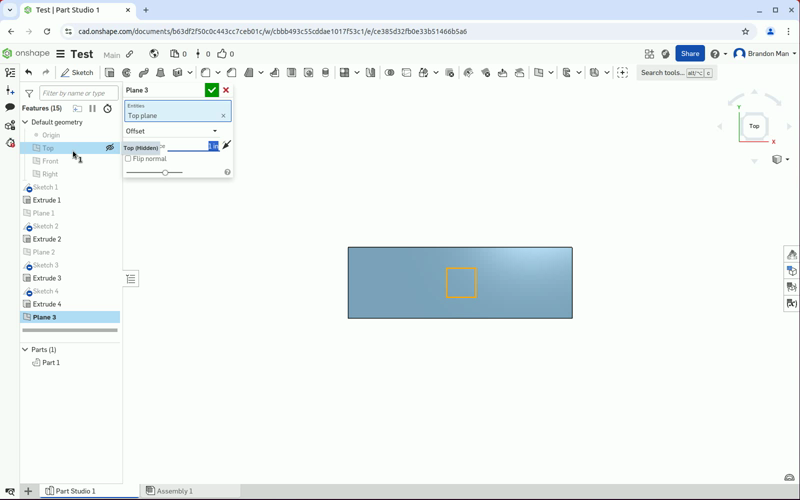
text(3.143)
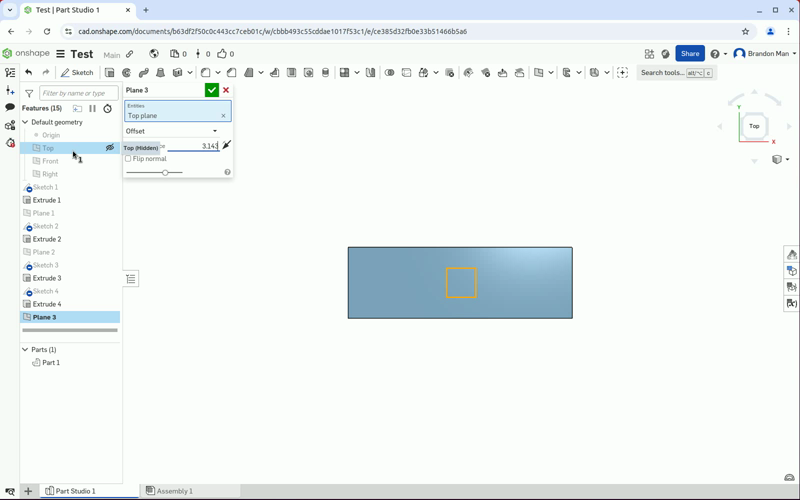
key(enter, 2)
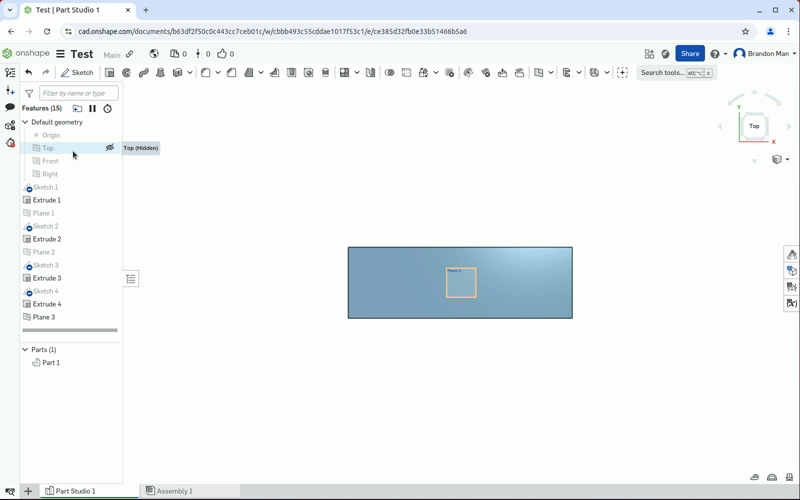
key(shift+s)
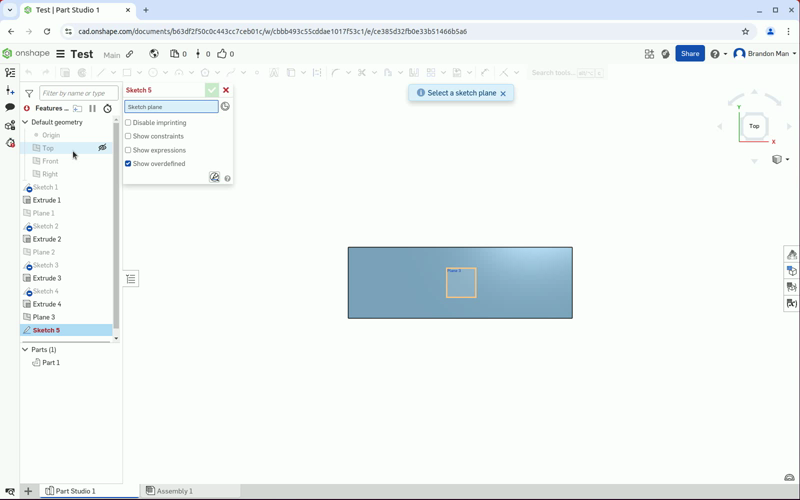
mouse_move(69, 319)
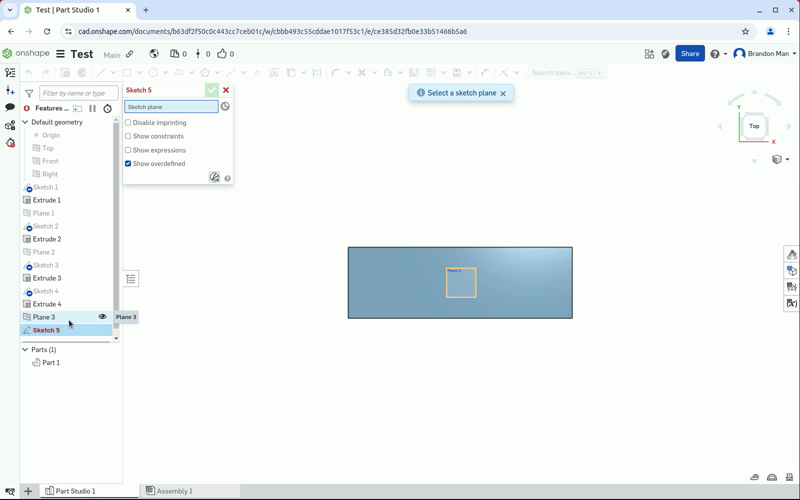
click(69, 319)
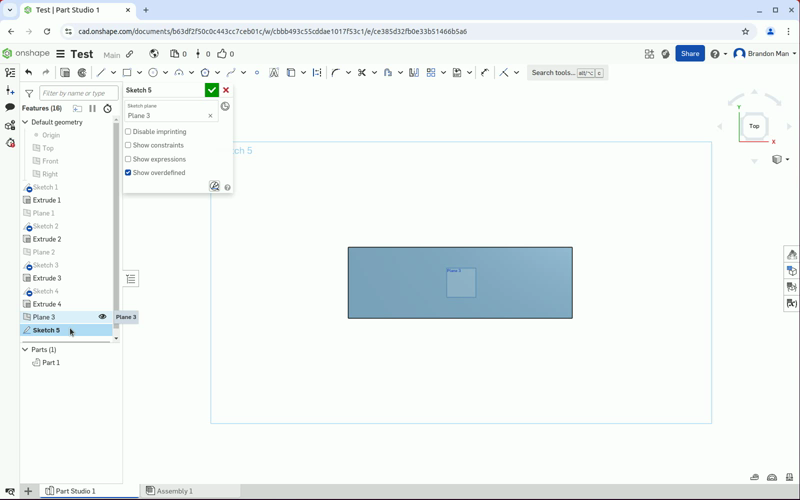
mouse_move(73, 352)
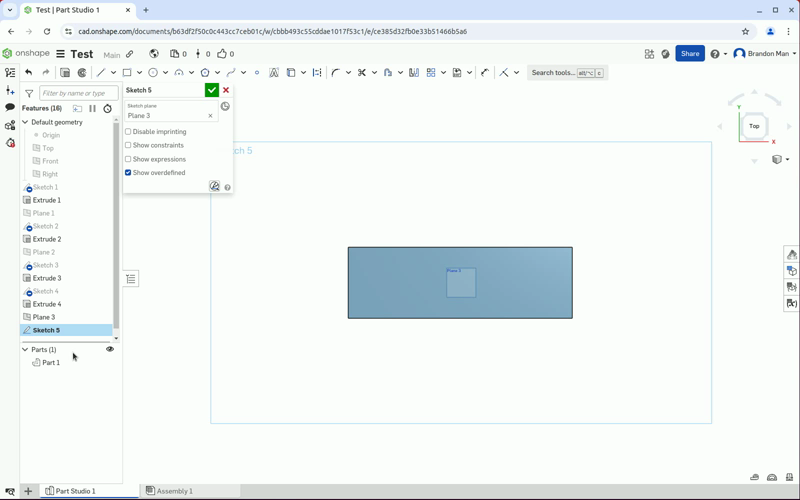
key(y)
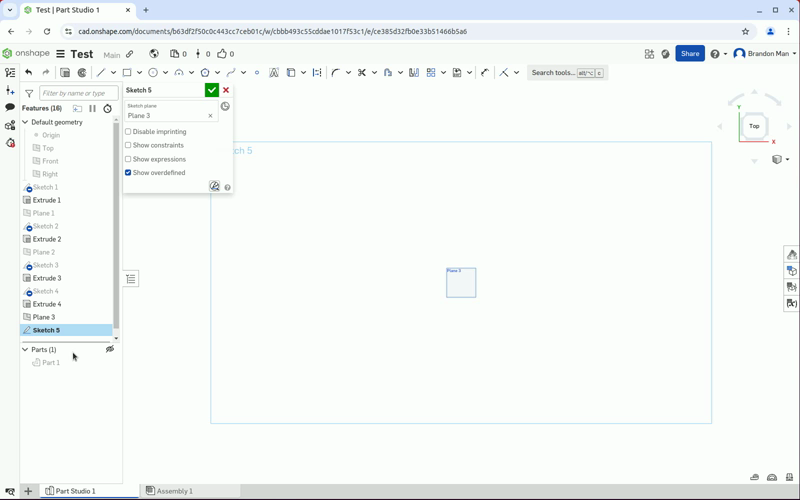
key(l)
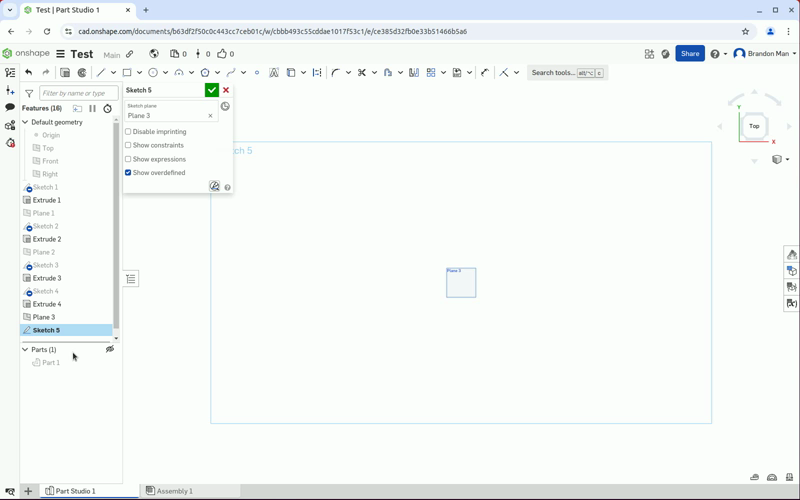
key_down(shift)
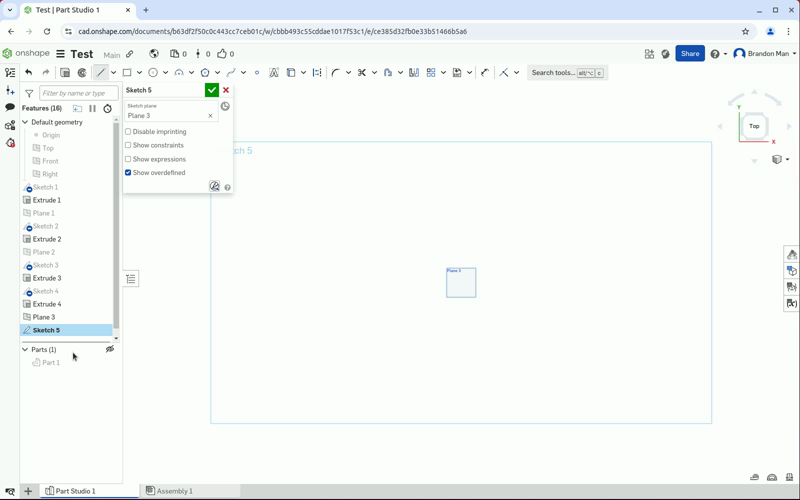
mouse_move(413, 315)
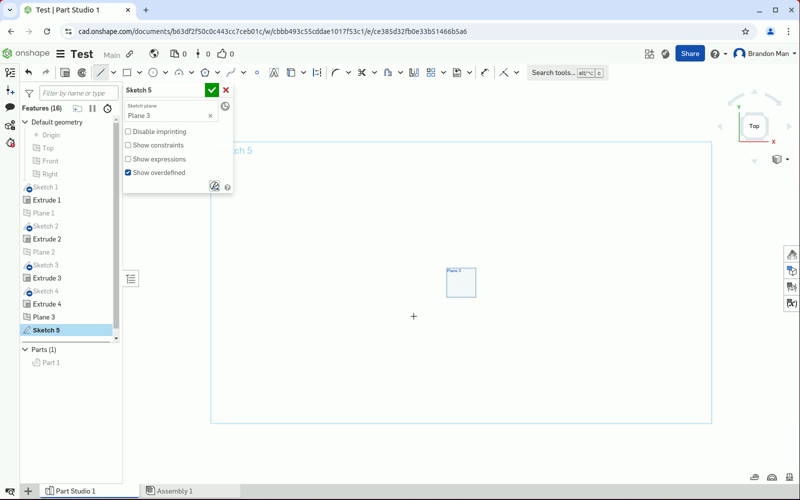
click(413, 315)
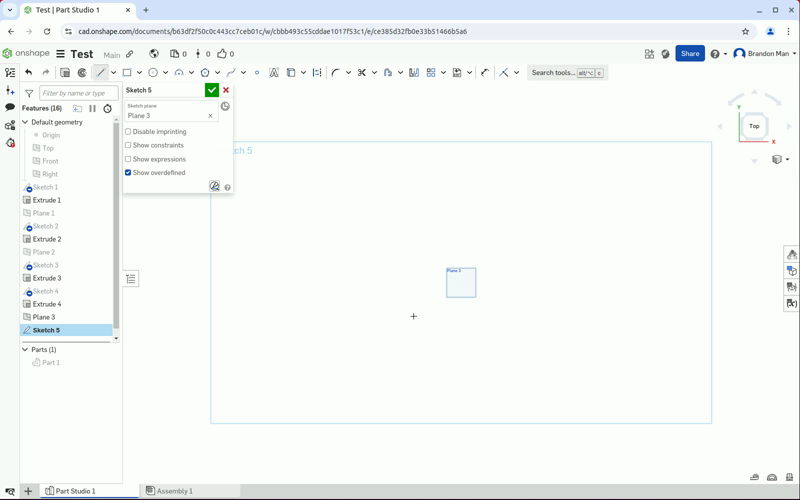
key_up(shift)
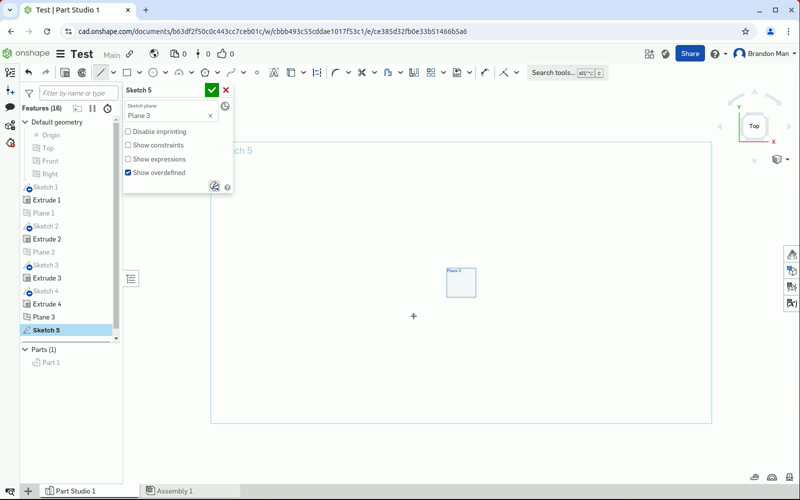
key_down(shift)
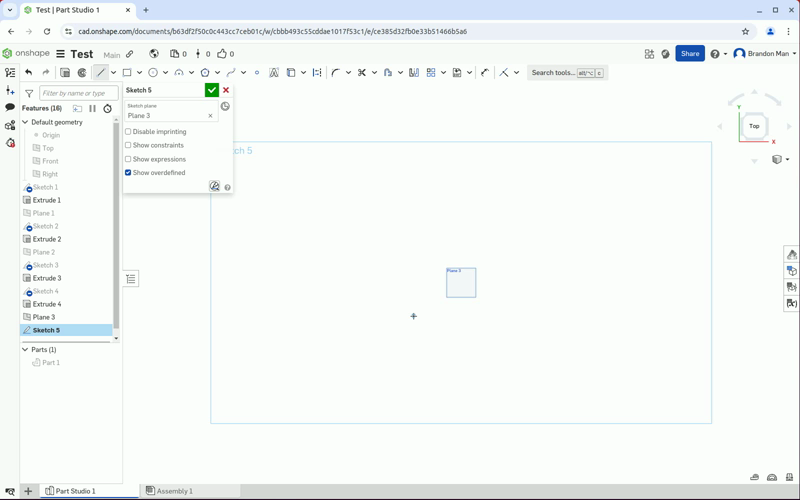
mouse_move(509, 315)
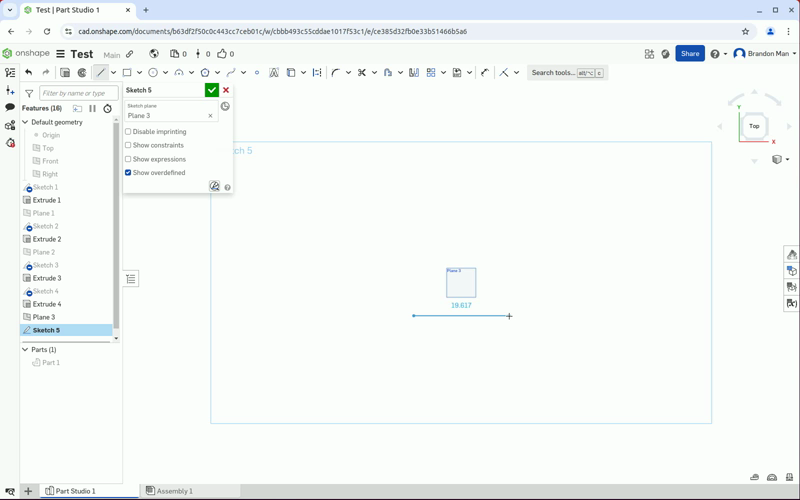
click(509, 315)
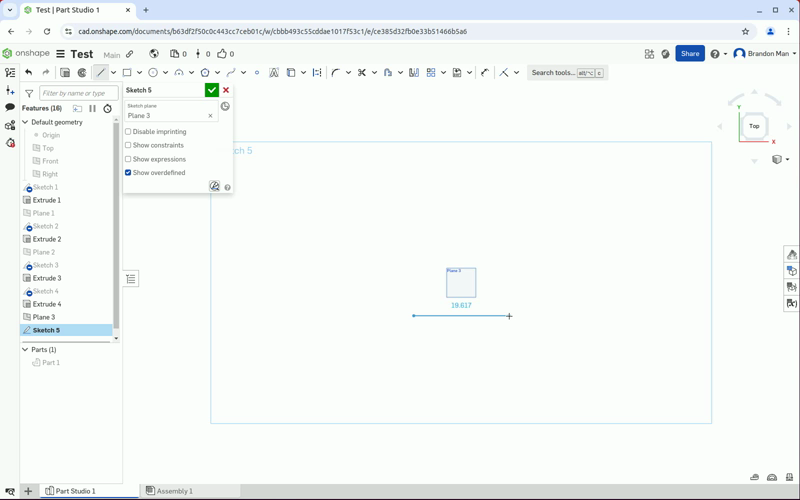
key_up(shift)
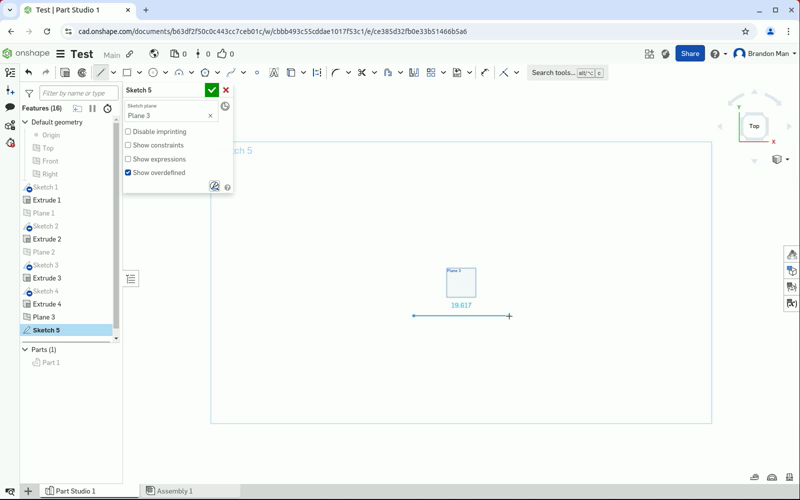
key_down(shift)
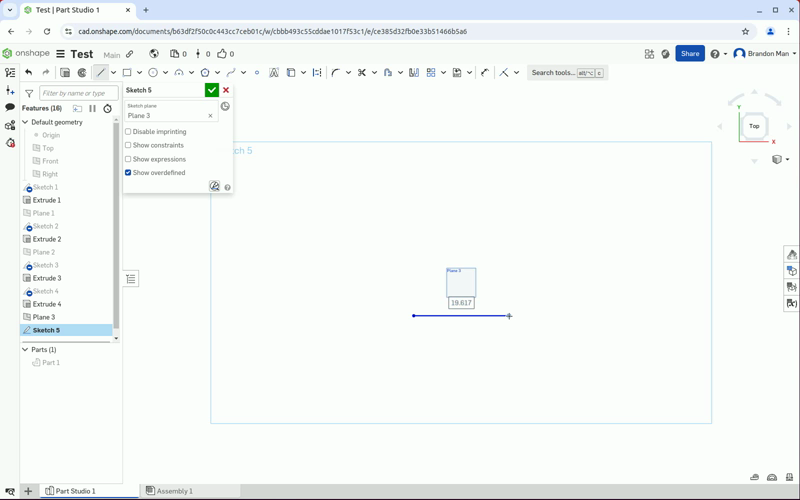
mouse_move(509, 250)
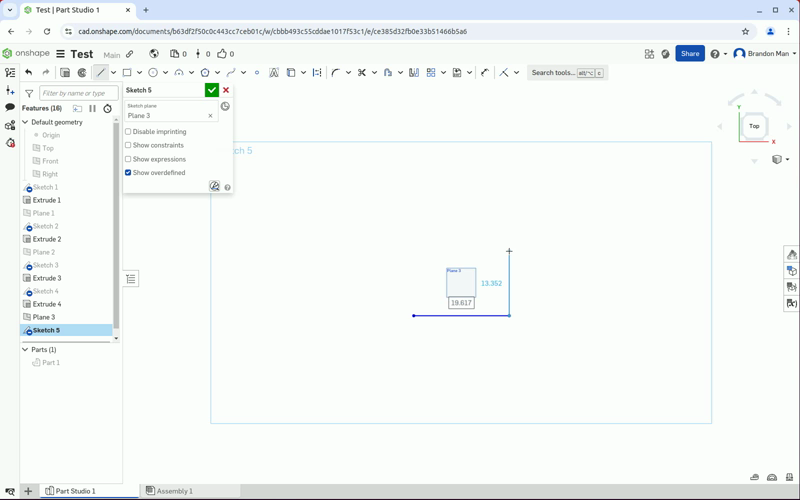
click(509, 250)
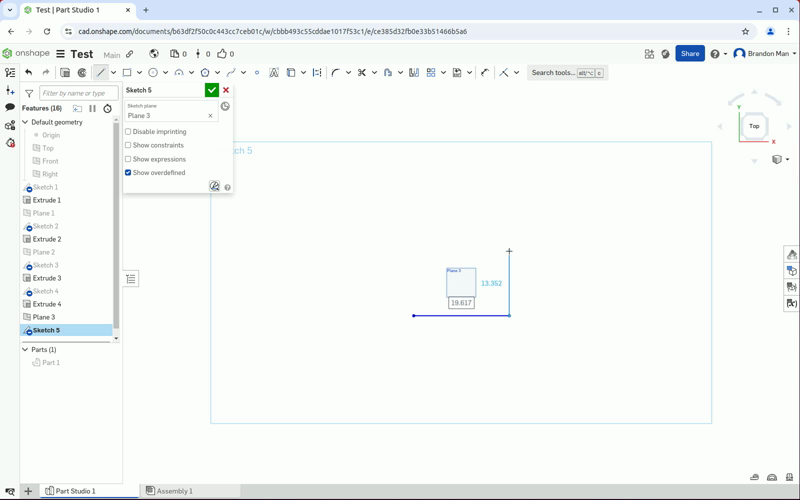
key_up(shift)
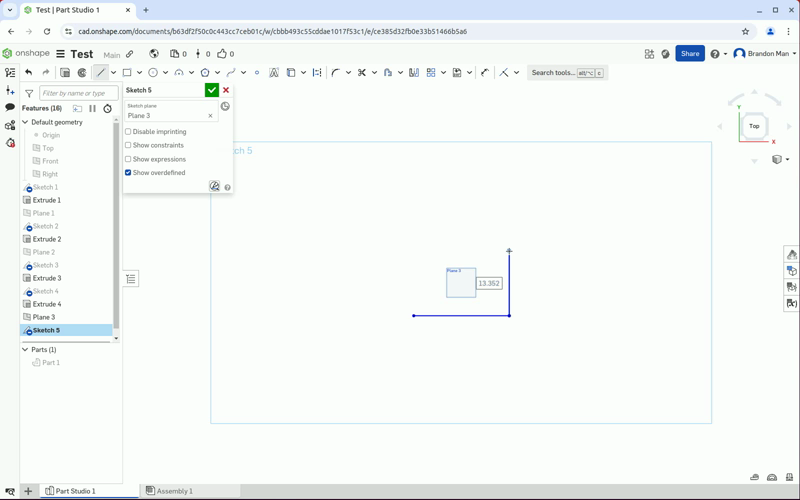
key_down(shift)
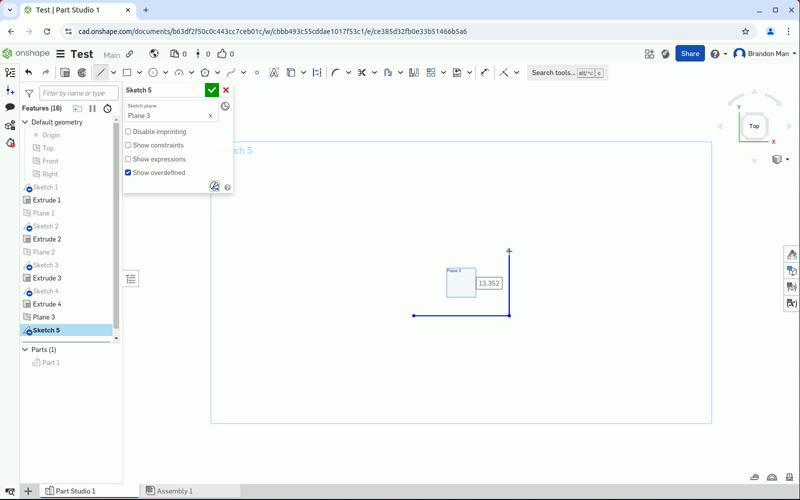
mouse_move(413, 250)
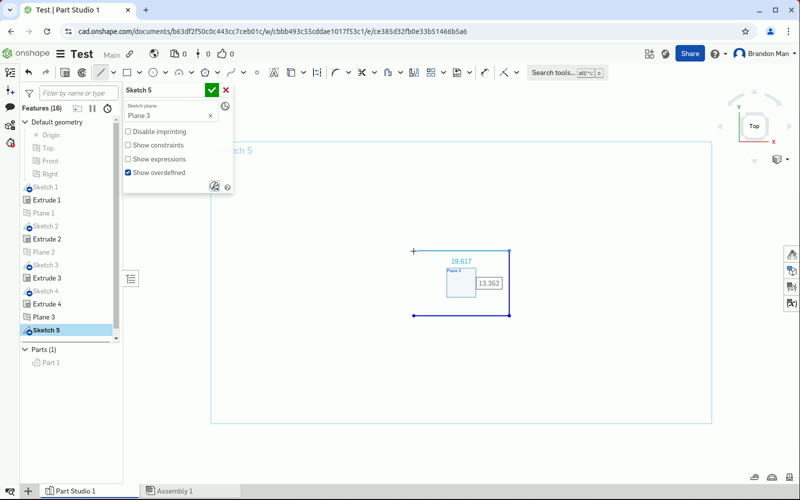
click(413, 250)
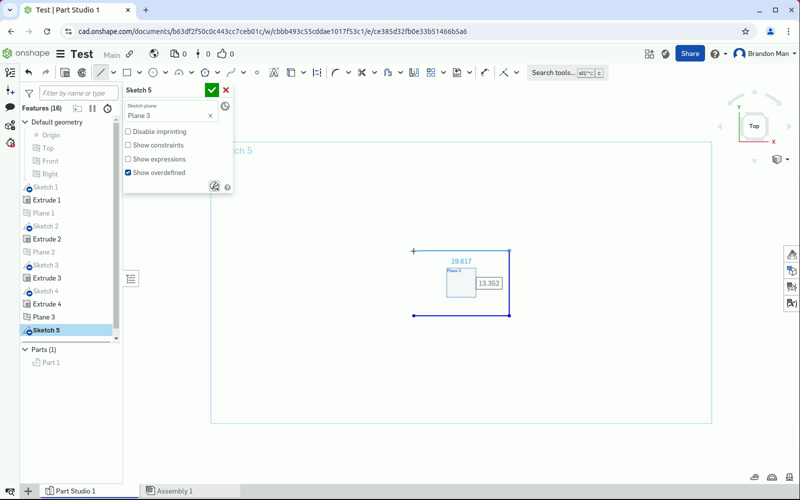
key_up(shift)
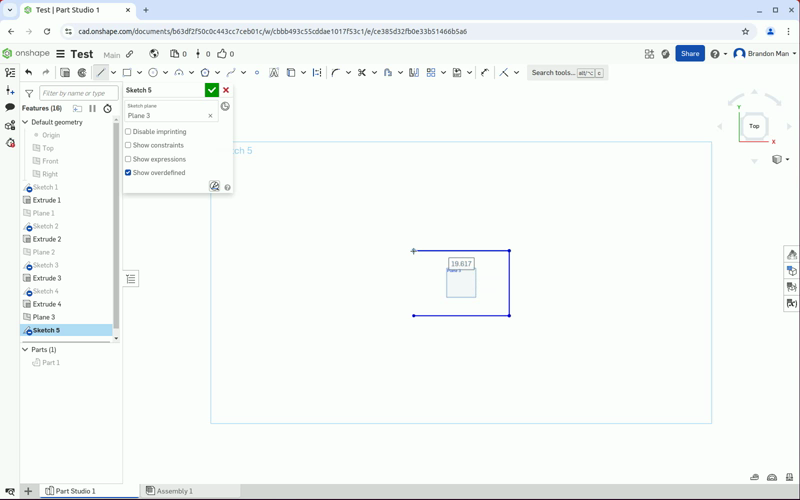
key_down(shift)
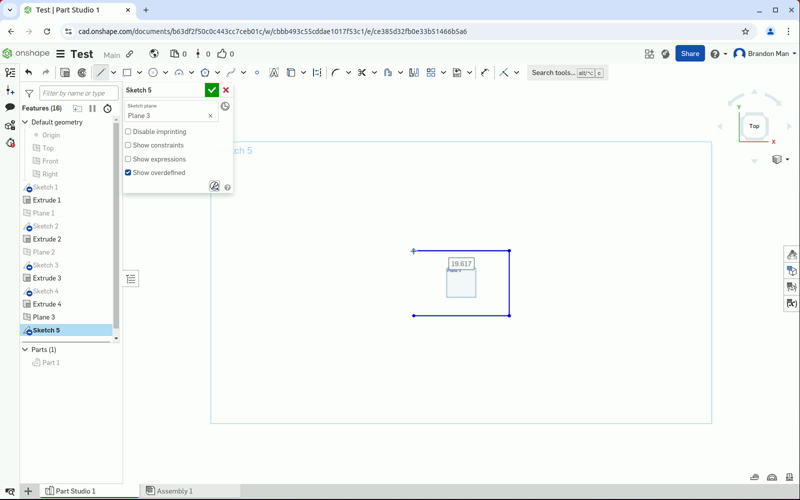
mouse_move(413, 315)
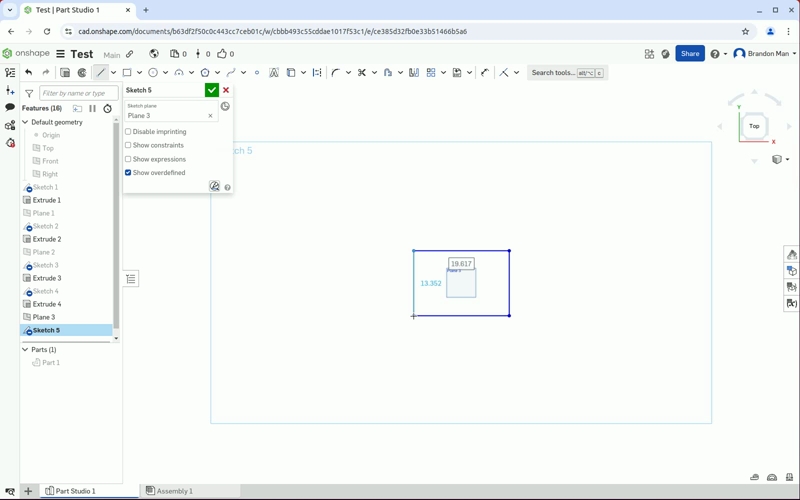
key_up(shift)
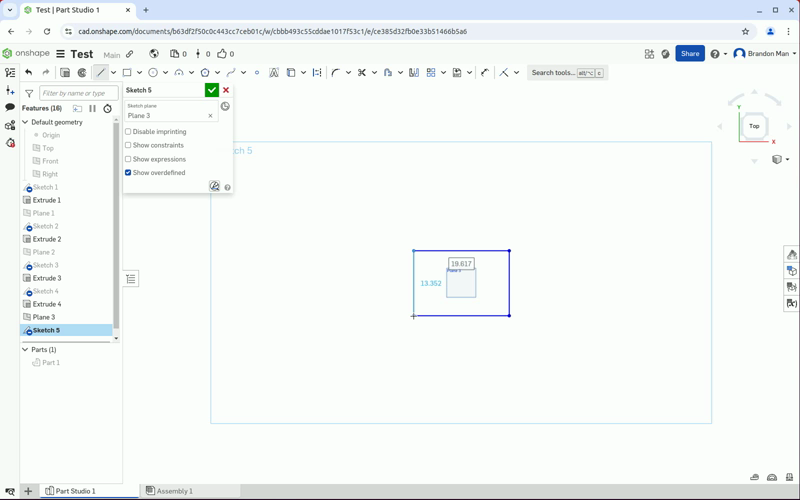
click(413, 315)
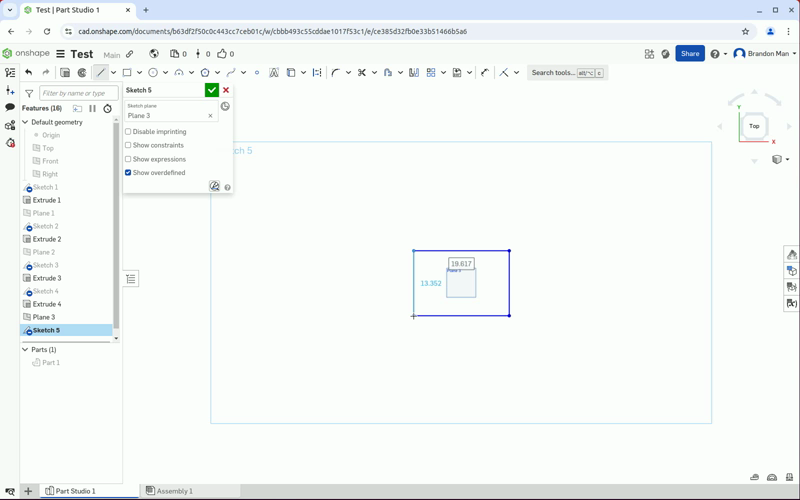
key(esc)
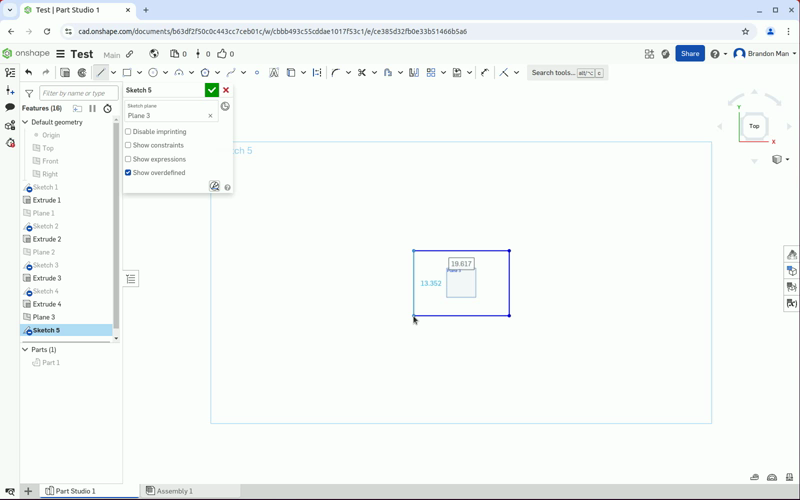
key(l)
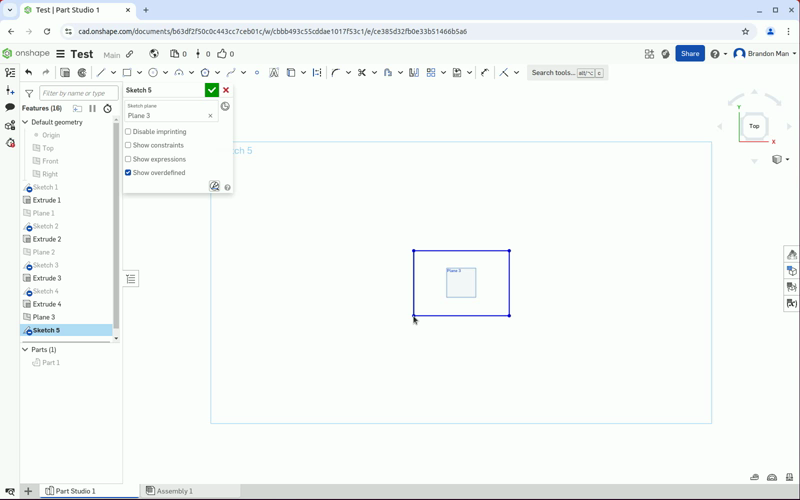
key_down(shift)
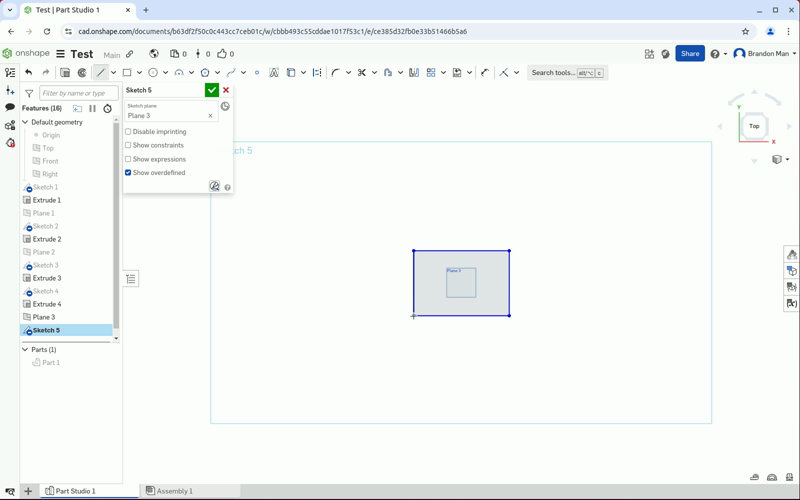
mouse_move(419, 309)
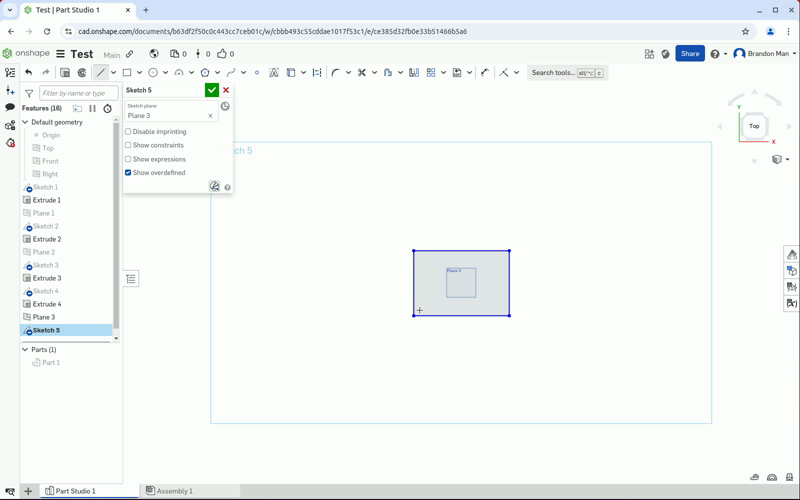
click(419, 309)
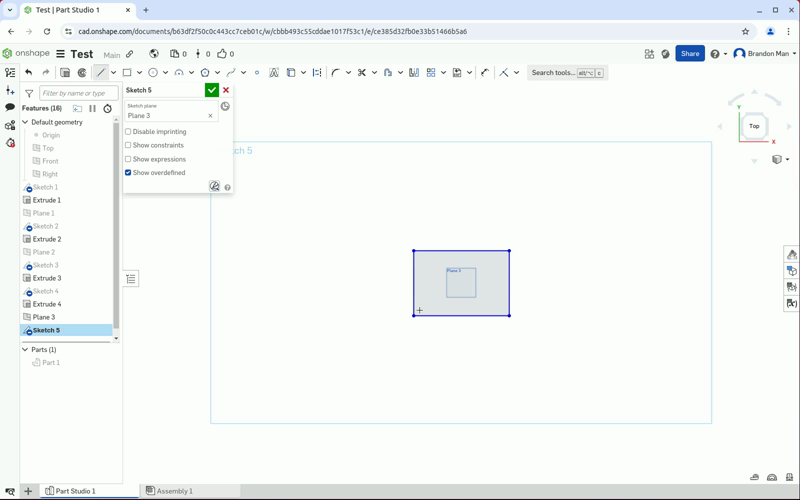
key_up(shift)
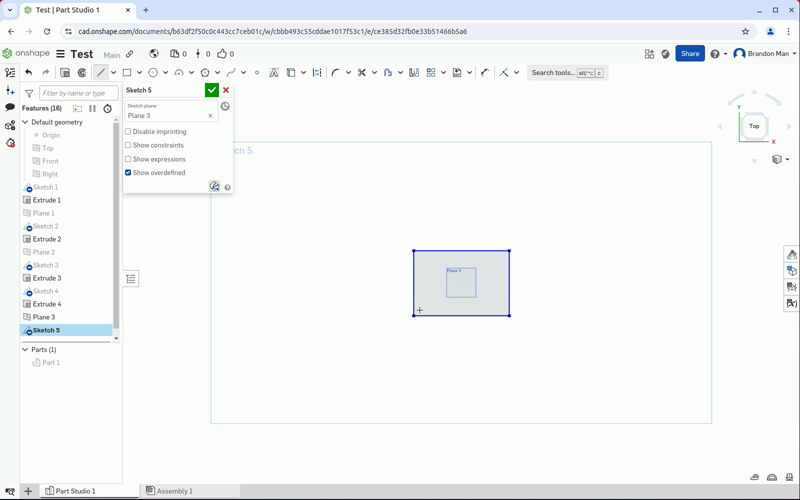
key_down(shift)
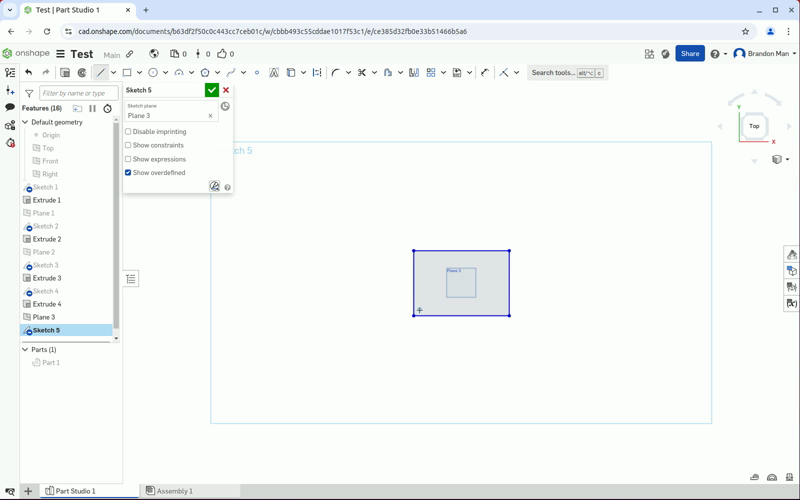
mouse_move(503, 309)
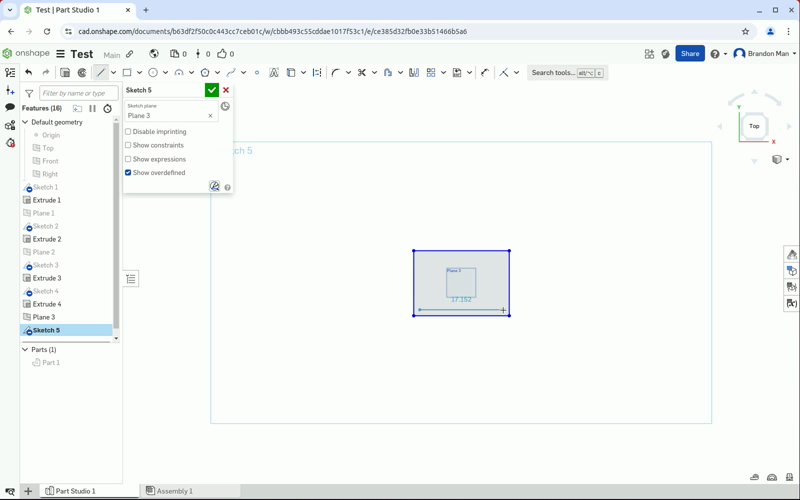
click(503, 309)
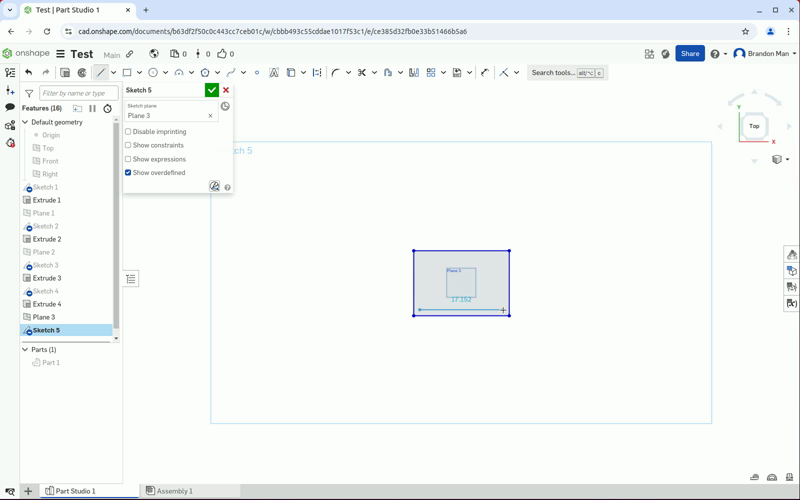
key_up(shift)
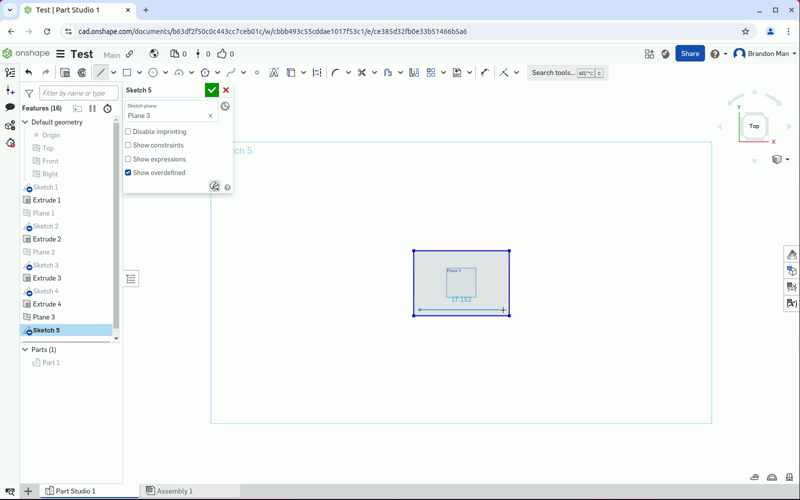
key_down(shift)
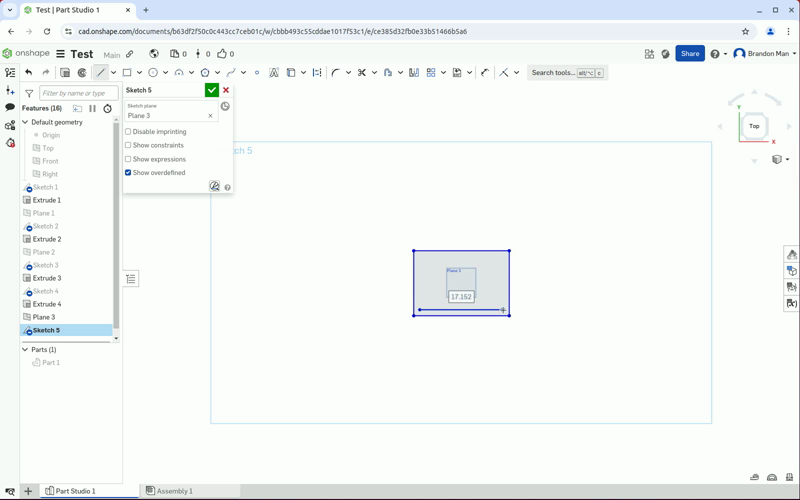
mouse_move(533, 309)
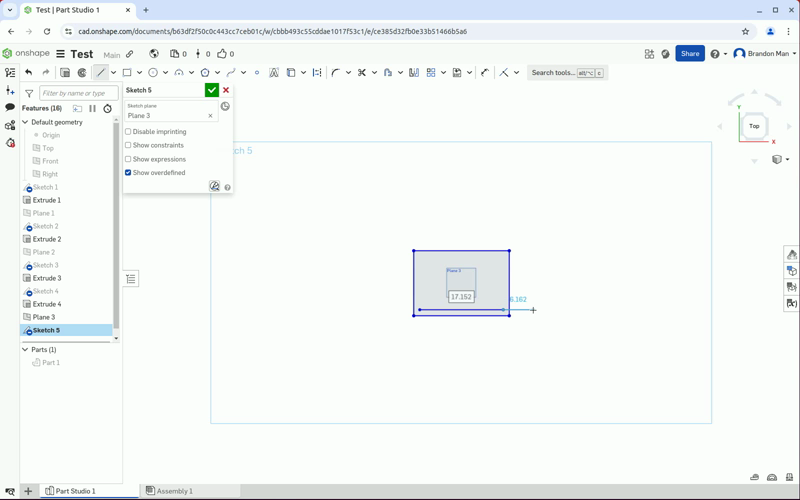
mouse_move(503, 256)
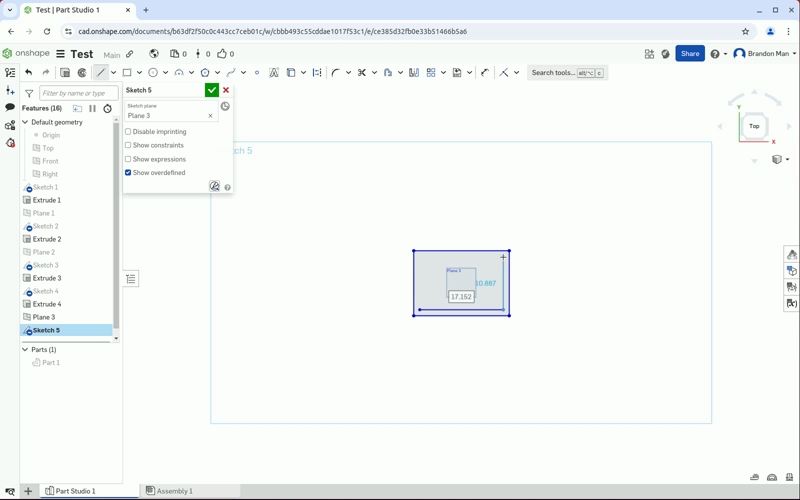
click(503, 256)
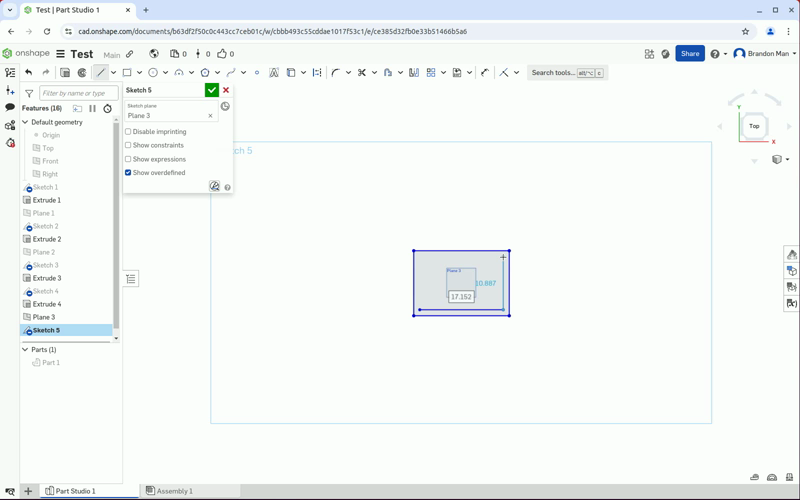
key_up(shift)
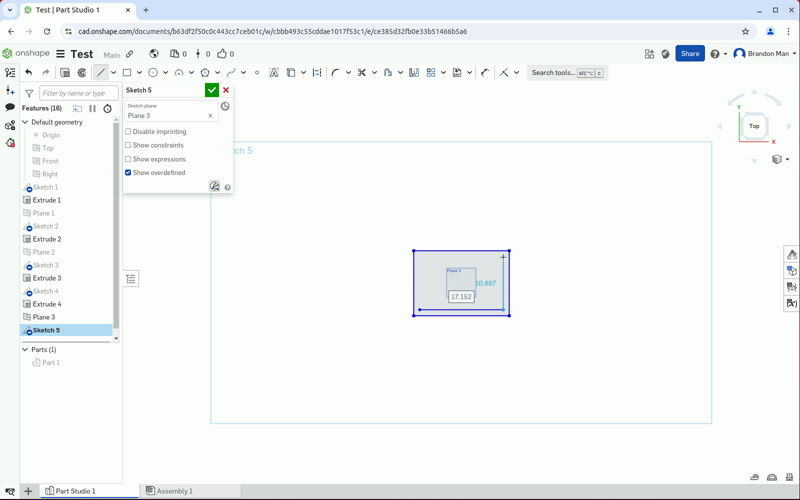
key_down(shift)
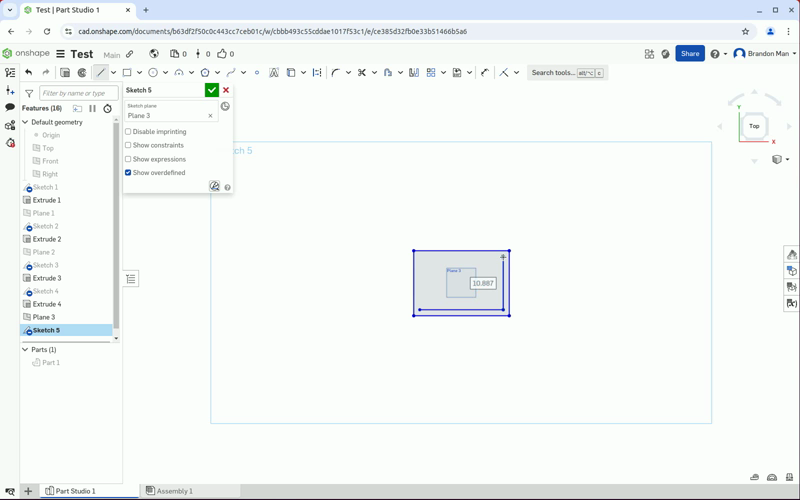
mouse_move(419, 256)
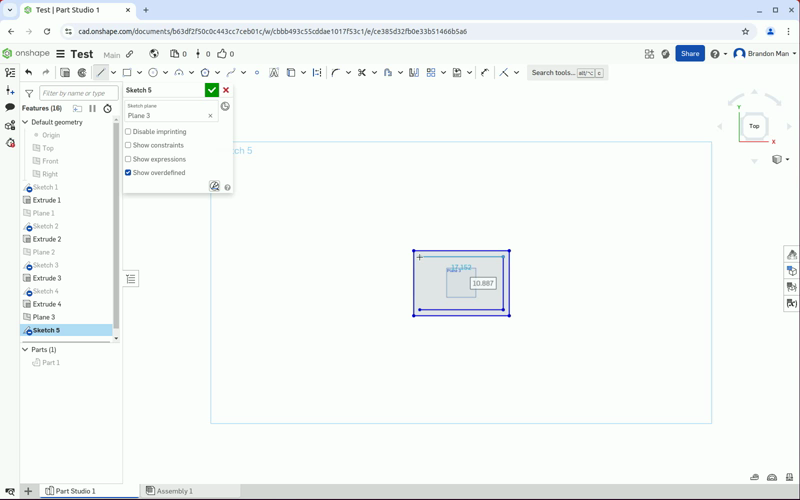
click(419, 256)
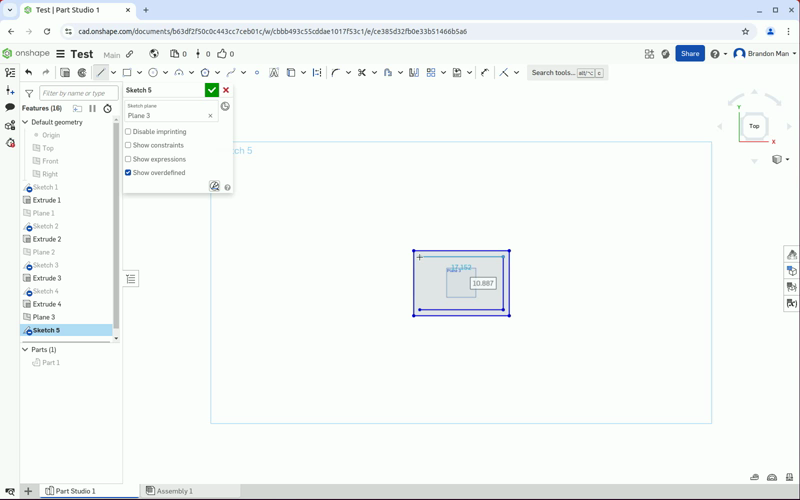
key_up(shift)
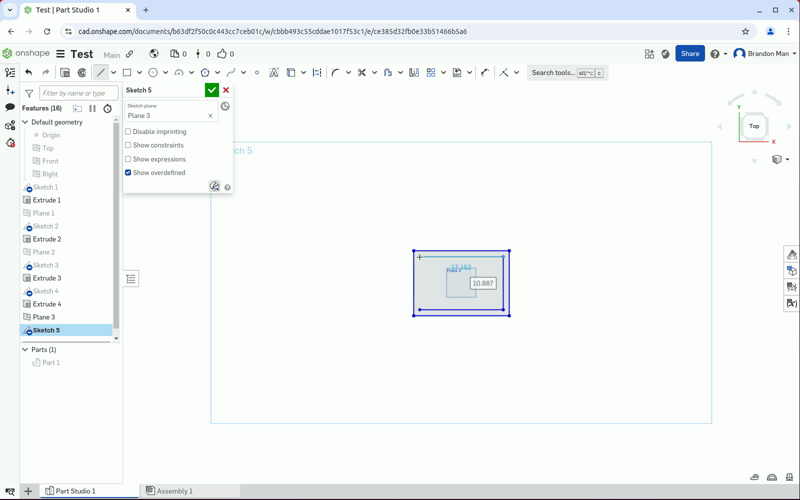
mouse_move(450, 256)
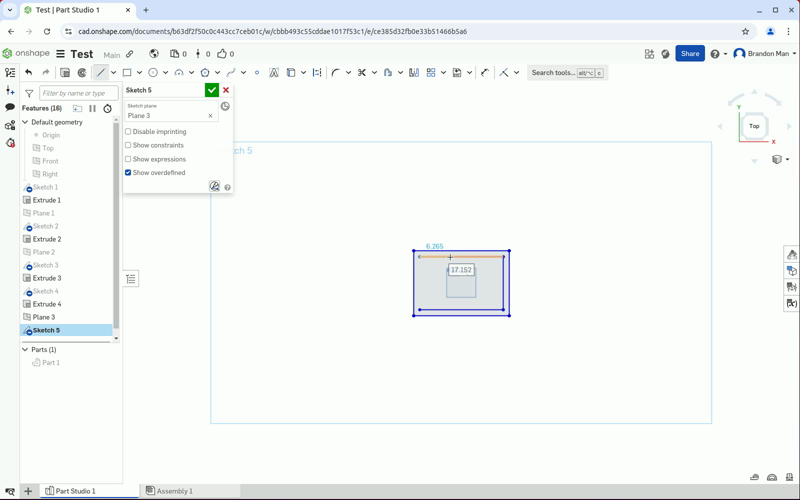
key_down(shift)
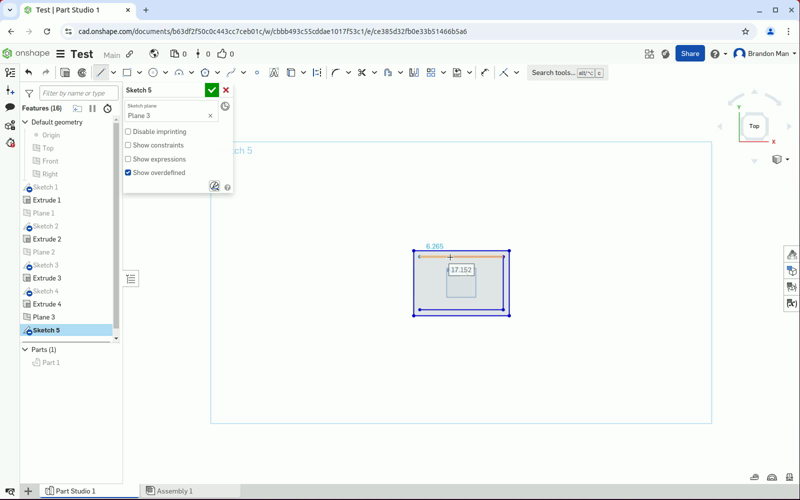
mouse_move(419, 309)
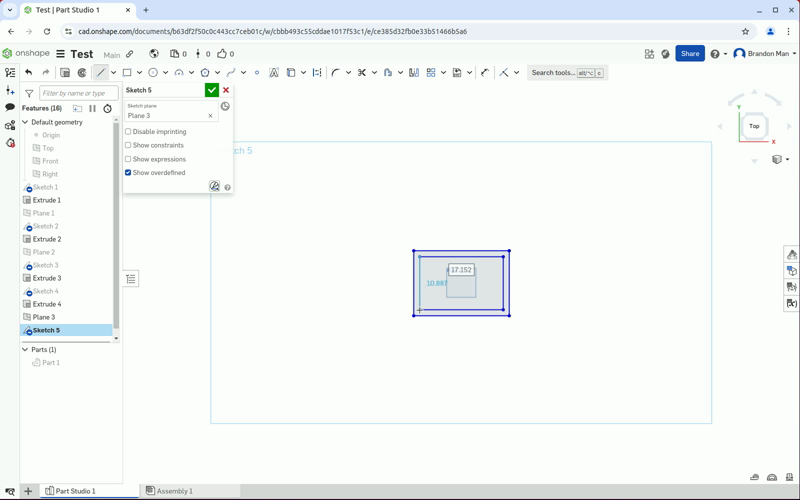
key_up(shift)
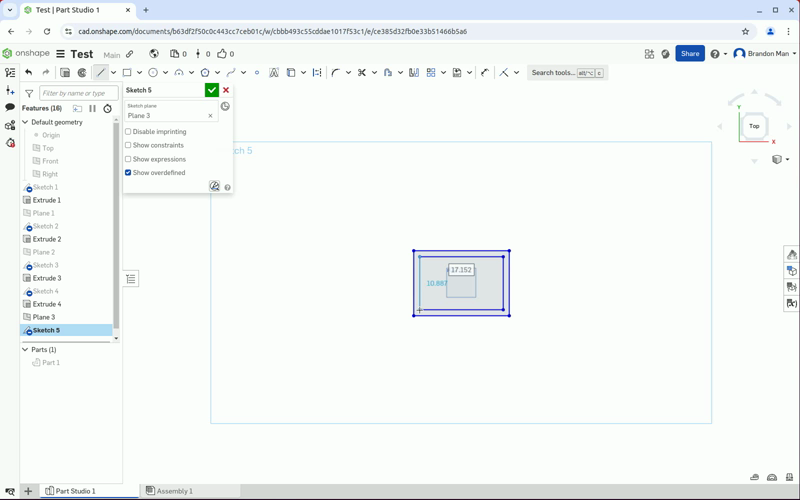
click(419, 309)
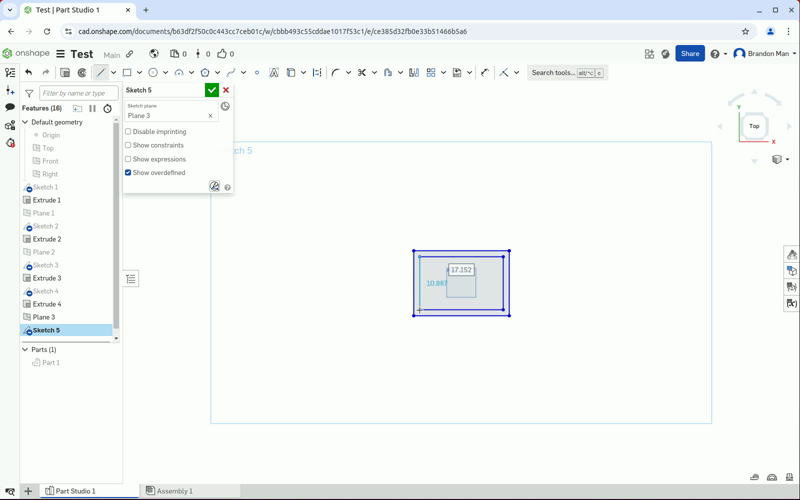
key(esc)
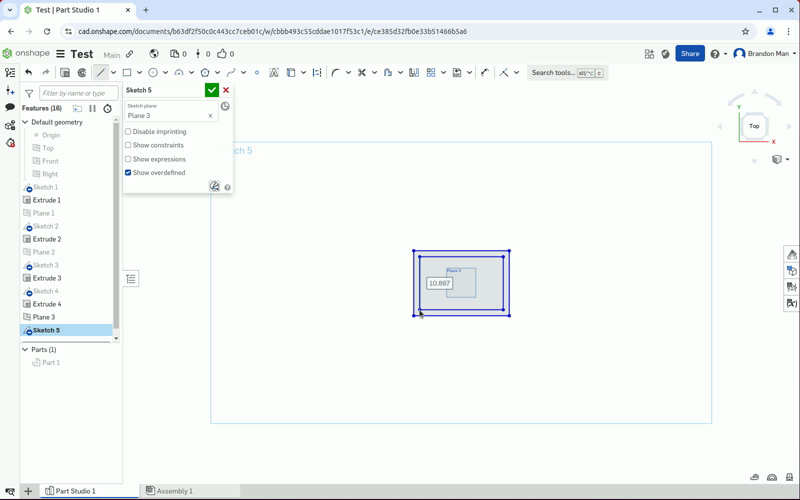
mouse_move(484, 253)
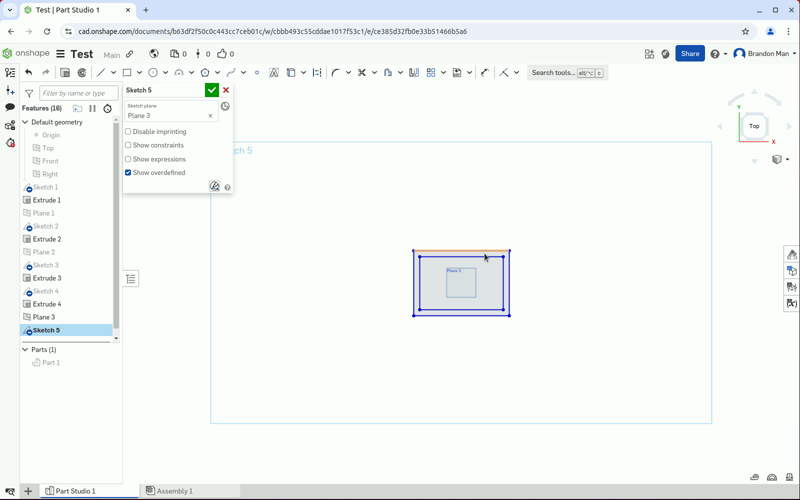
scroll(6)
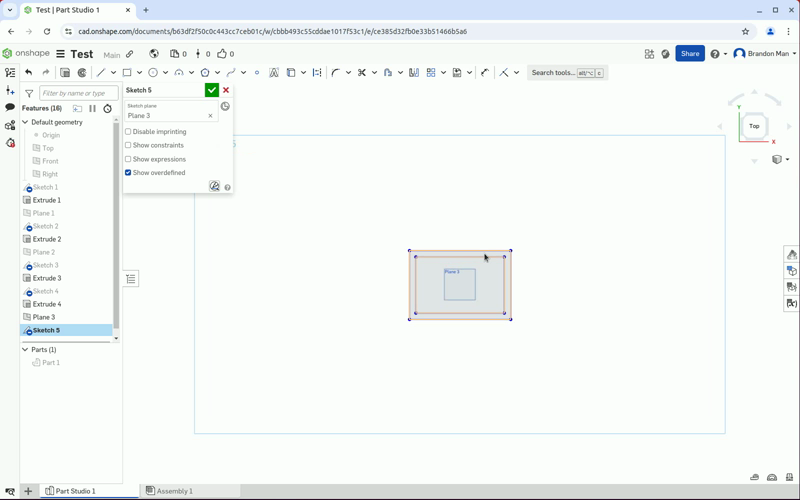
scroll(6)
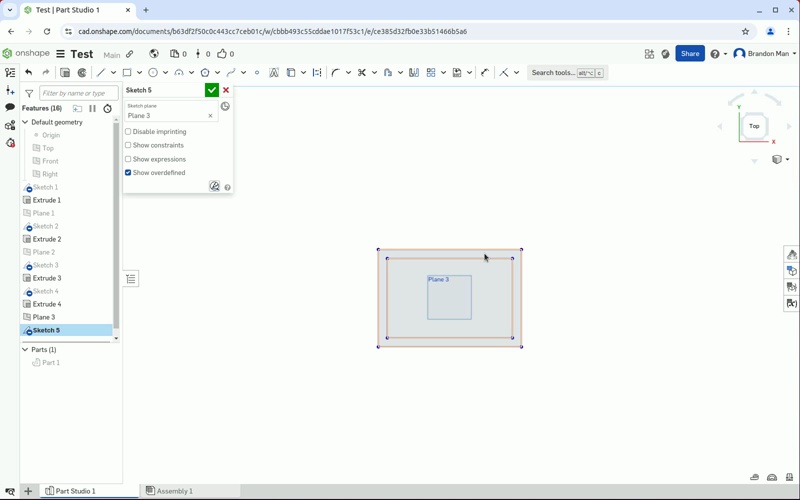
scroll(6)
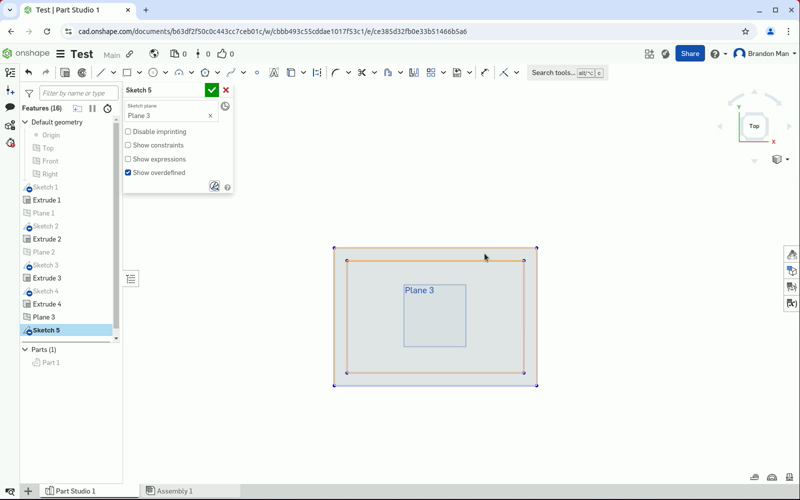
scroll(6)
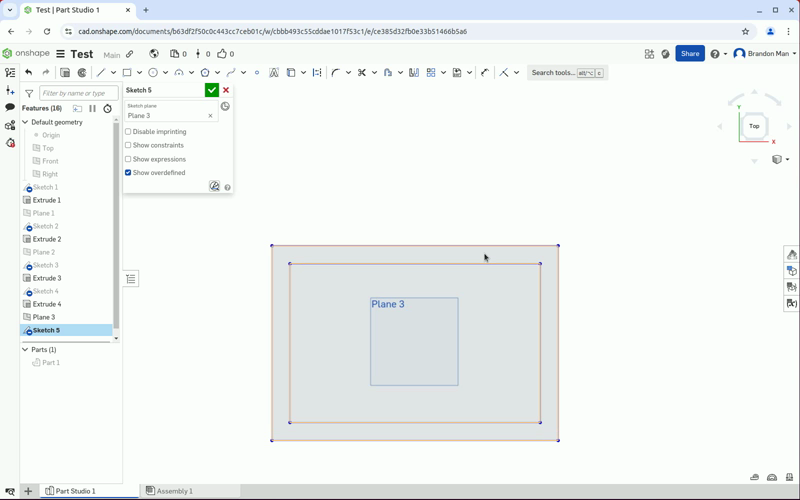
scroll(6)
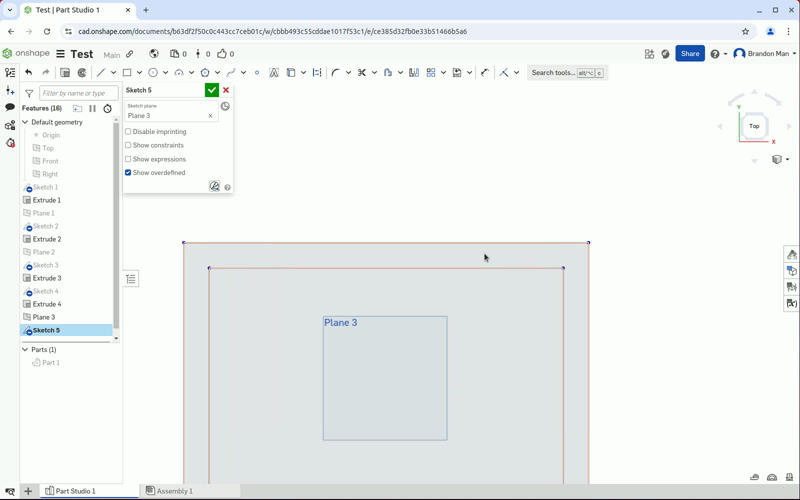
scroll(6)
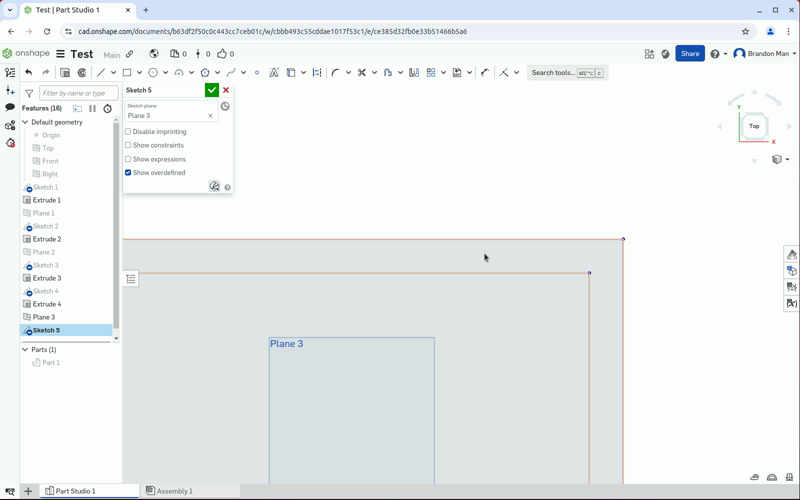
scroll(6)
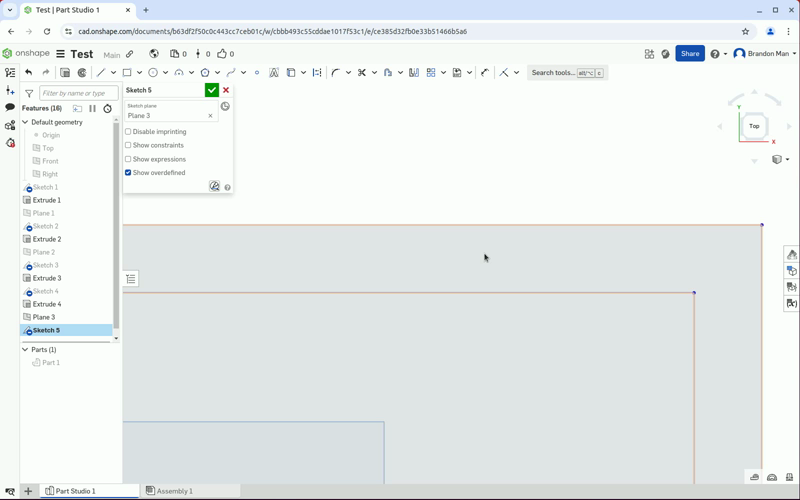
click(484, 253)
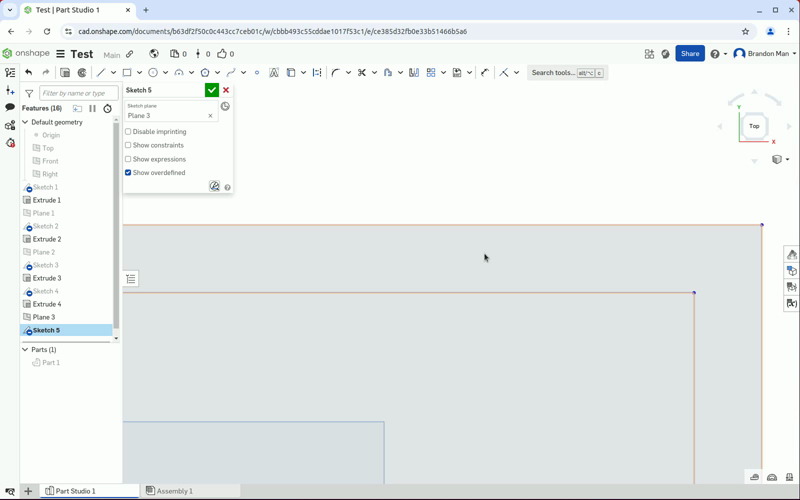
scroll(-6)
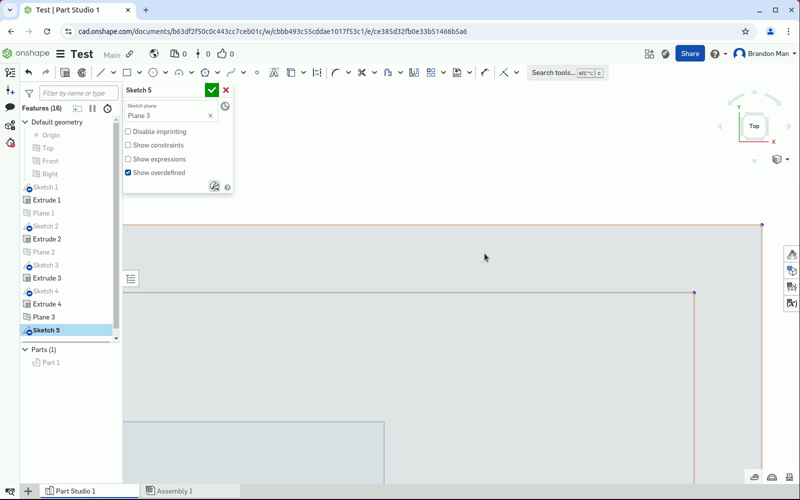
scroll(-6)
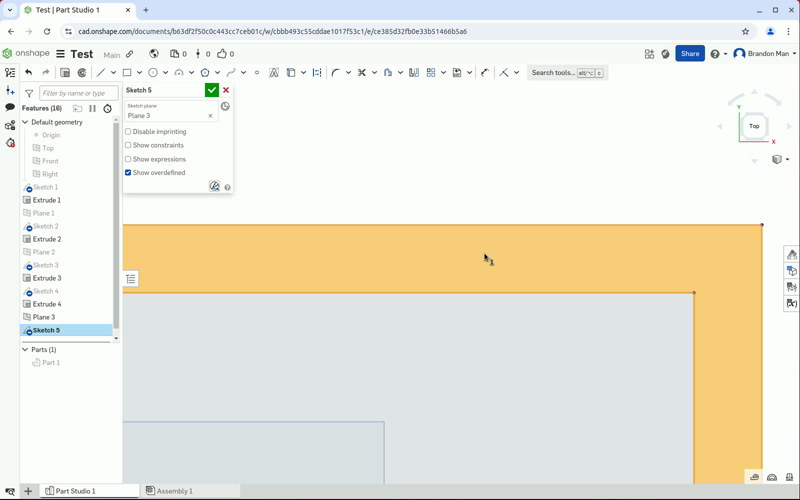
scroll(-6)
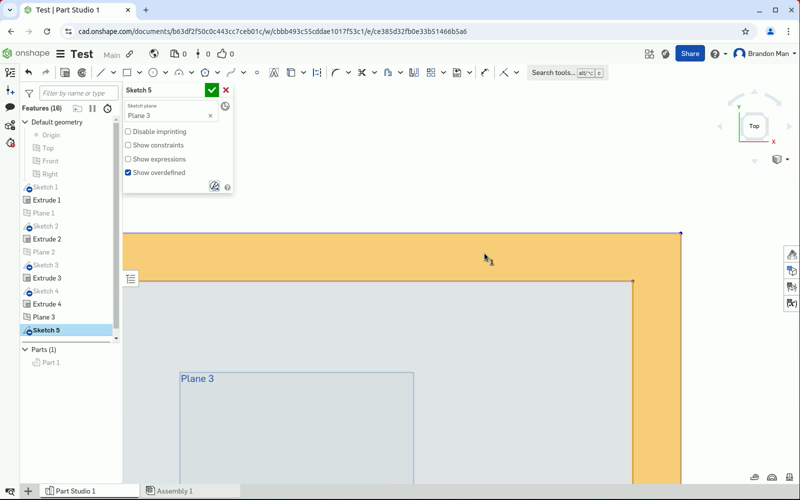
scroll(-6)
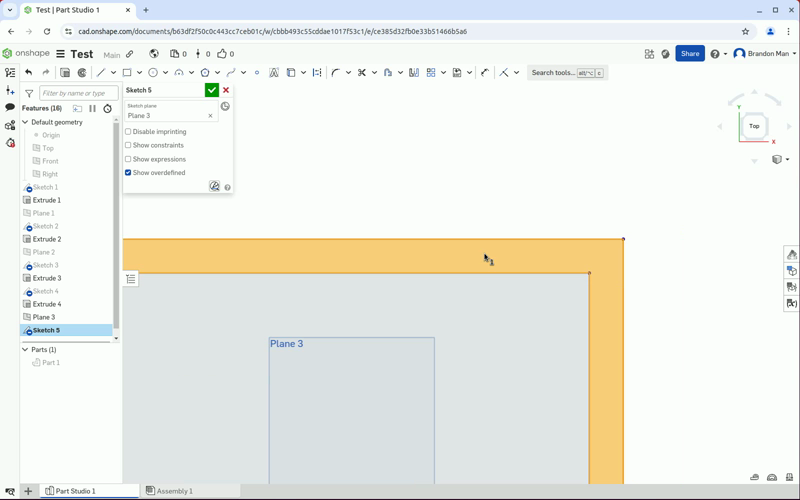
scroll(-6)
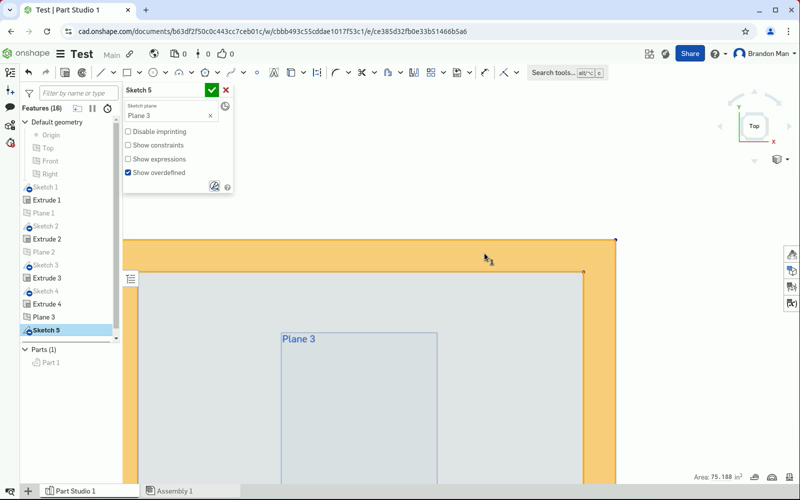
scroll(-6)
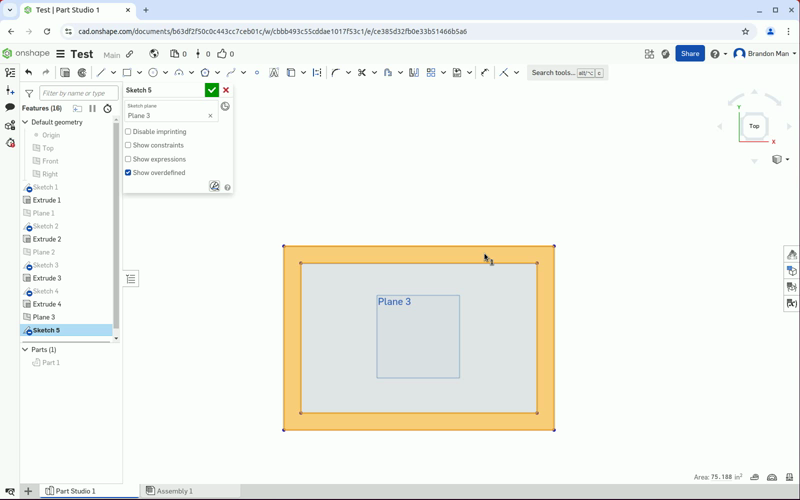
scroll(-6)
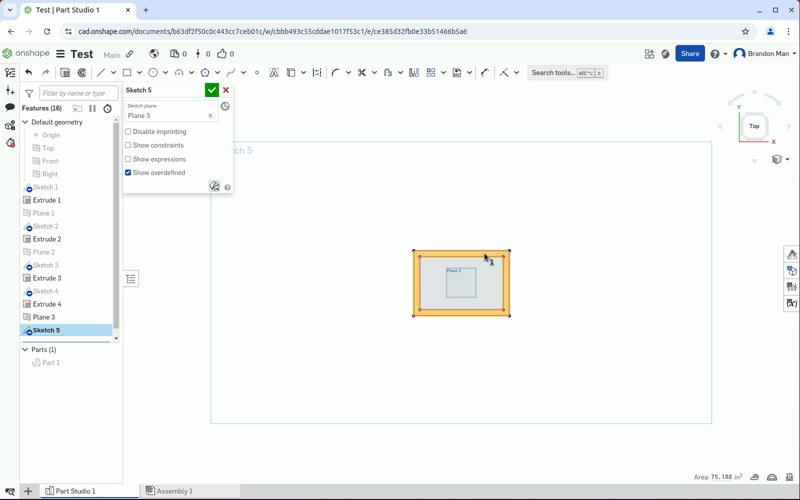
mouse_move(73, 352)
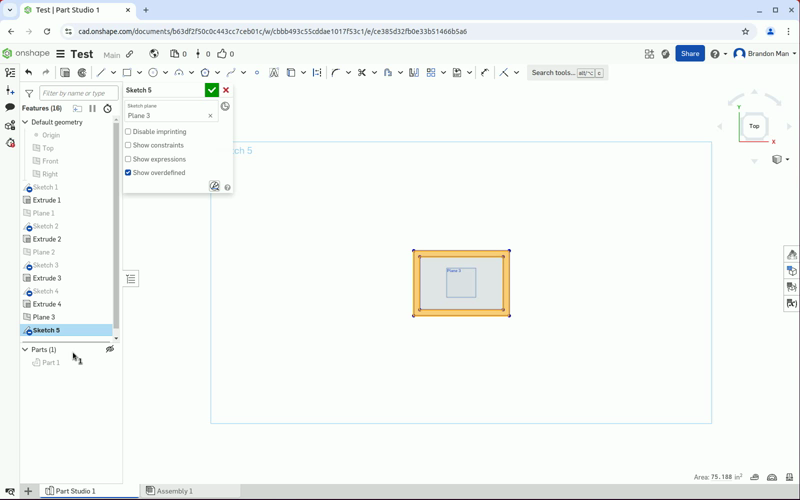
key(shift+y)
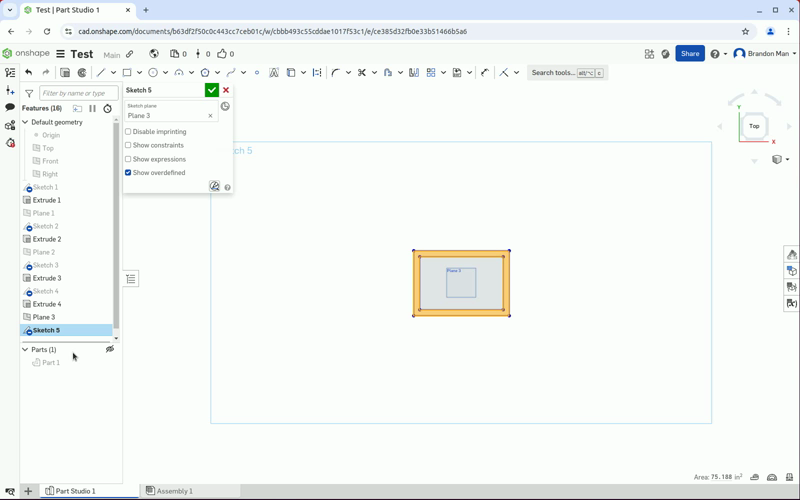
key(shift+e)
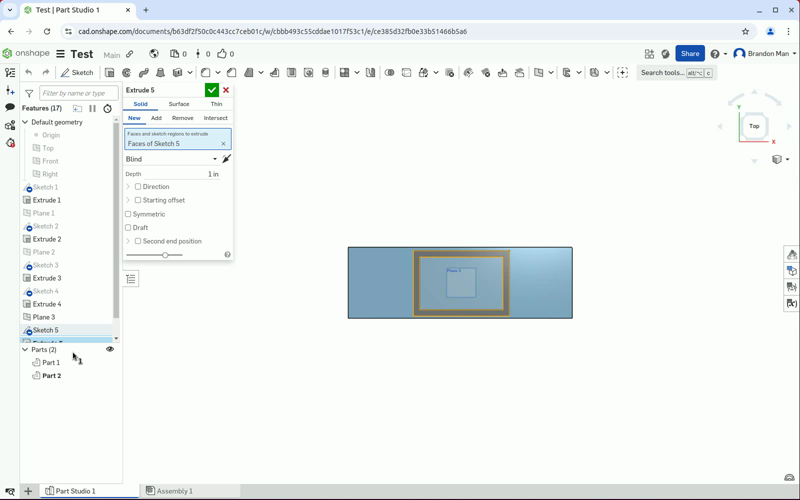
mouse_move(143, 106)
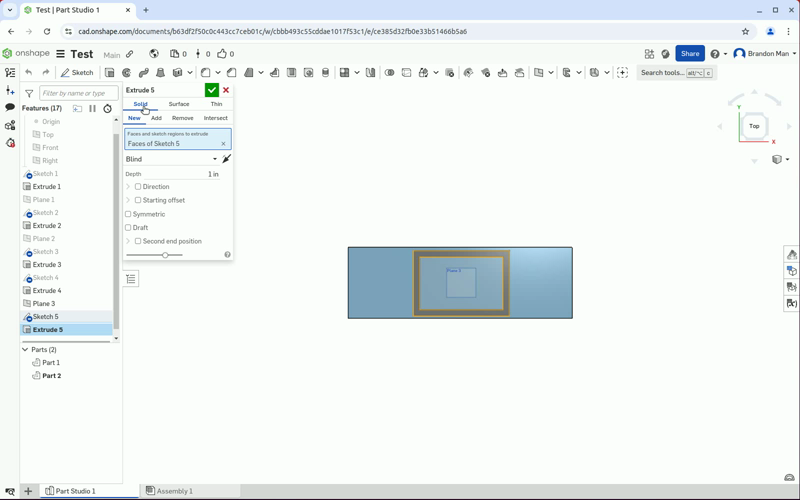
click(143, 106)
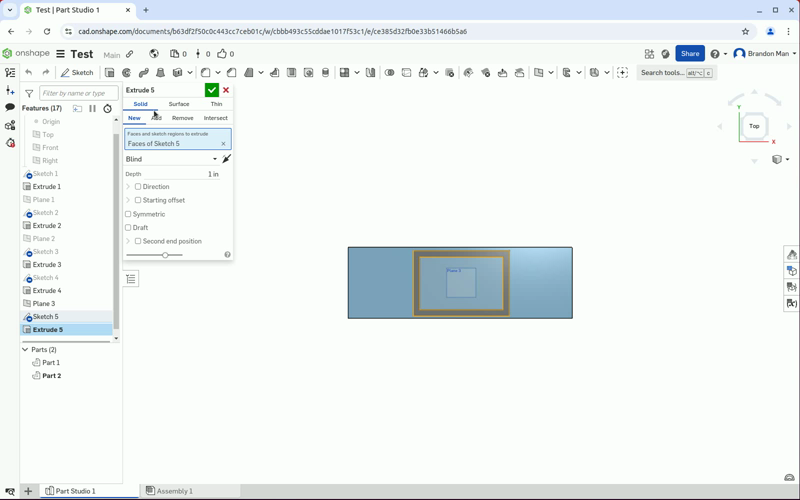
mouse_move(186, 120)
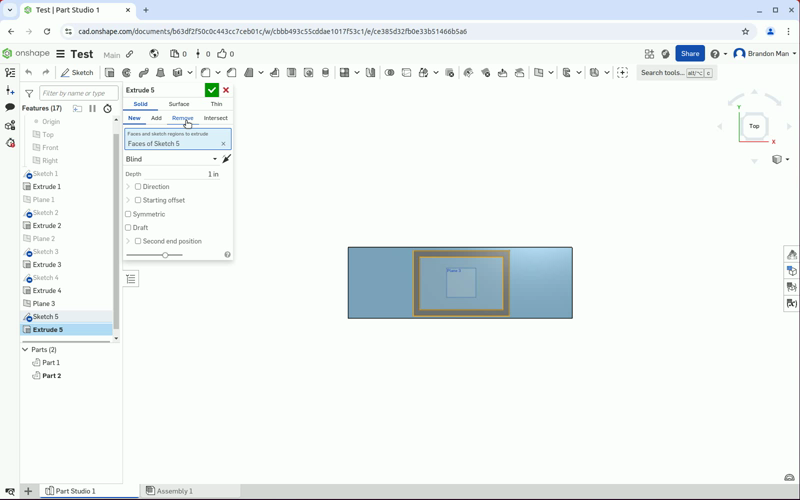
click(186, 120)
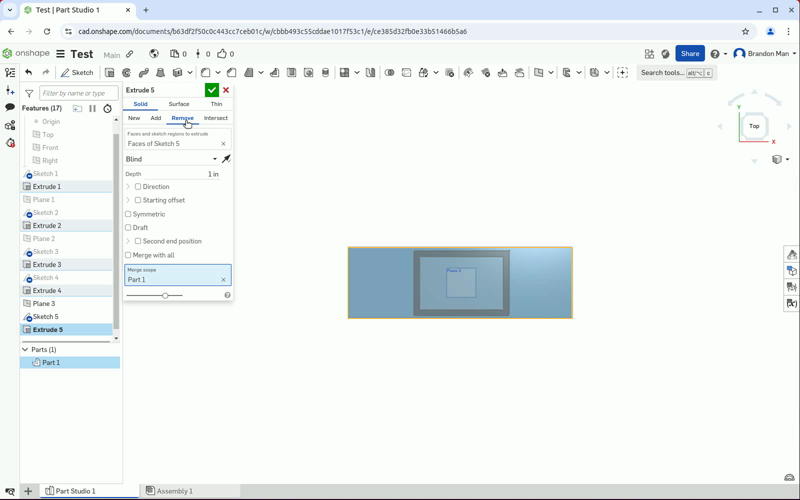
key(tab, 4)
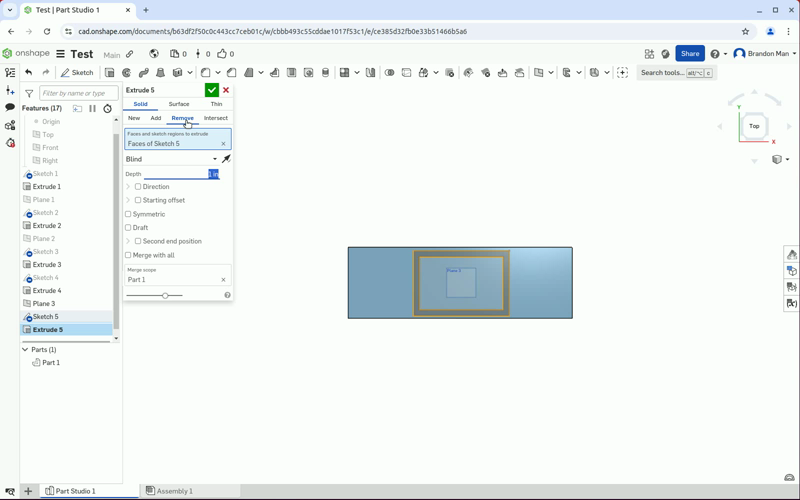
text(3.129)
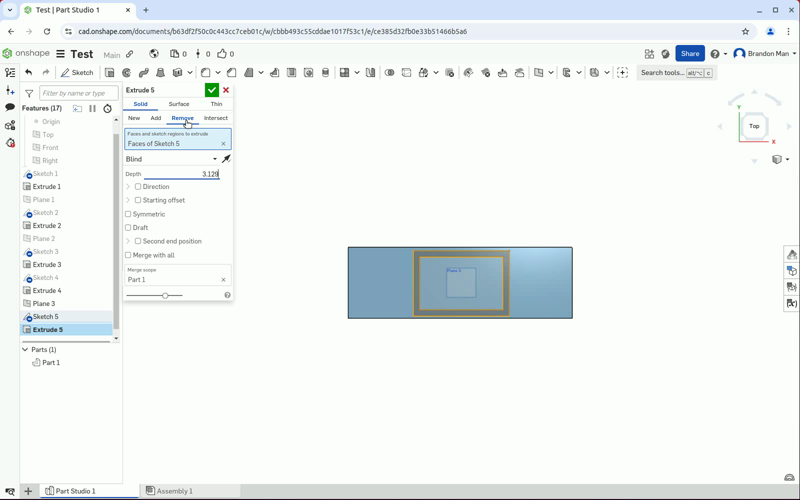
key(tab, 6)
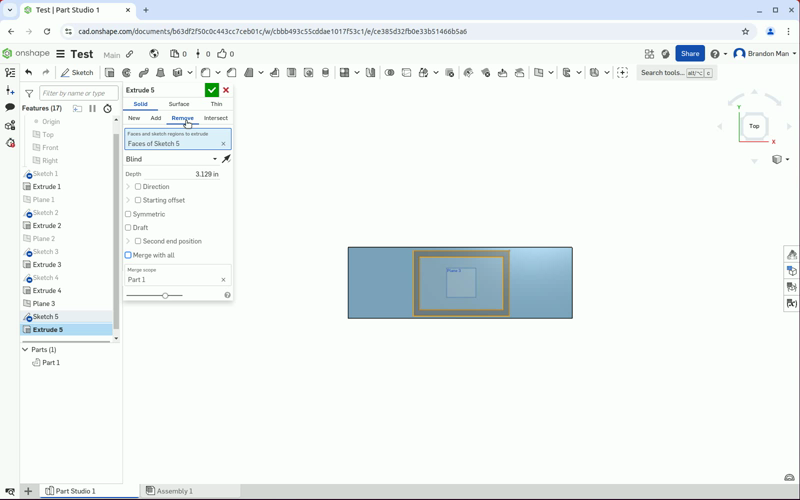
key(space)
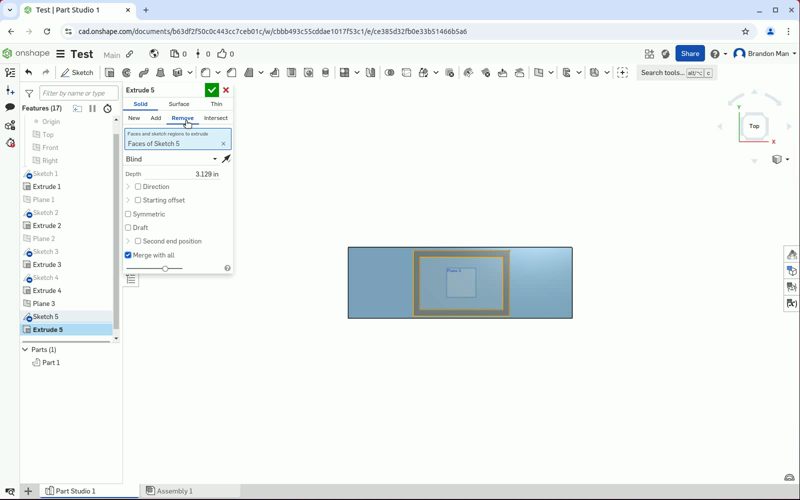
key(enter)
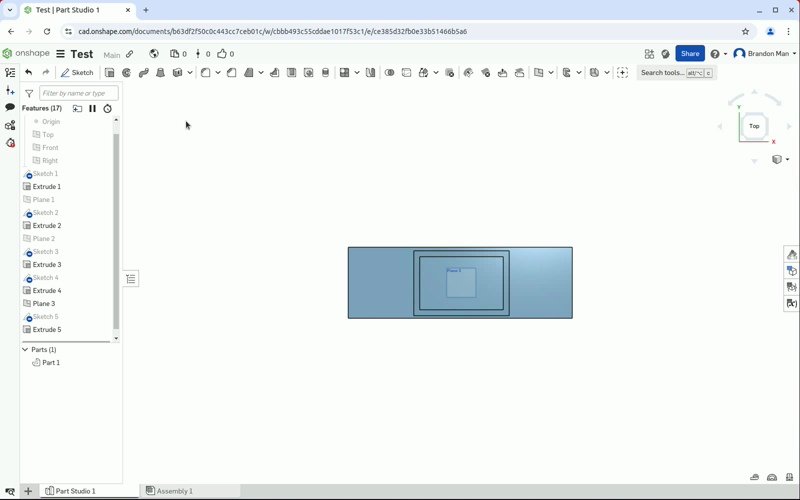
key(shift+h)
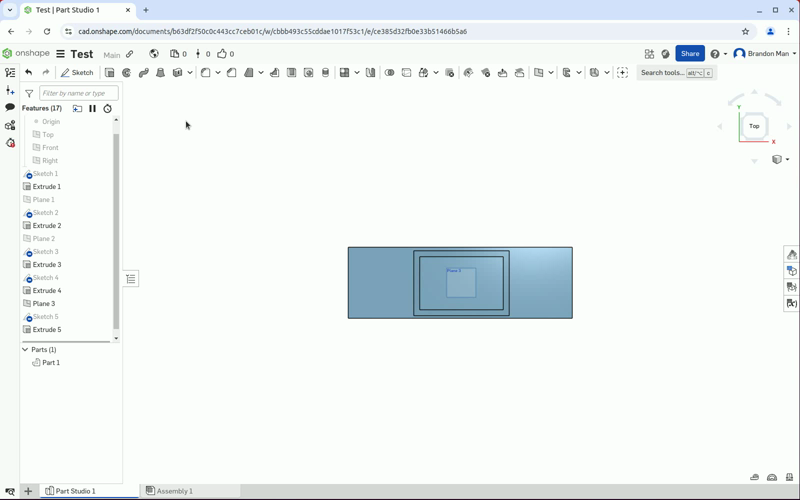
key(shift+h)
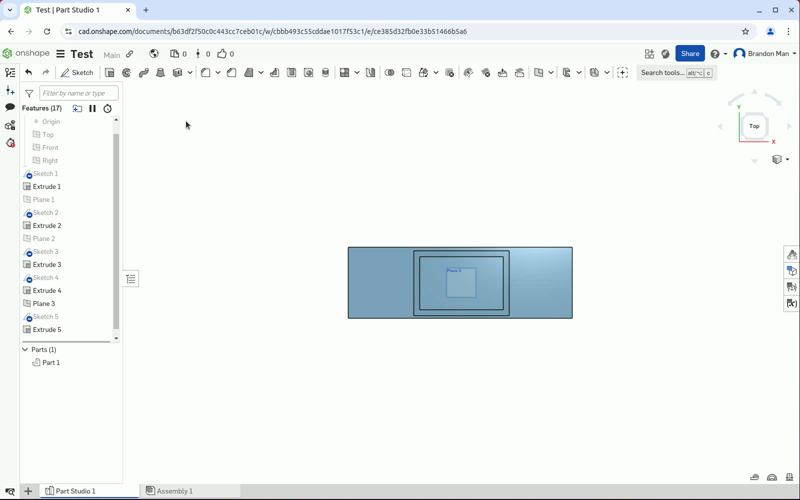
key(shift+7)
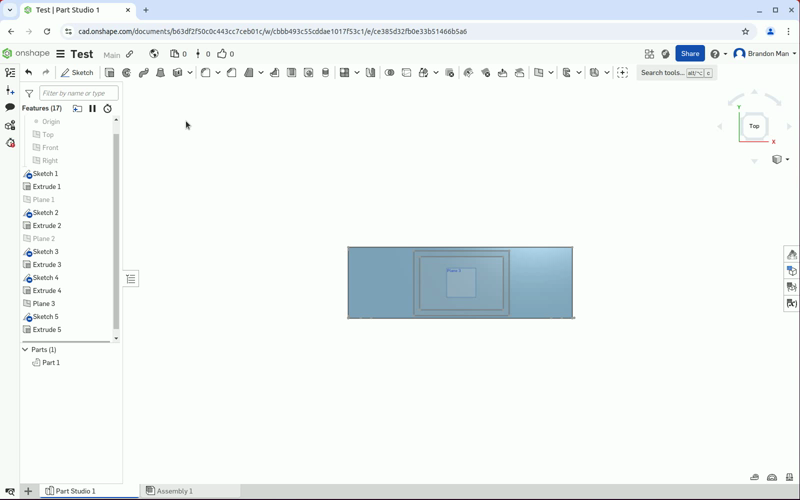
key(up, 3)
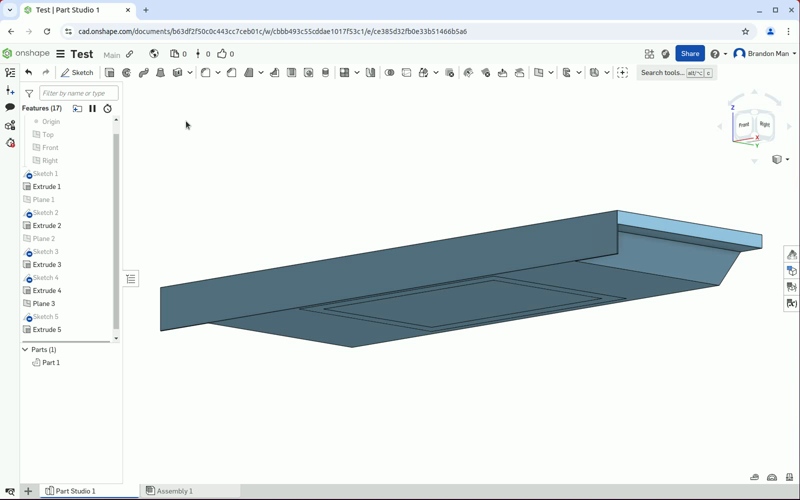
key(left, 3)
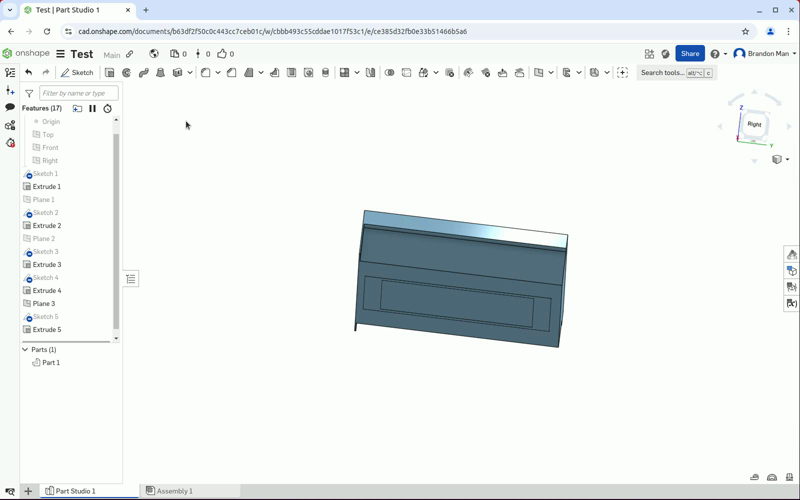
key(right, 3)
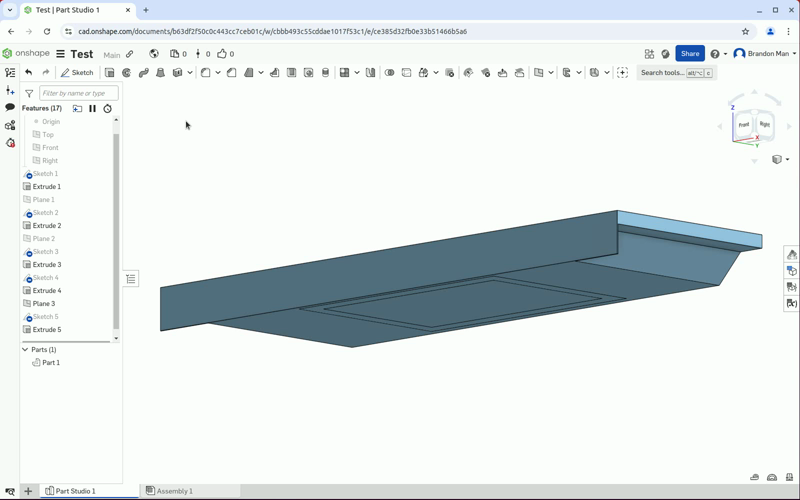
key(down, 3)
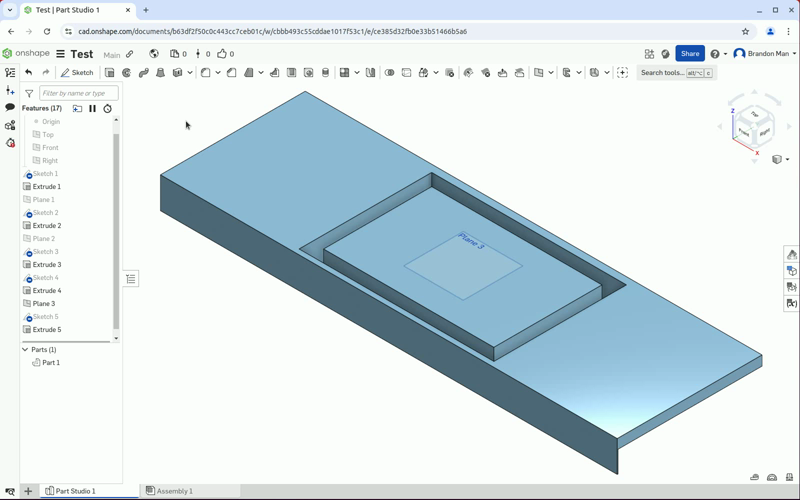
mouse_move(69, 176)
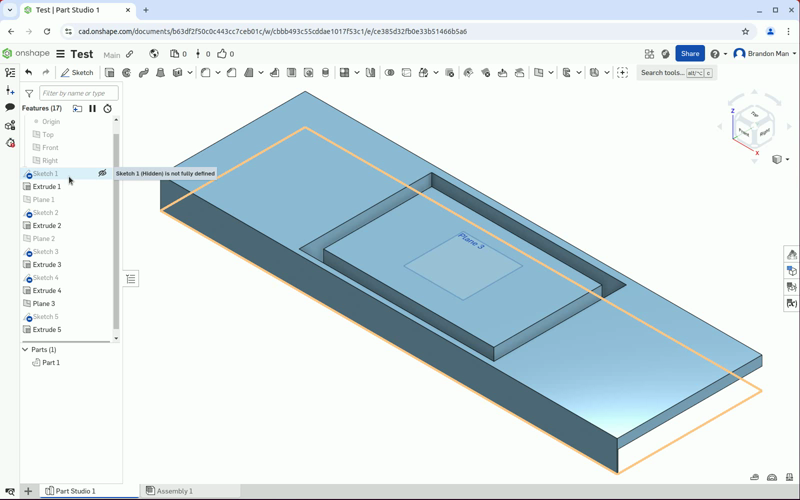
click(69, 176)